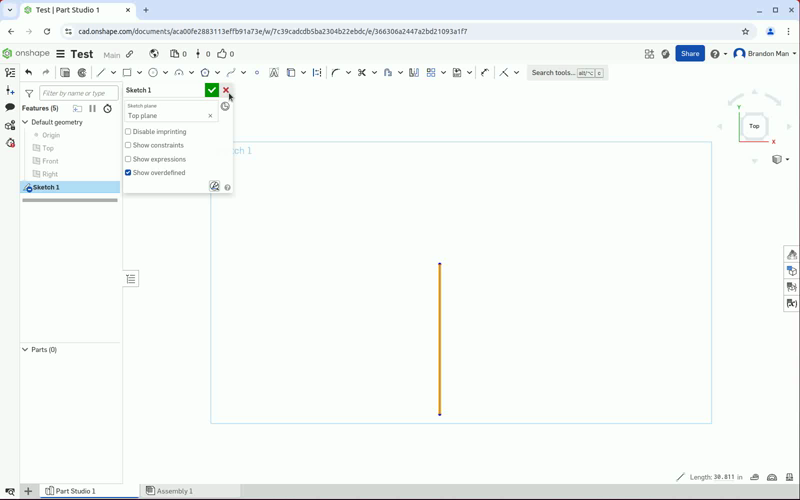
key(shift+h)
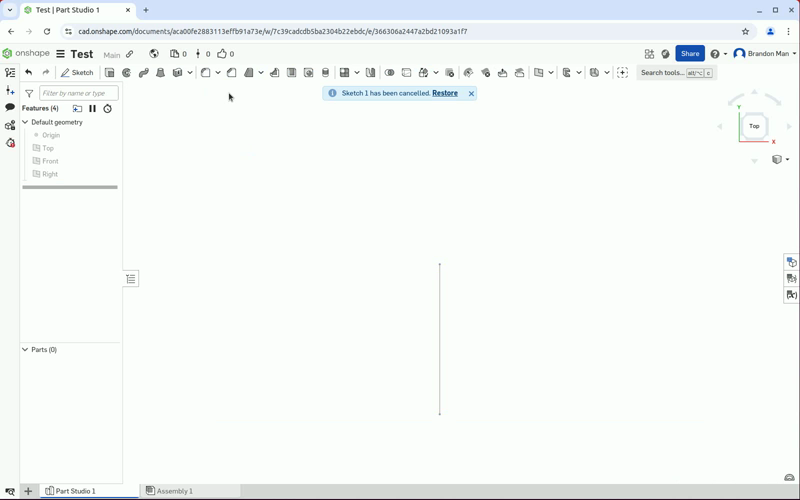
mouse_move(73, 352)
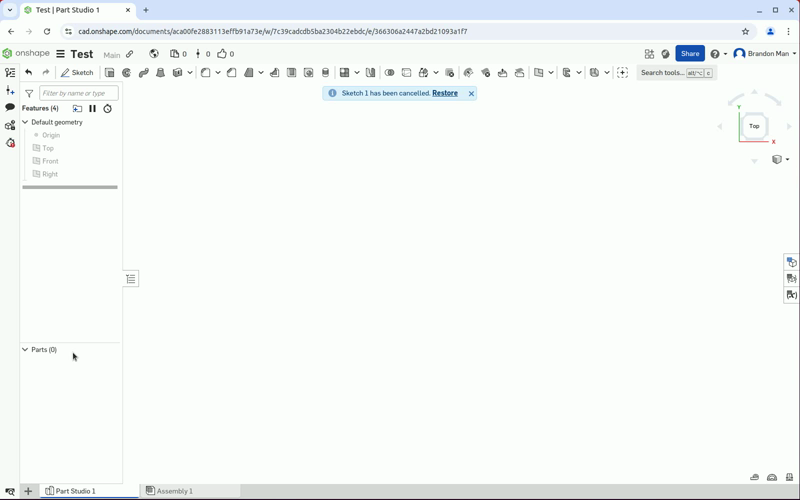
key(y)
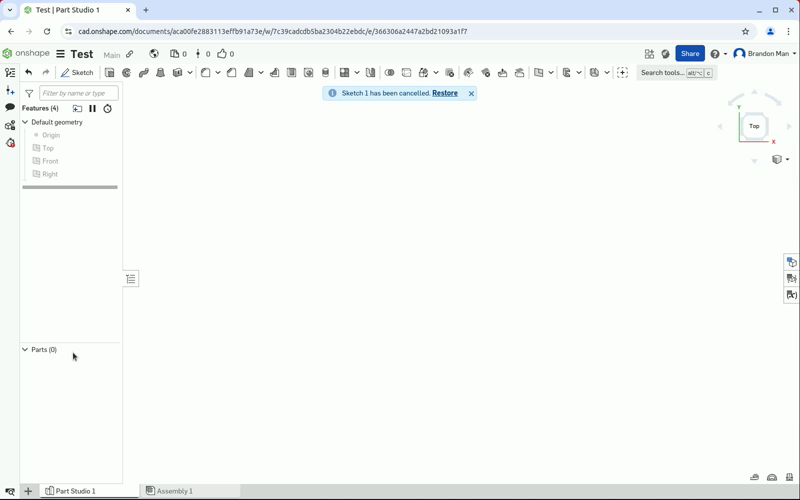
key(shift+p)
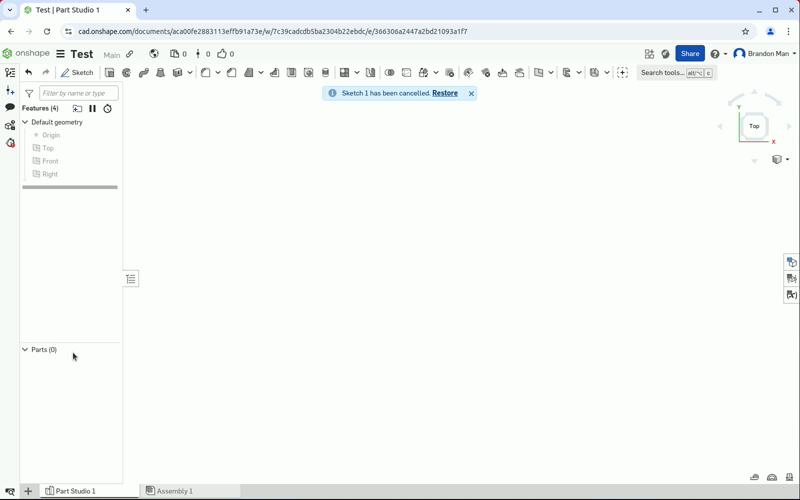
key(space)
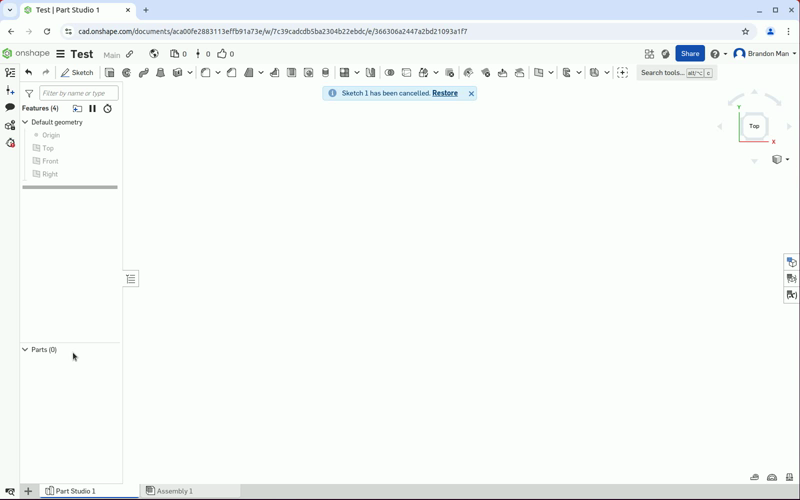
key_down(shift)
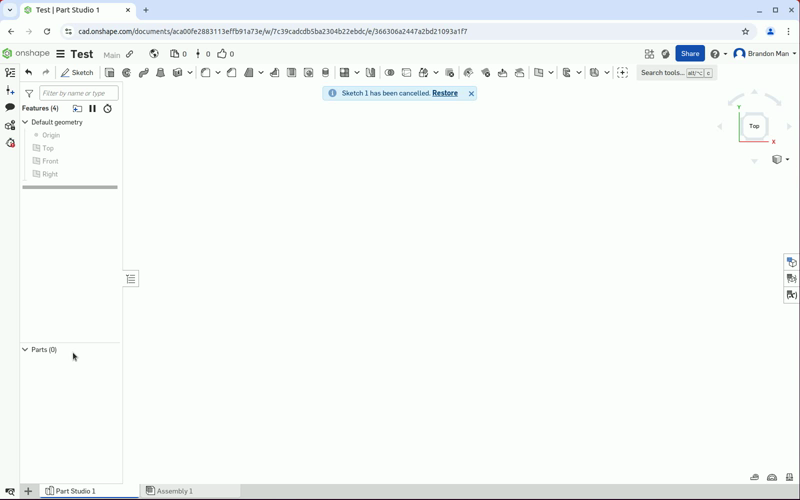
key(up)
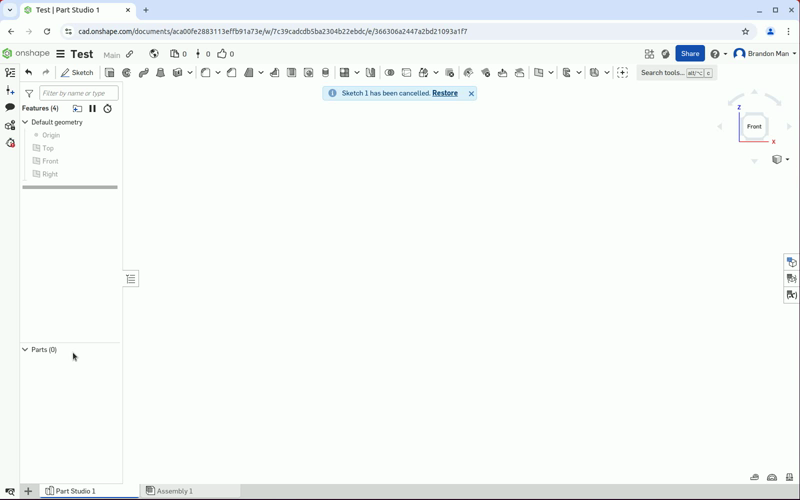
key_up(shift)
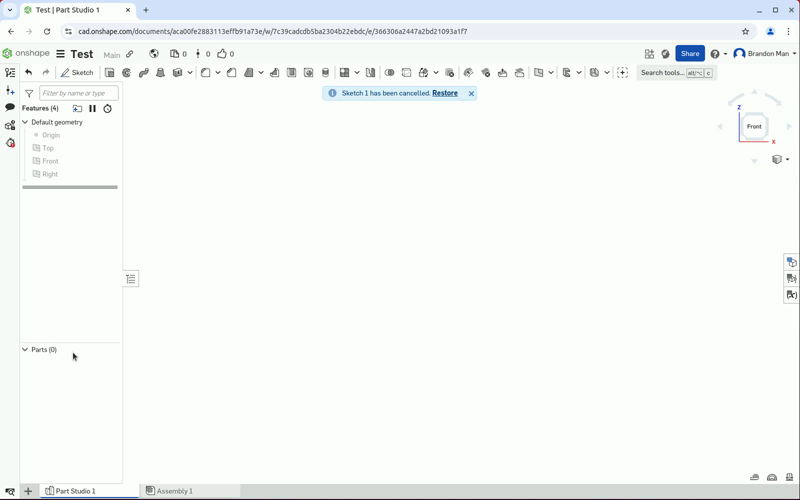
mouse_move(73, 352)
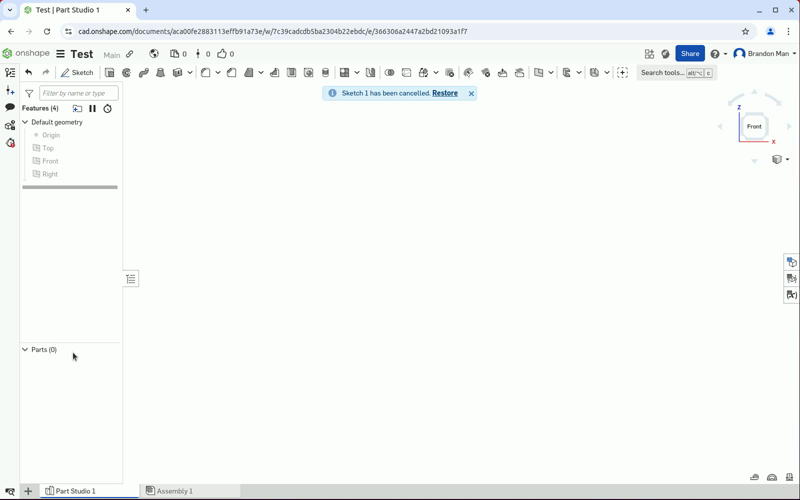
key(shift+y)
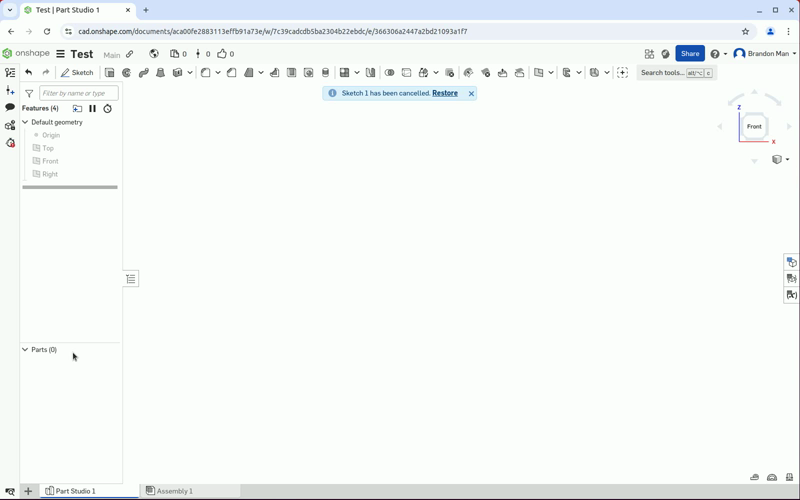
key(shift+s)
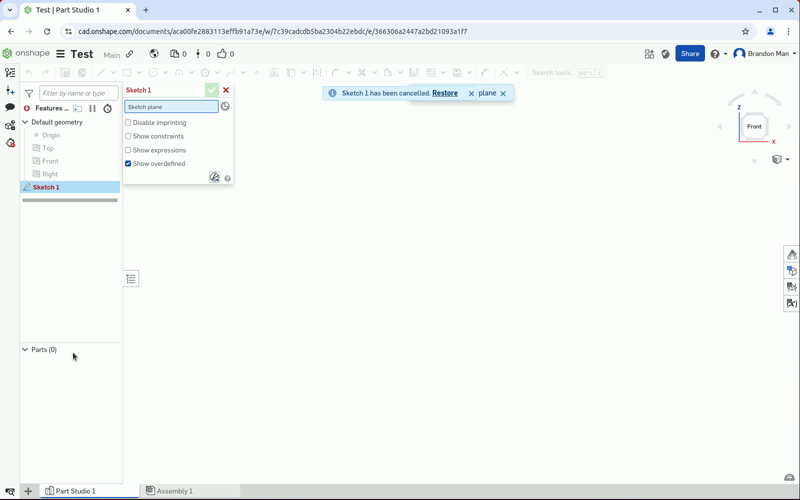
mouse_move(73, 163)
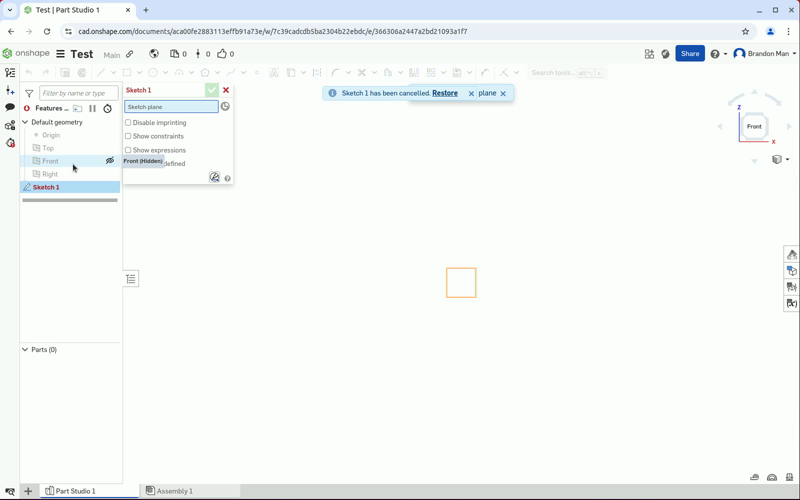
click(73, 163)
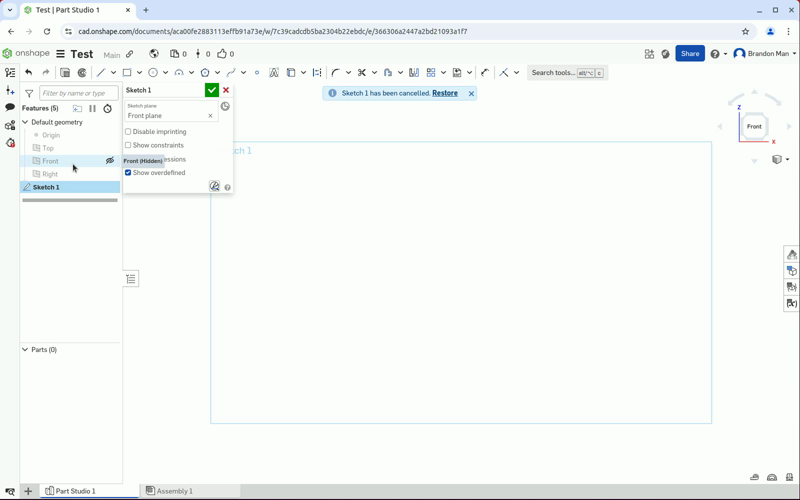
mouse_move(73, 352)
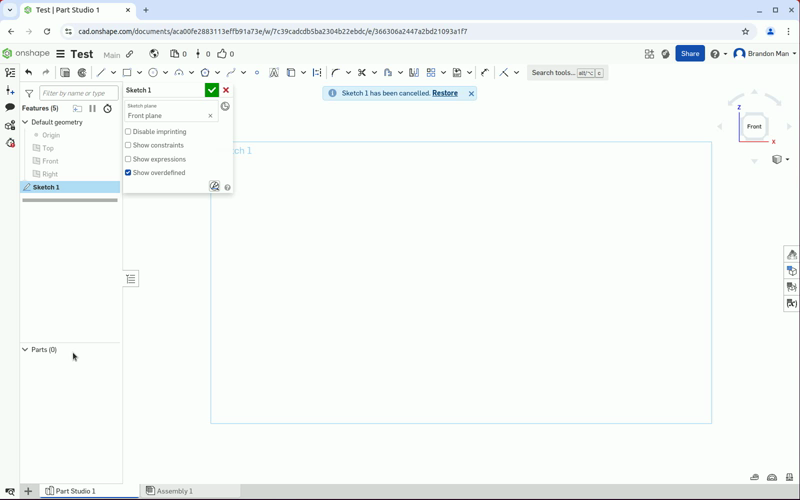
key(y)
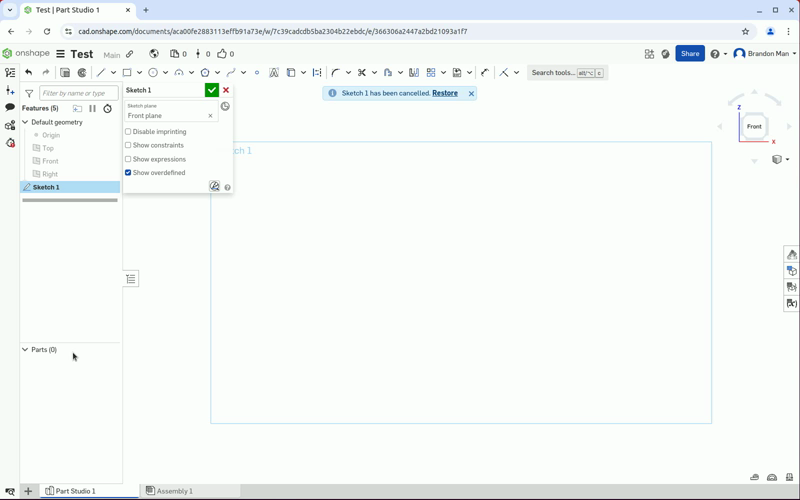
key(l)
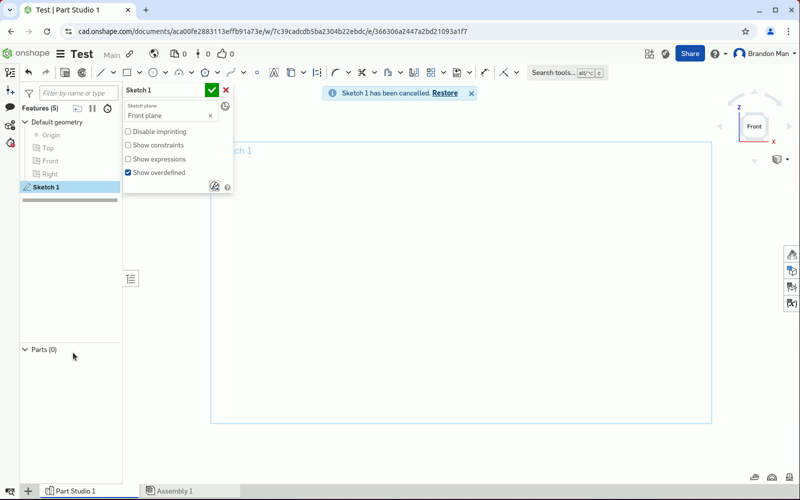
key_down(shift)
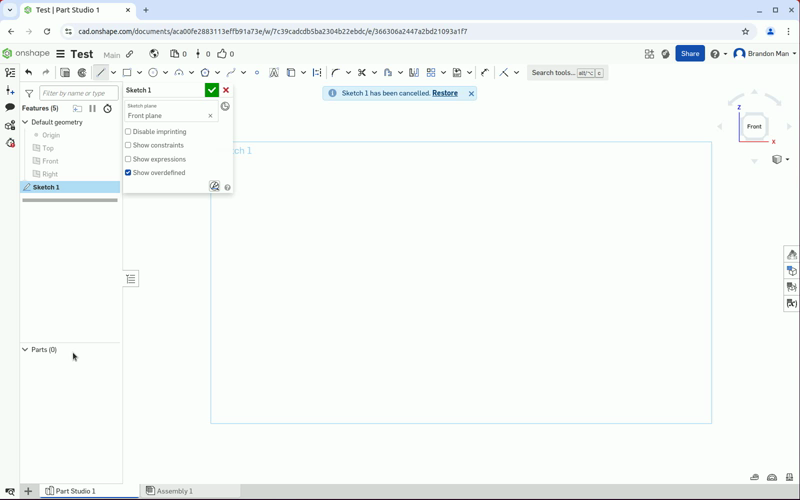
mouse_move(502, 290)
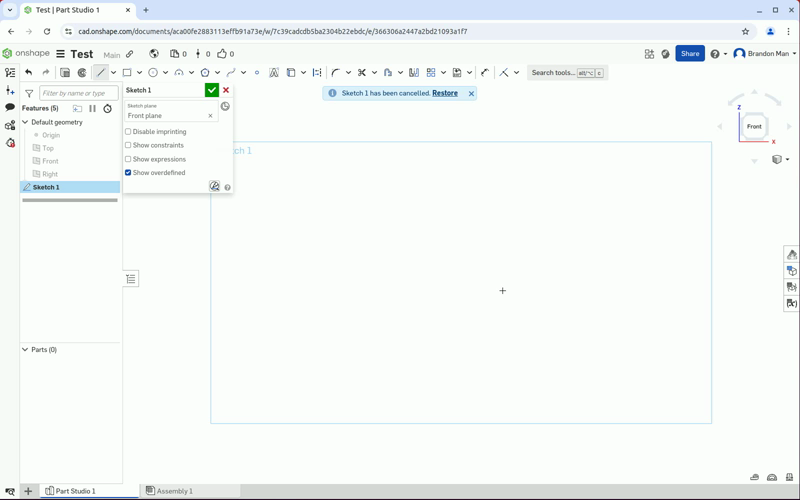
click(502, 290)
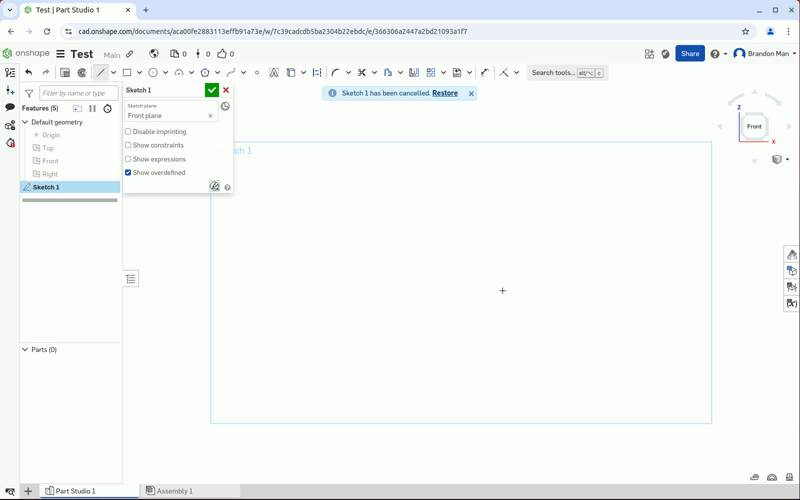
key_up(shift)
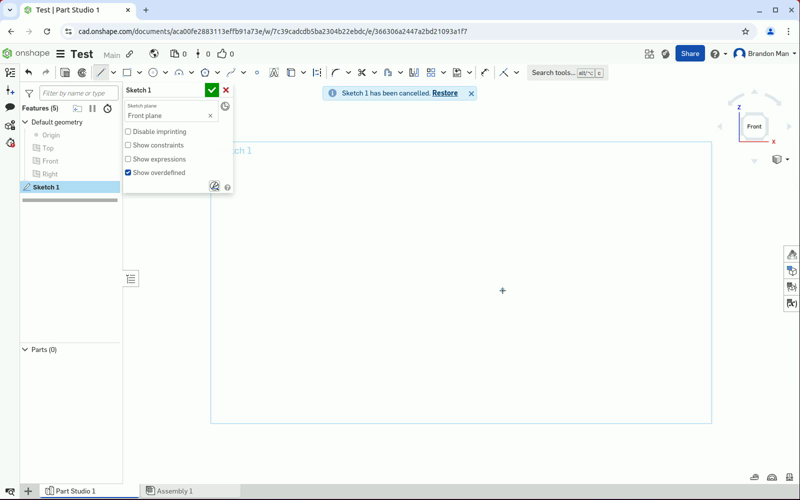
key_down(shift)
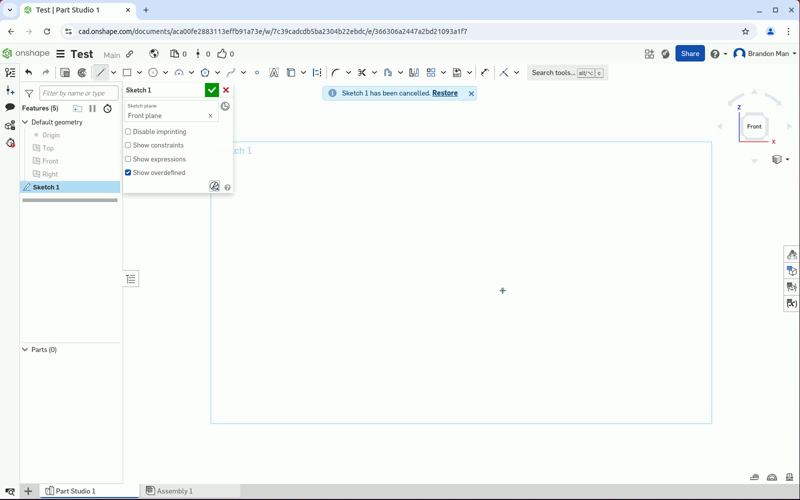
mouse_move(532, 290)
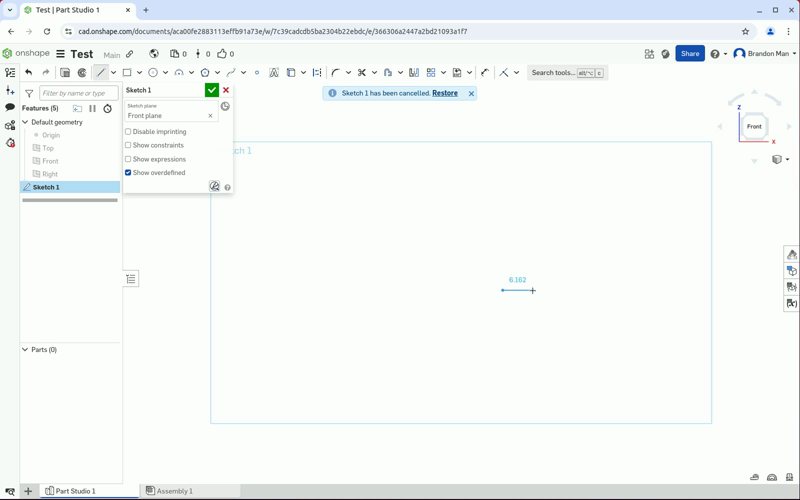
mouse_move(512, 290)
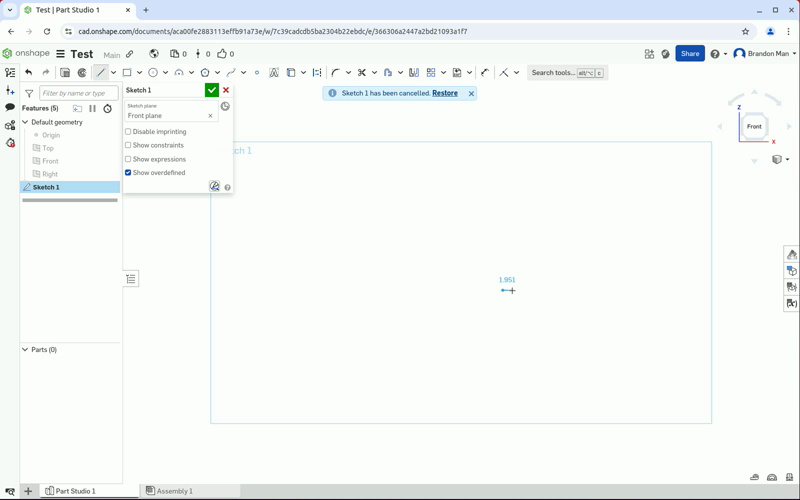
click(512, 290)
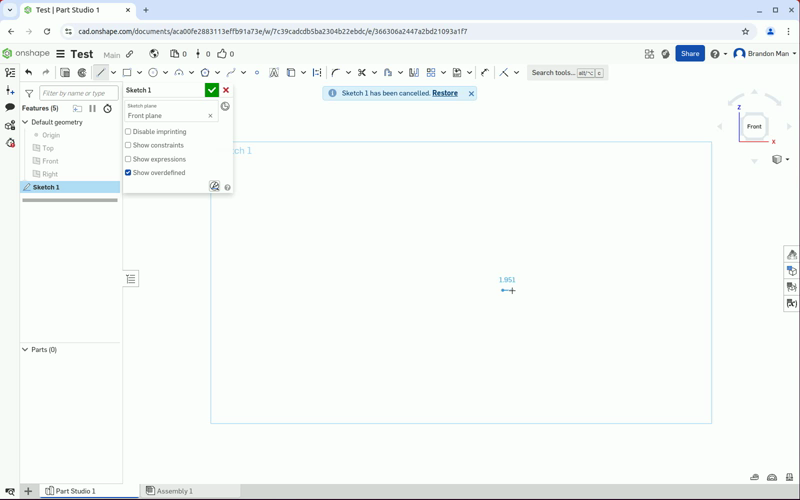
key_up(shift)
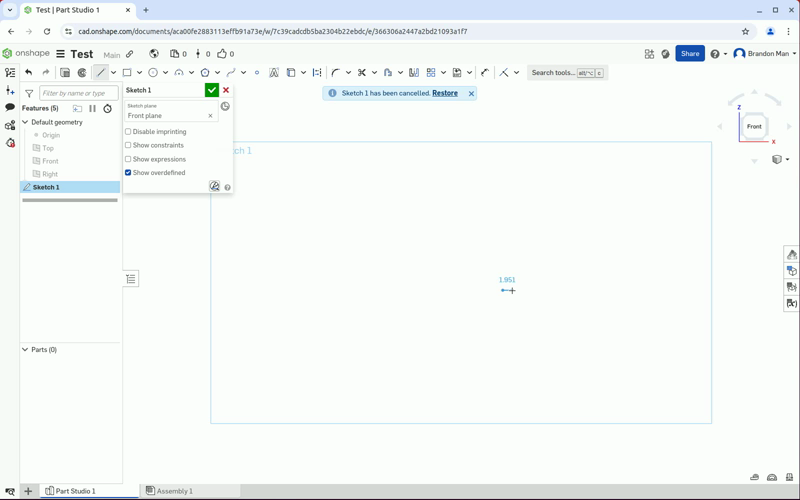
key_down(shift)
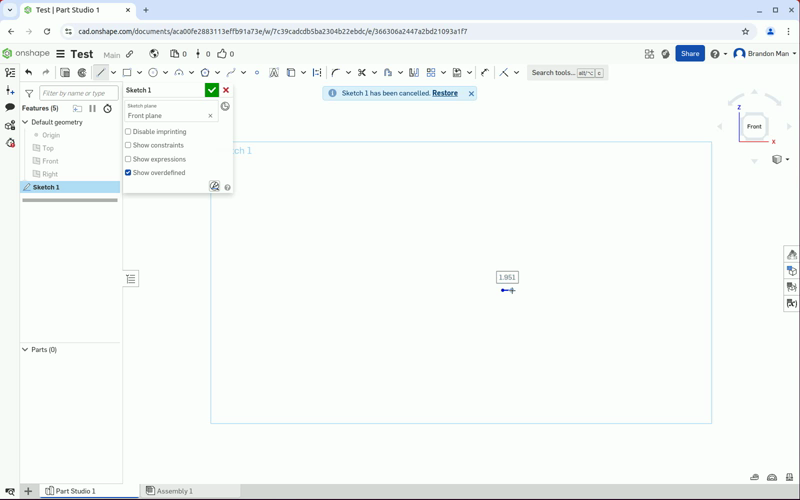
mouse_move(542, 290)
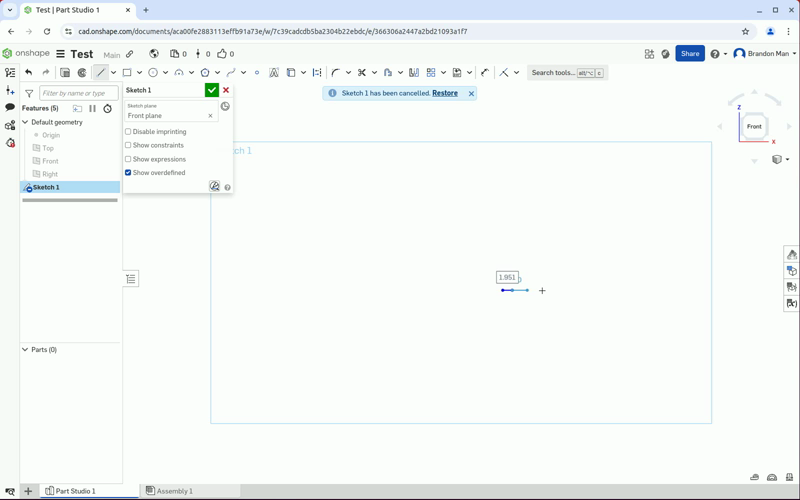
mouse_move(512, 281)
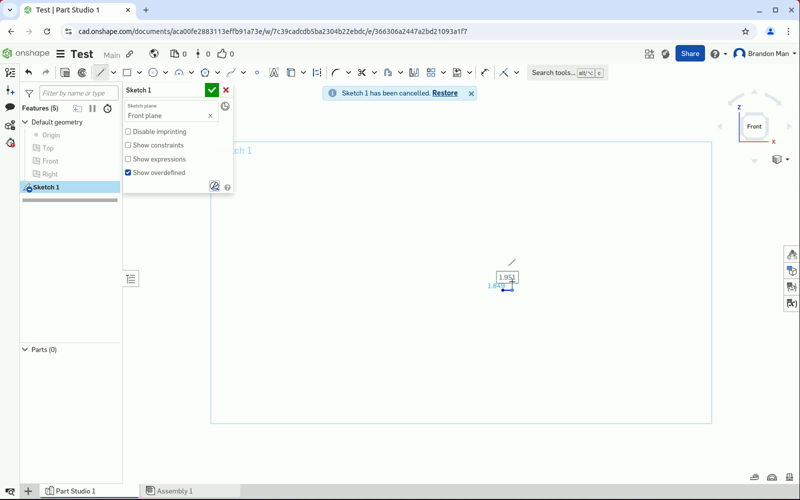
click(512, 281)
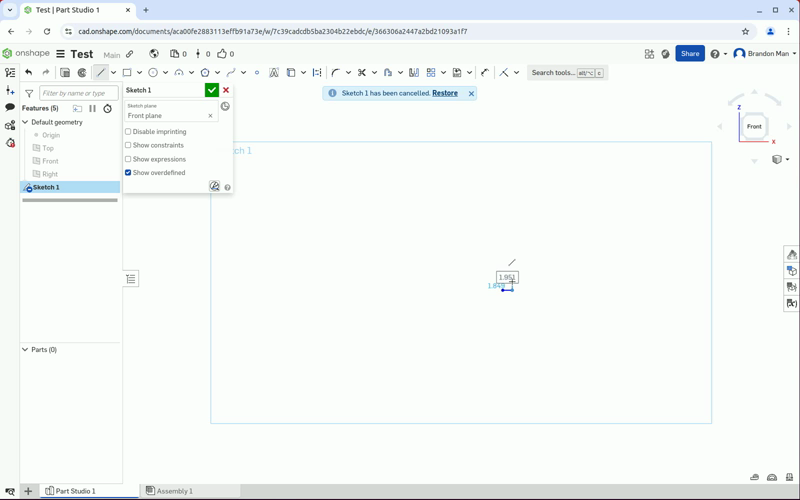
key_up(shift)
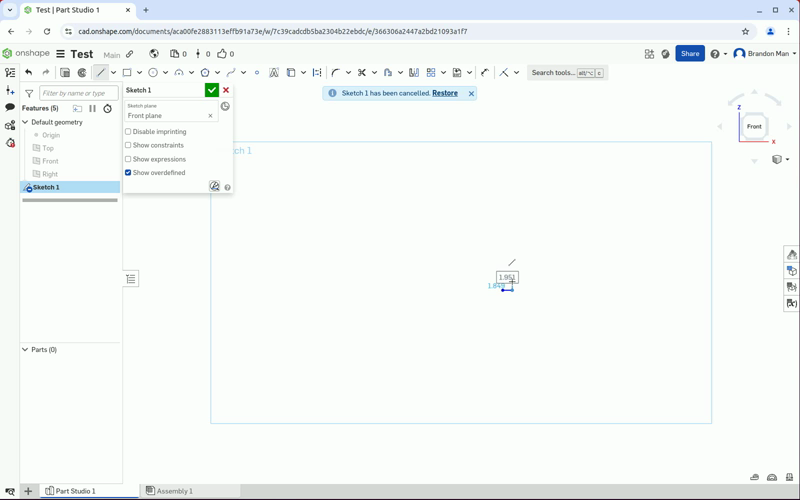
key_down(shift)
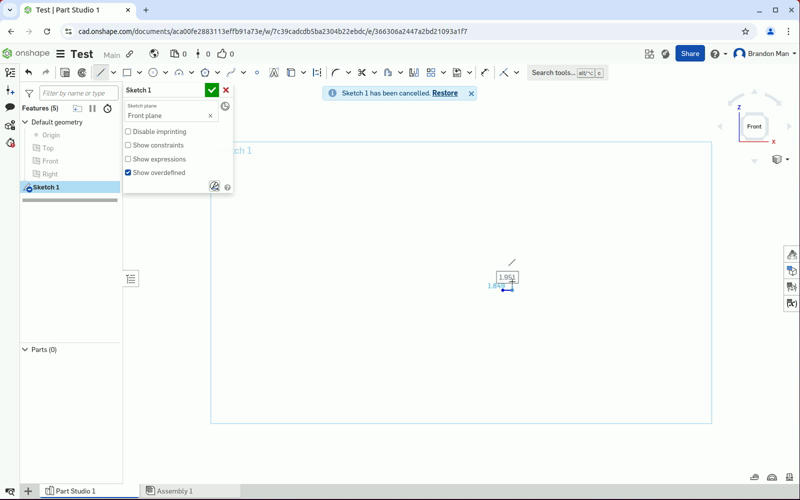
mouse_move(542, 281)
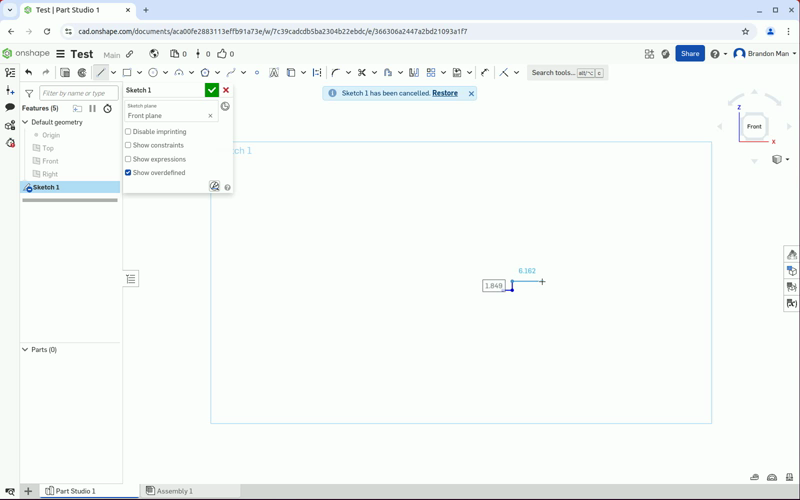
mouse_move(512, 279)
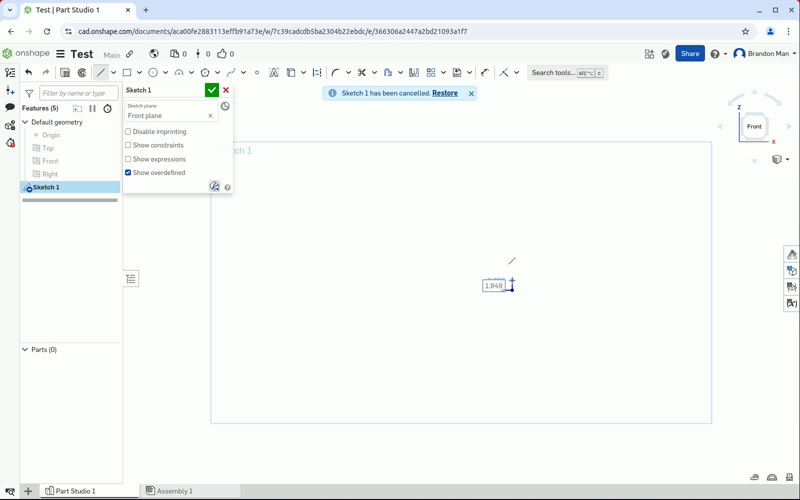
scroll(6)
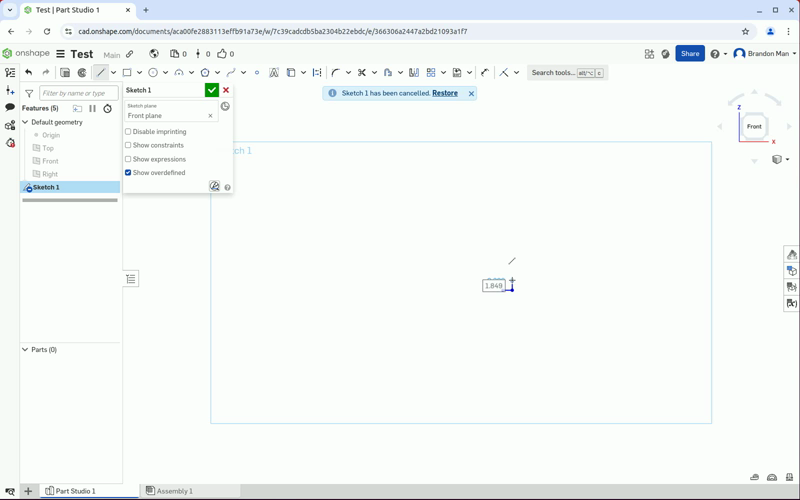
scroll(6)
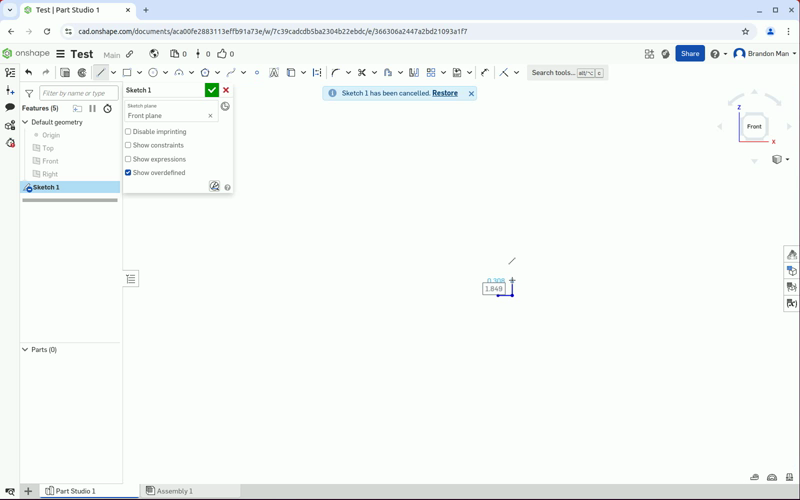
scroll(6)
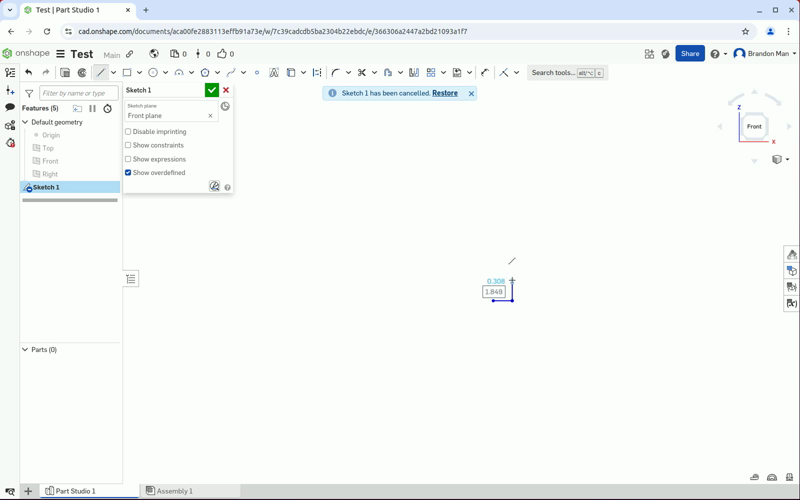
scroll(6)
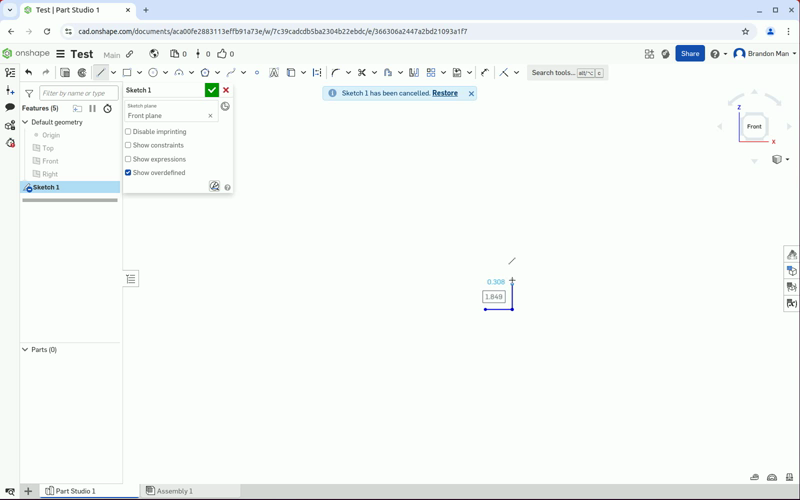
scroll(6)
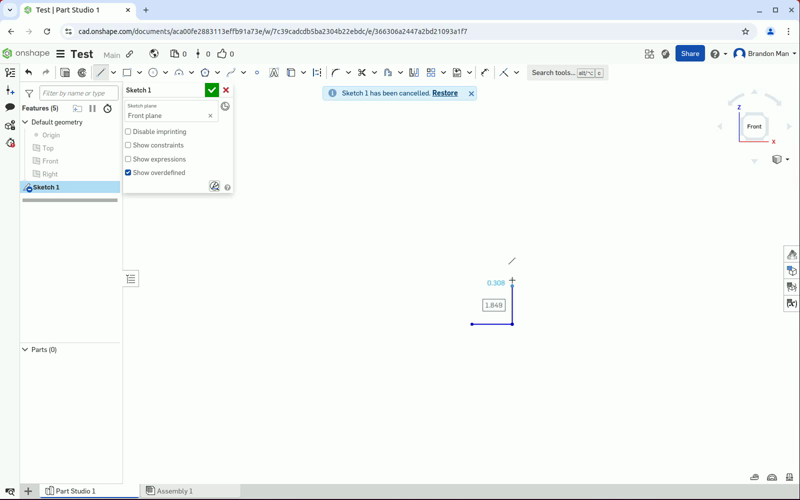
scroll(6)
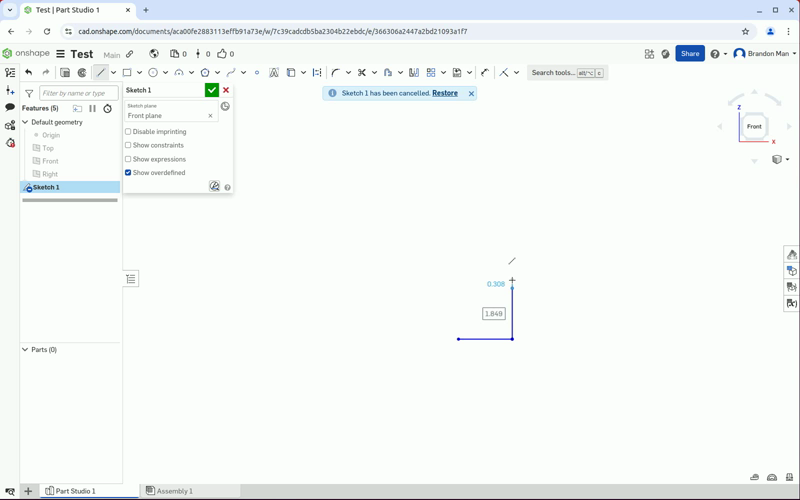
scroll(6)
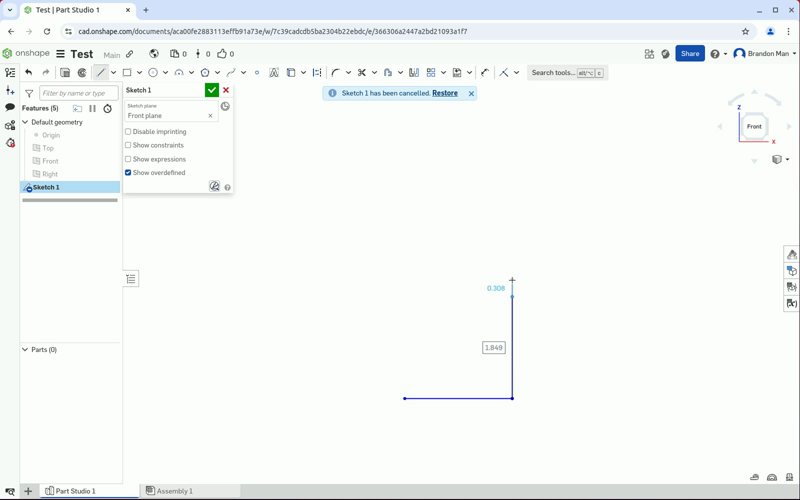
click(512, 279)
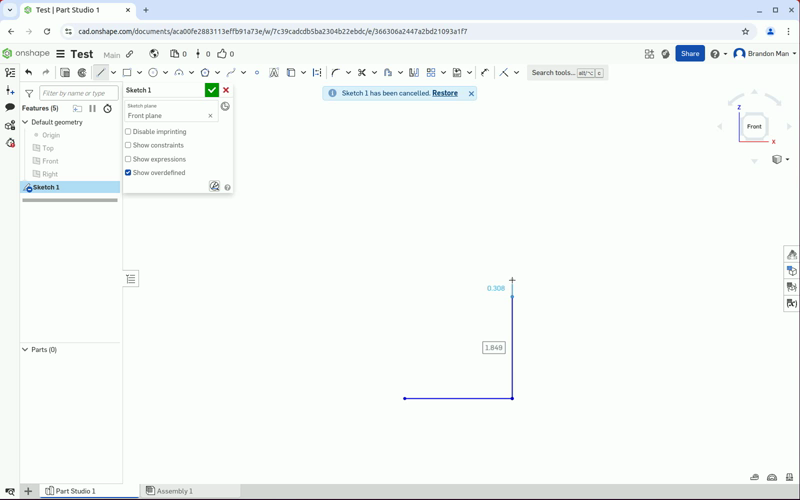
scroll(-6)
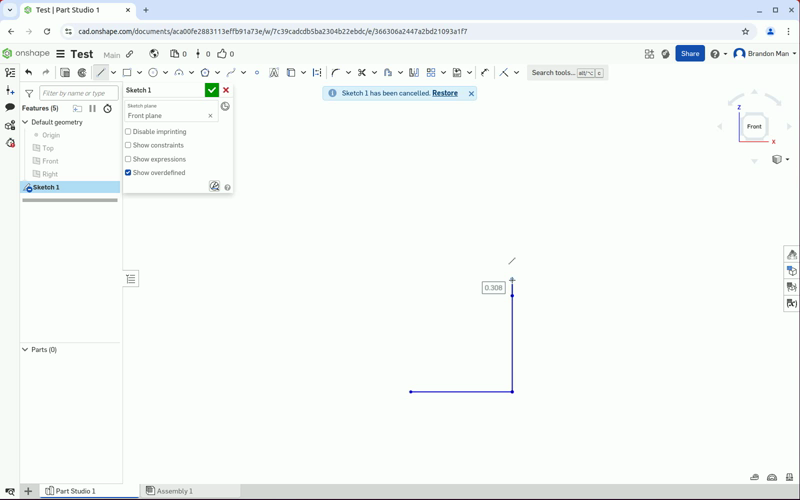
scroll(-6)
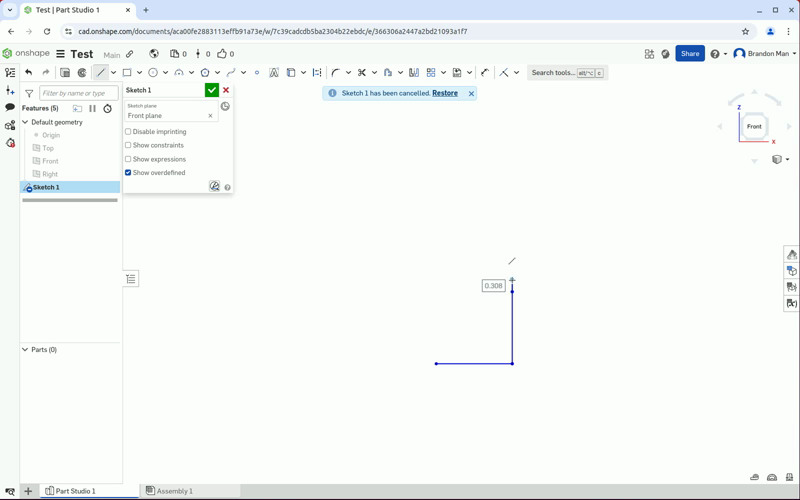
scroll(-6)
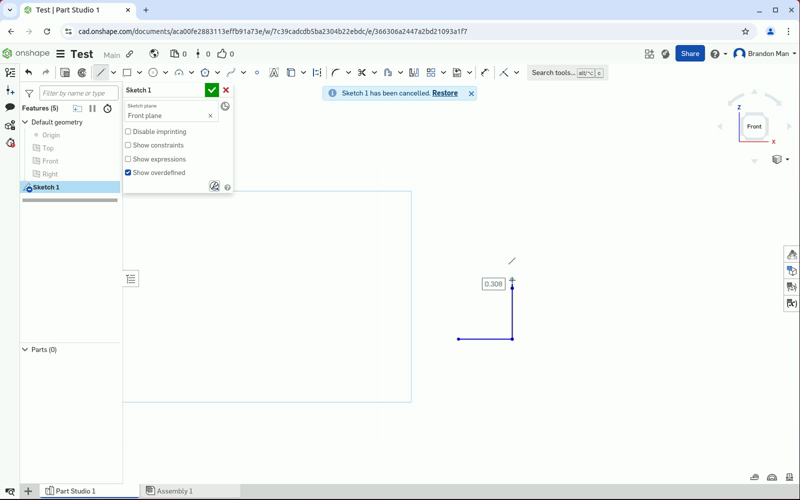
scroll(-6)
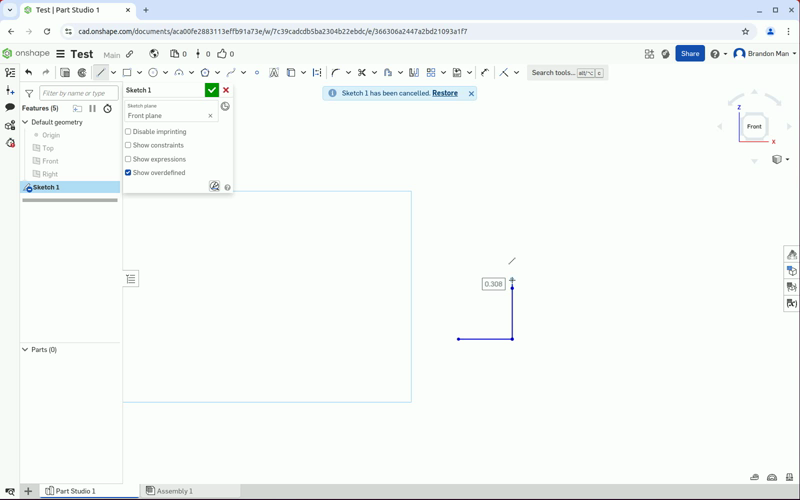
scroll(-6)
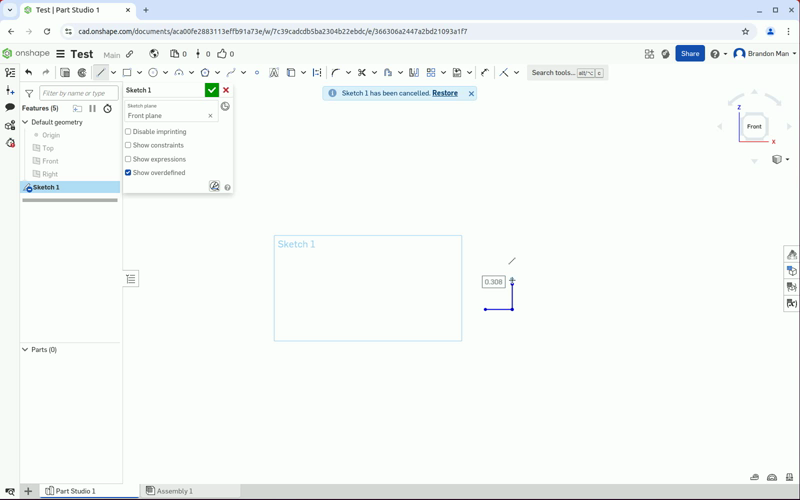
scroll(-6)
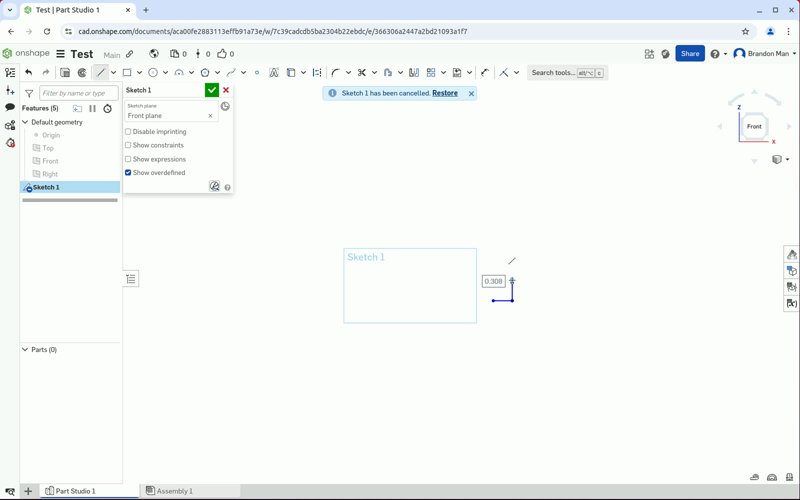
scroll(-6)
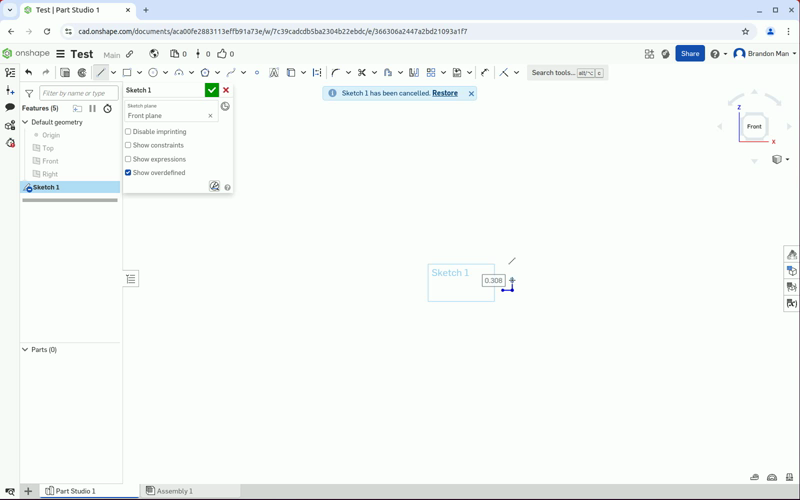
key_up(shift)
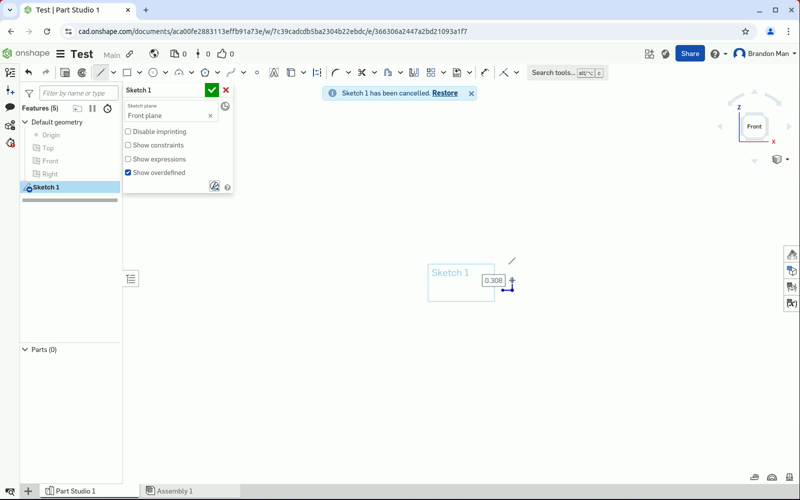
key_down(shift)
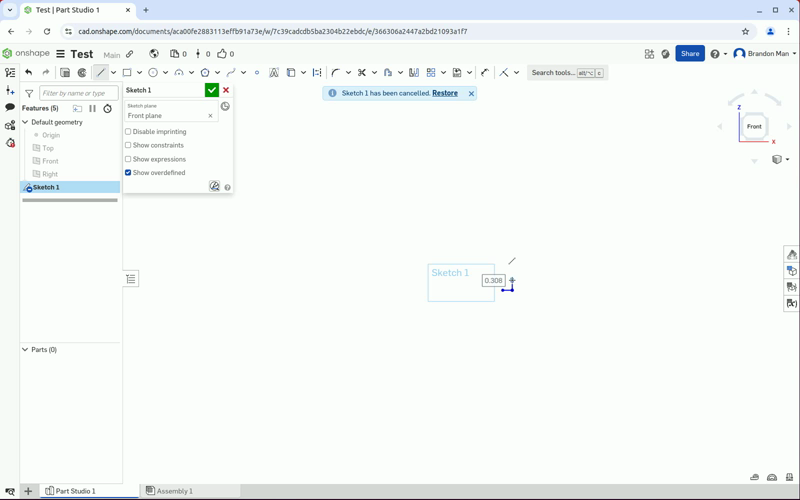
mouse_move(542, 279)
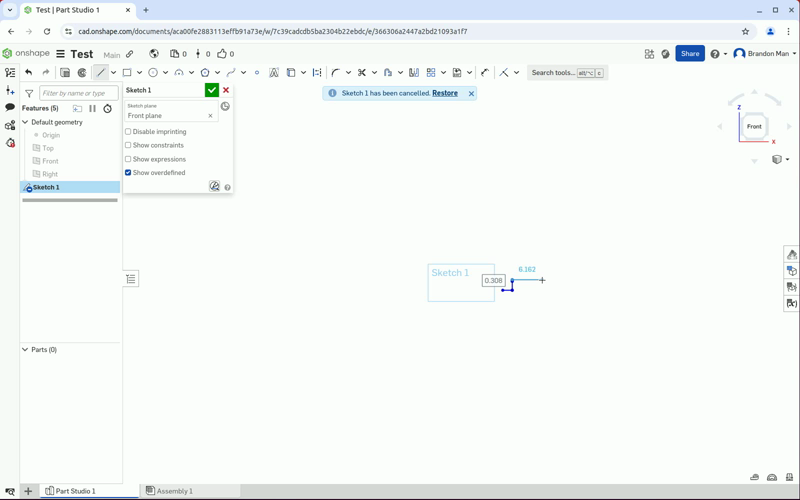
mouse_move(502, 279)
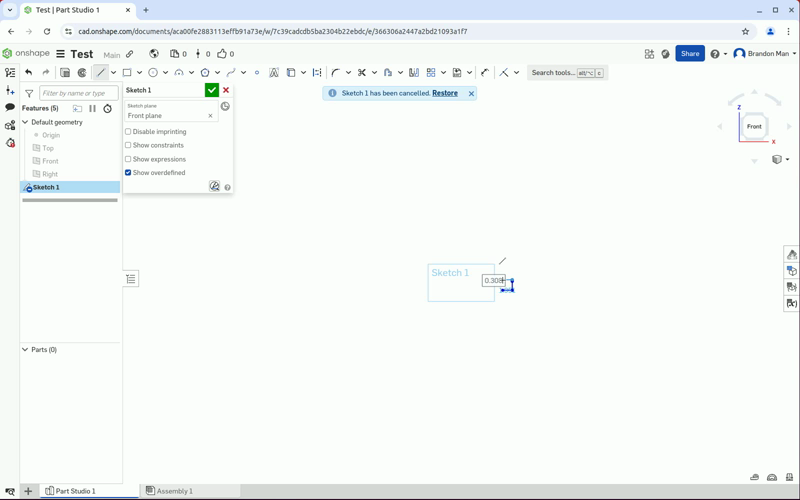
click(502, 279)
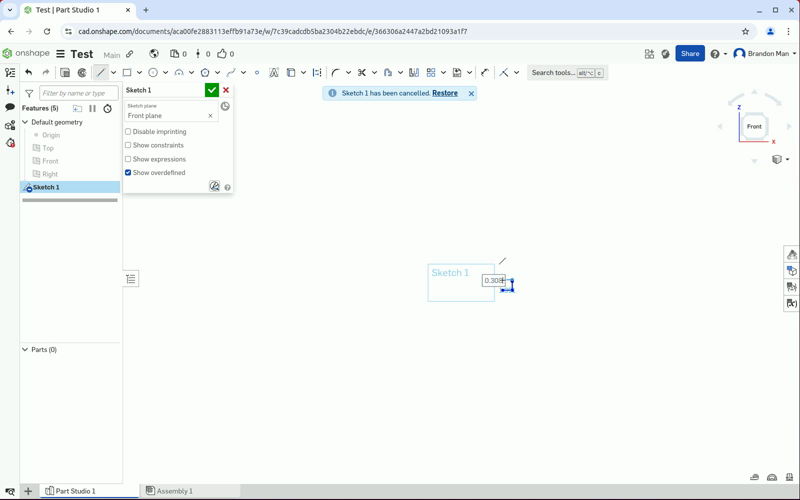
key_up(shift)
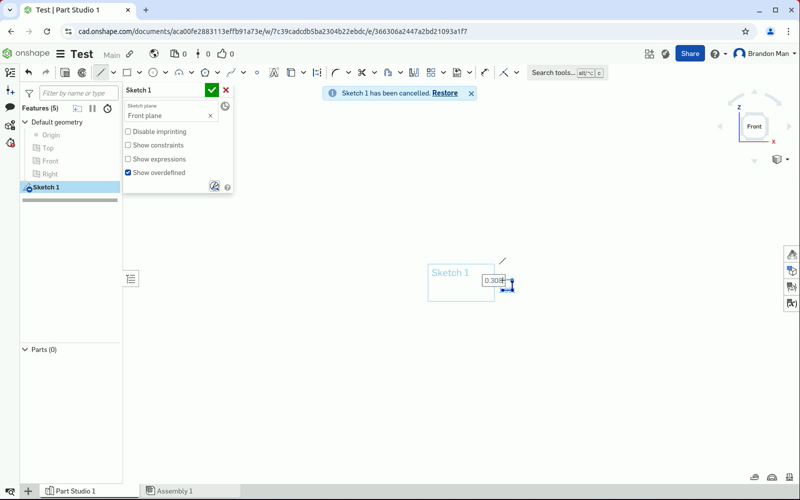
key_down(shift)
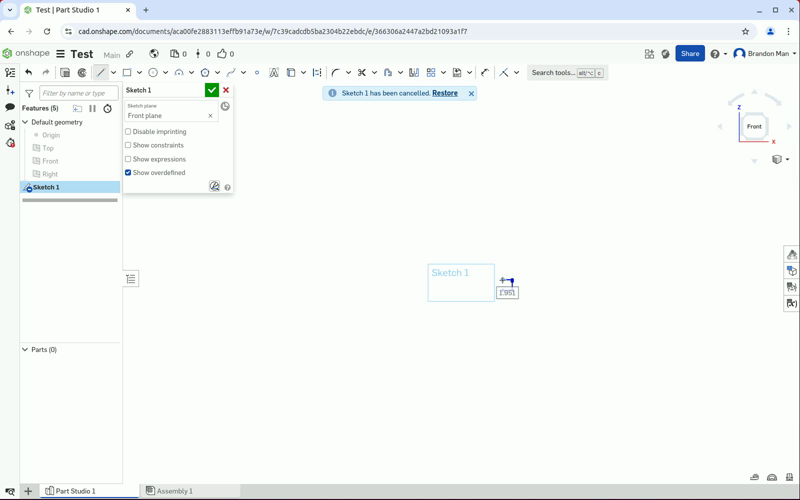
mouse_move(532, 279)
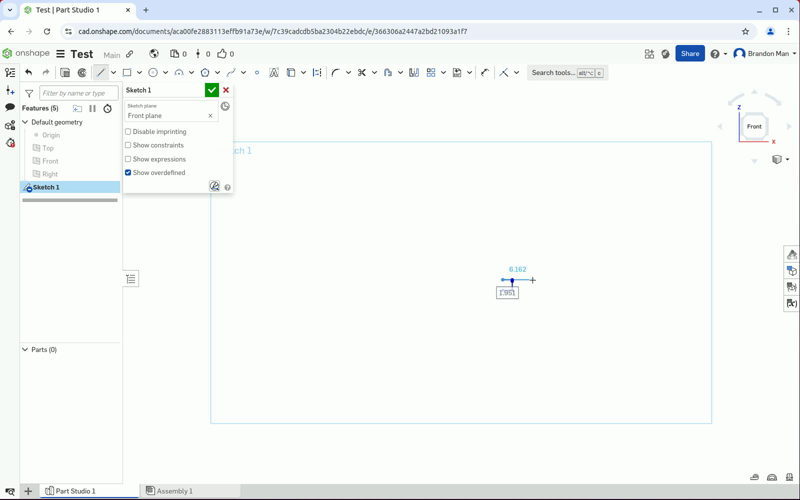
mouse_move(502, 282)
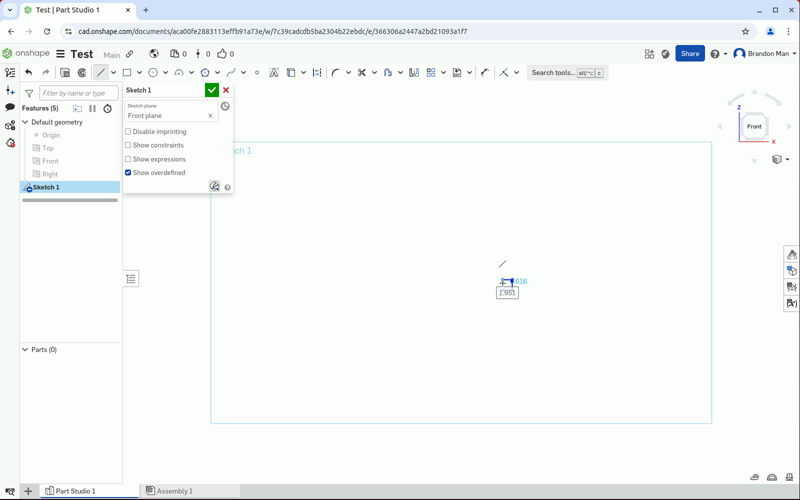
scroll(6)
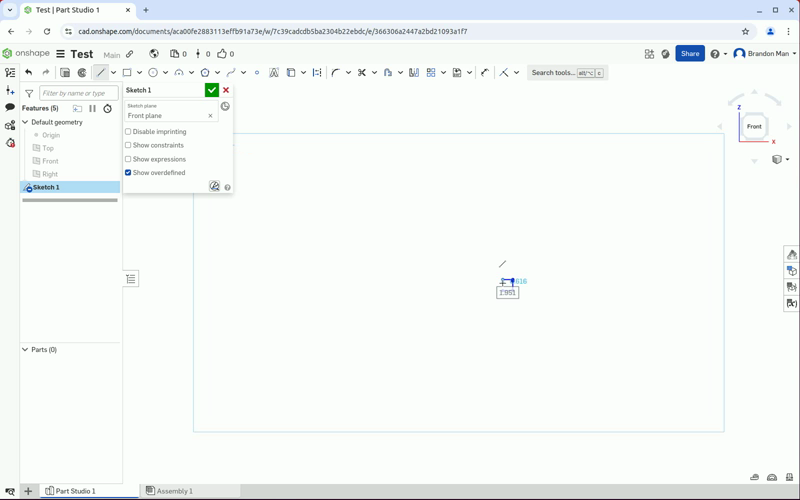
scroll(6)
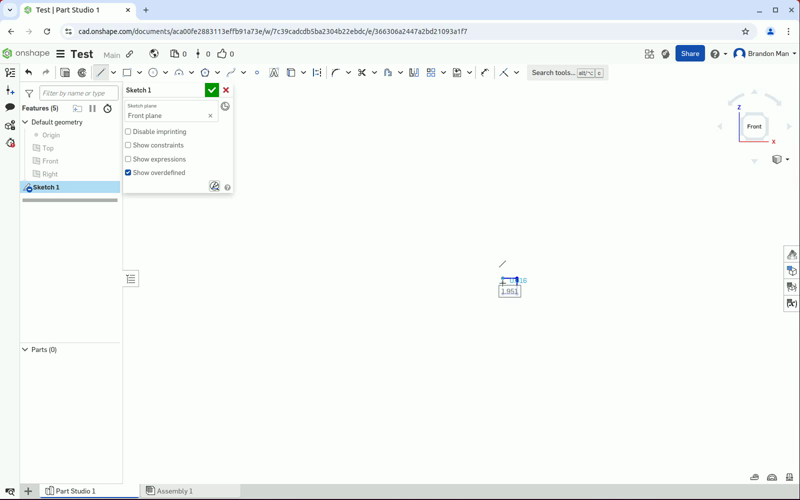
scroll(6)
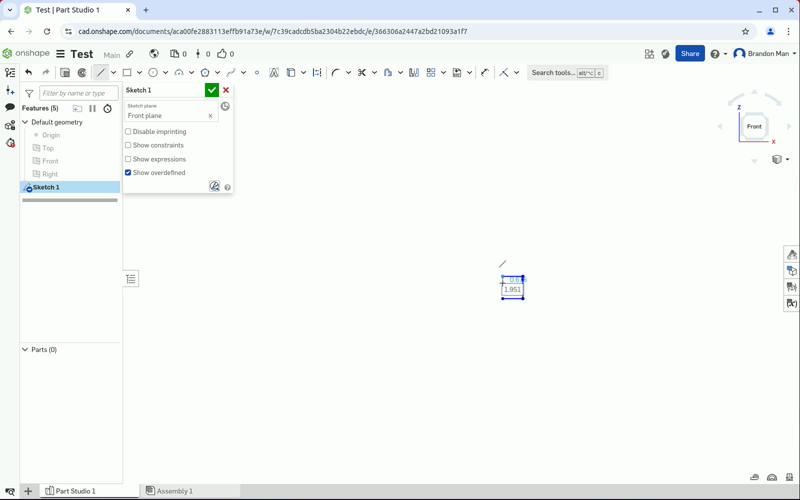
scroll(6)
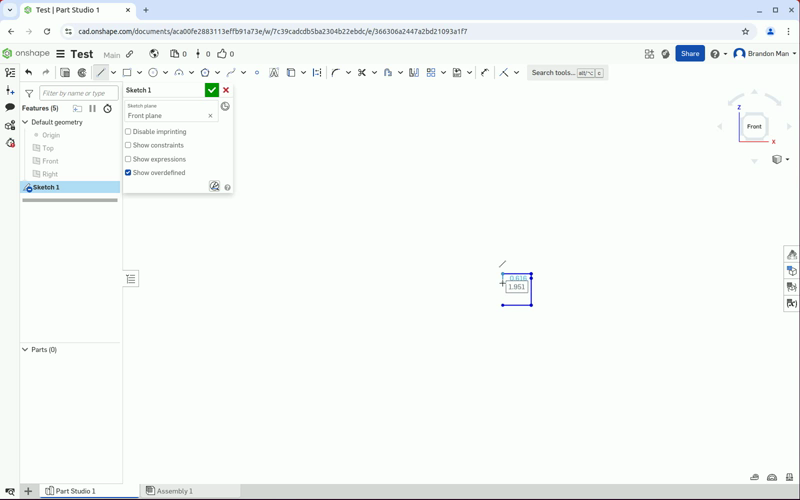
scroll(6)
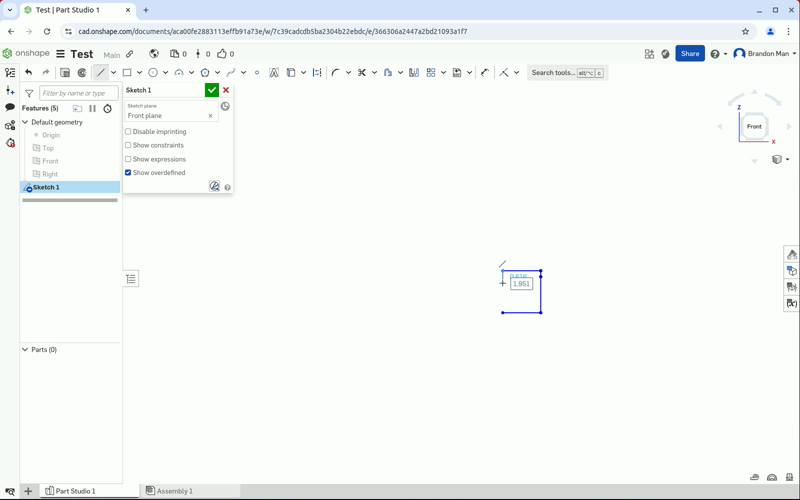
scroll(6)
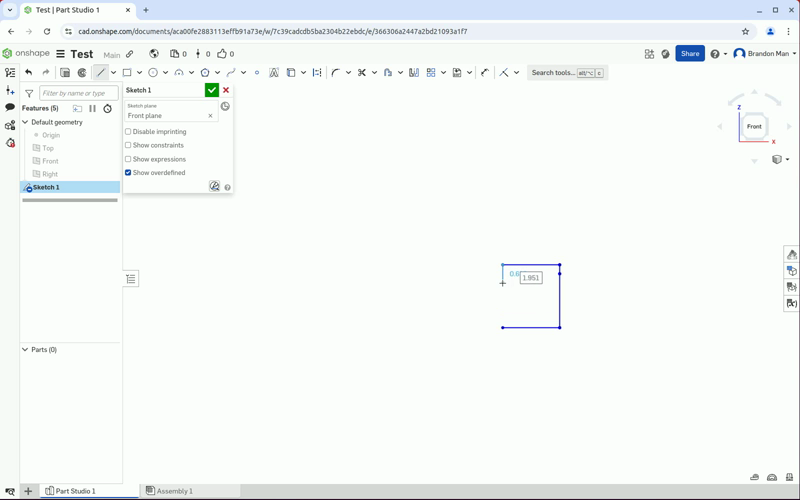
scroll(6)
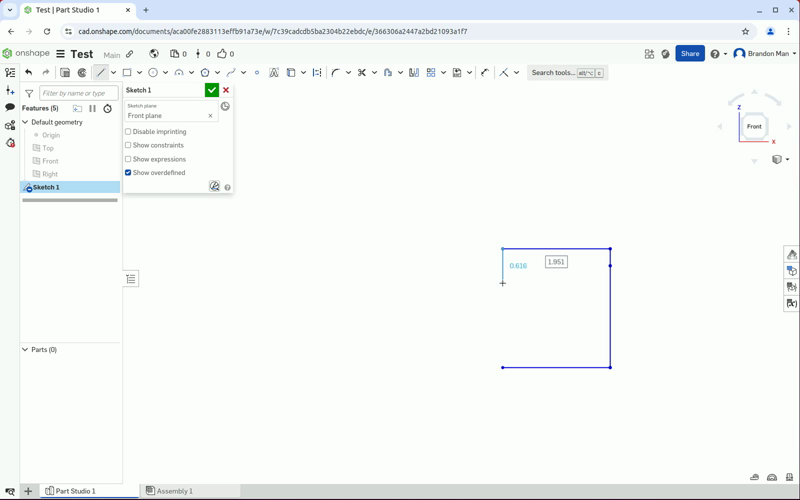
click(502, 282)
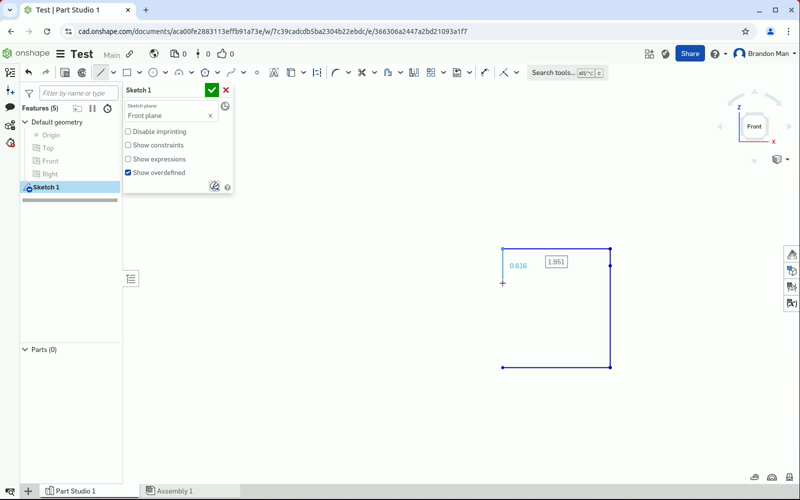
scroll(-6)
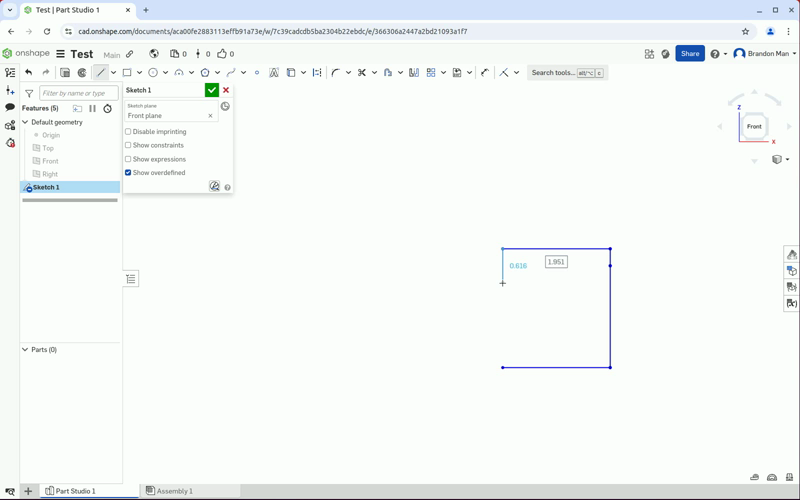
scroll(-6)
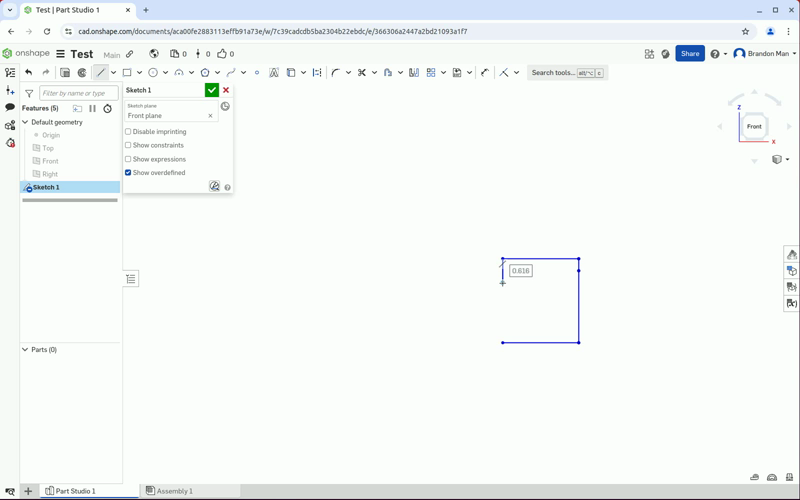
scroll(-6)
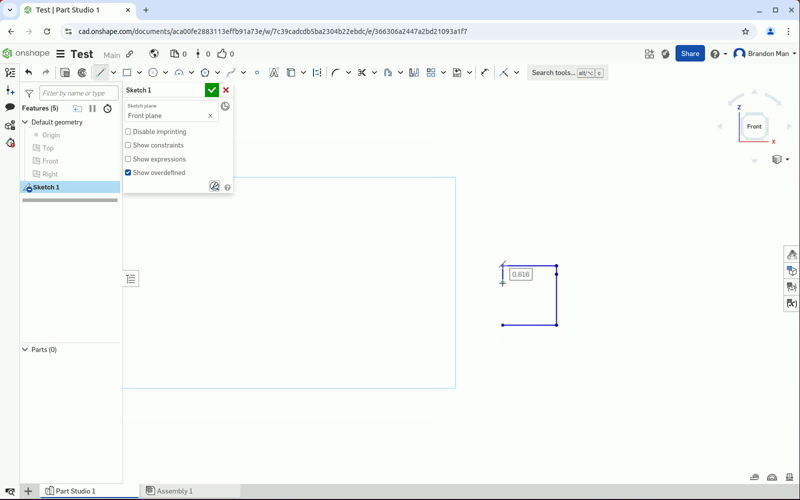
scroll(-6)
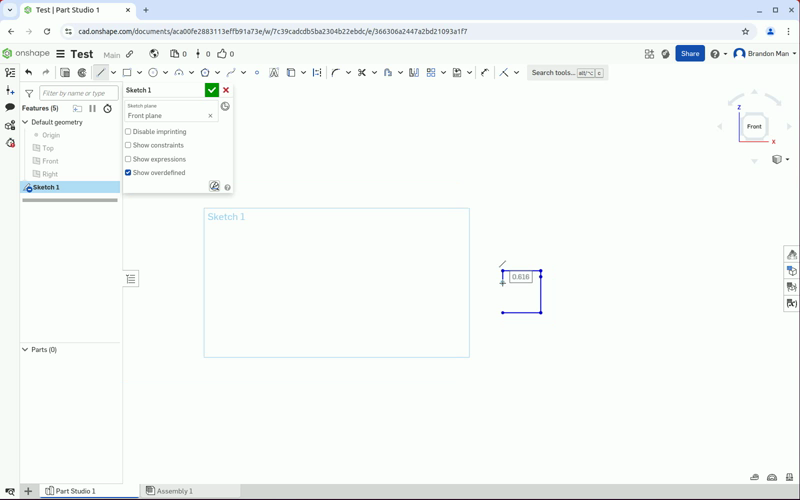
scroll(-6)
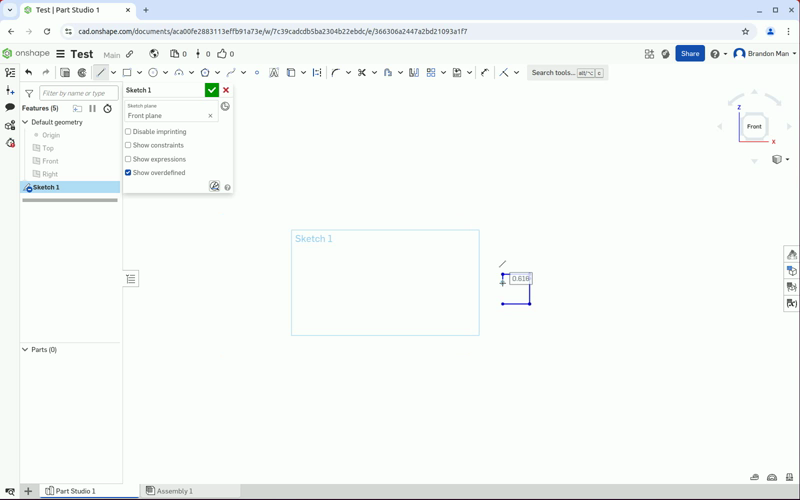
scroll(-6)
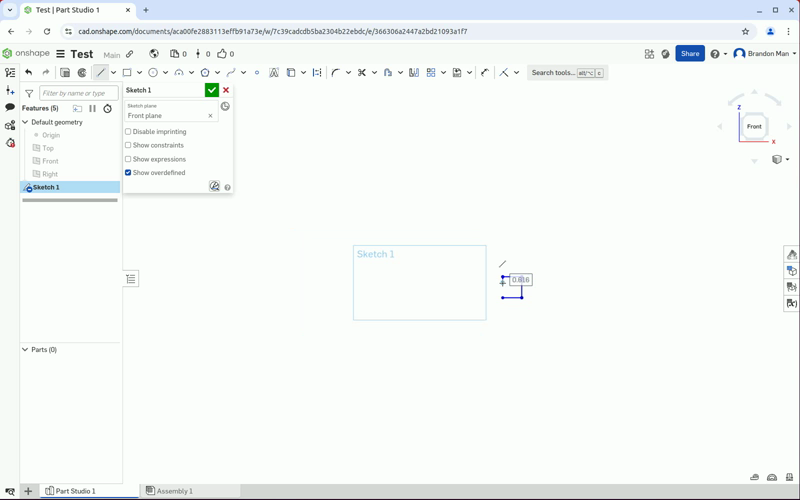
scroll(-6)
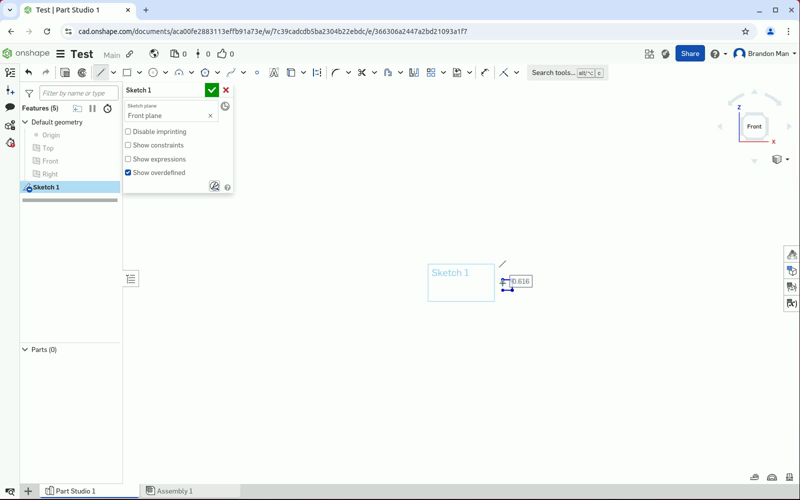
key_up(shift)
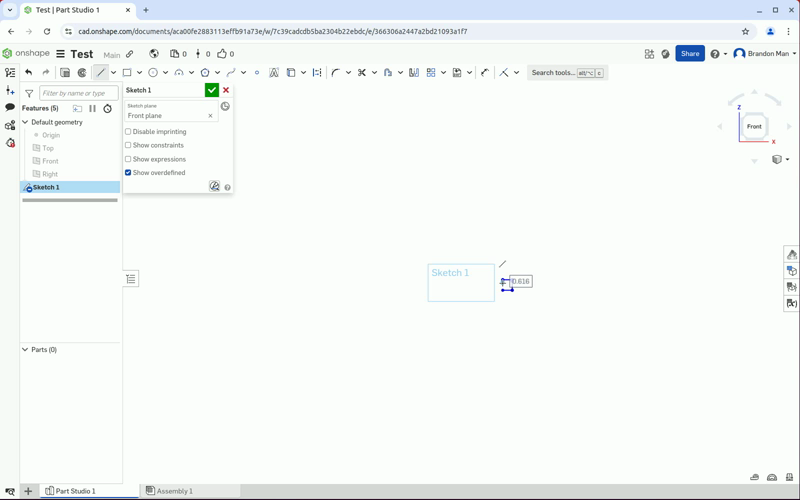
mouse_move(532, 282)
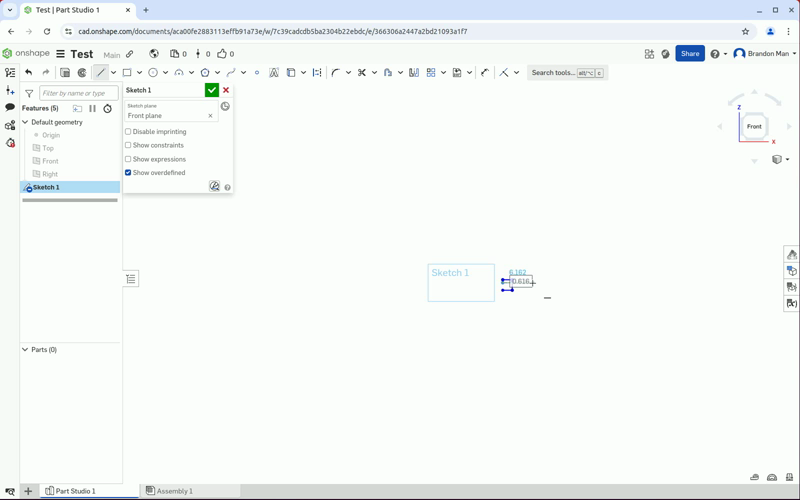
key_down(shift)
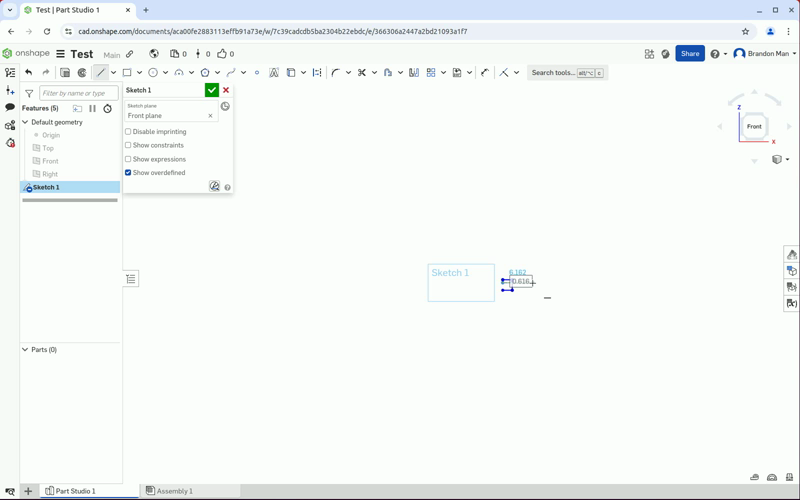
mouse_move(502, 290)
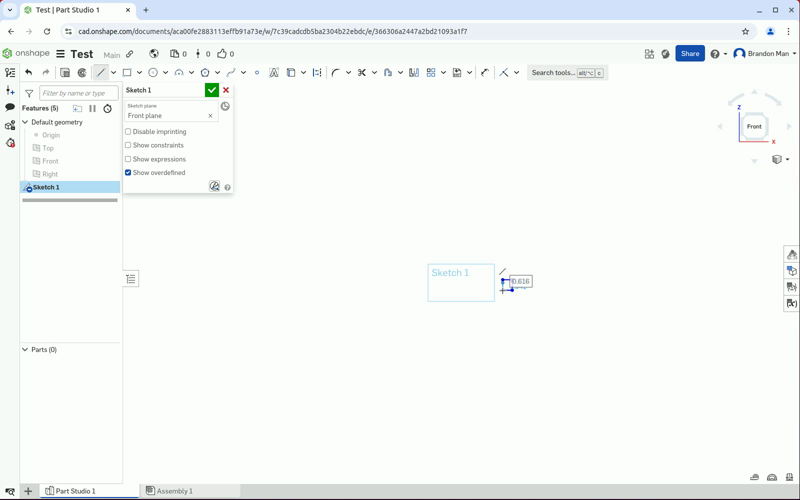
key_up(shift)
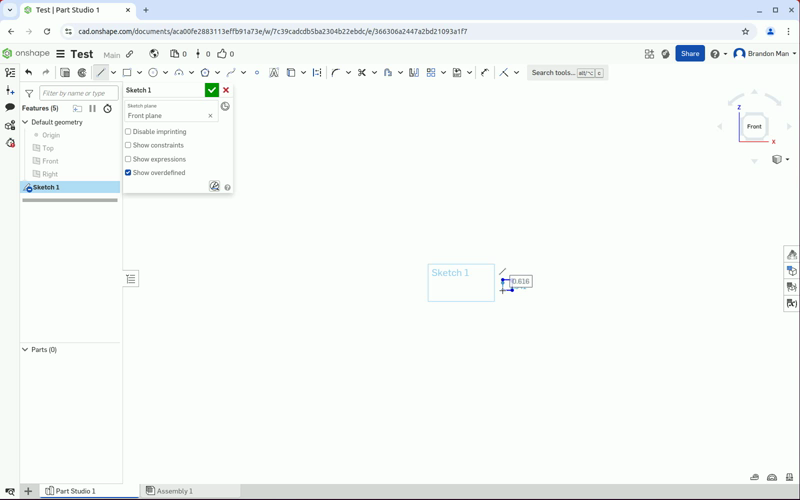
click(502, 290)
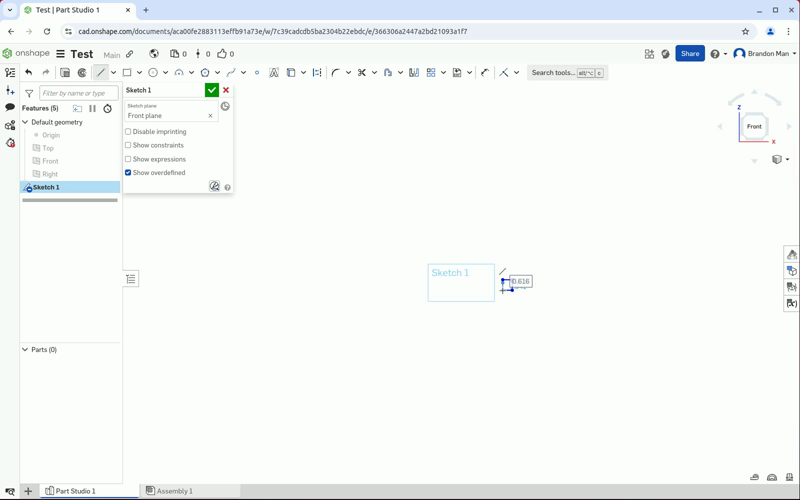
key(esc)
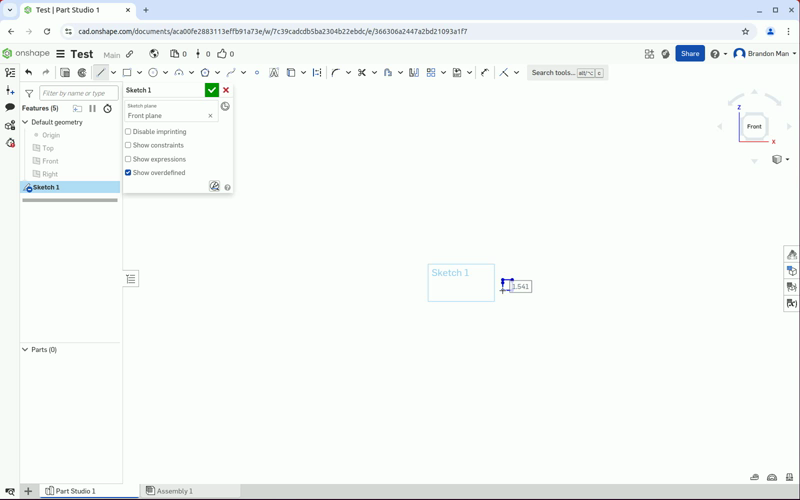
mouse_move(504, 289)
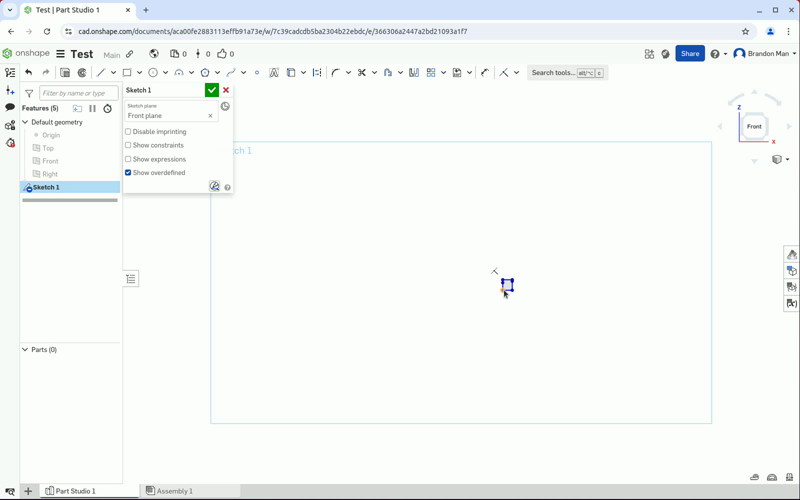
scroll(6)
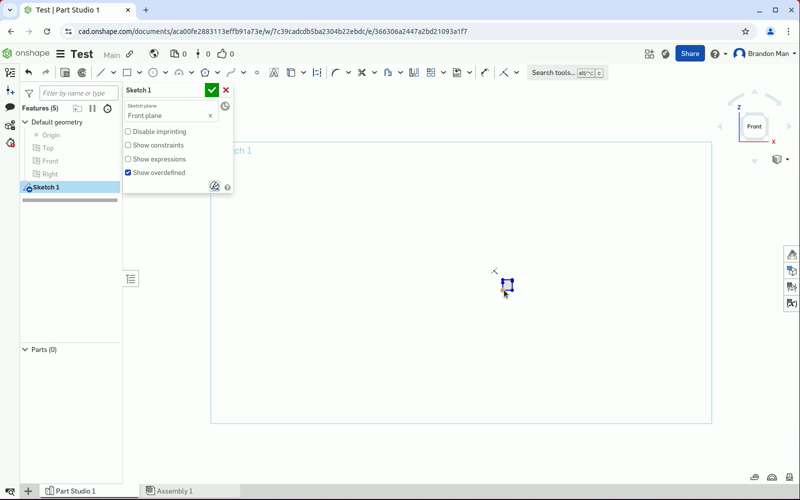
scroll(6)
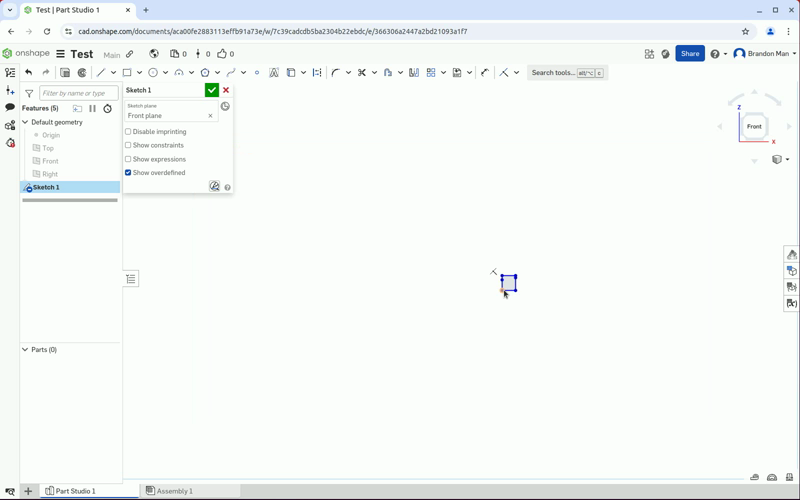
scroll(6)
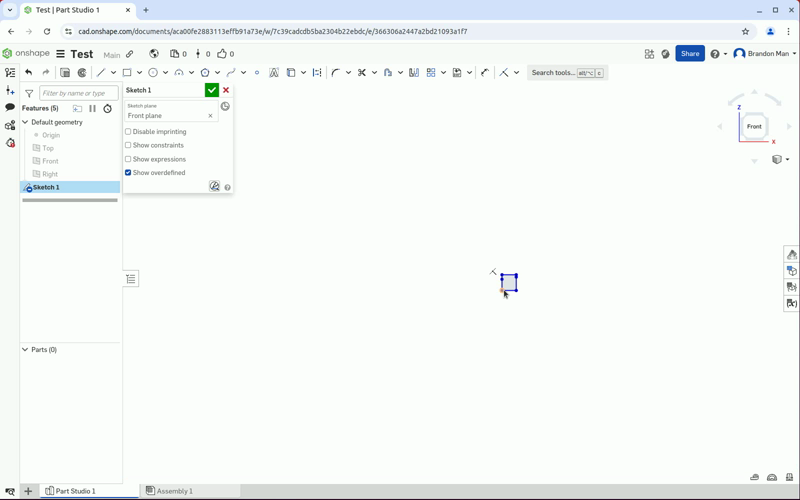
scroll(6)
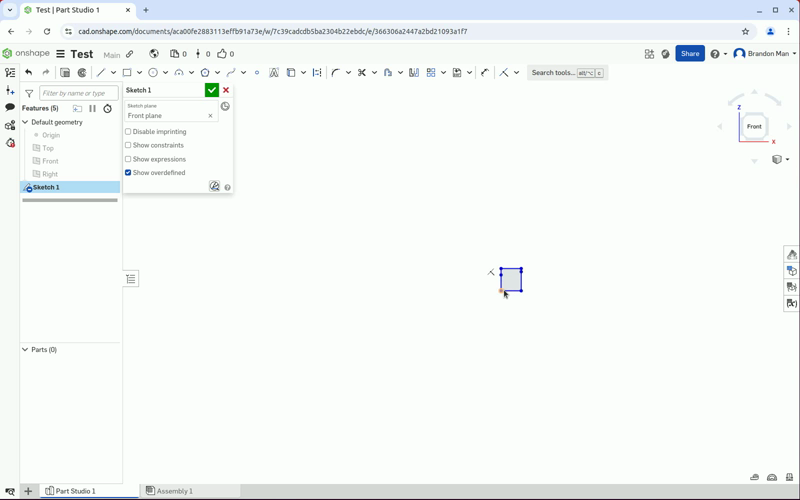
scroll(6)
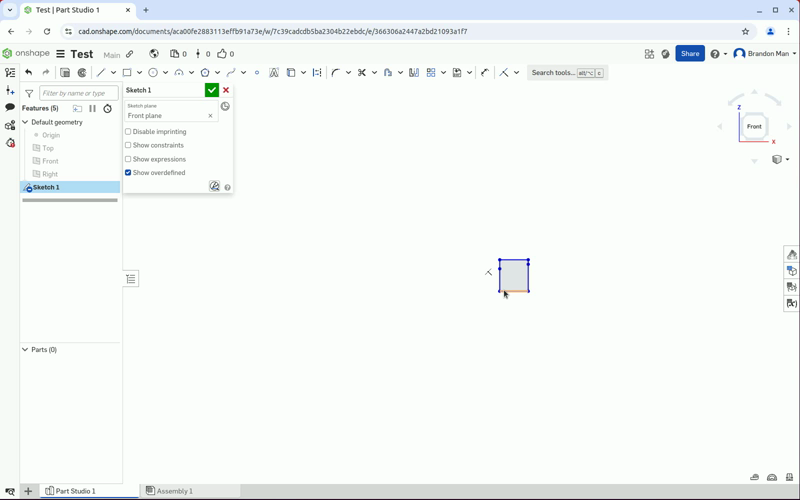
scroll(6)
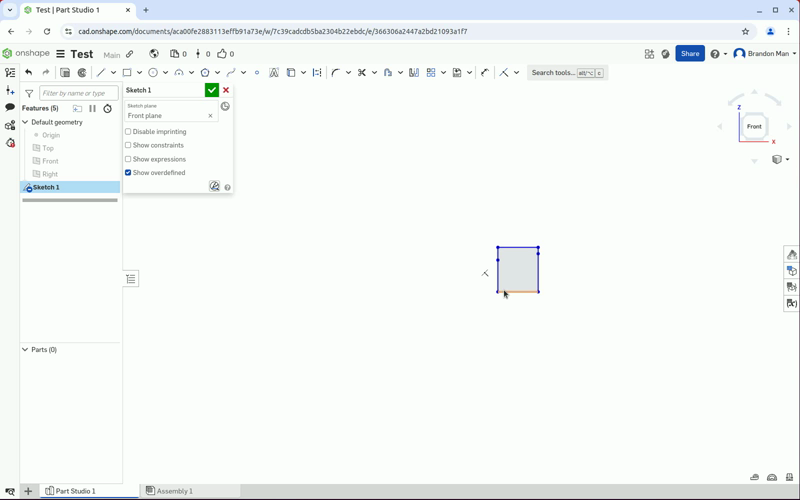
scroll(6)
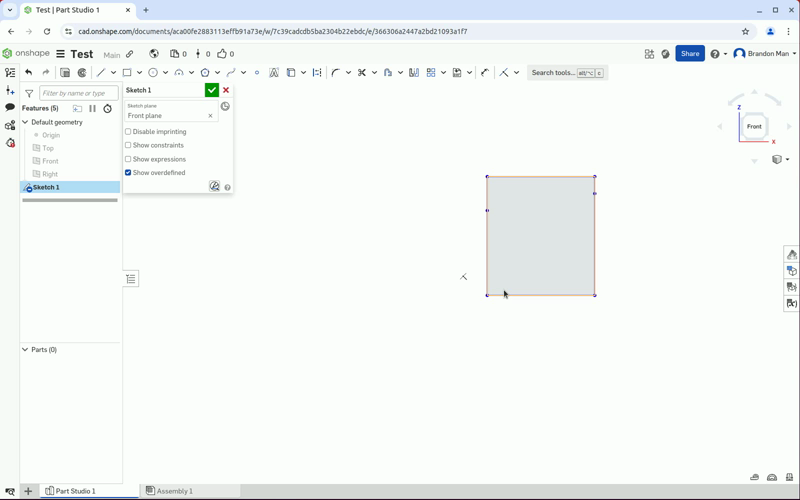
click(504, 289)
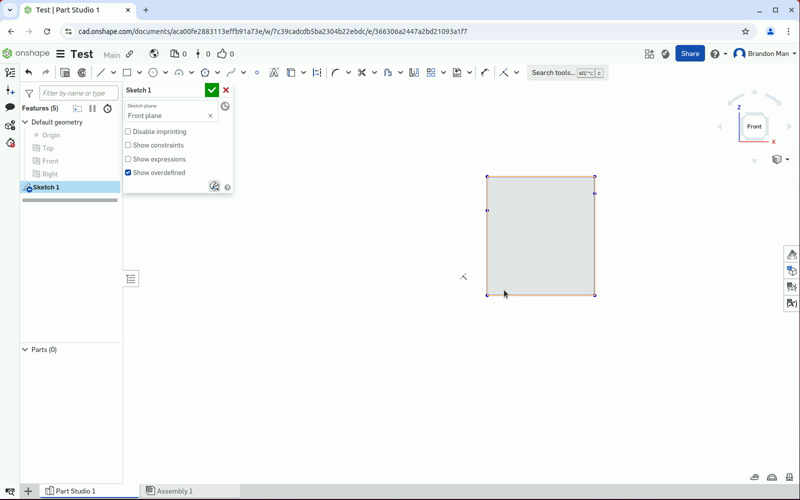
scroll(-6)
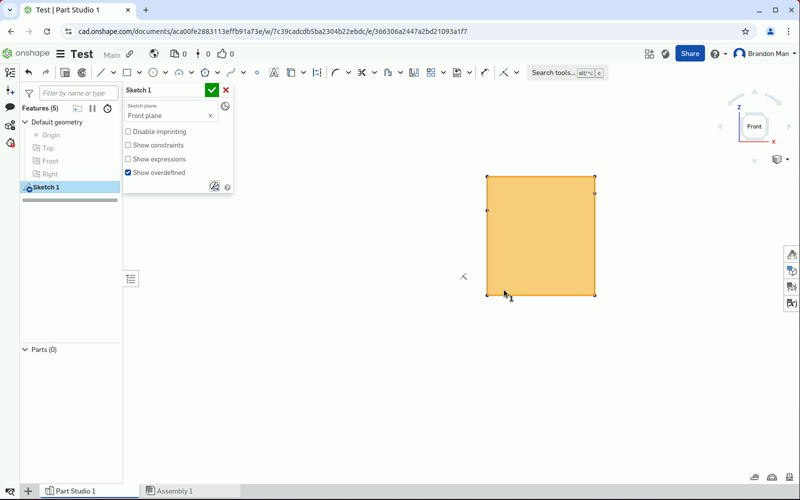
scroll(-6)
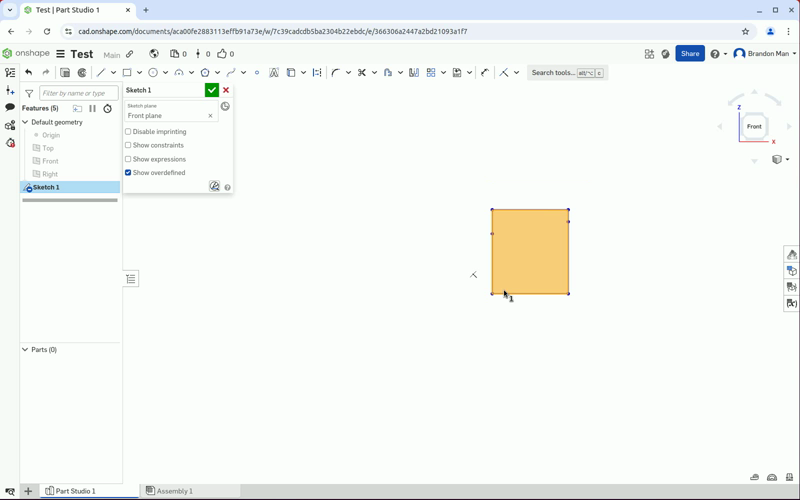
scroll(-6)
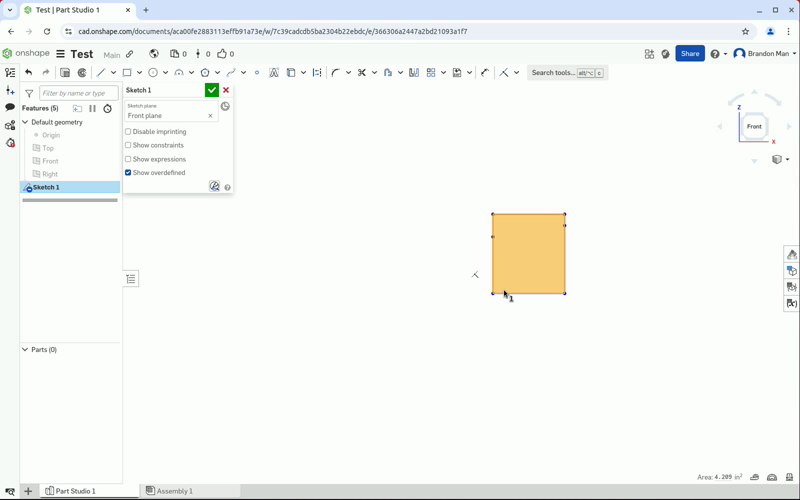
scroll(-6)
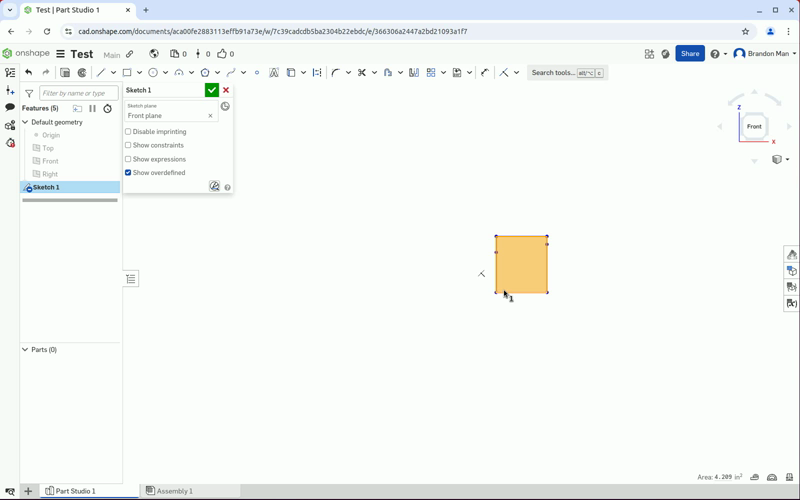
scroll(-6)
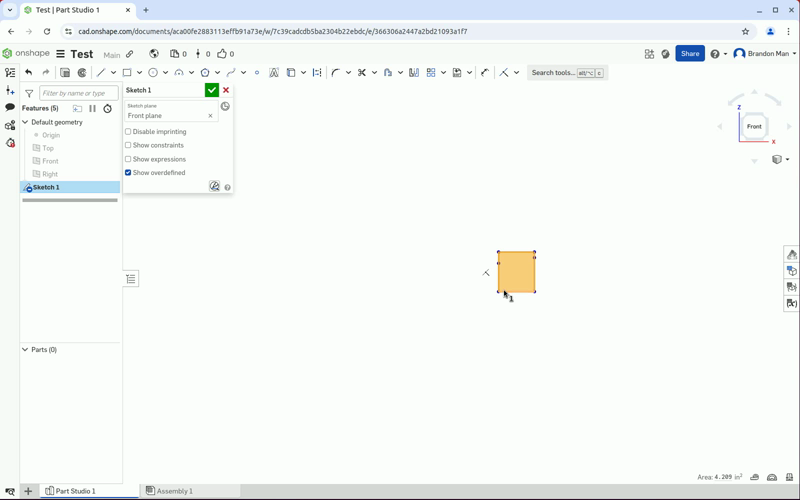
scroll(-6)
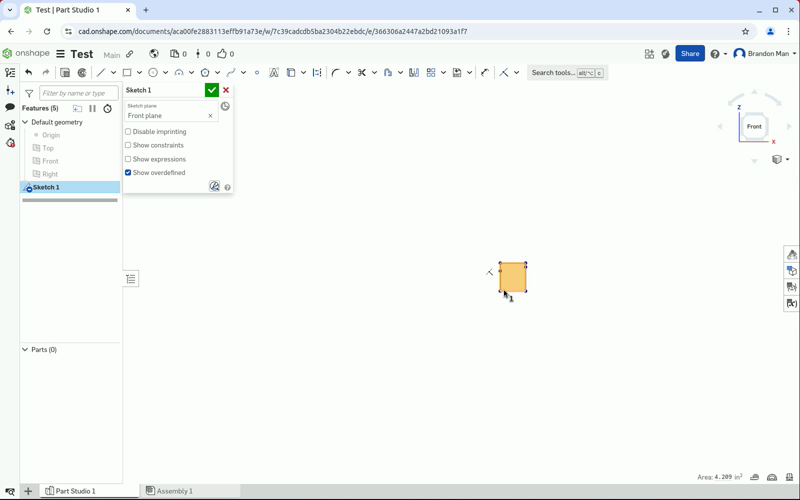
scroll(-6)
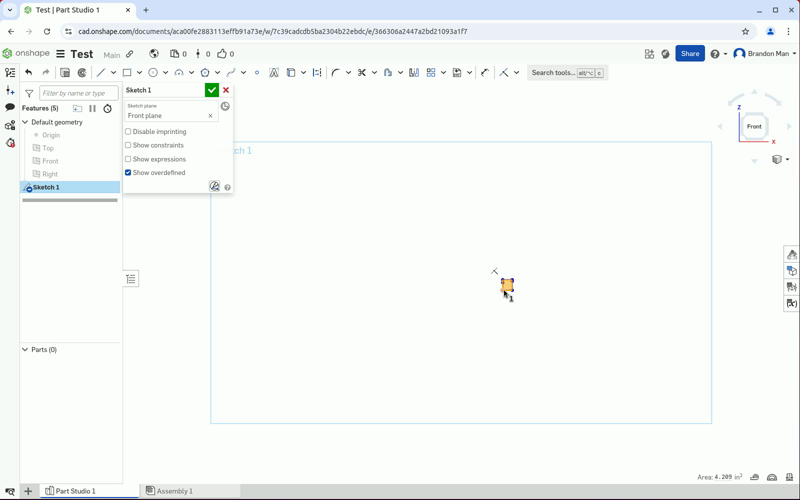
mouse_move(73, 352)
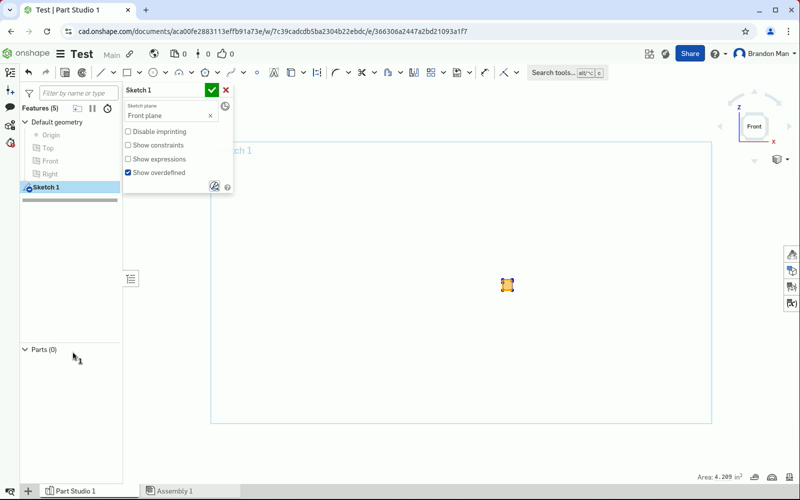
key(shift+y)
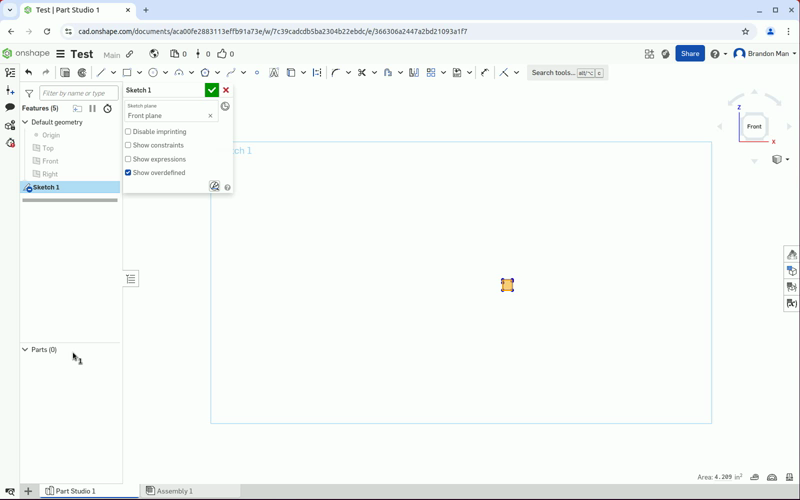
key(shift+e)
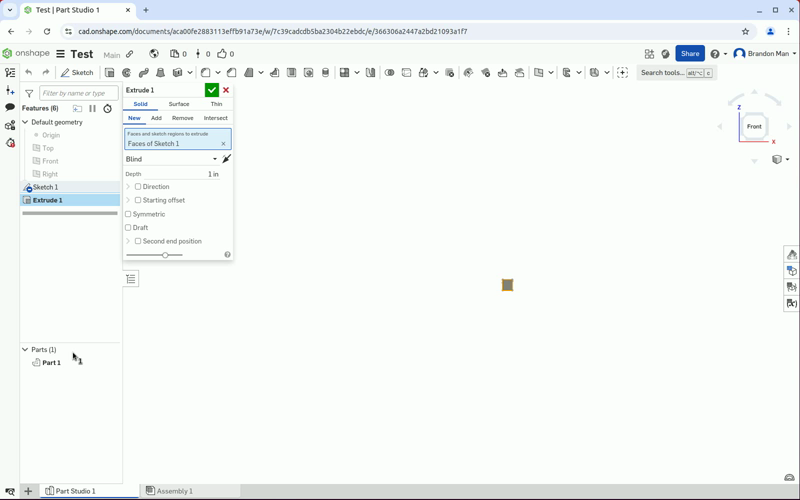
mouse_move(143, 106)
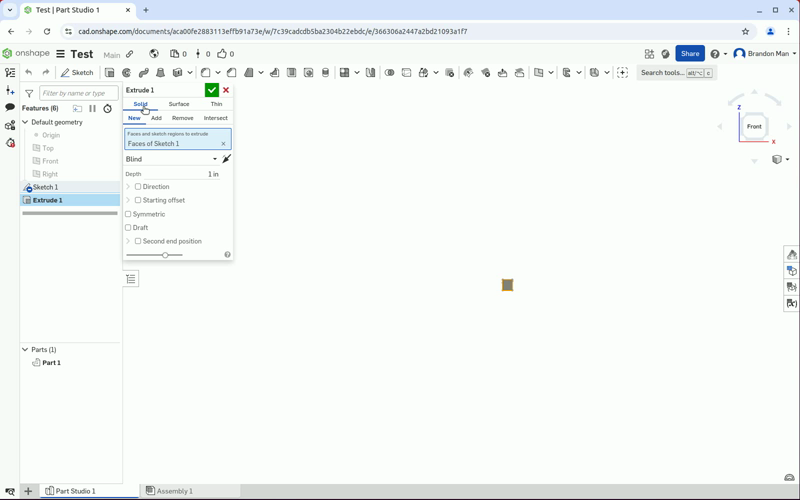
click(143, 106)
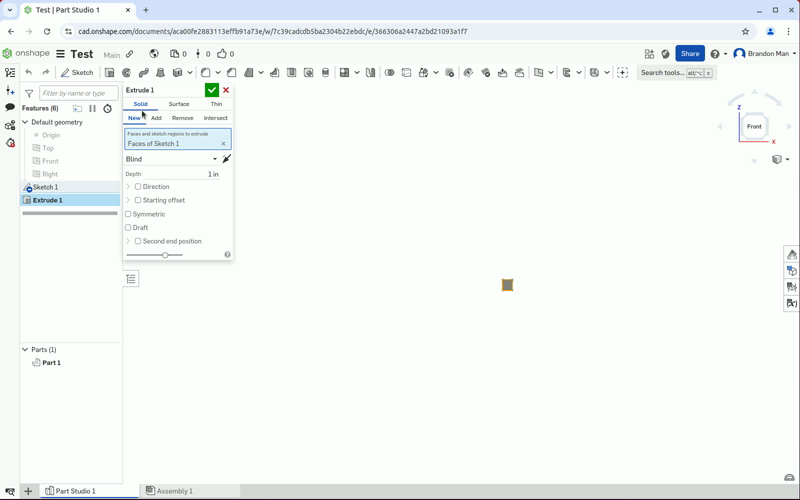
mouse_move(137, 120)
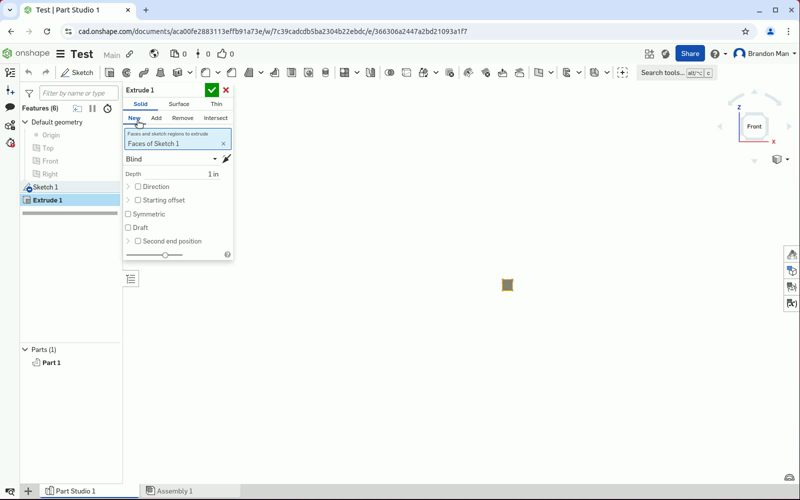
click(137, 120)
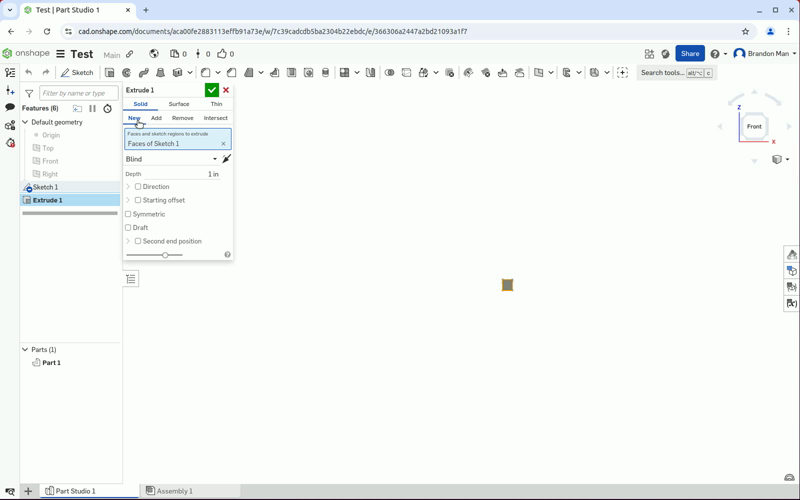
key(tab, 4)
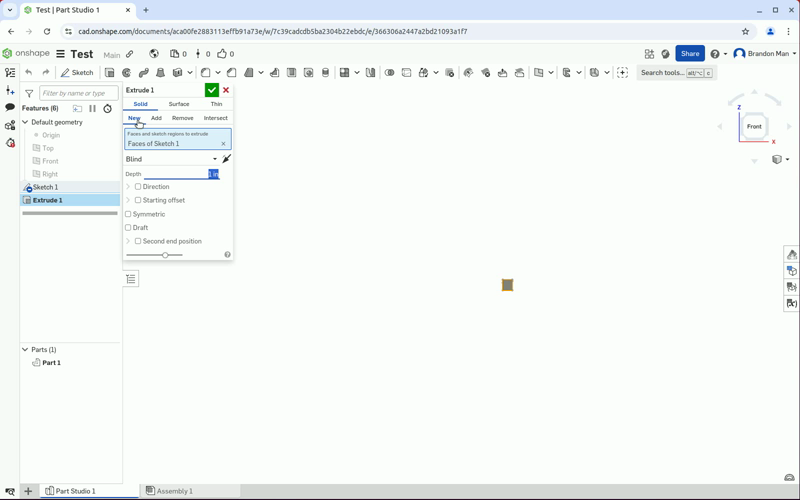
text(23.108)
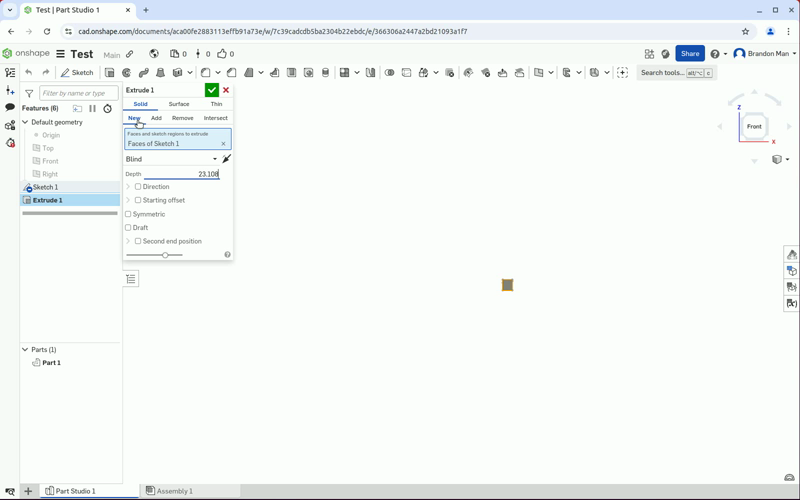
key(enter)
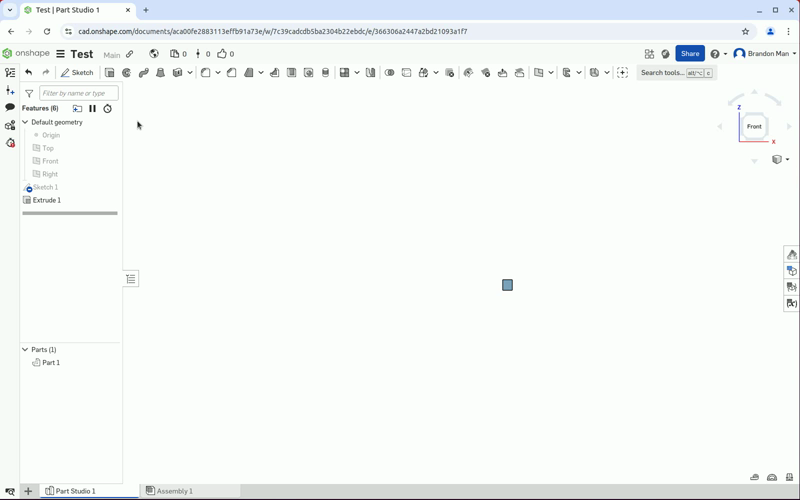
key(shift+h)
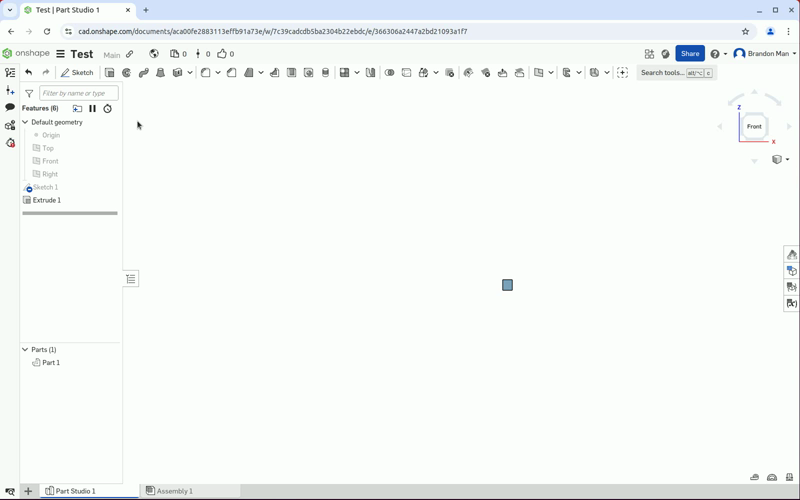
key(shift+h)
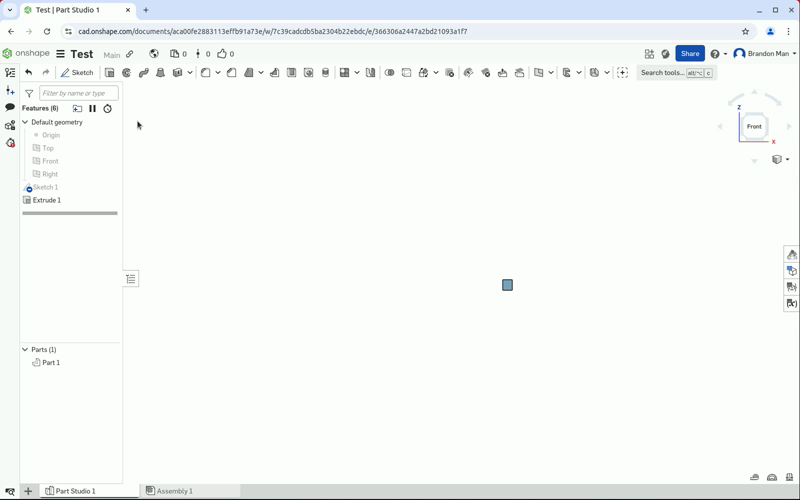
mouse_move(73, 189)
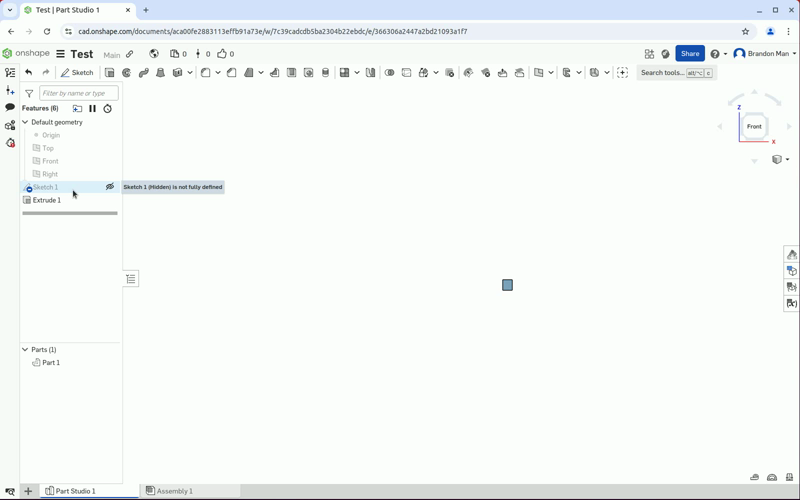
click(73, 189)
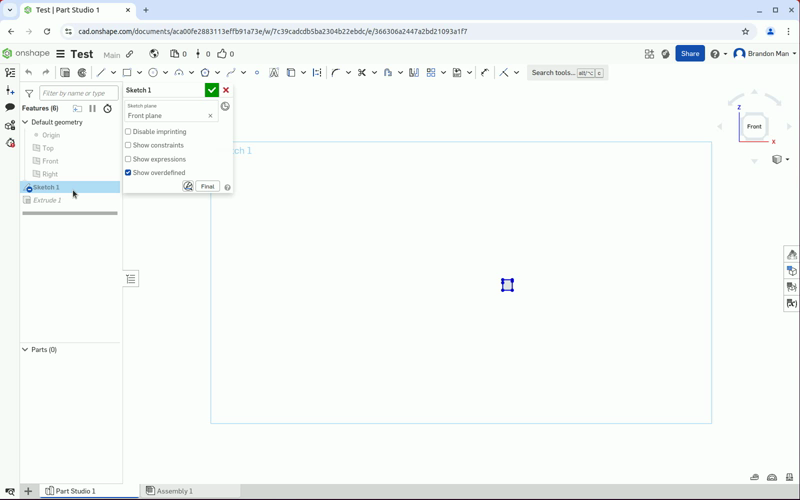
mouse_move(229, 92)
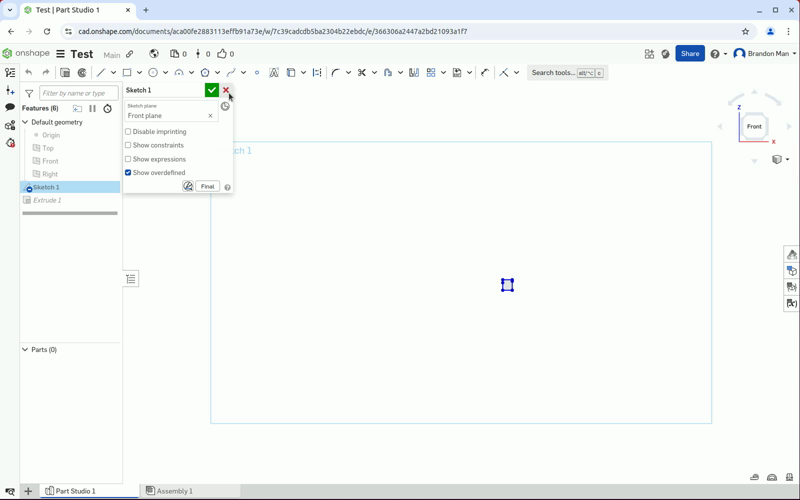
click(229, 92)
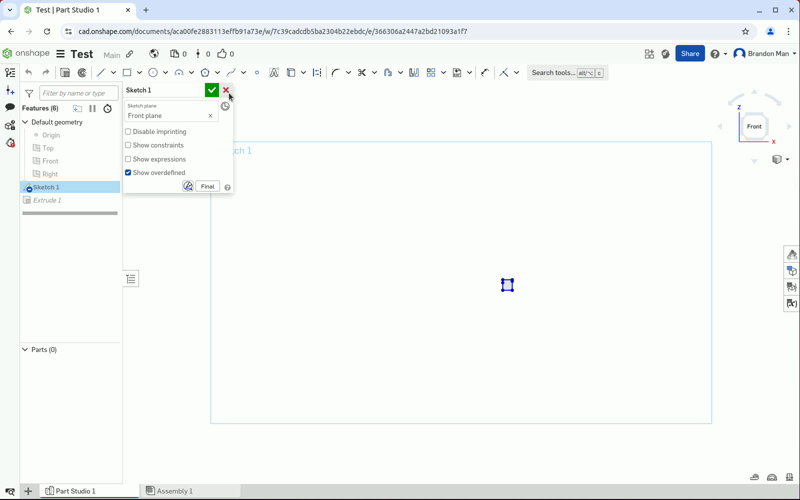
key(shift+s)
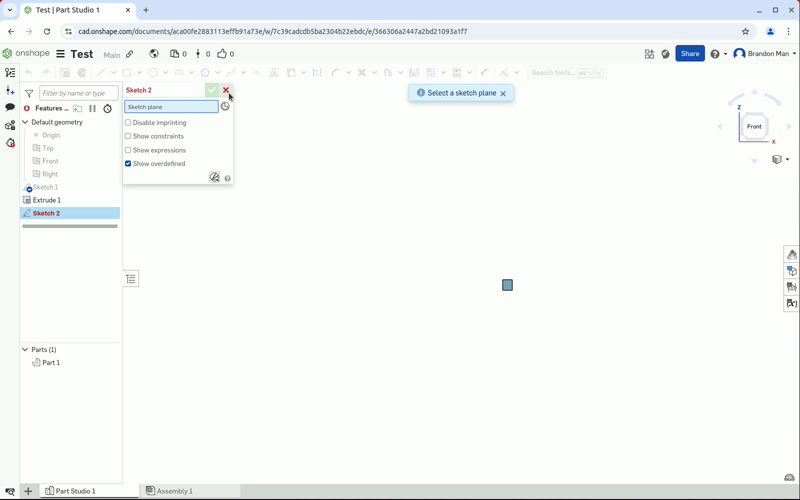
mouse_move(73, 163)
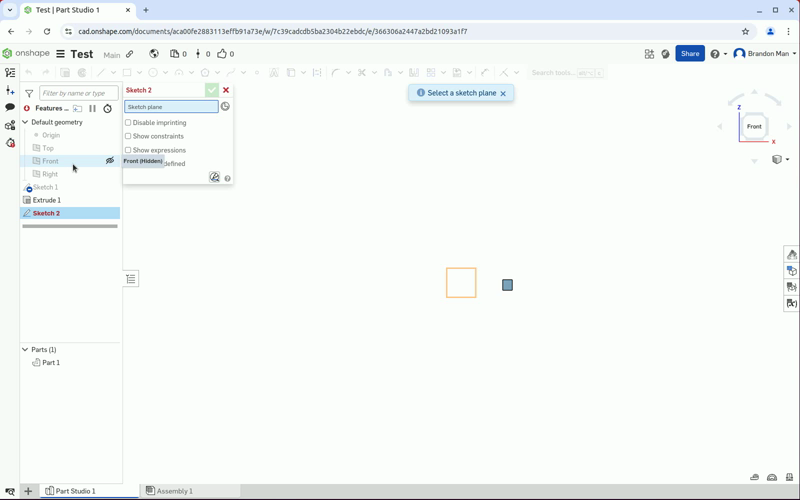
click(73, 163)
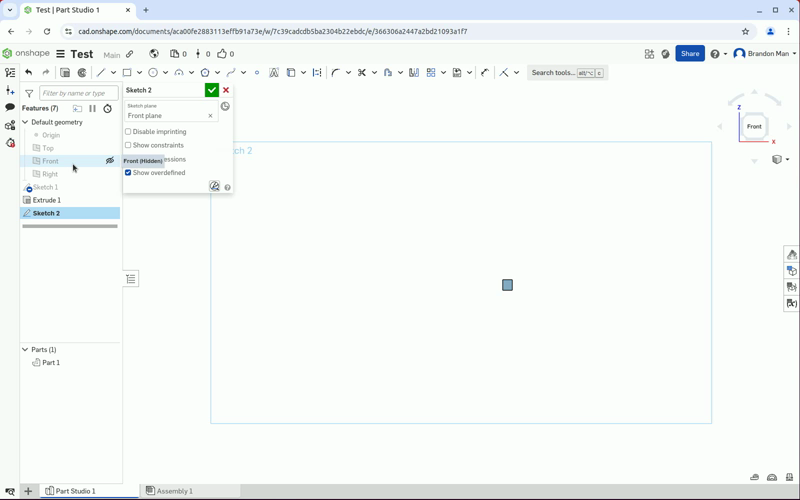
mouse_move(73, 352)
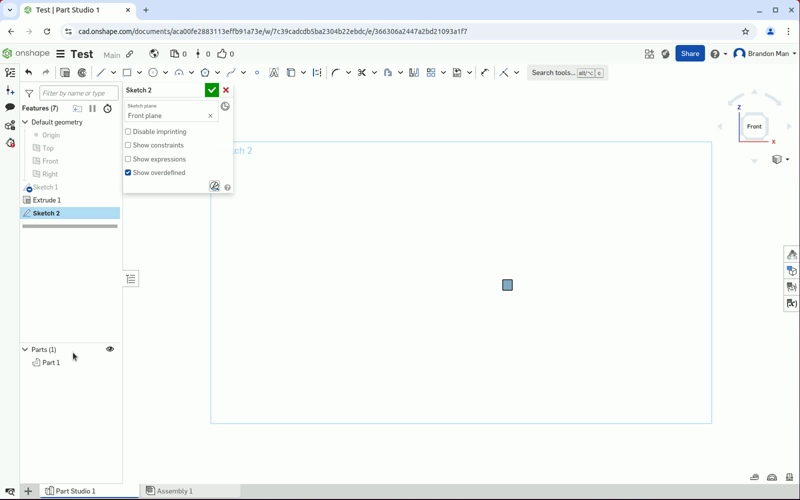
key(y)
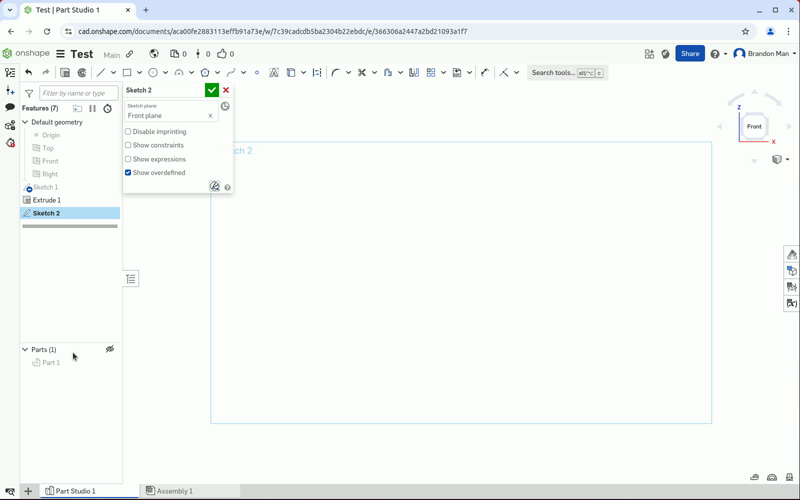
key(l)
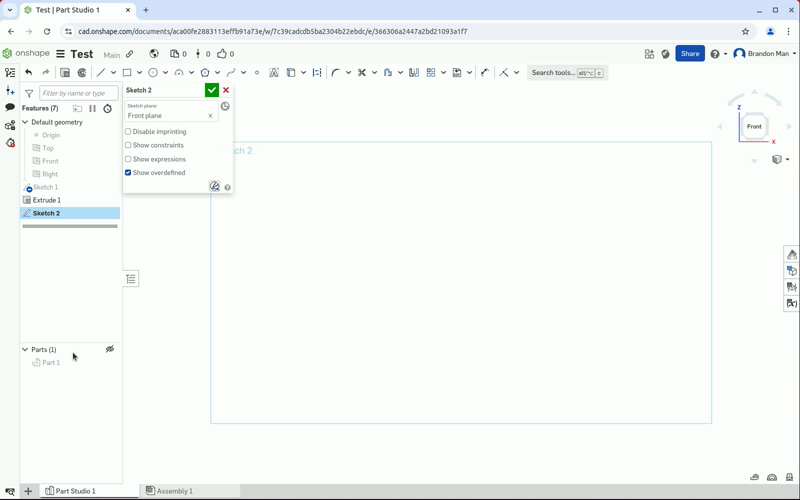
key_down(shift)
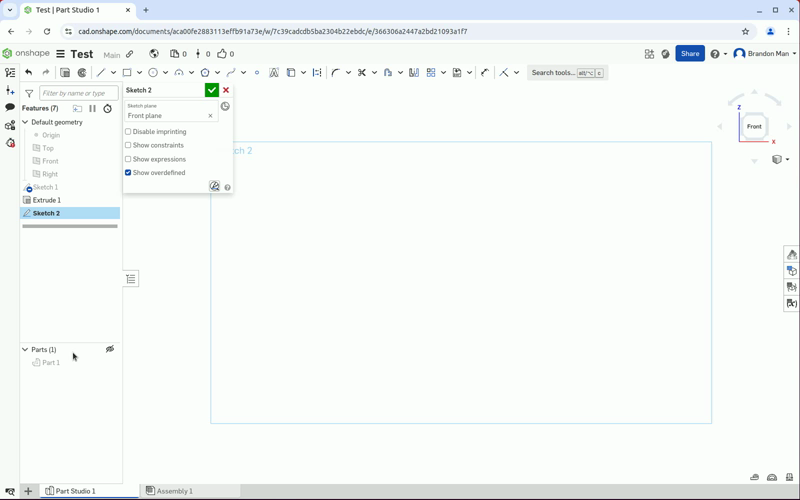
mouse_move(432, 290)
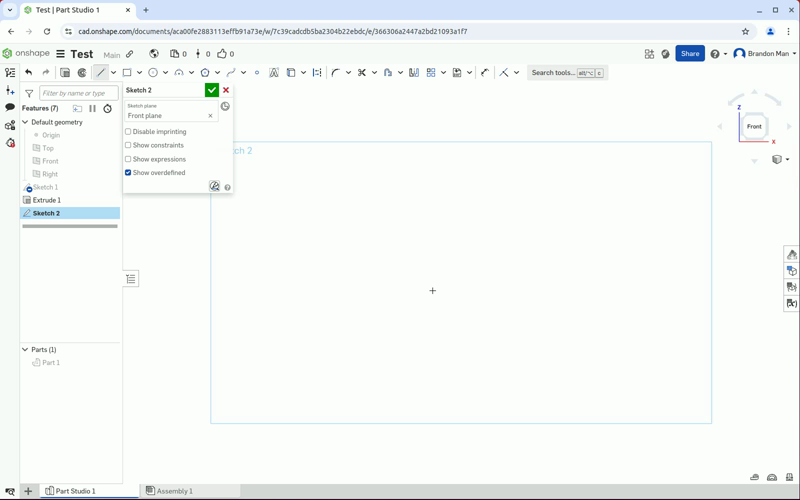
click(432, 290)
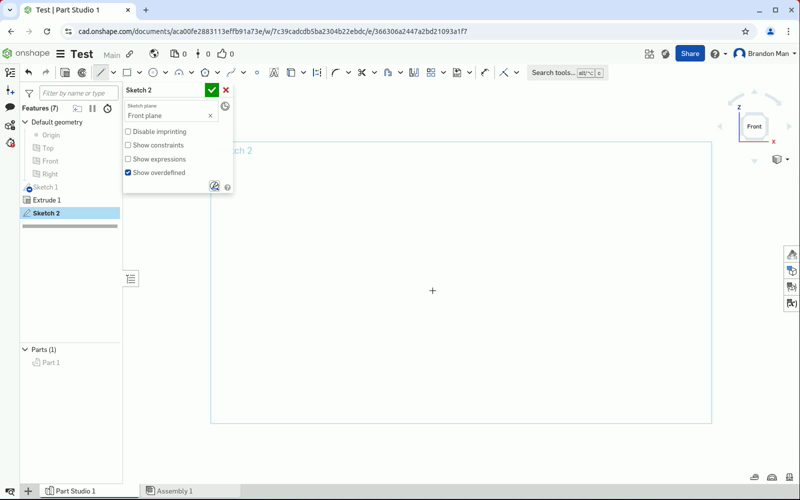
key_up(shift)
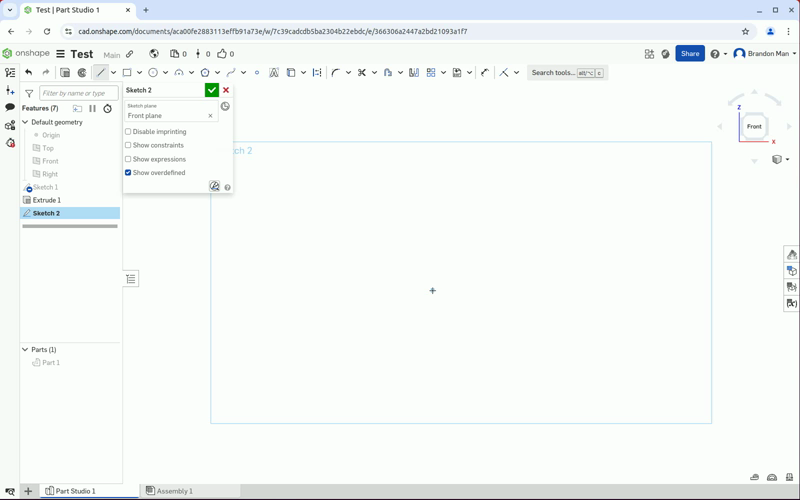
key_down(shift)
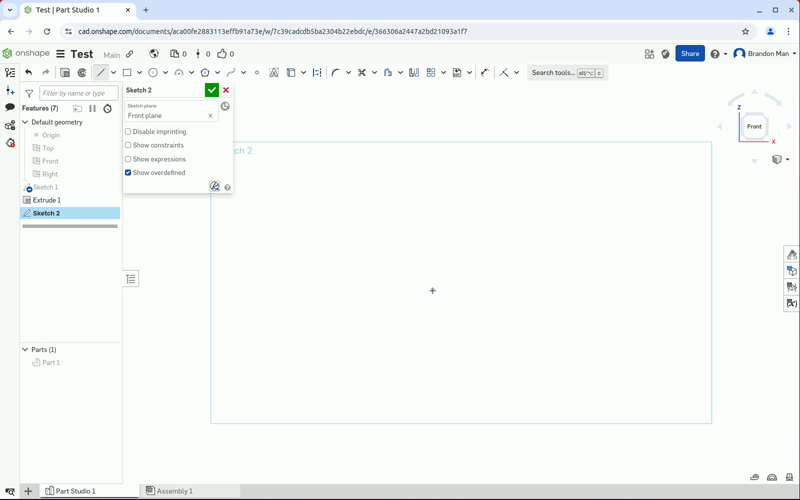
mouse_move(462, 290)
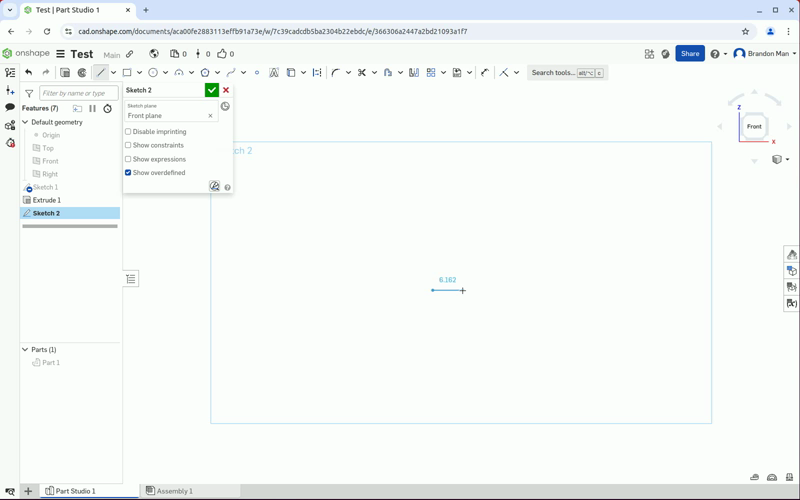
mouse_move(442, 290)
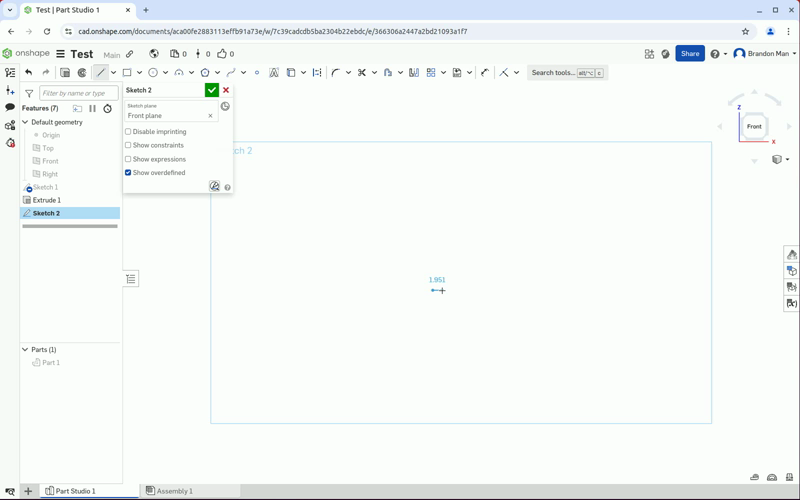
click(442, 290)
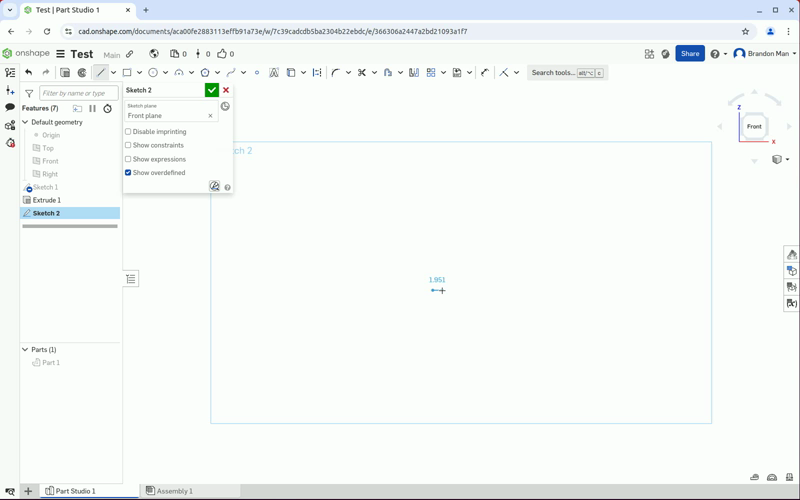
key_up(shift)
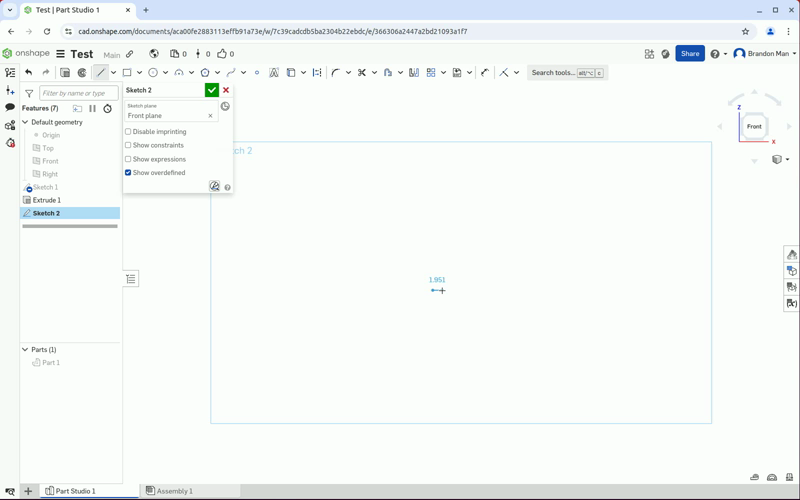
key_down(shift)
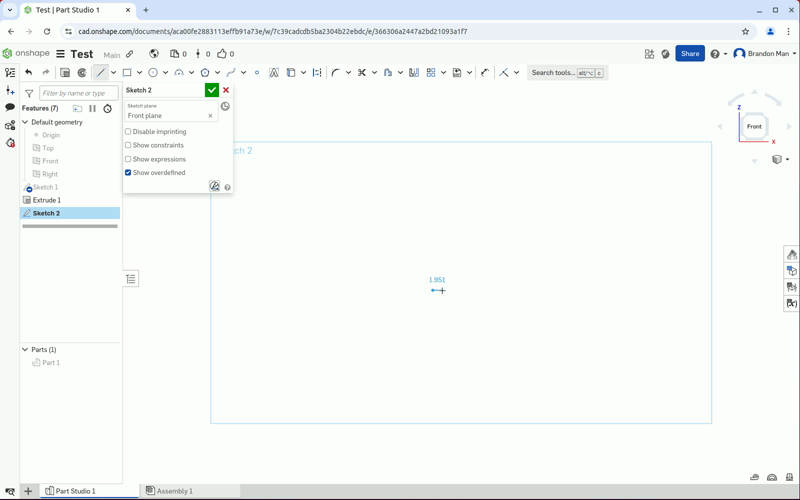
mouse_move(472, 290)
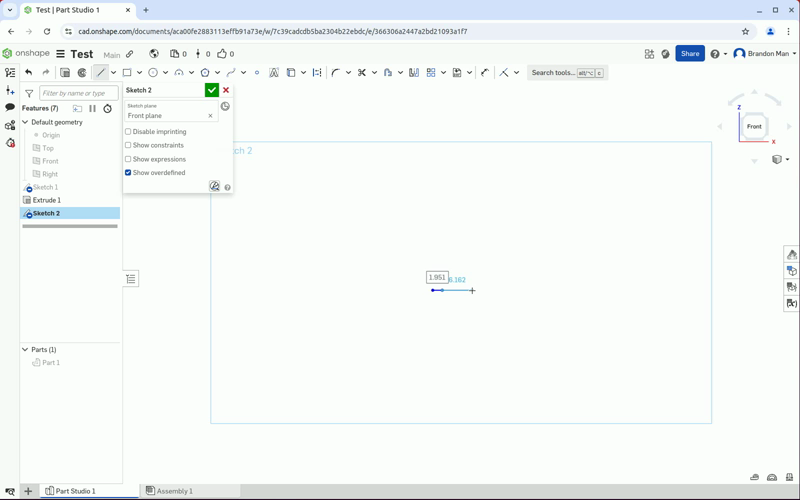
mouse_move(442, 282)
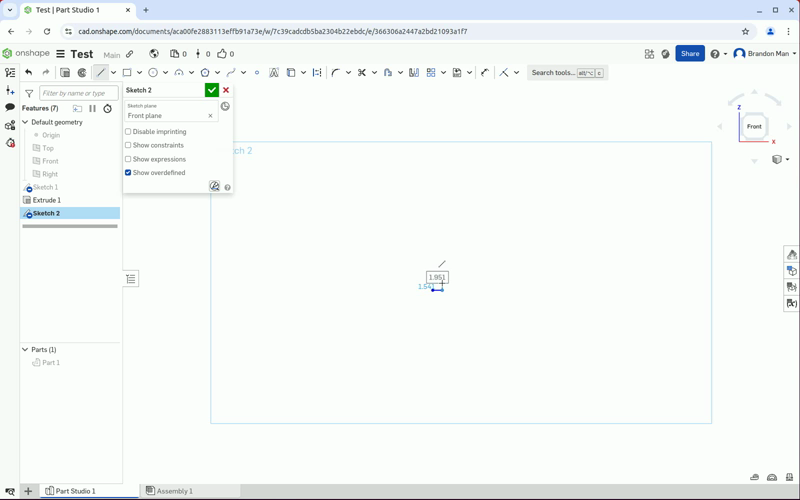
click(442, 282)
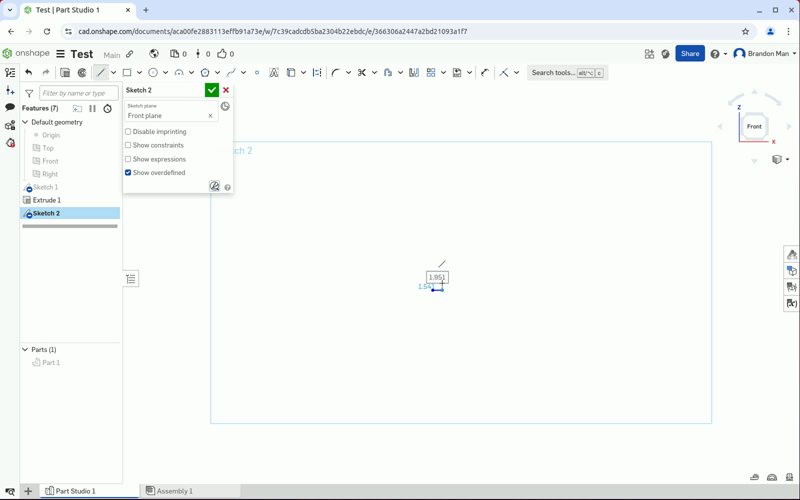
key_up(shift)
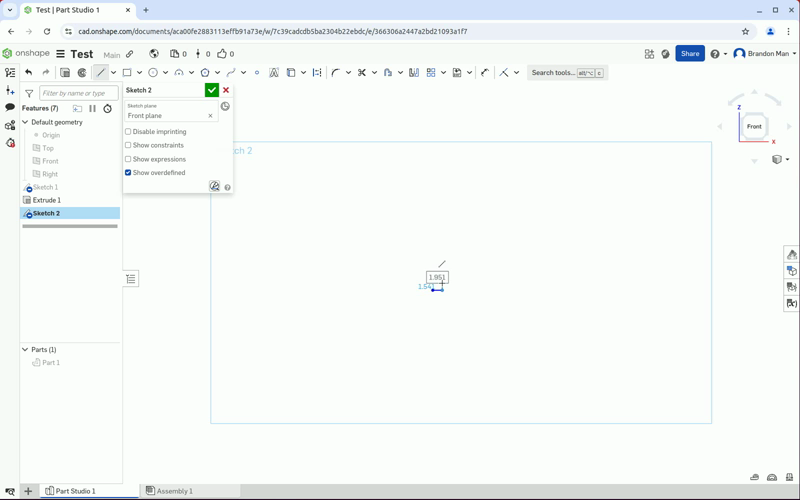
key_down(shift)
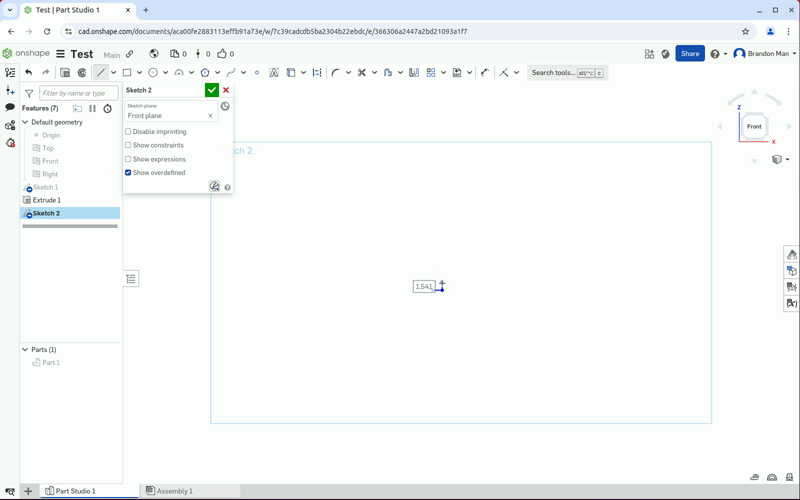
mouse_move(472, 282)
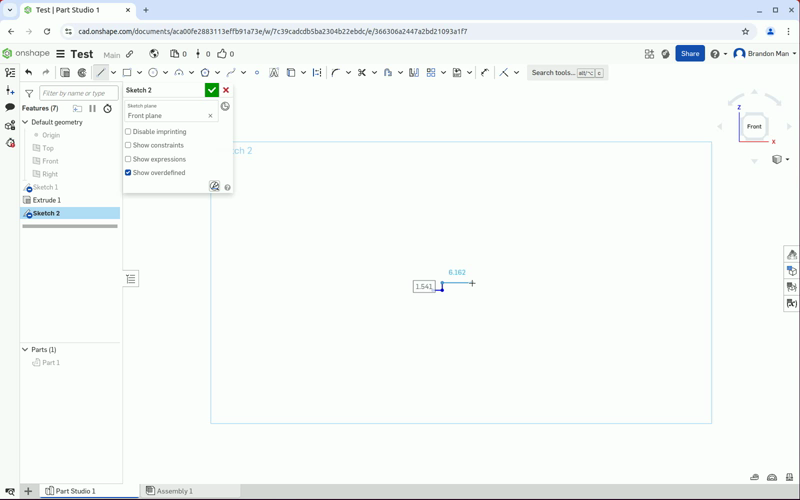
mouse_move(442, 279)
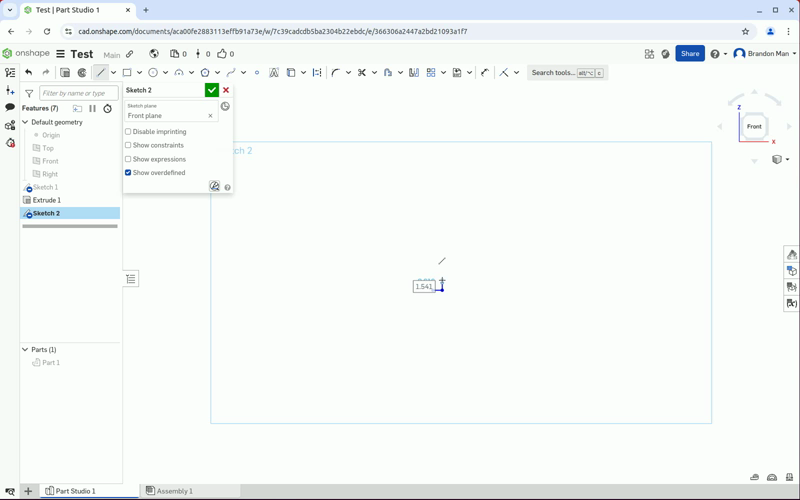
scroll(6)
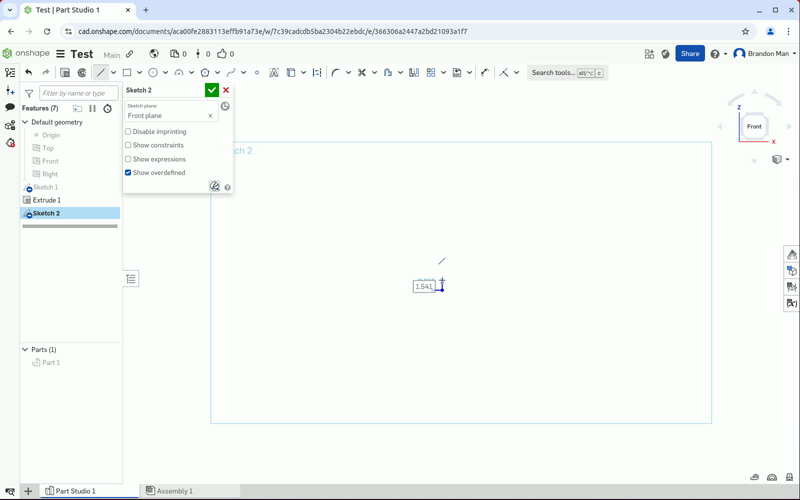
scroll(6)
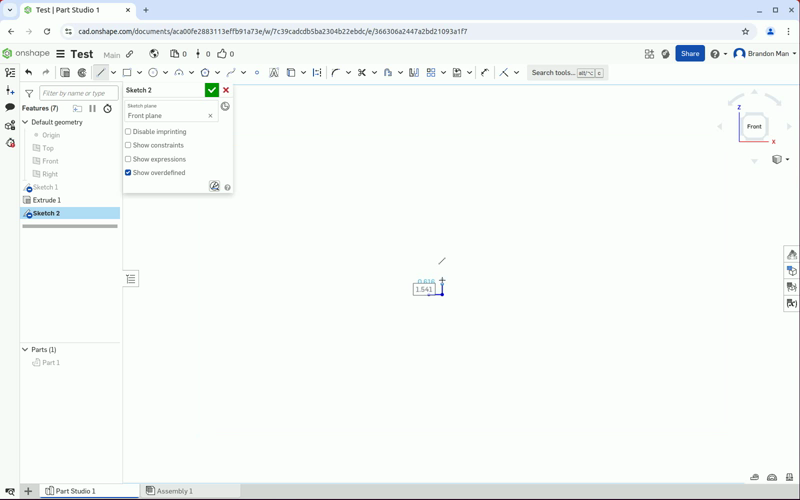
scroll(6)
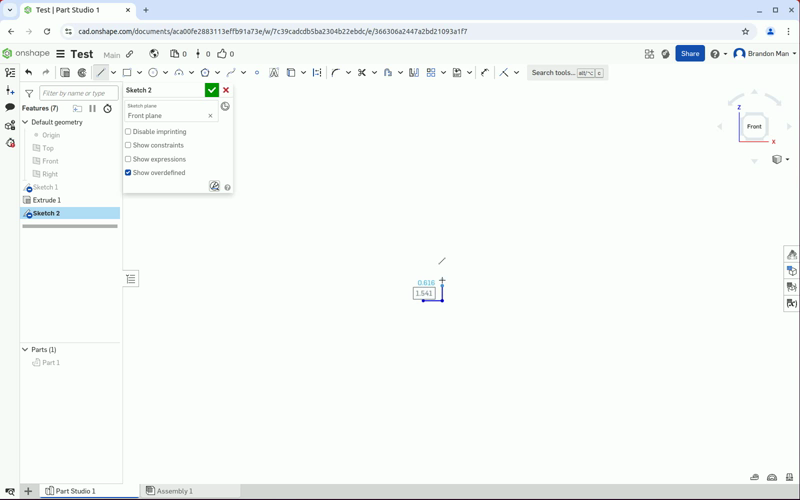
scroll(6)
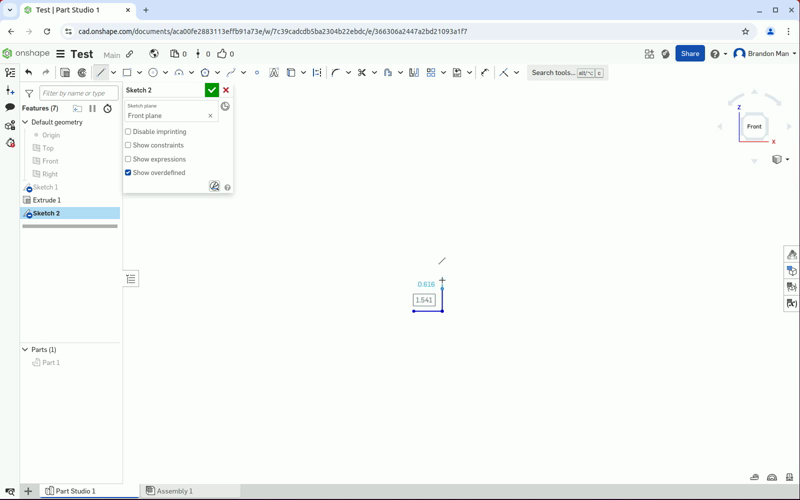
scroll(6)
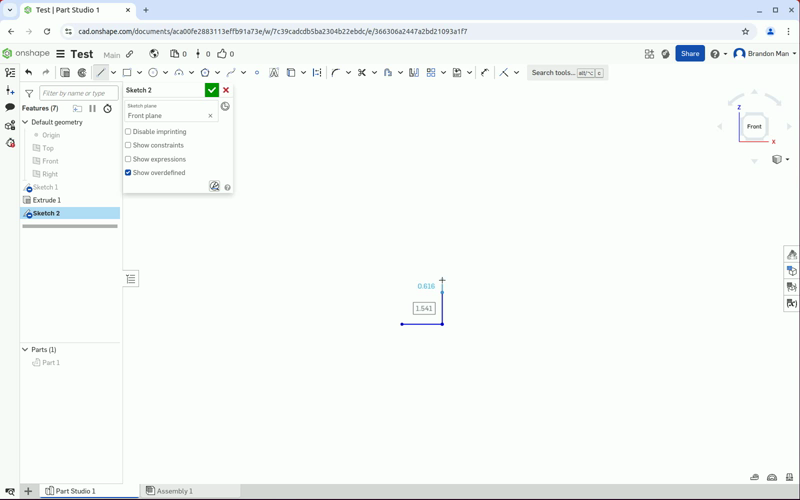
scroll(6)
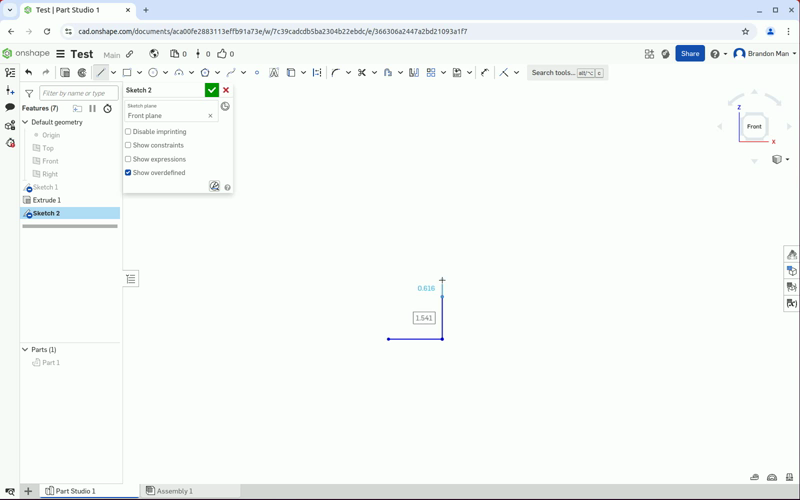
scroll(6)
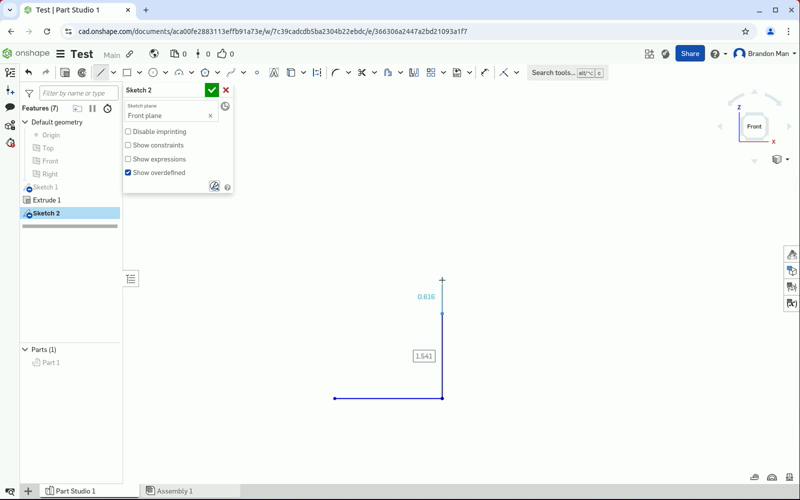
click(442, 279)
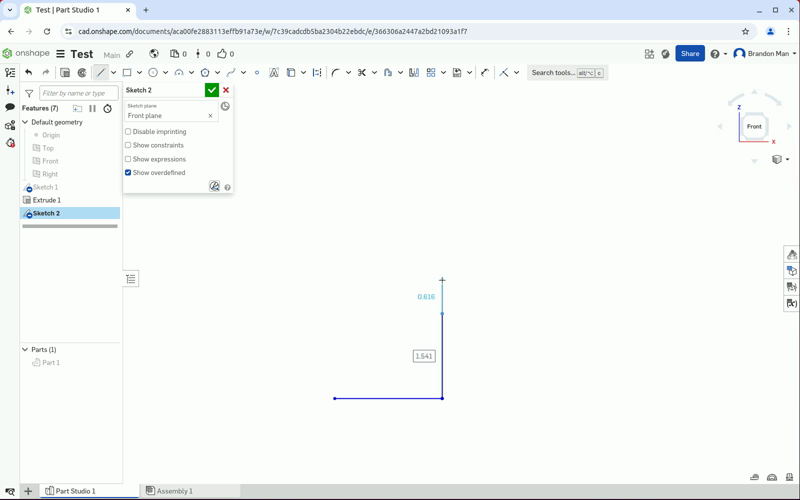
scroll(-6)
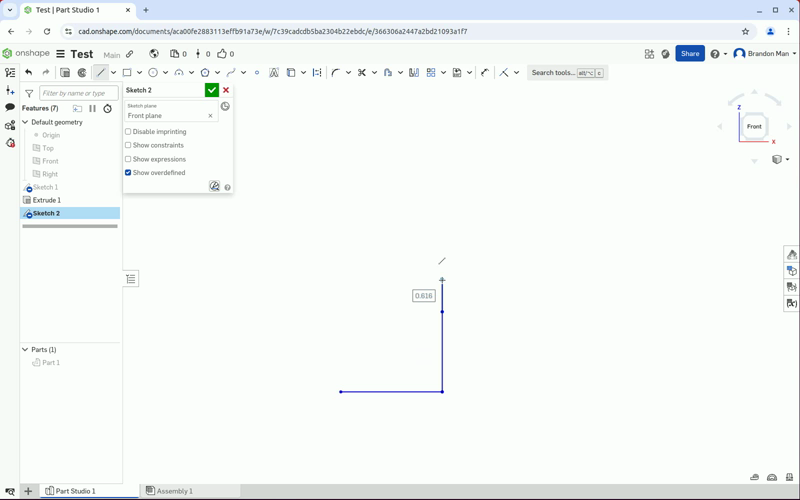
scroll(-6)
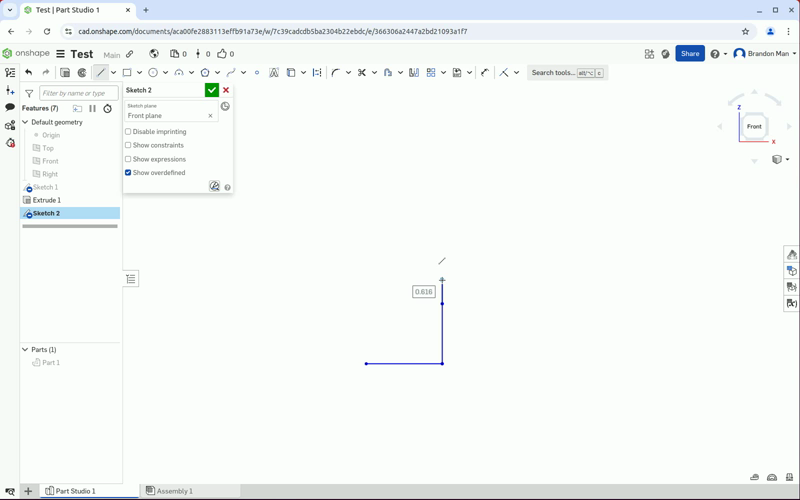
scroll(-6)
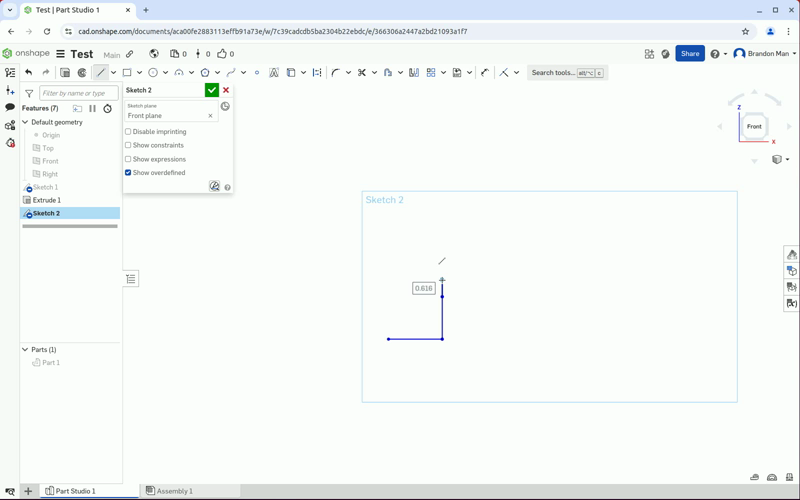
scroll(-6)
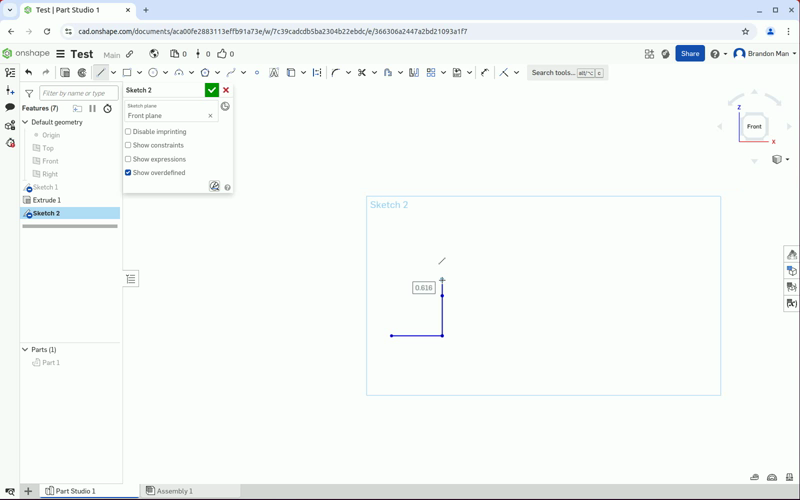
scroll(-6)
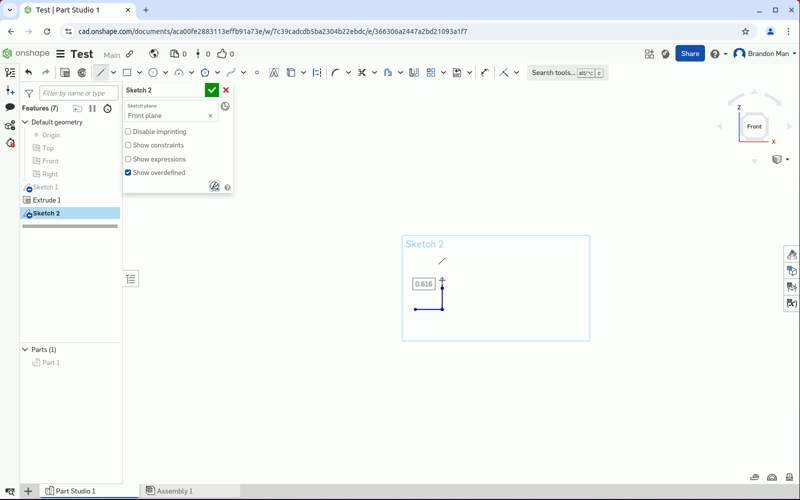
scroll(-6)
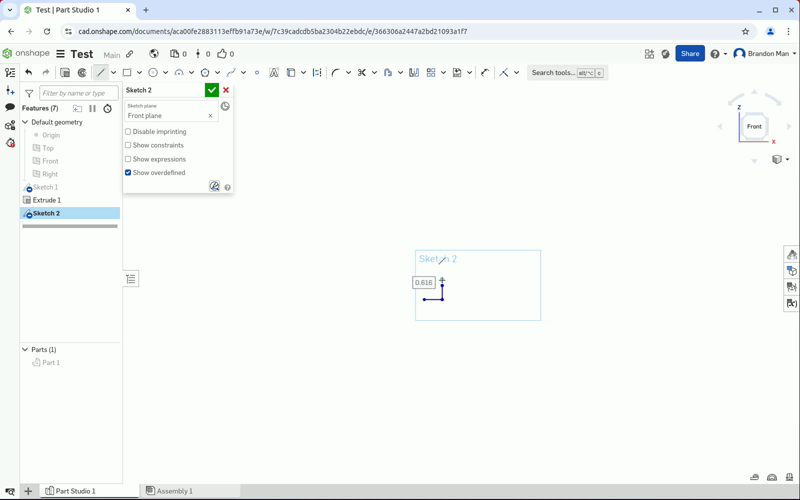
scroll(-6)
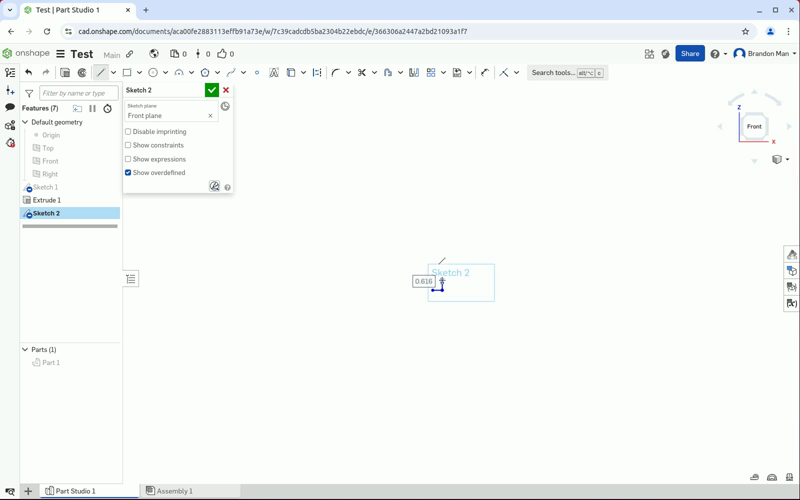
key_up(shift)
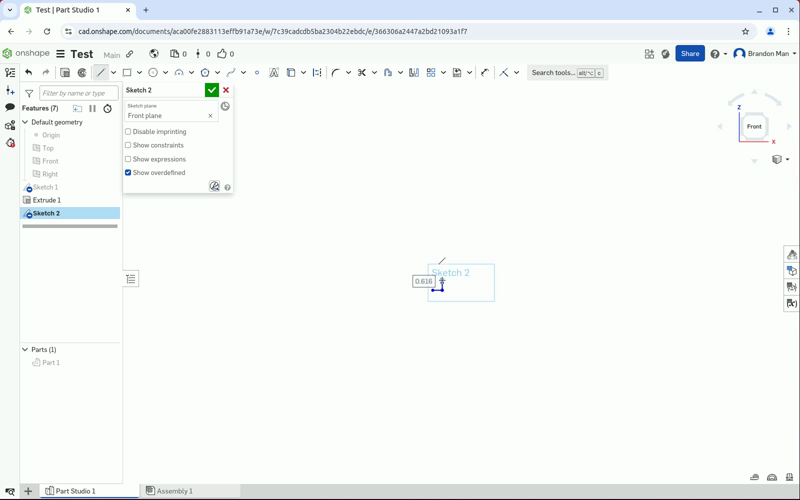
key_down(shift)
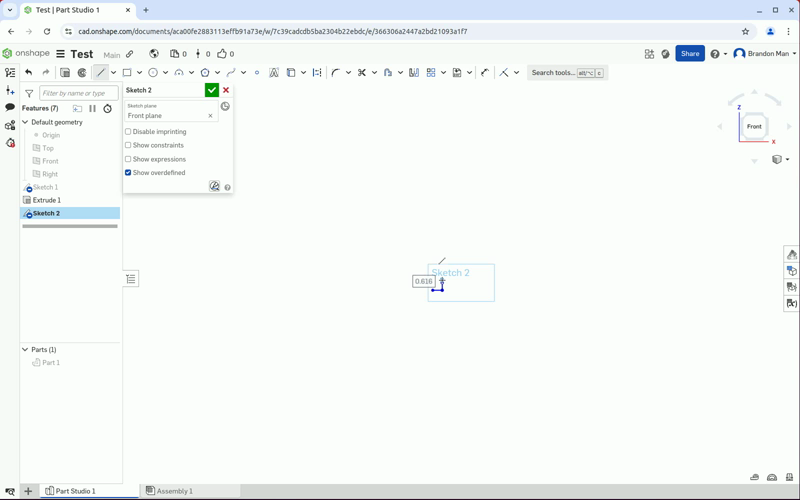
mouse_move(472, 279)
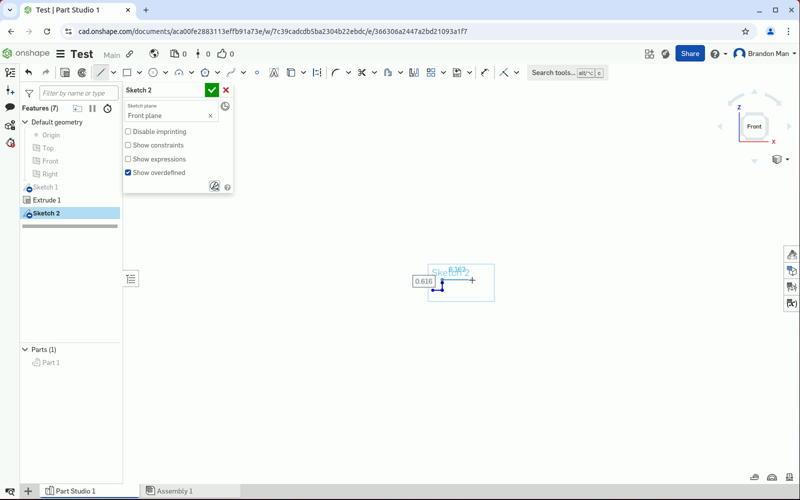
mouse_move(432, 279)
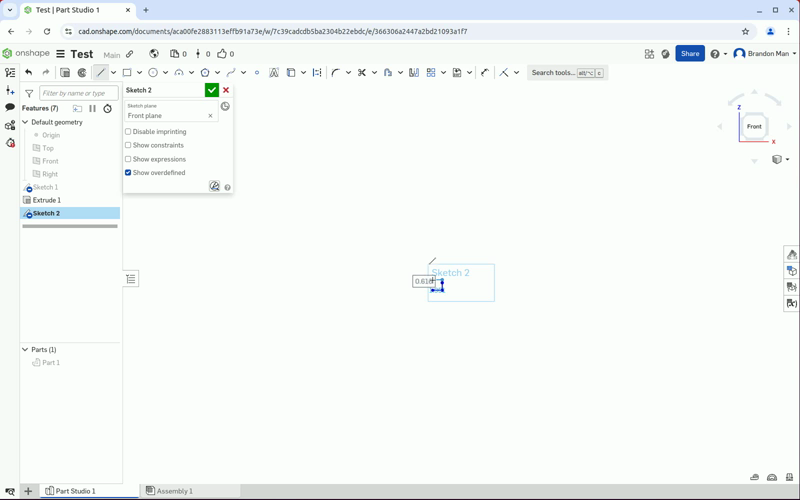
click(432, 279)
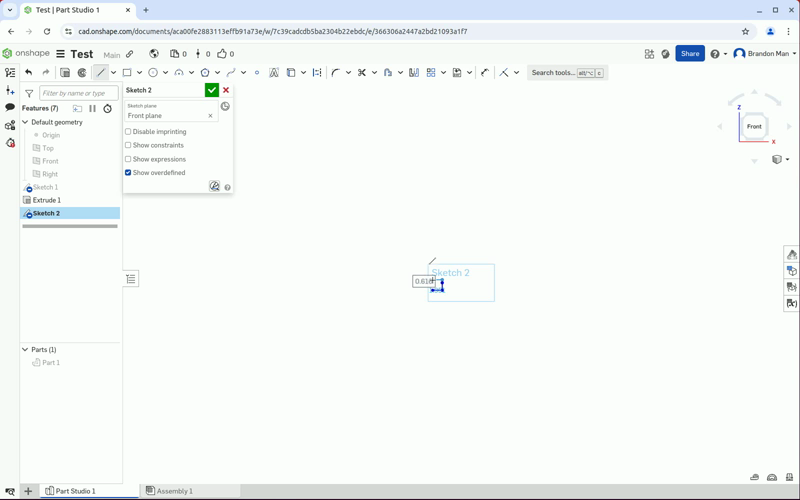
key_up(shift)
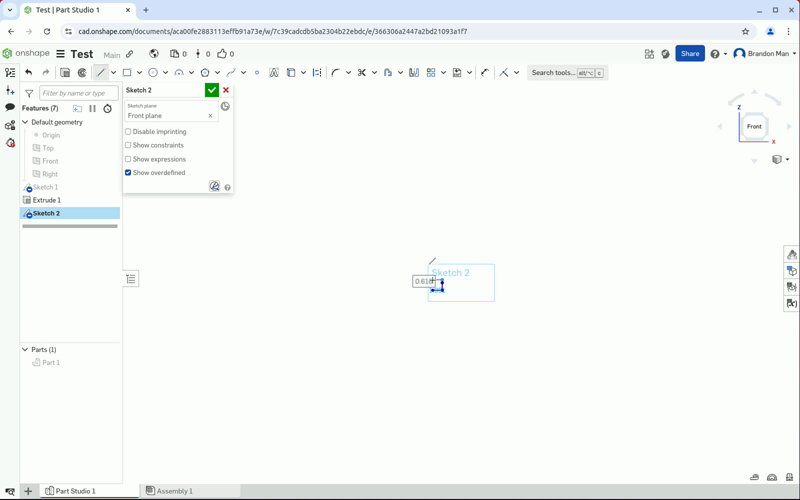
key_down(shift)
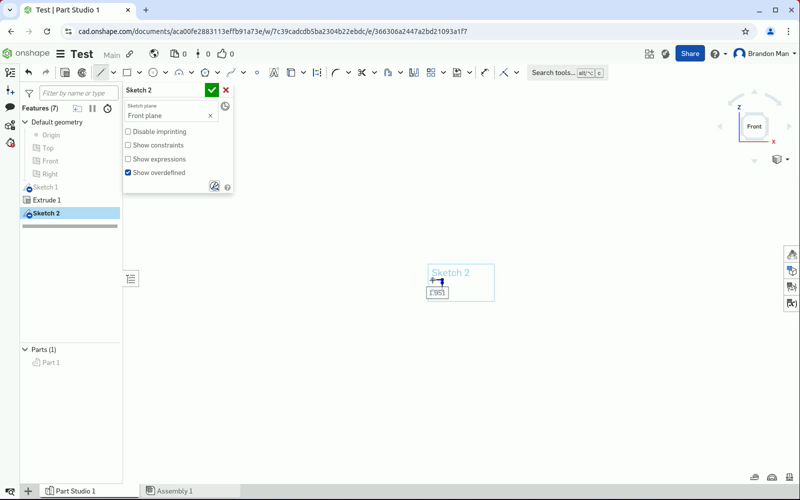
mouse_move(462, 279)
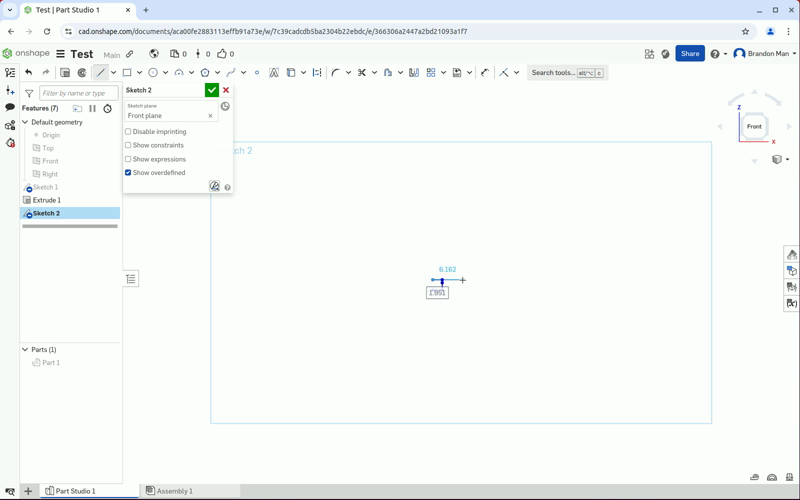
mouse_move(432, 281)
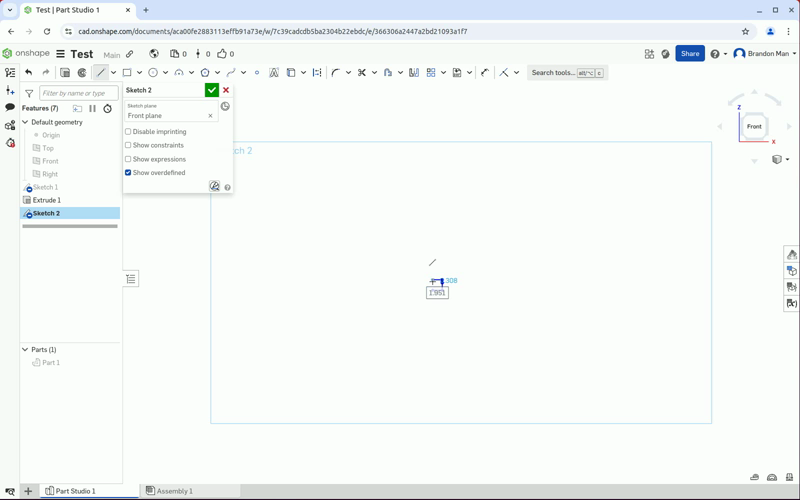
scroll(6)
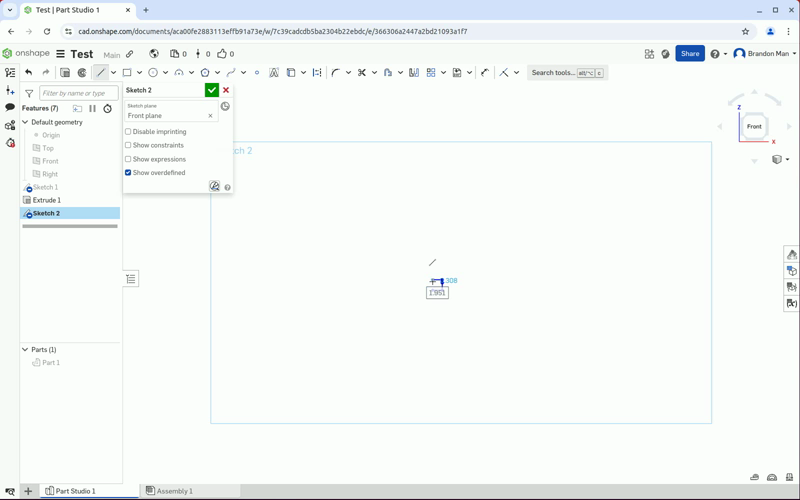
scroll(6)
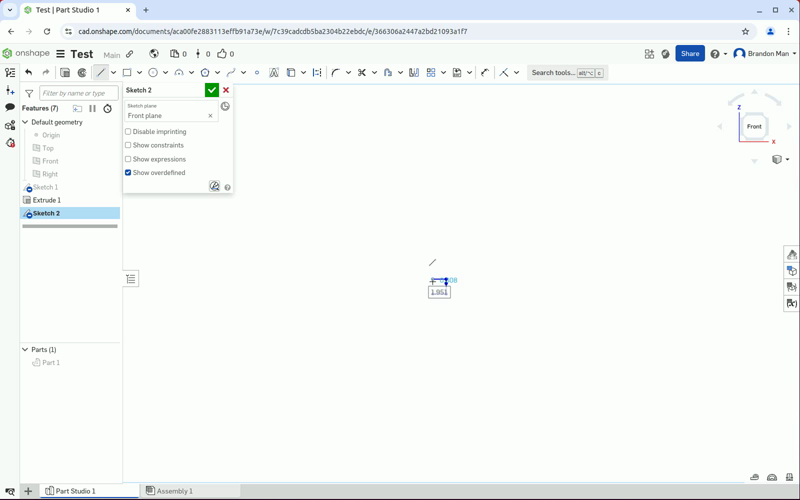
scroll(6)
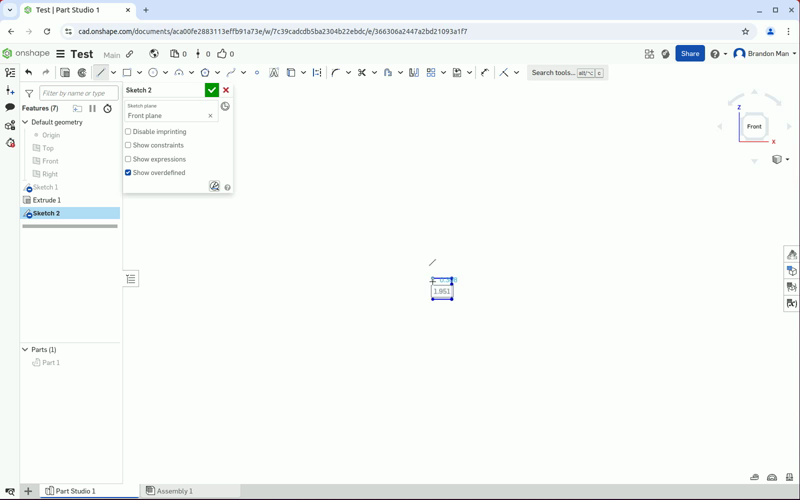
scroll(6)
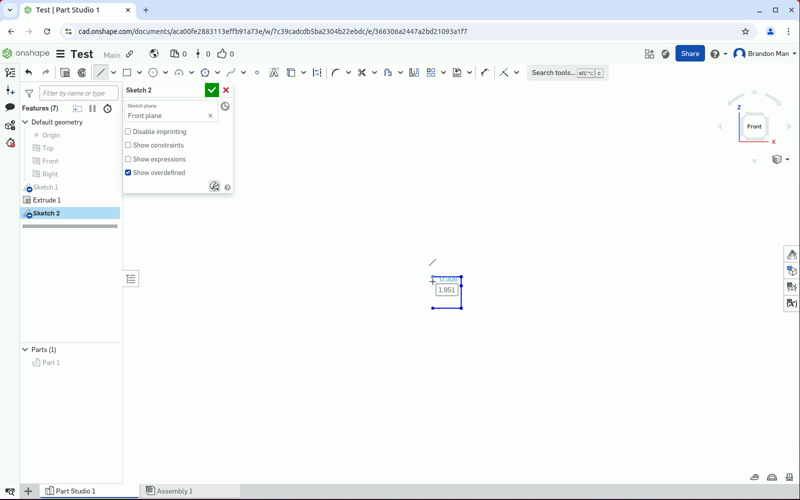
scroll(6)
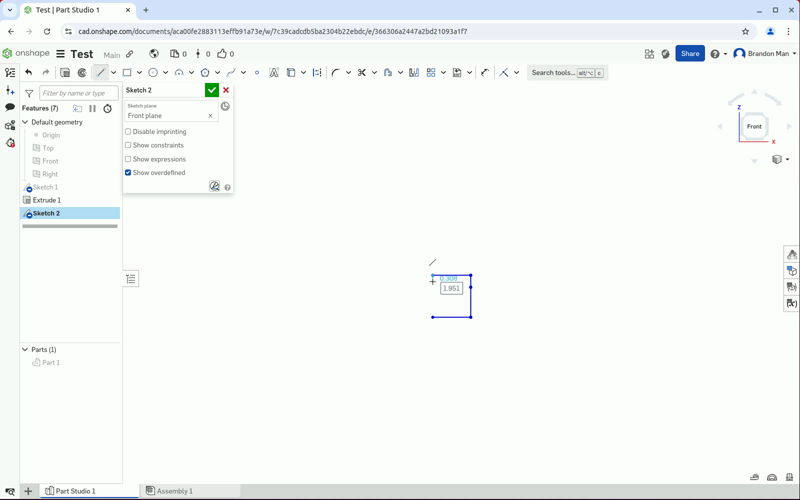
scroll(6)
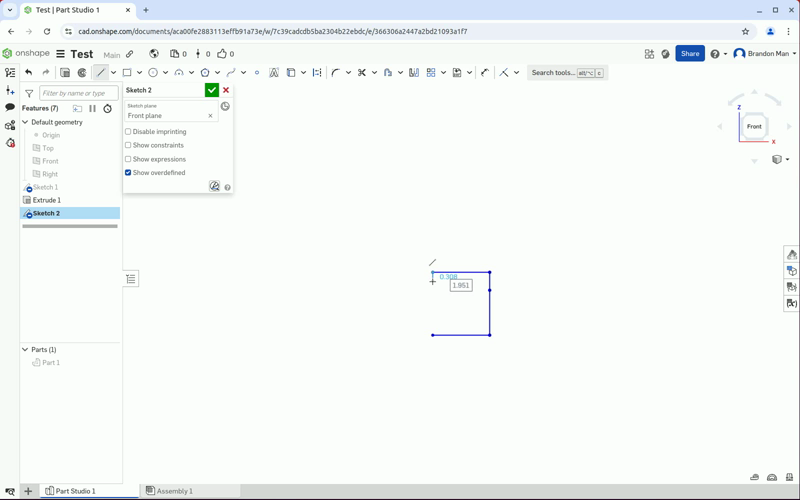
scroll(6)
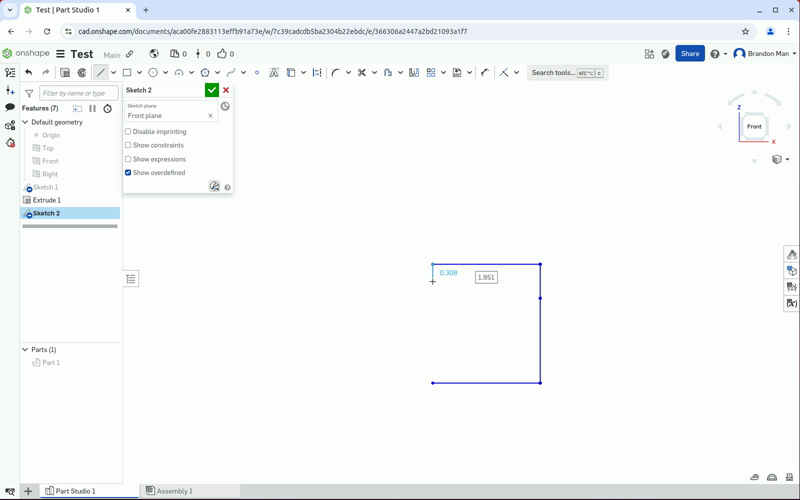
click(432, 281)
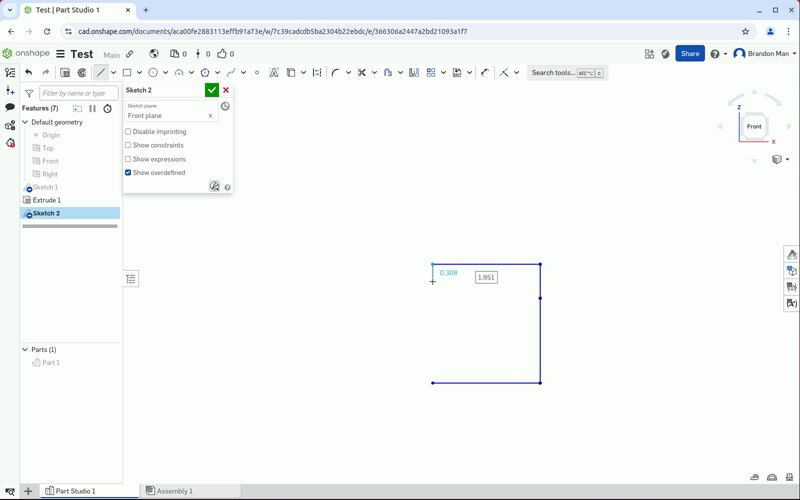
scroll(-6)
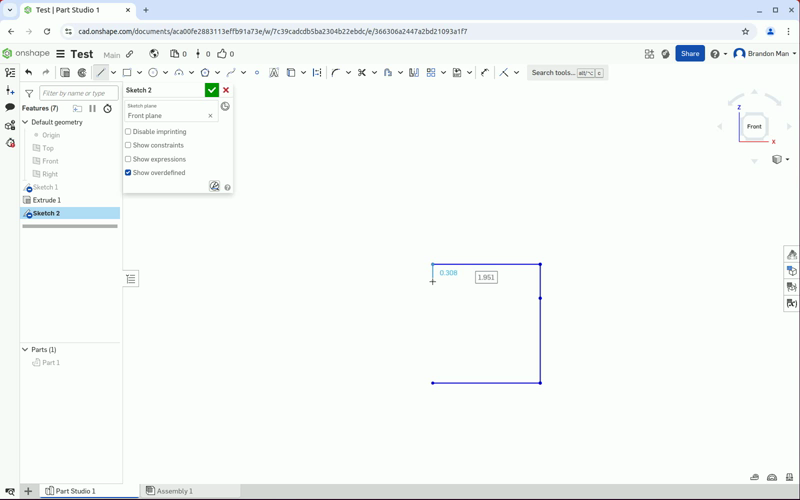
scroll(-6)
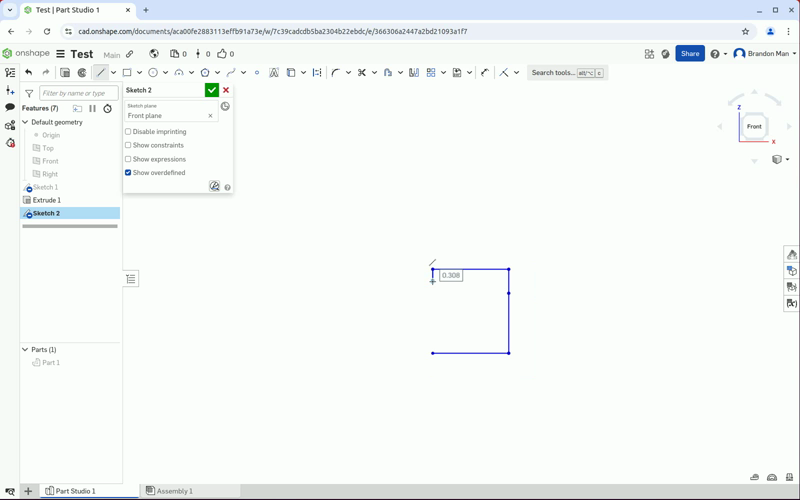
scroll(-6)
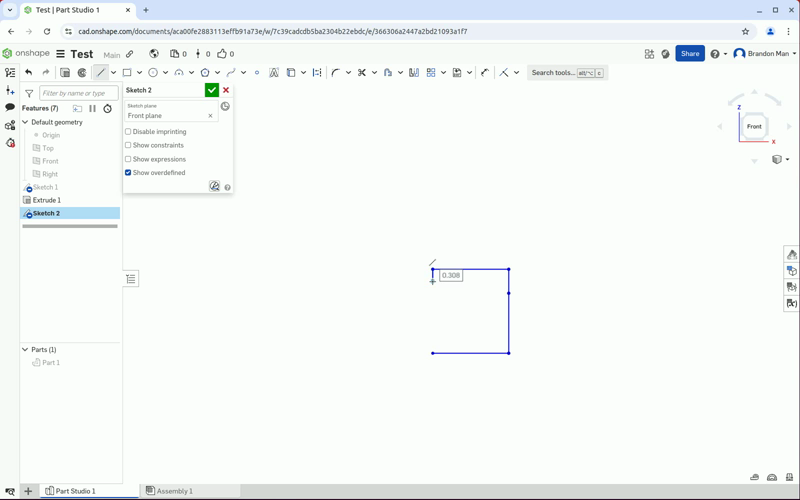
scroll(-6)
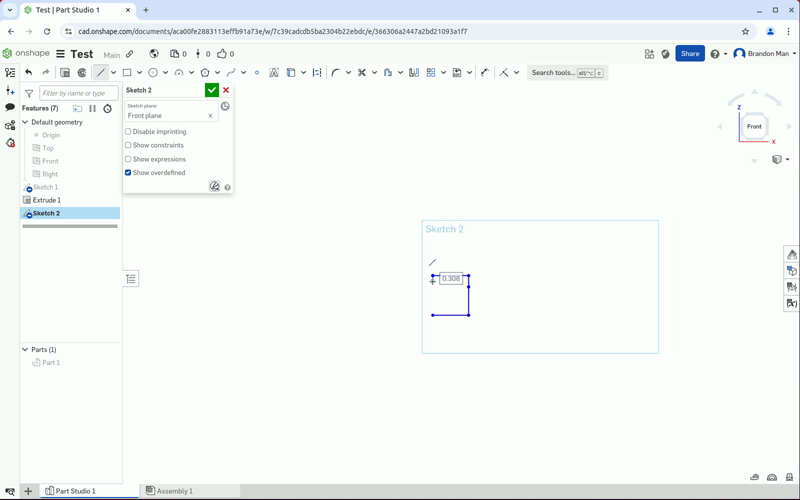
scroll(-6)
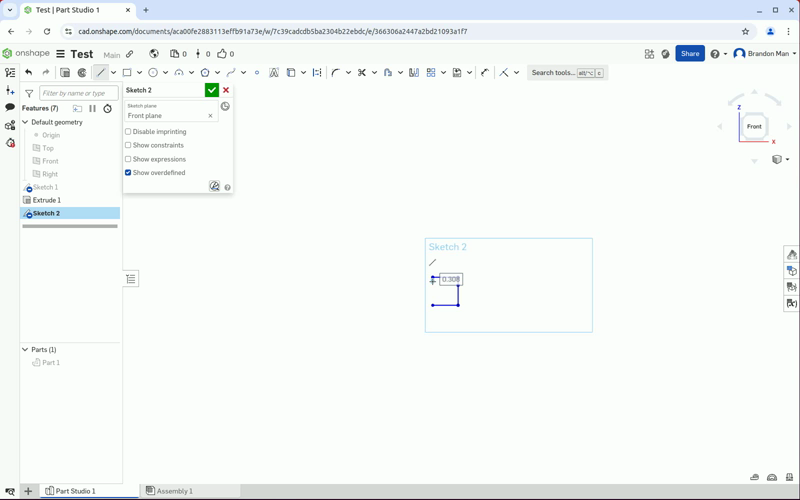
scroll(-6)
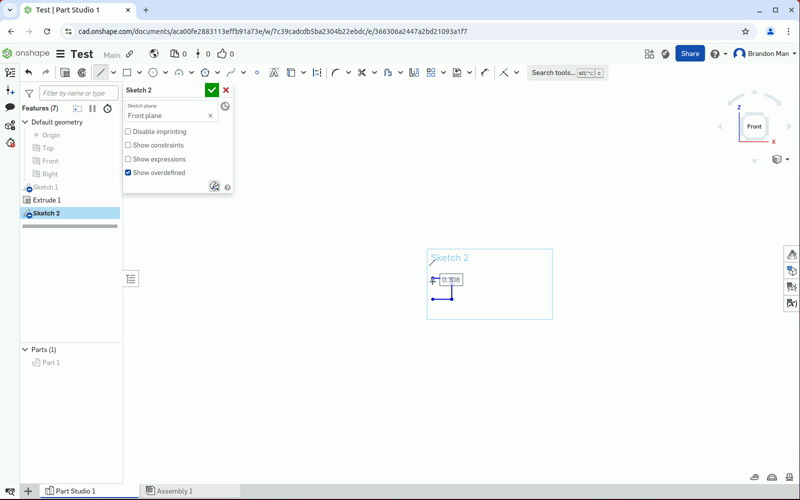
scroll(-6)
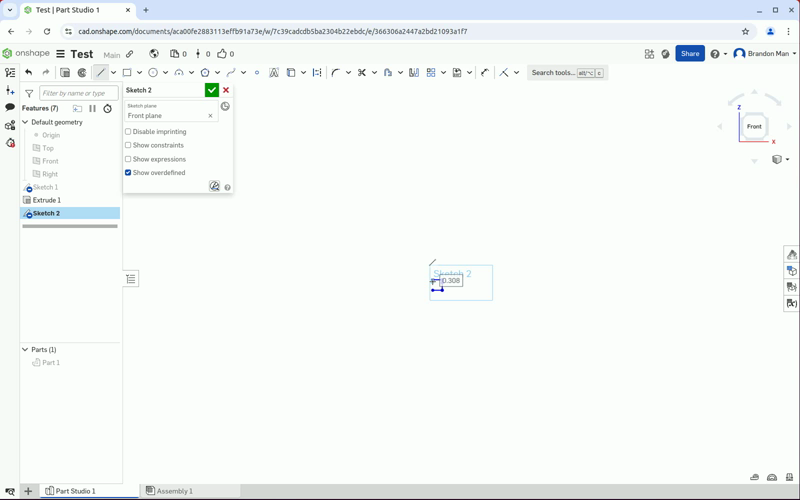
key_up(shift)
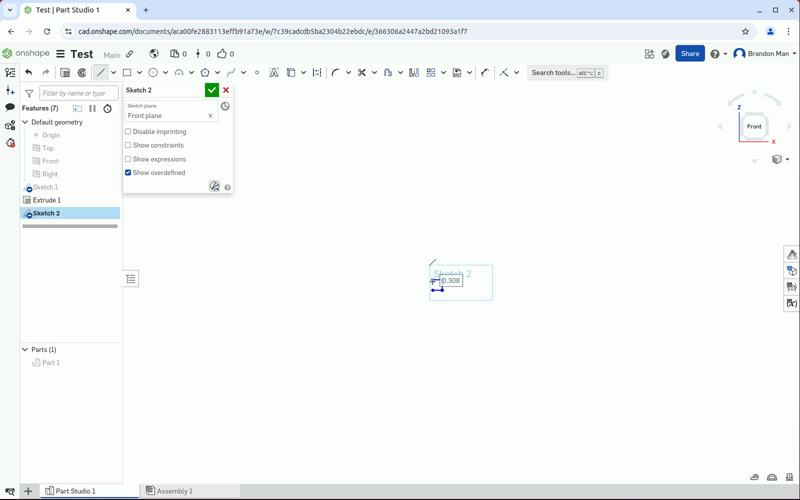
mouse_move(462, 281)
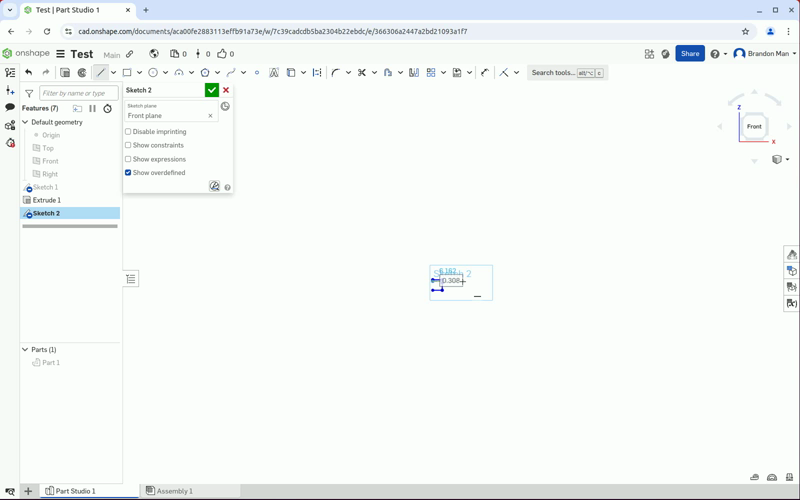
key_down(shift)
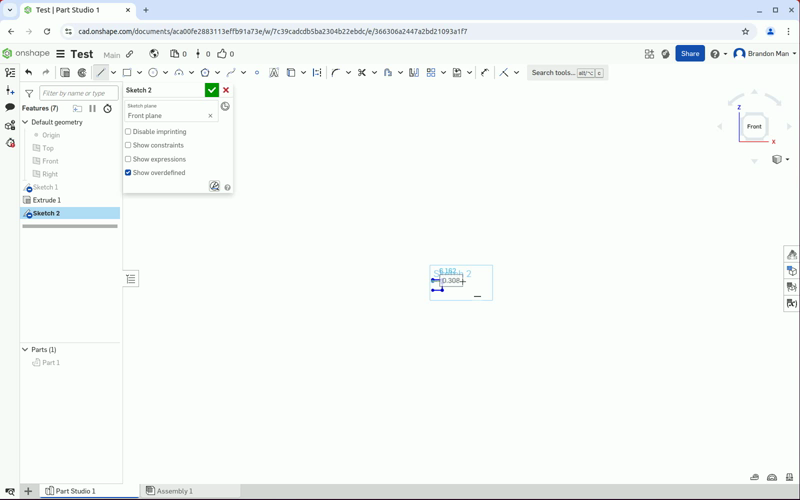
mouse_move(432, 290)
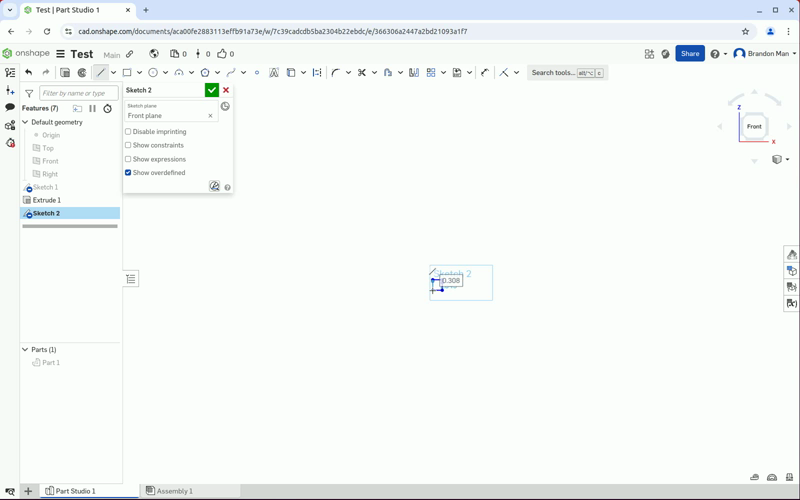
key_up(shift)
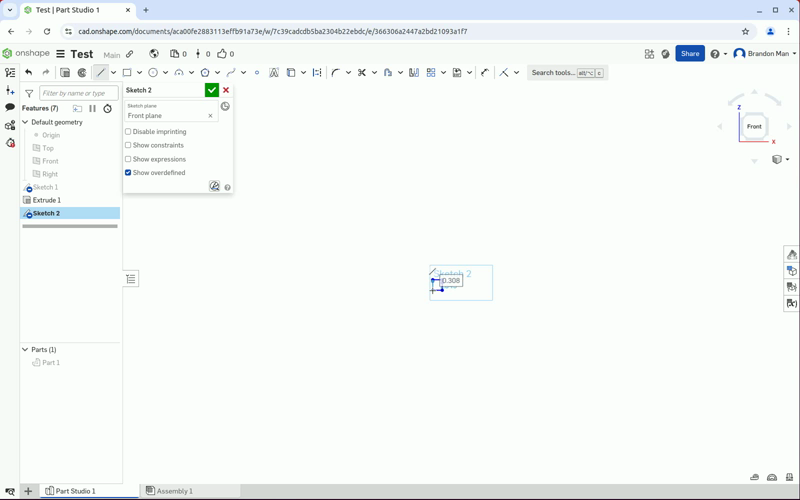
click(432, 290)
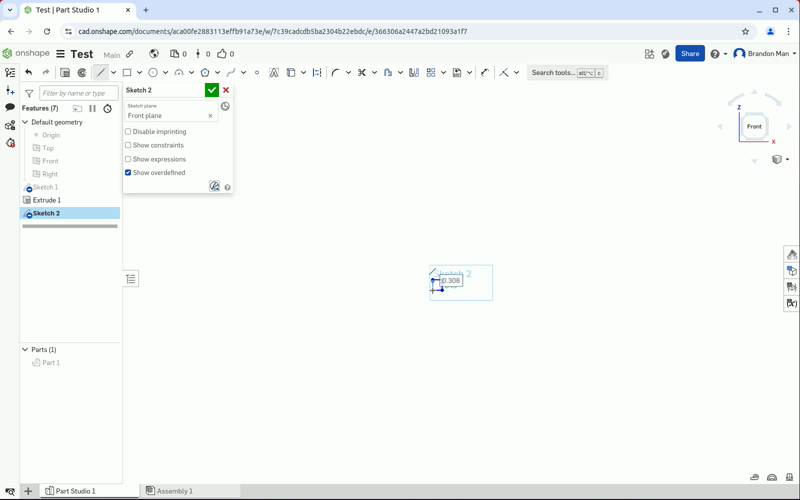
key(esc)
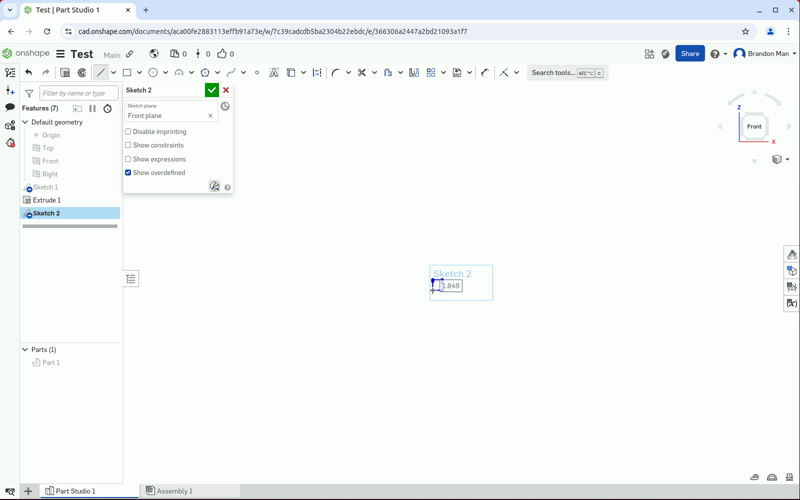
mouse_move(435, 283)
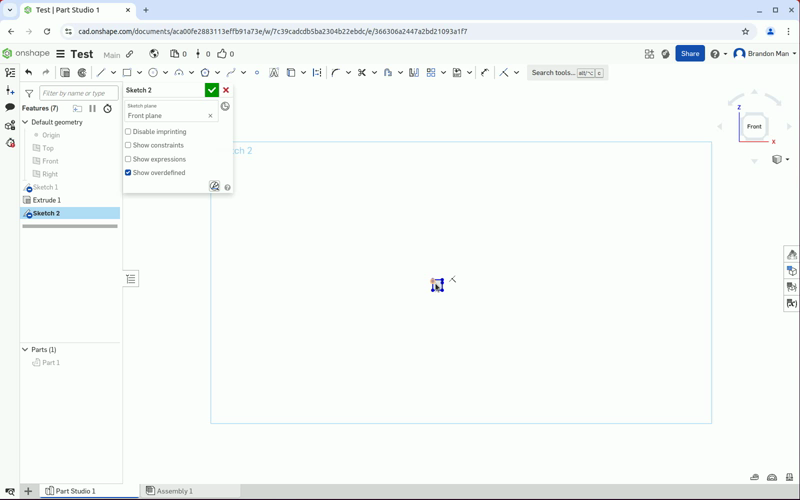
scroll(6)
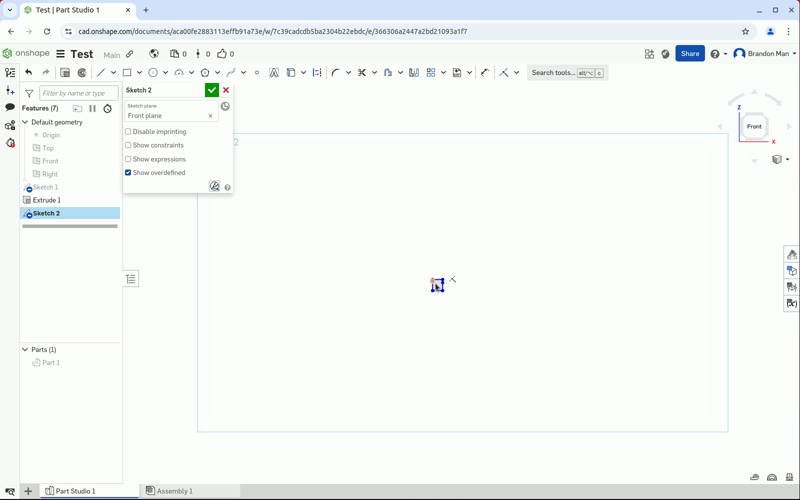
scroll(6)
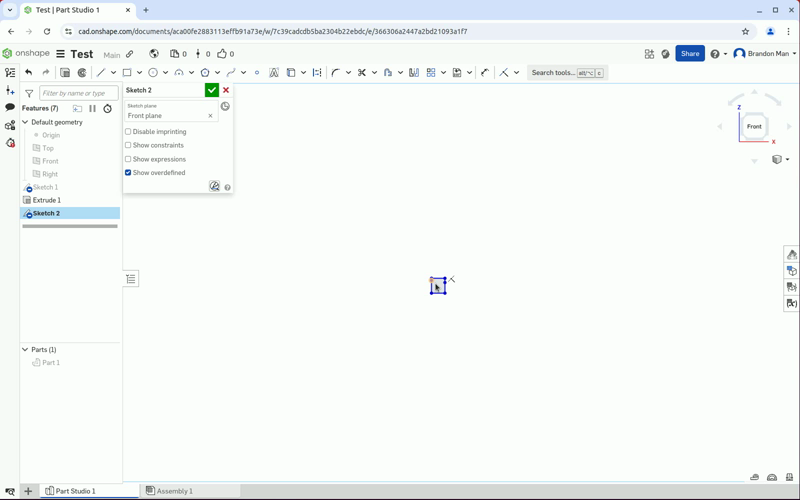
scroll(6)
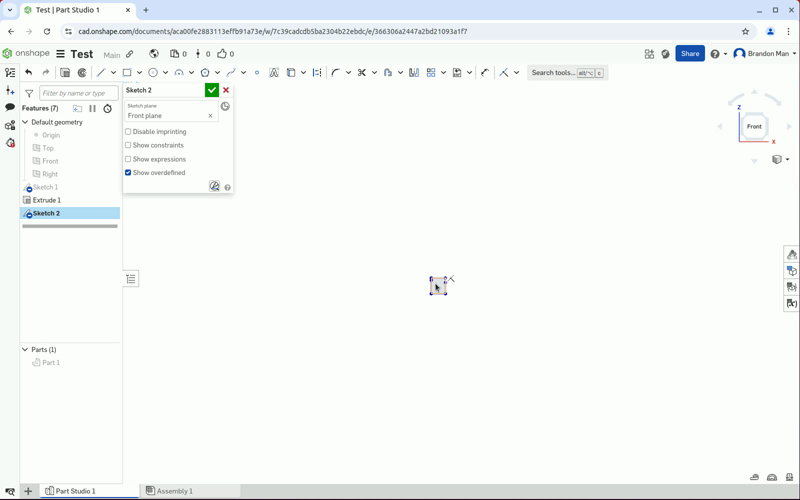
scroll(6)
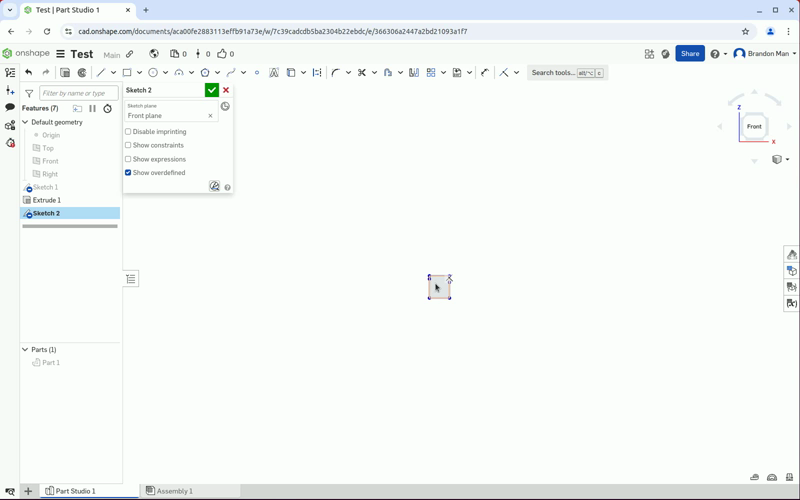
scroll(6)
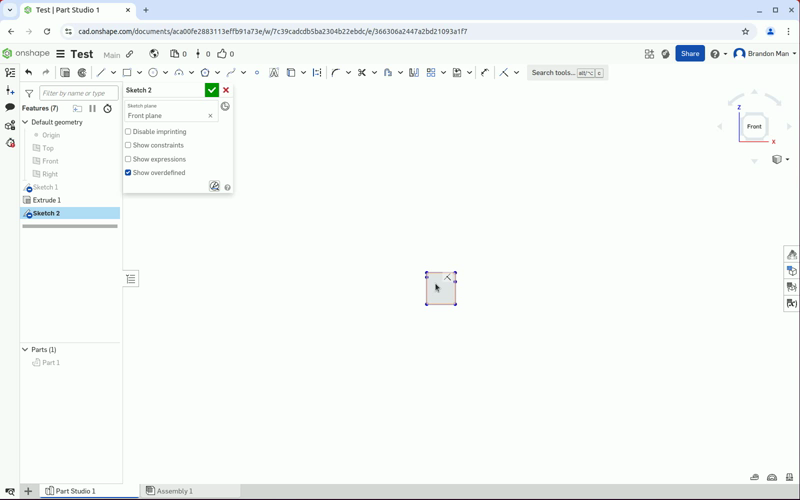
scroll(6)
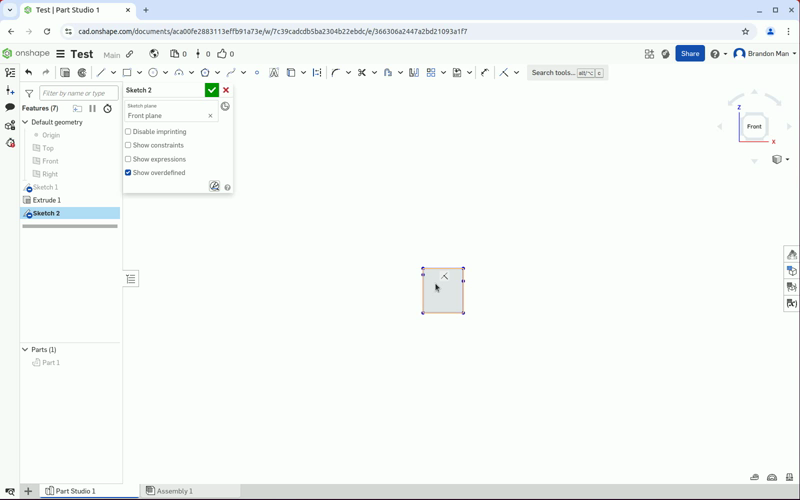
scroll(6)
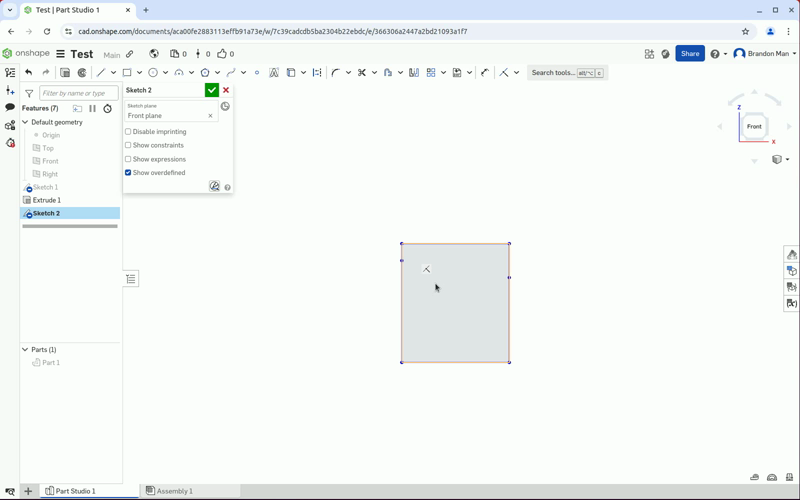
click(435, 283)
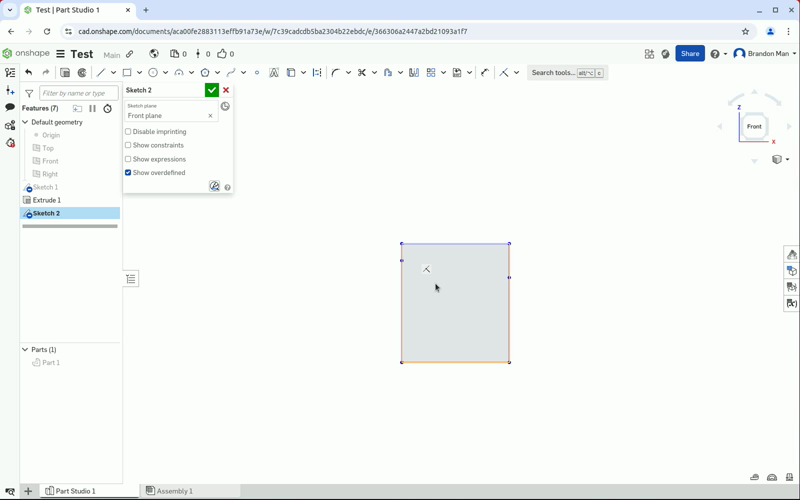
scroll(-6)
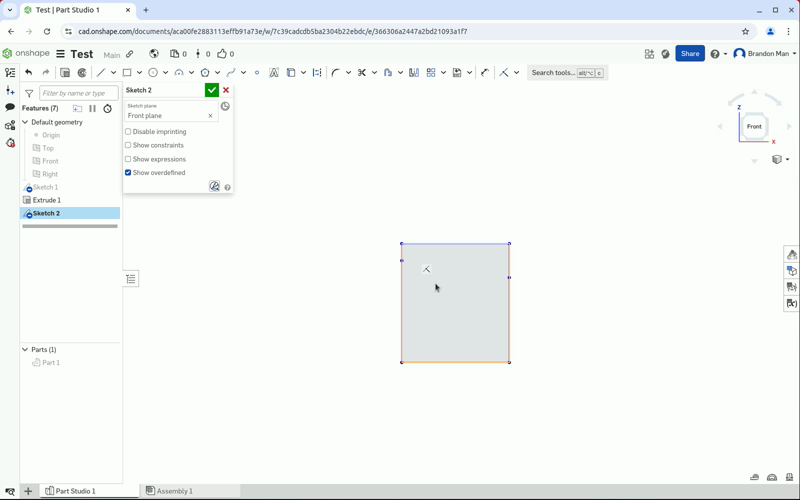
scroll(-6)
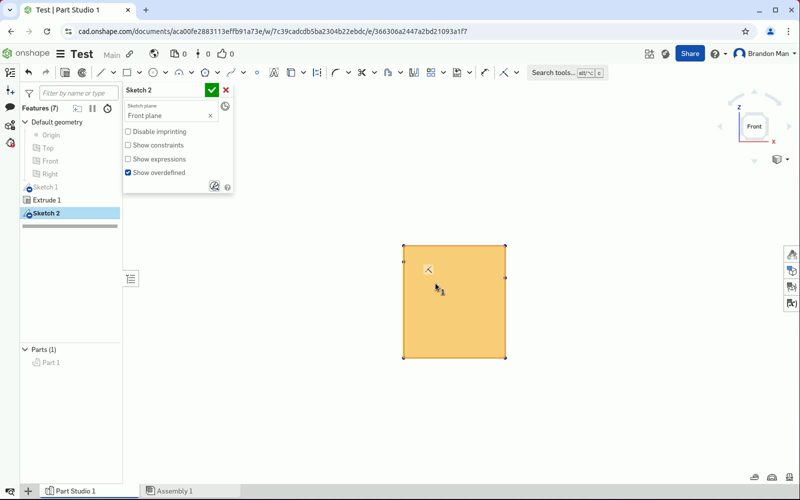
scroll(-6)
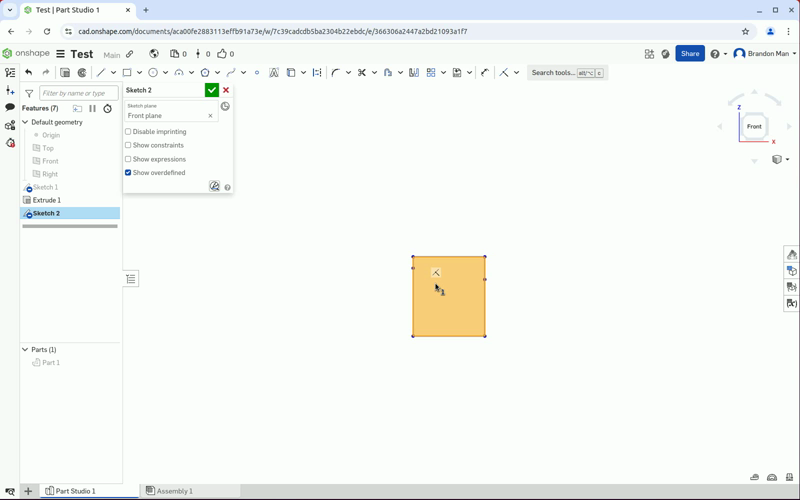
scroll(-6)
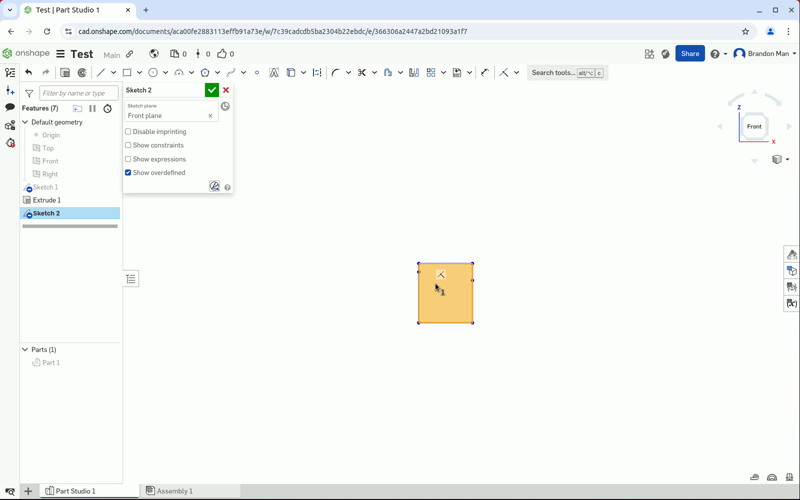
scroll(-6)
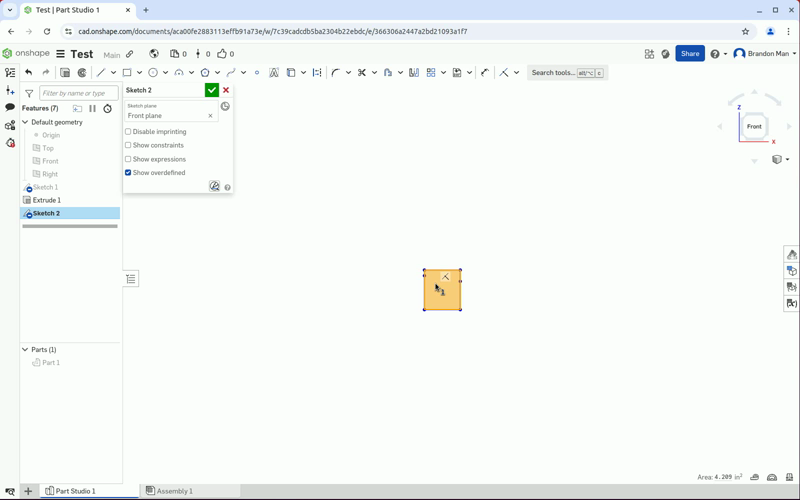
scroll(-6)
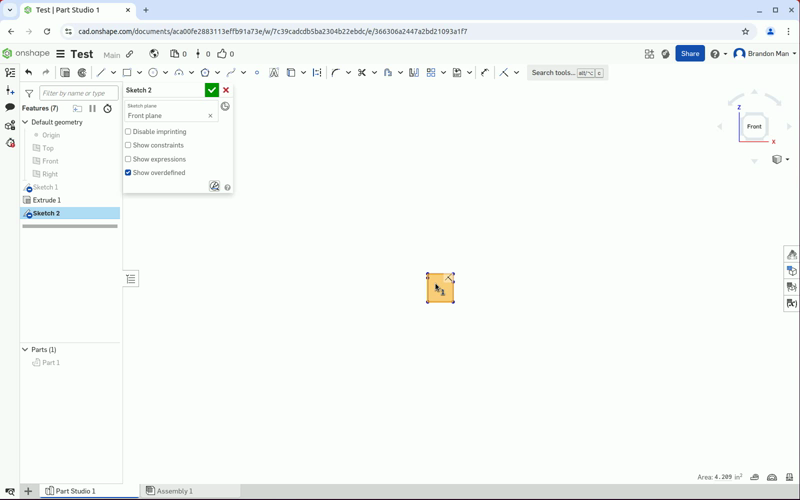
scroll(-6)
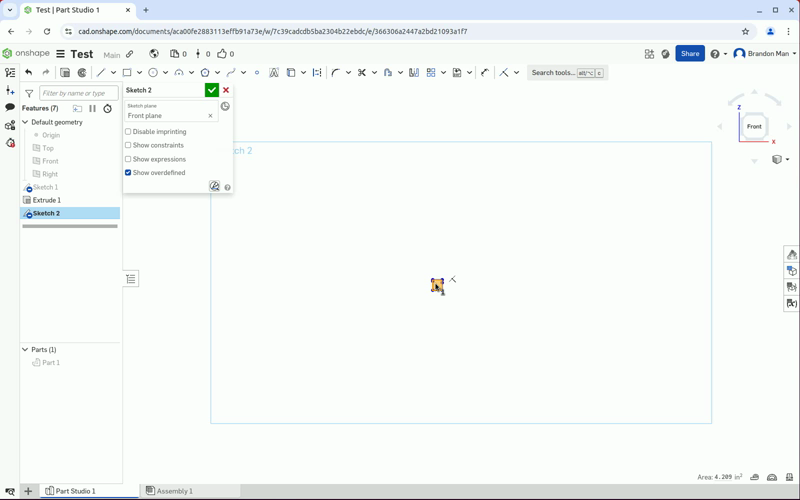
mouse_move(73, 352)
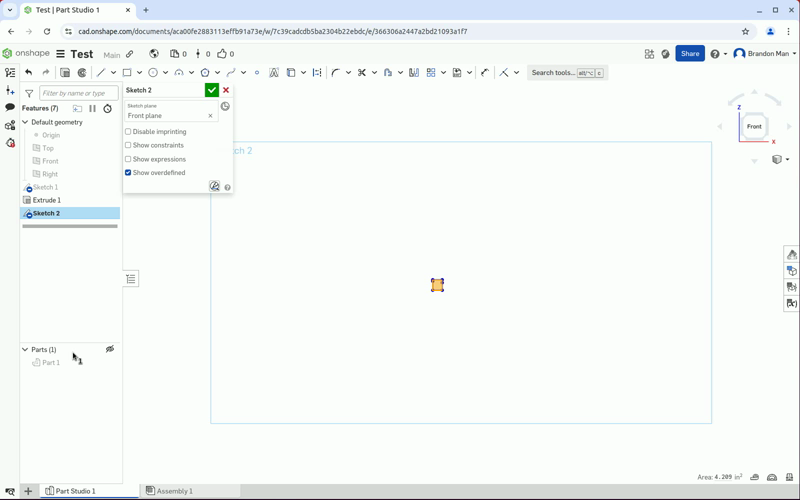
key(shift+y)
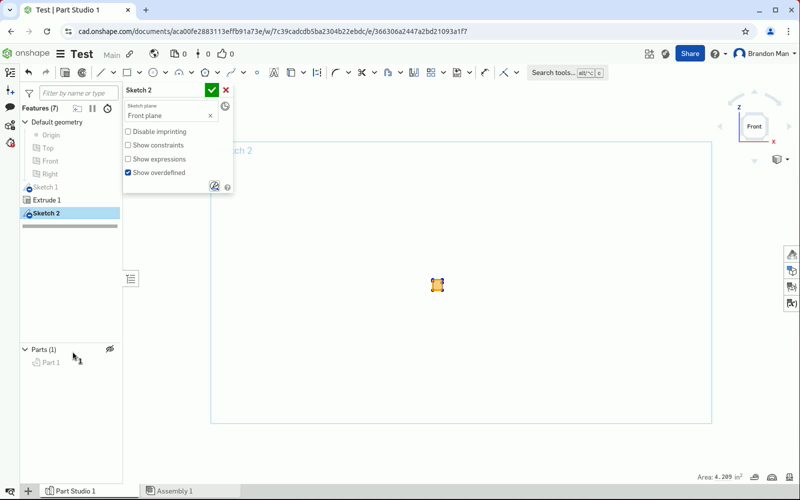
key(shift+e)
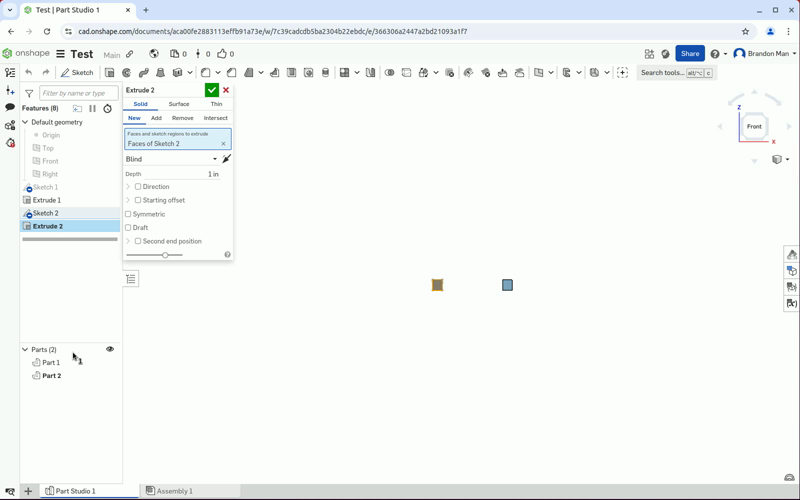
mouse_move(143, 106)
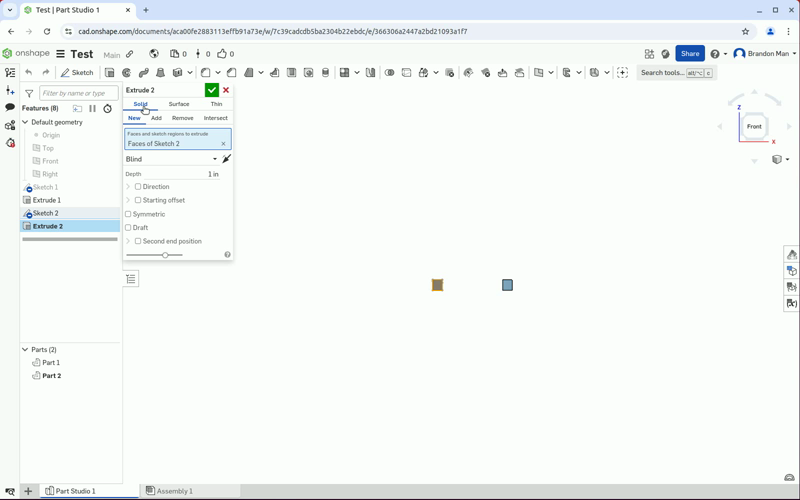
click(143, 106)
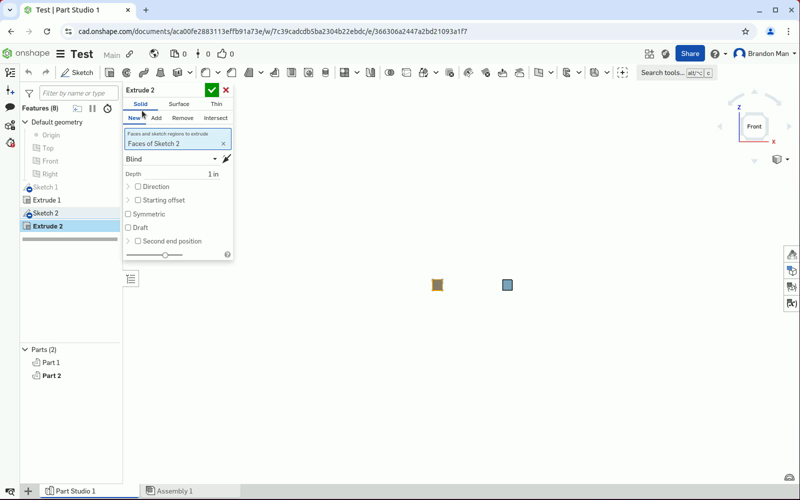
mouse_move(137, 120)
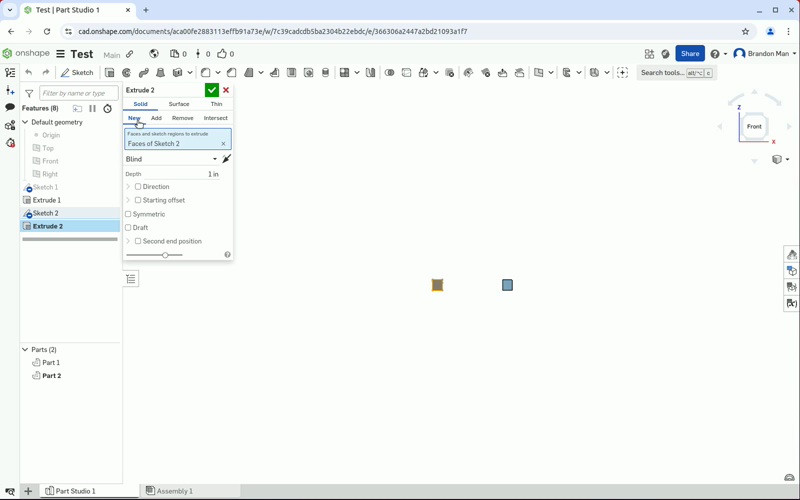
click(137, 120)
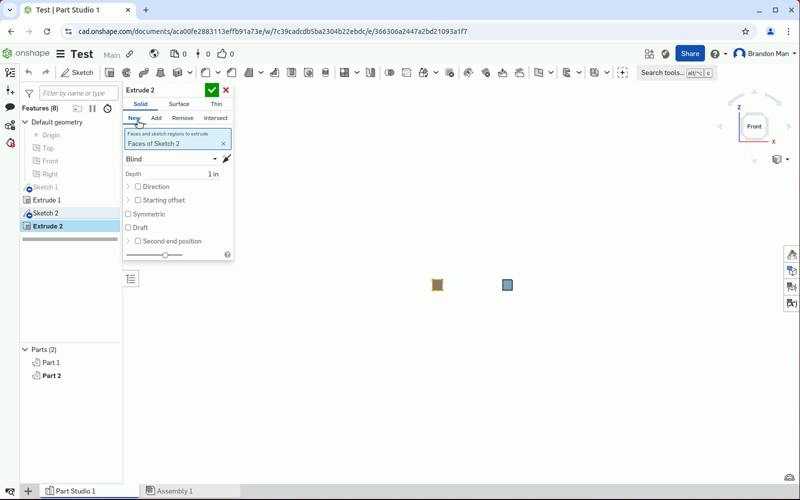
key(tab, 4)
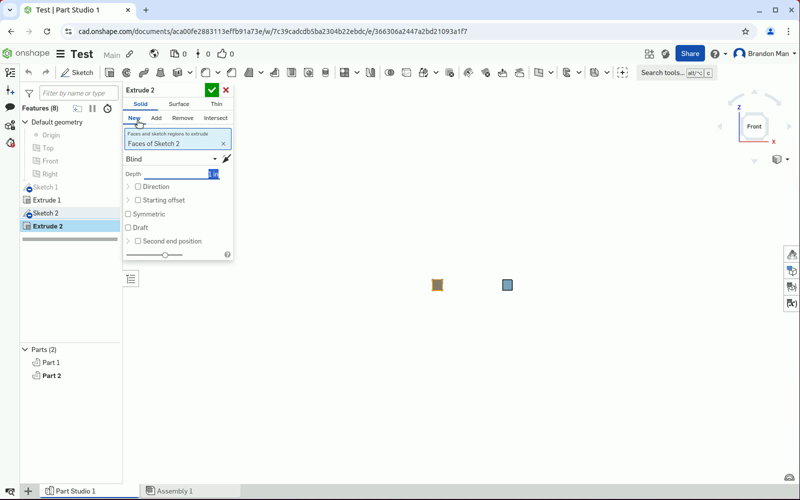
text(23.108)
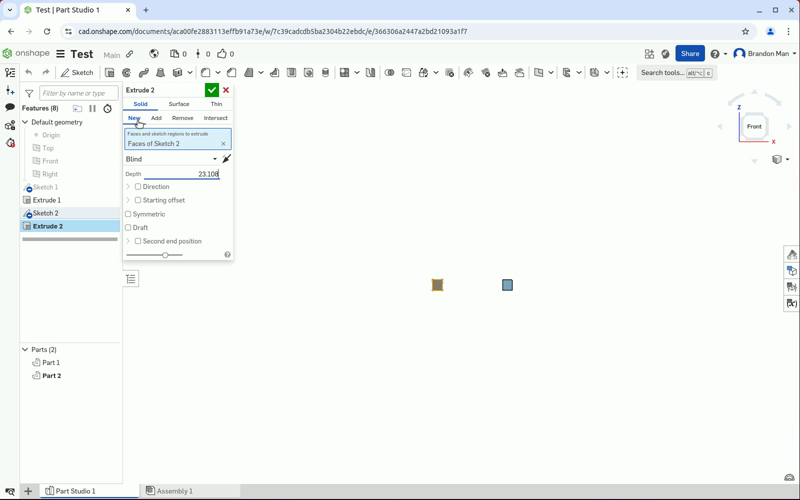
key(enter)
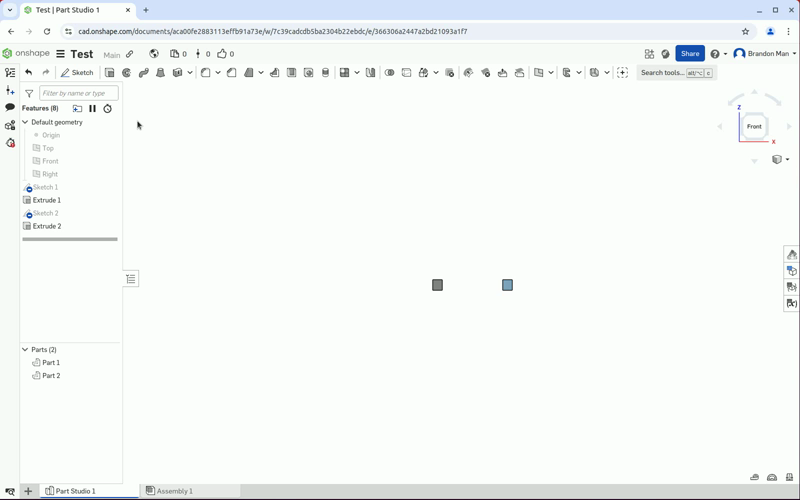
key(shift+h)
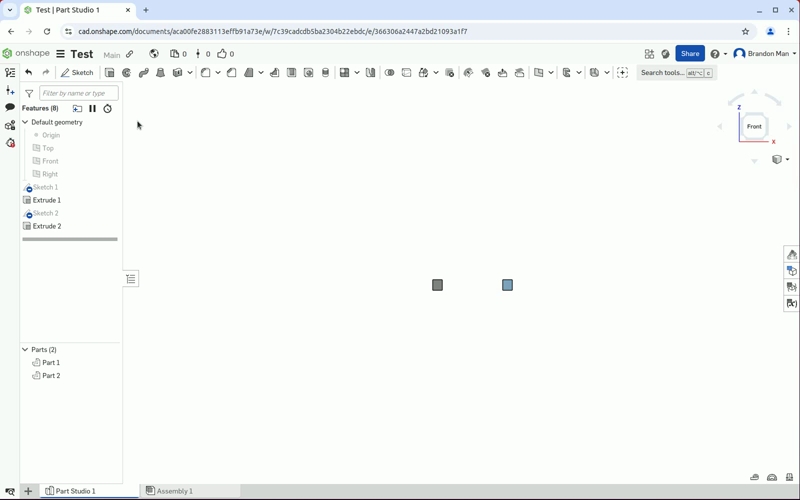
key(shift+h)
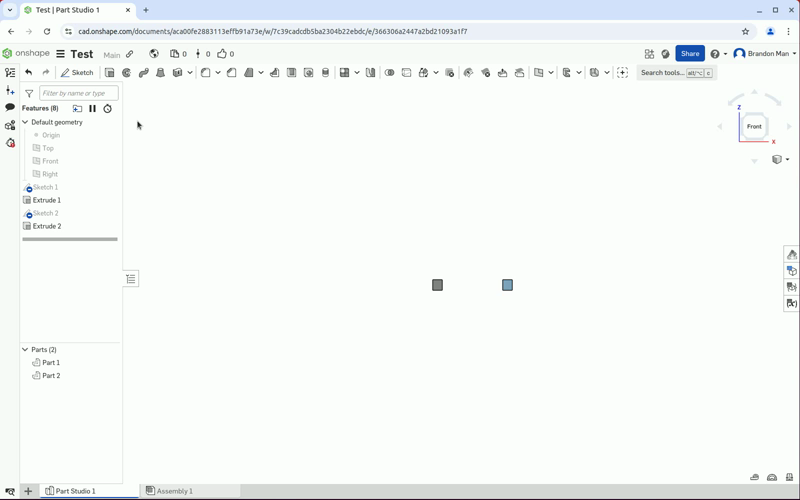
mouse_move(73, 189)
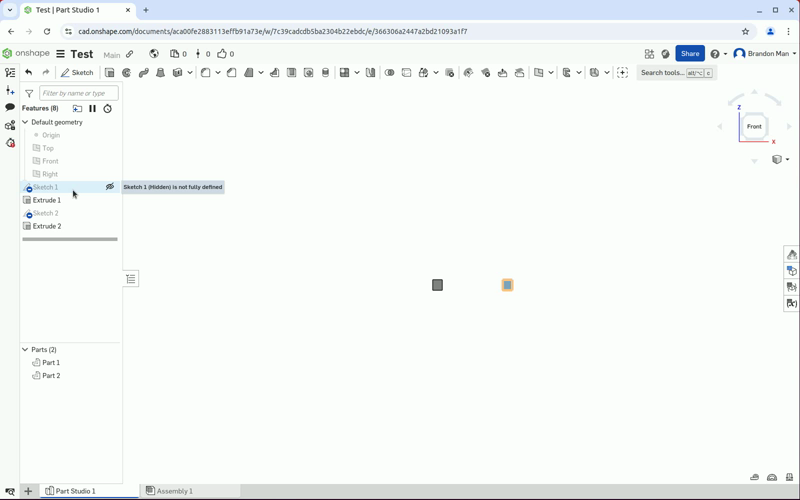
click(73, 189)
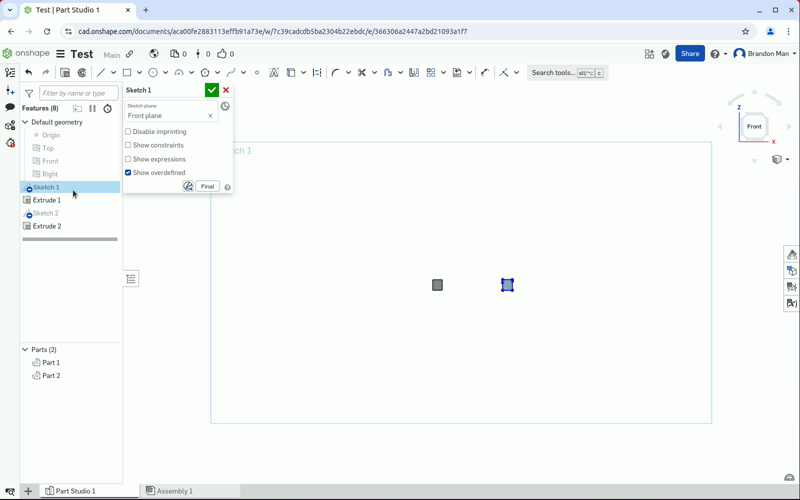
mouse_move(229, 92)
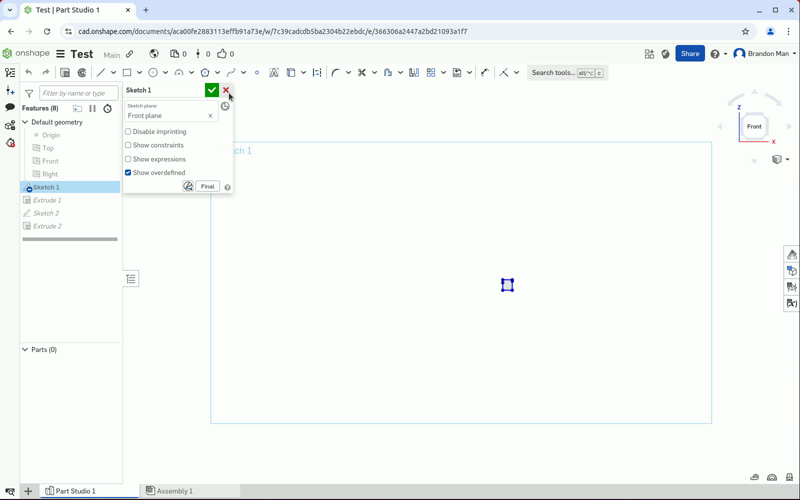
click(229, 92)
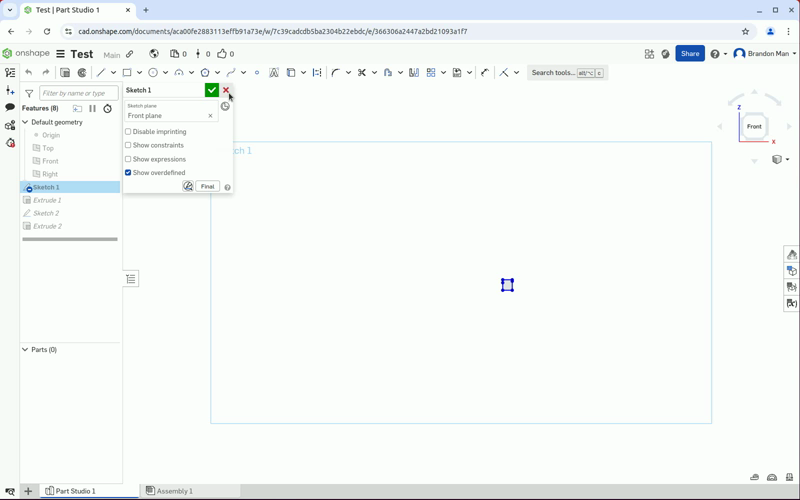
key(shift+s)
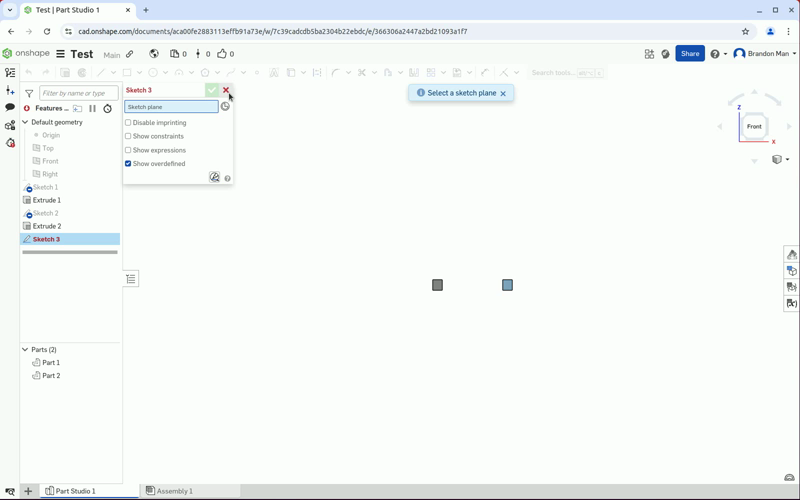
mouse_move(73, 163)
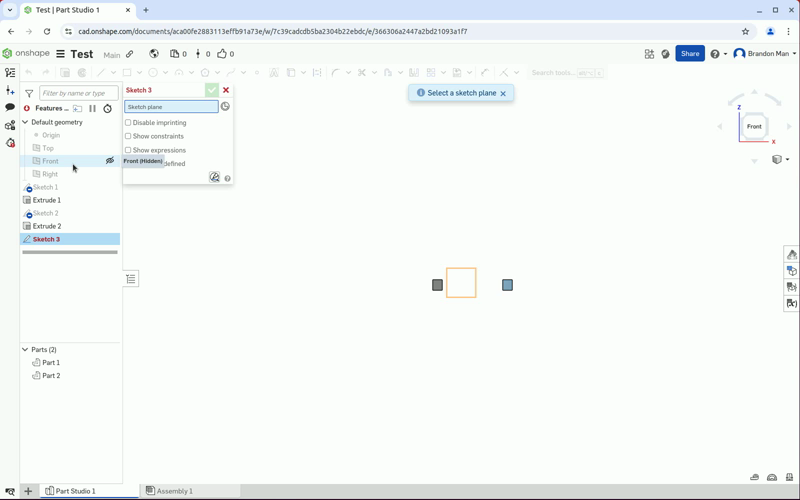
click(73, 163)
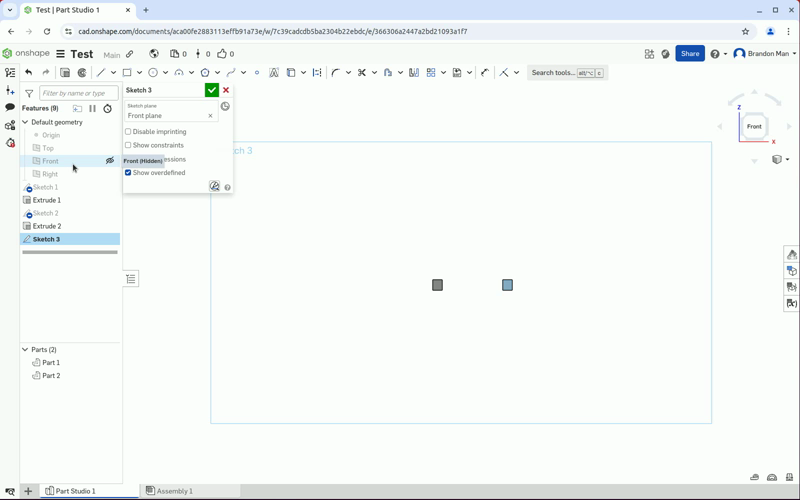
mouse_move(73, 352)
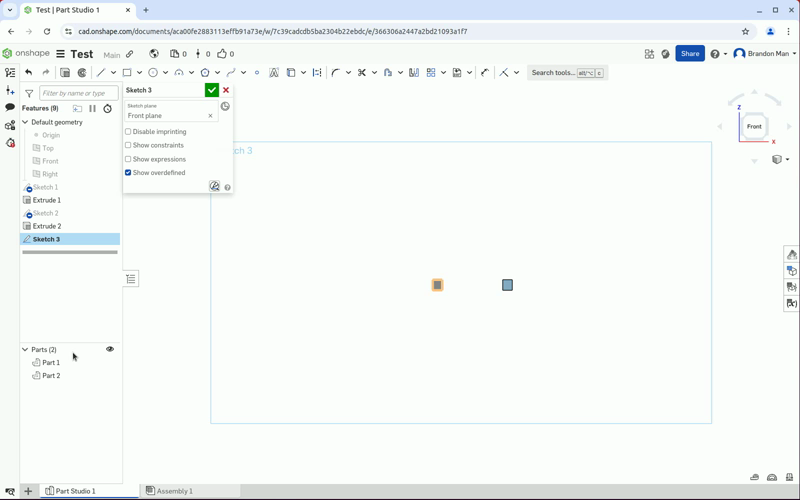
key(y)
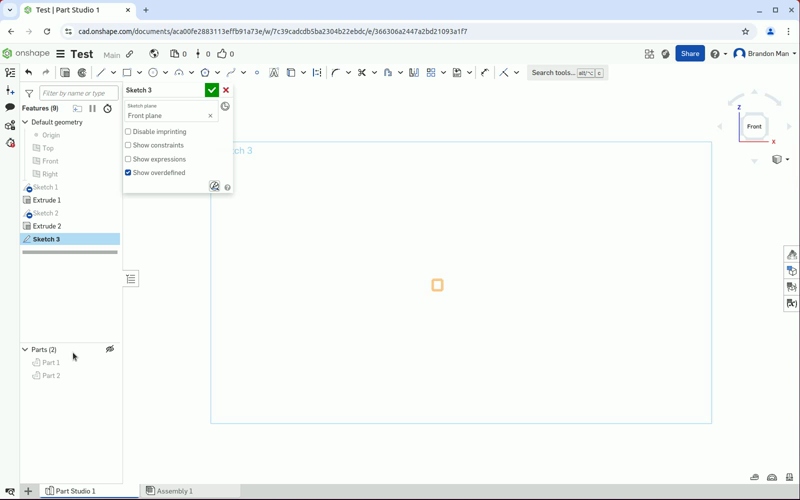
key(l)
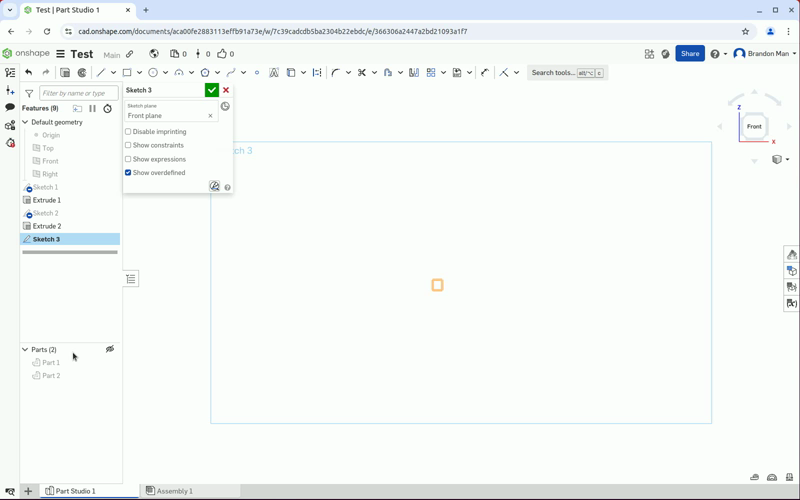
key_down(shift)
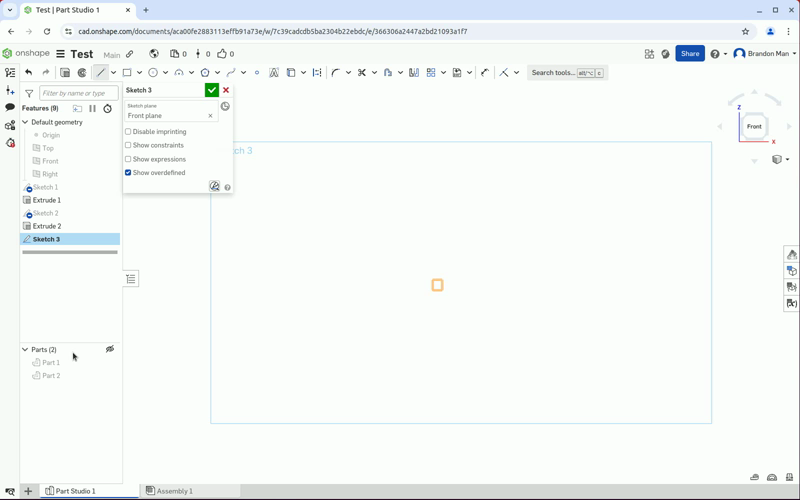
mouse_move(453, 290)
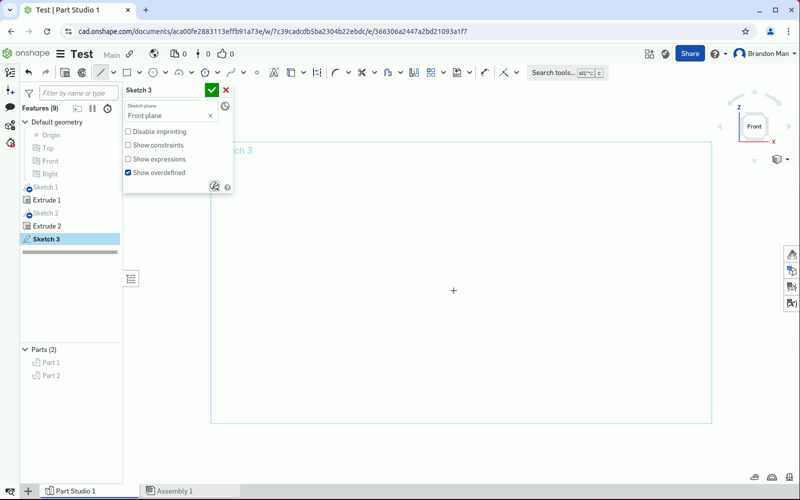
click(453, 290)
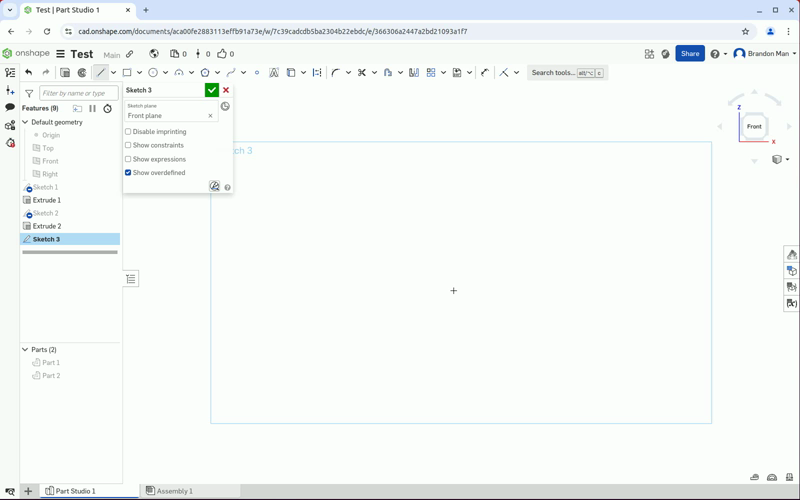
key_up(shift)
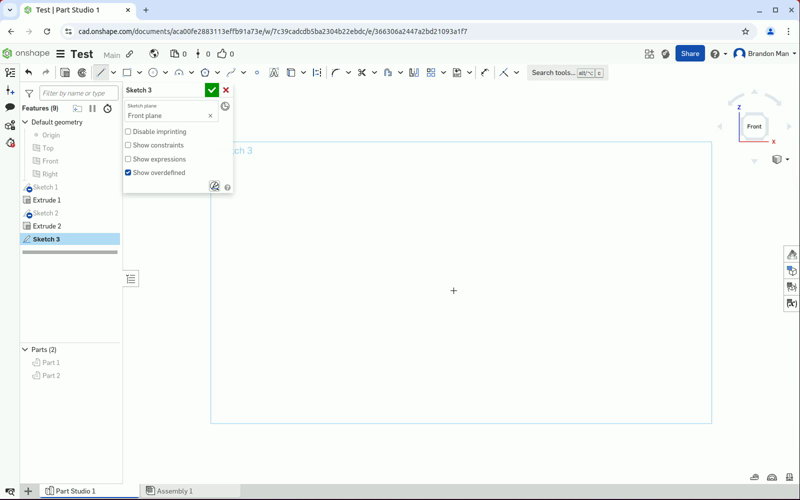
key_down(shift)
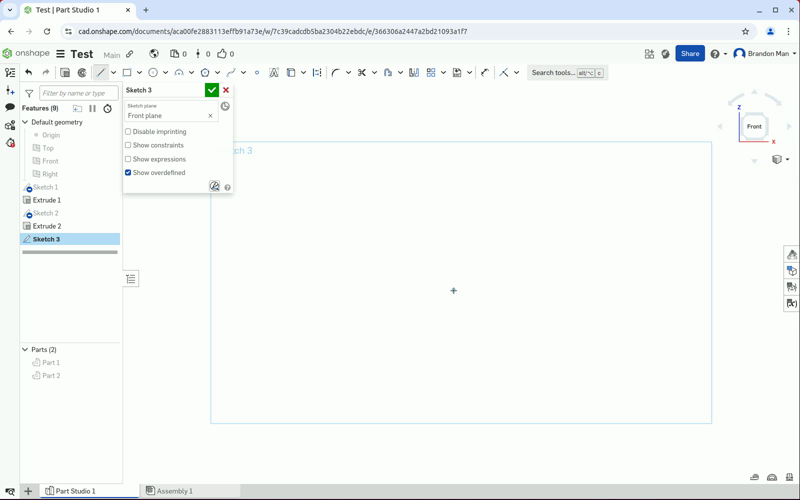
mouse_move(483, 290)
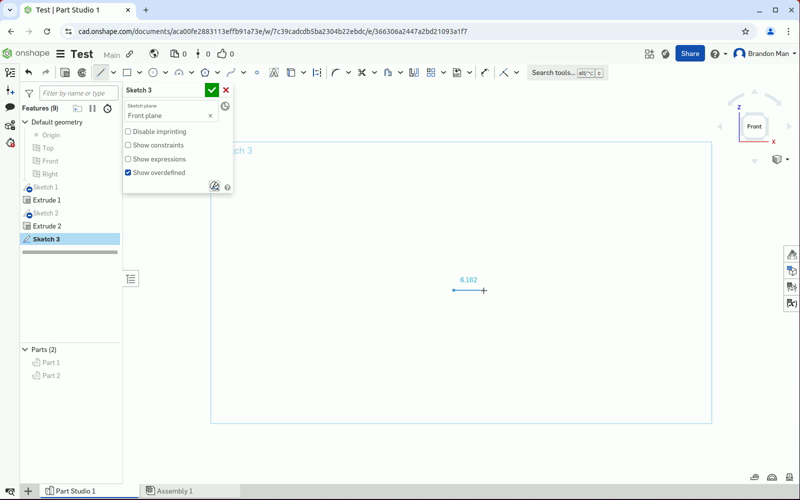
mouse_move(463, 290)
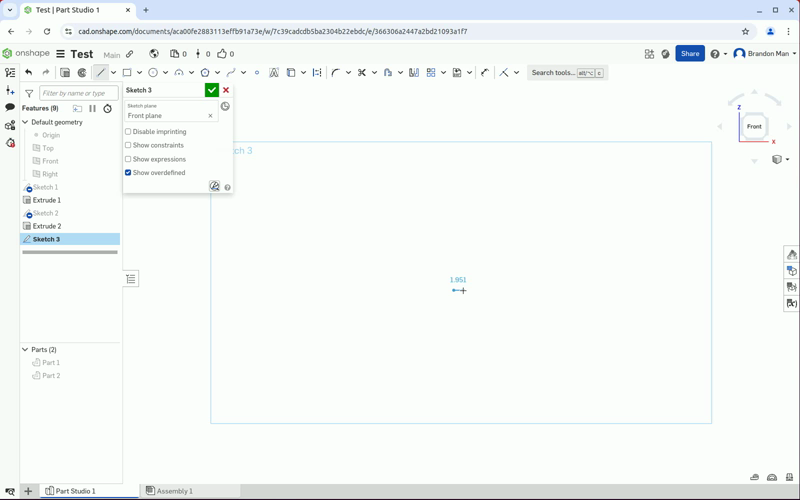
click(463, 290)
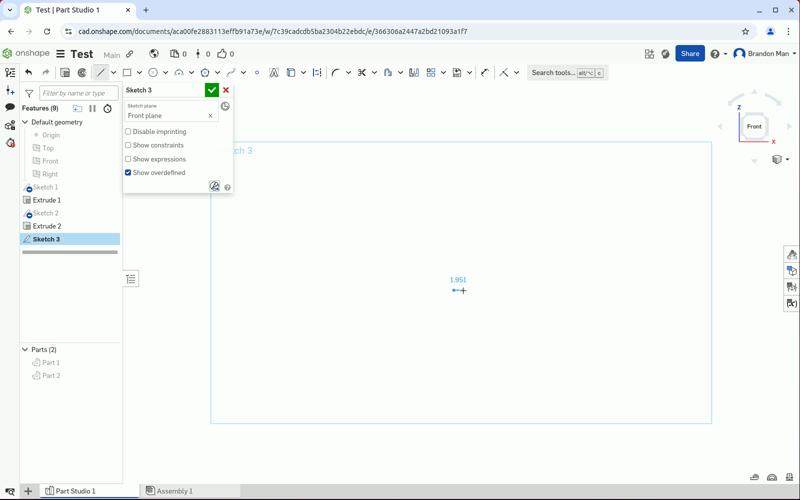
key_up(shift)
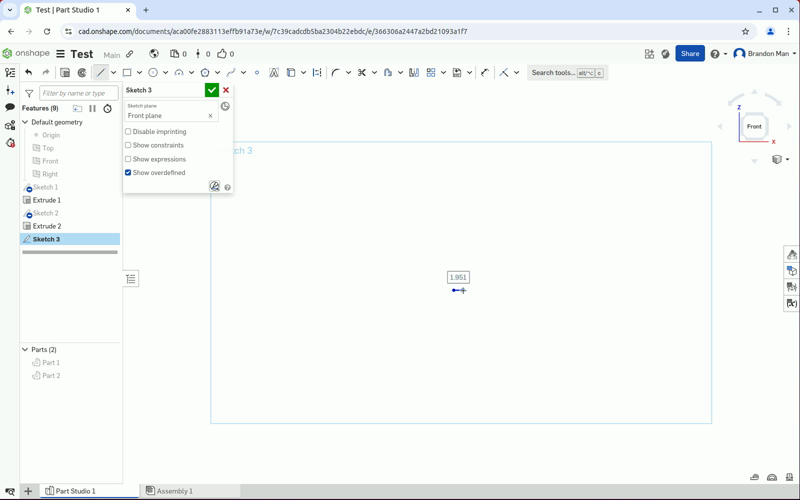
key_down(shift)
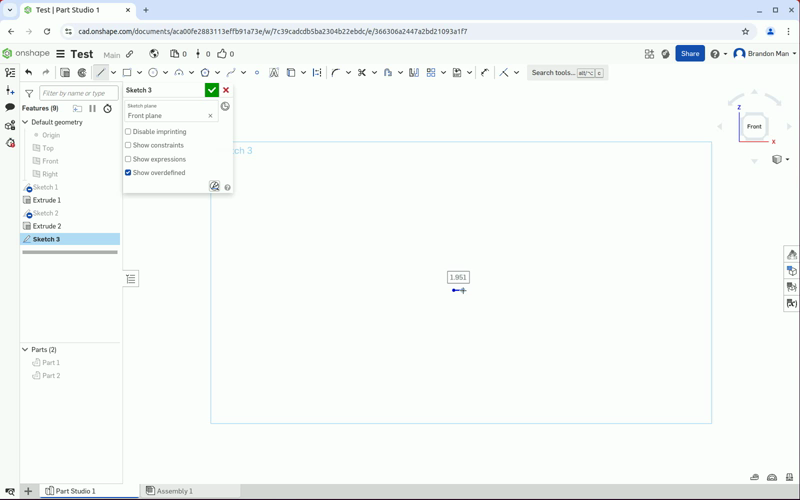
mouse_move(493, 290)
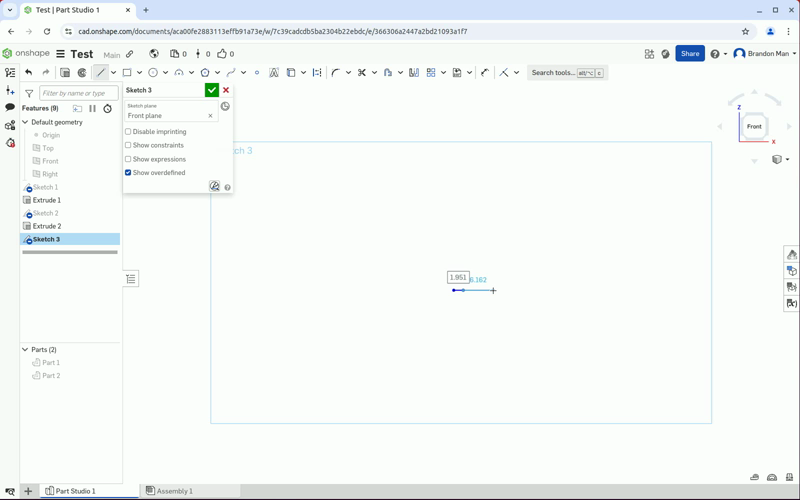
mouse_move(463, 282)
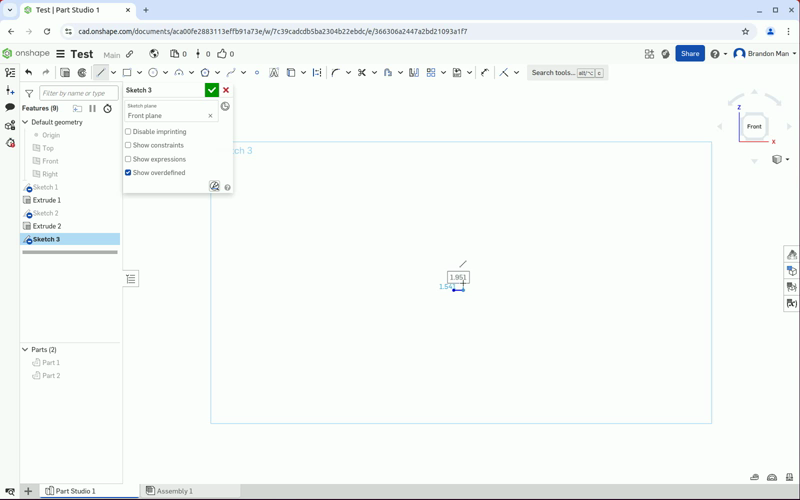
click(463, 282)
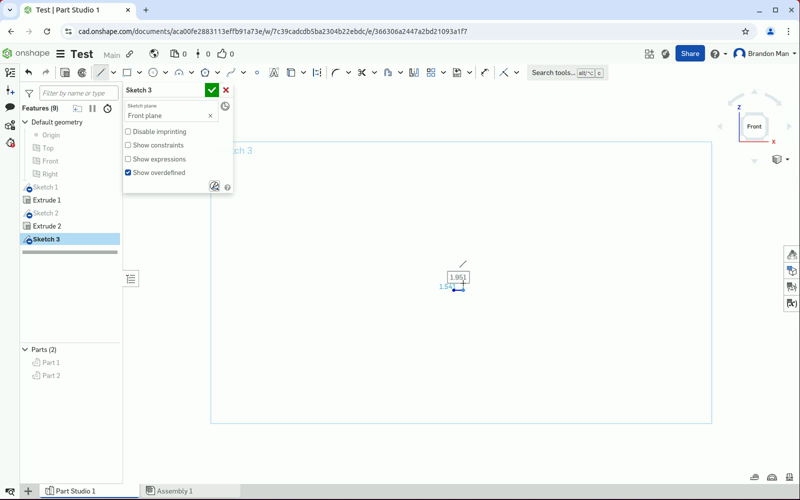
key_up(shift)
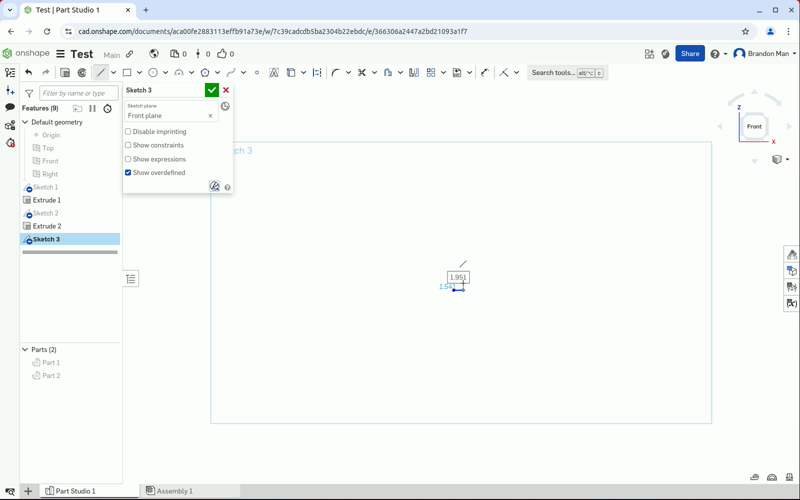
key_down(shift)
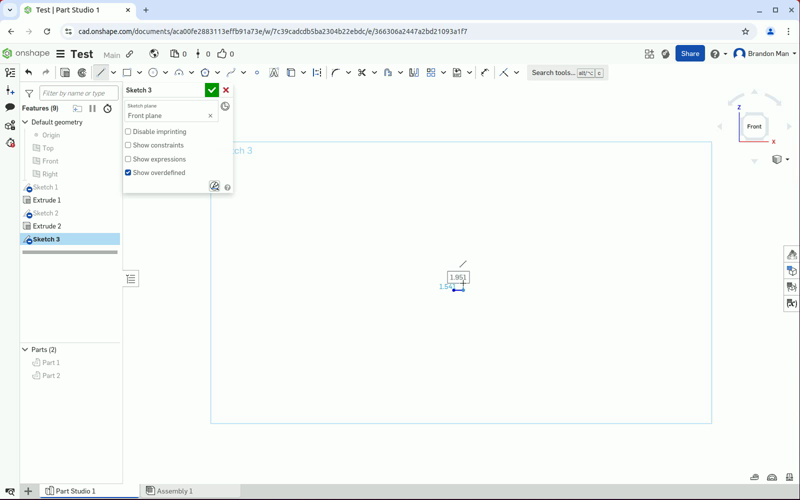
mouse_move(493, 282)
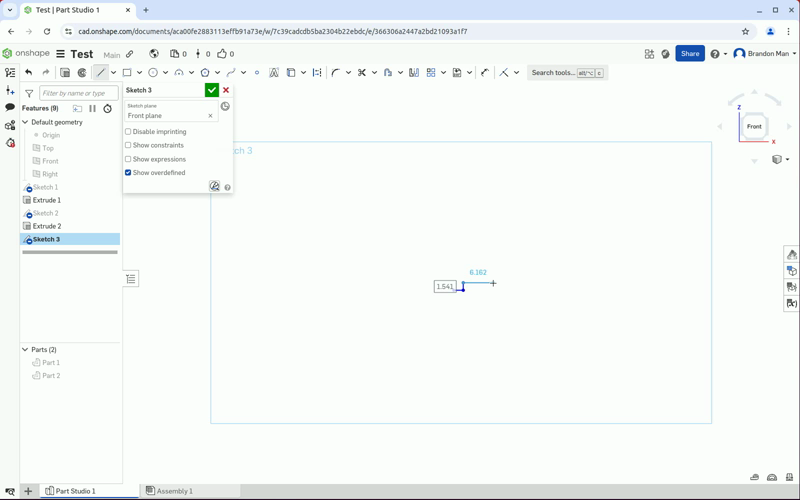
mouse_move(463, 279)
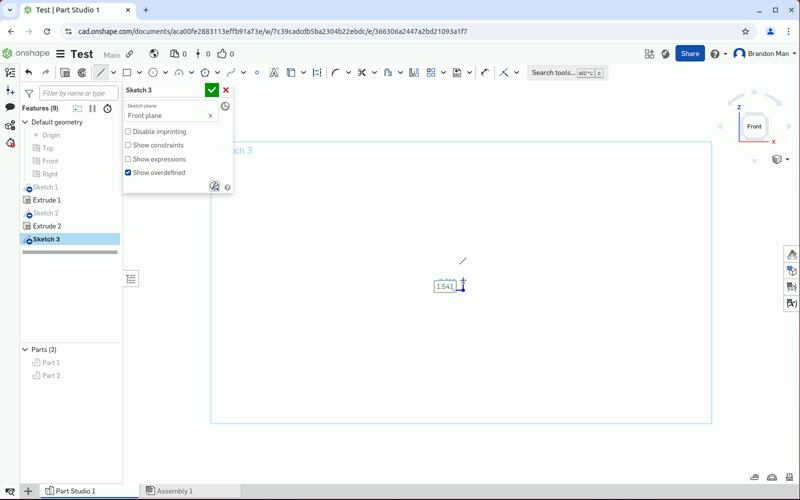
scroll(6)
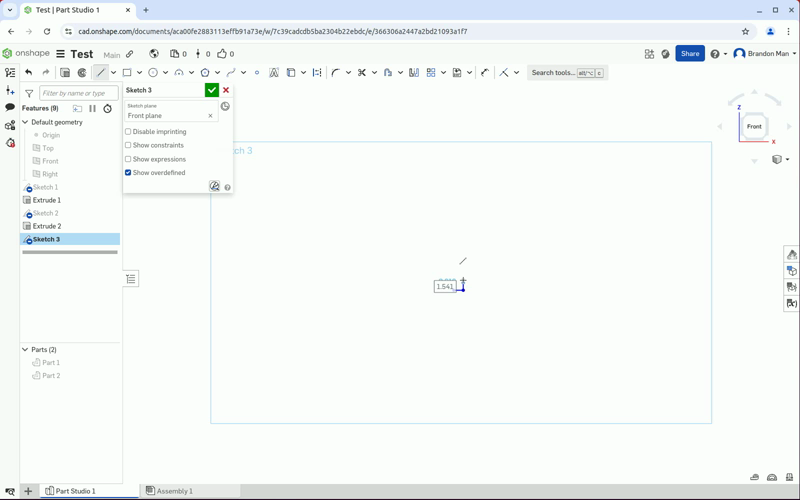
scroll(6)
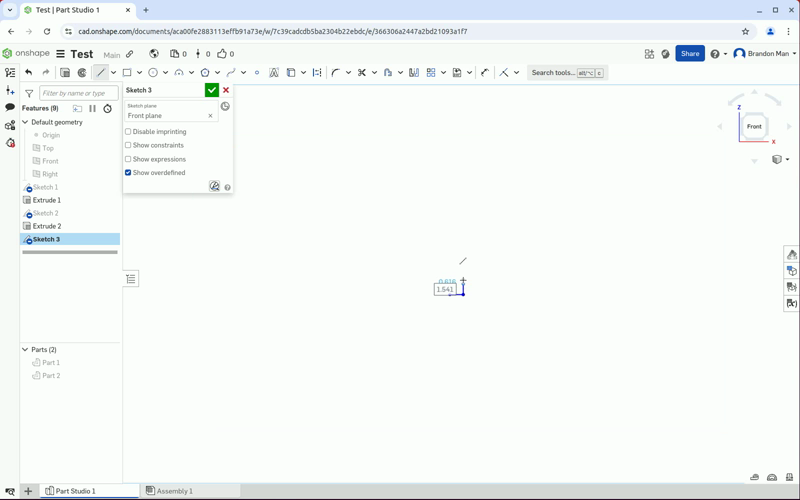
scroll(6)
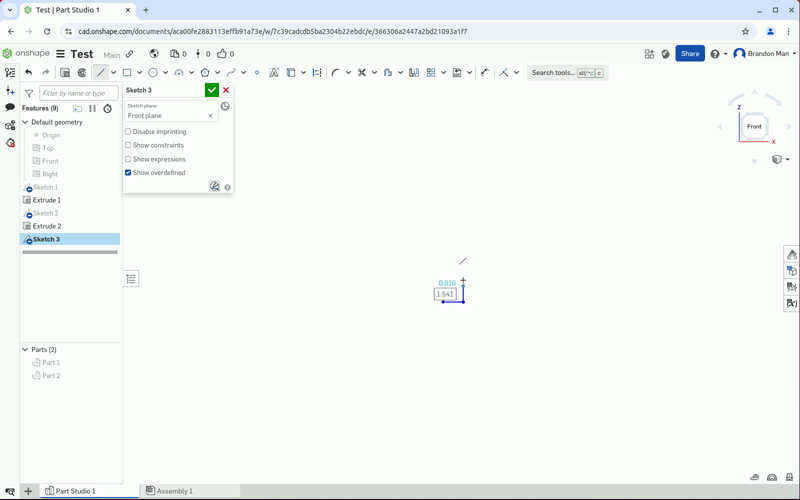
scroll(6)
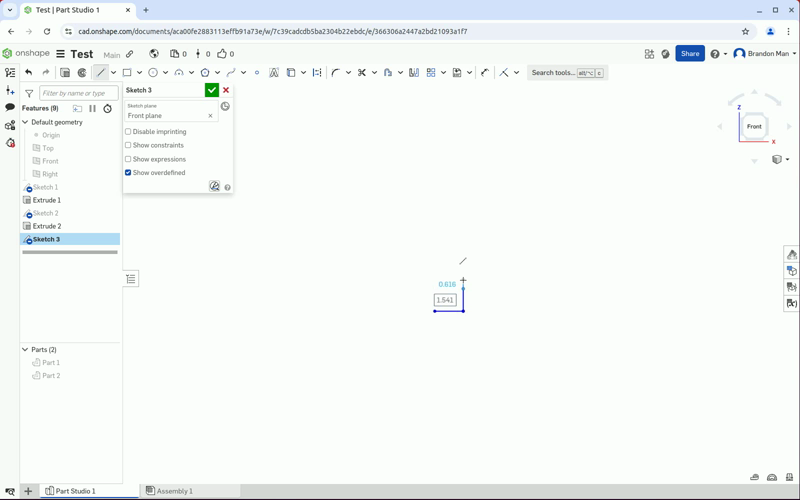
scroll(6)
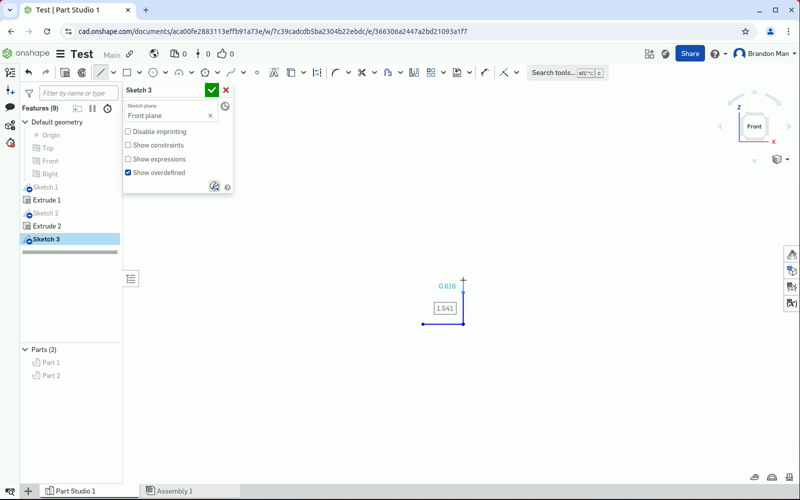
scroll(6)
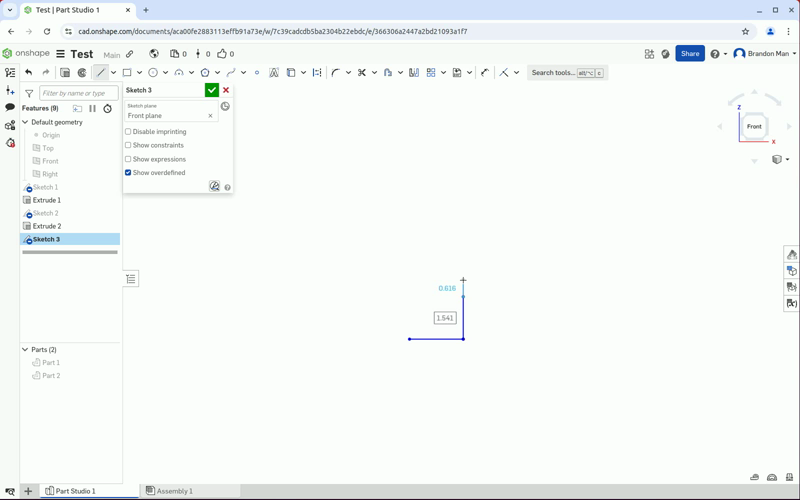
scroll(6)
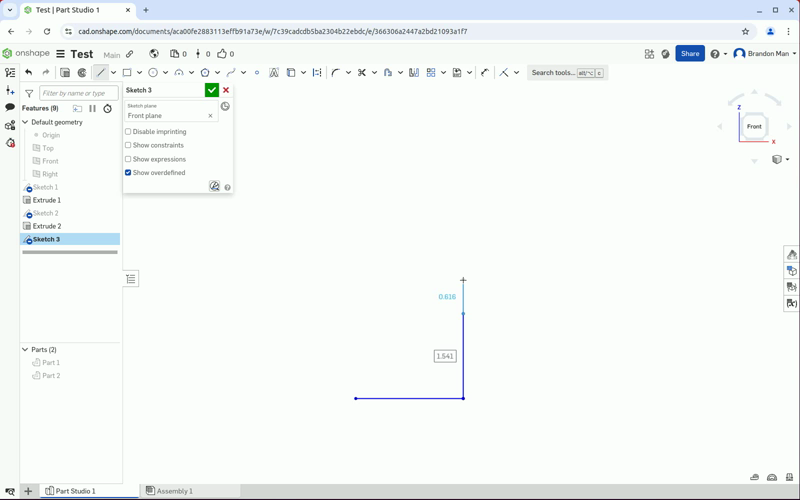
click(463, 279)
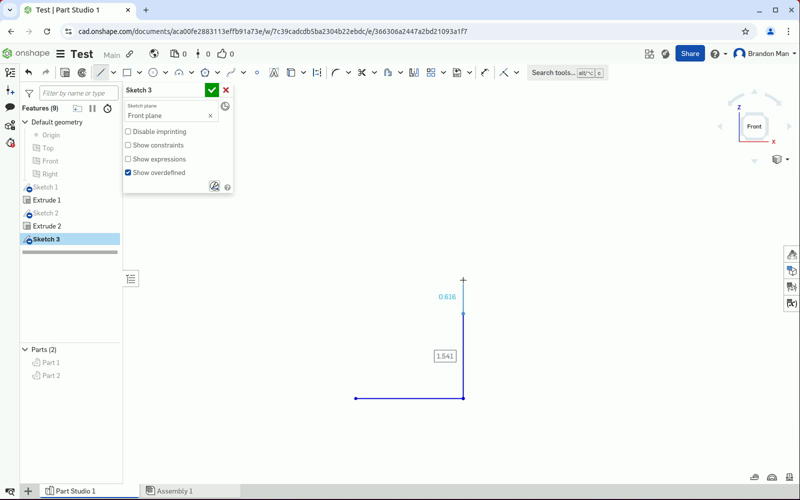
scroll(-6)
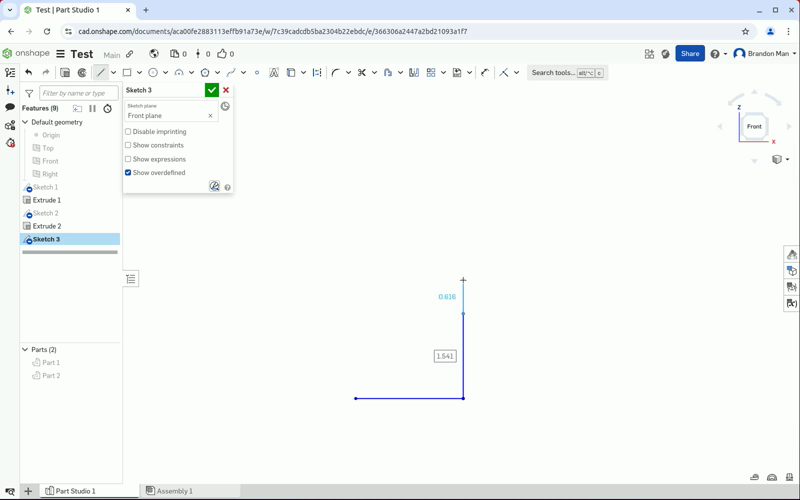
scroll(-6)
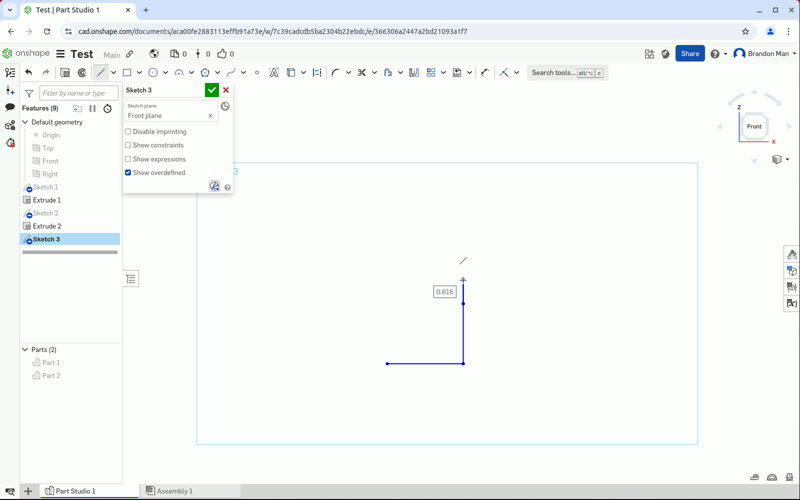
scroll(-6)
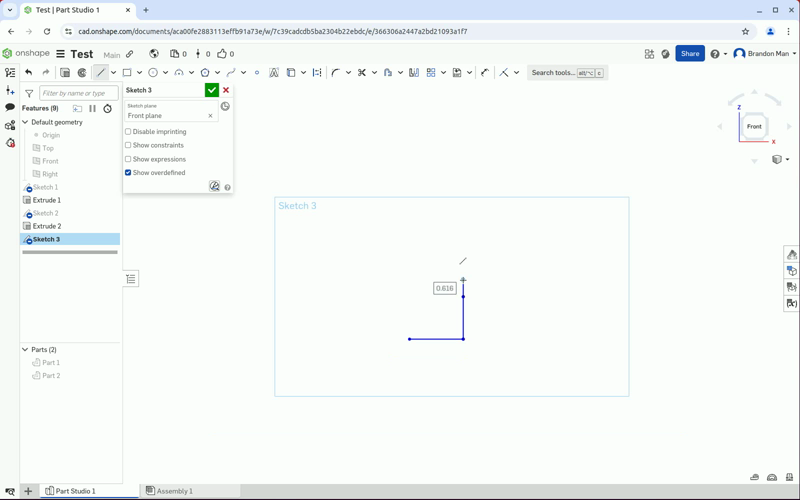
scroll(-6)
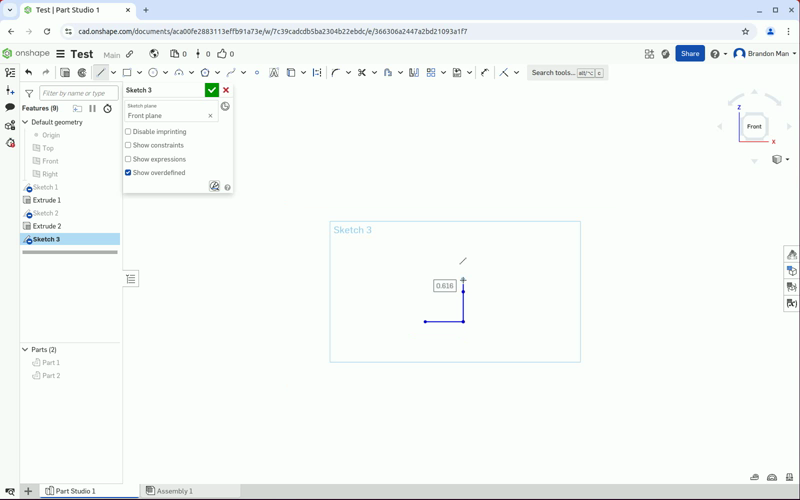
scroll(-6)
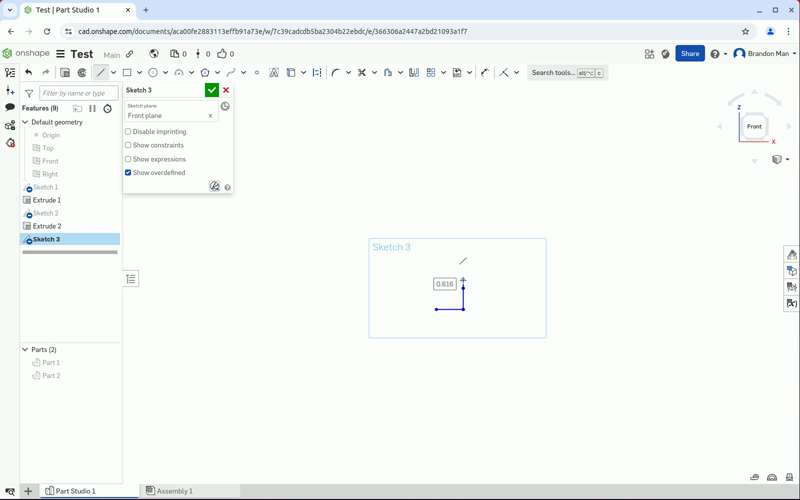
scroll(-6)
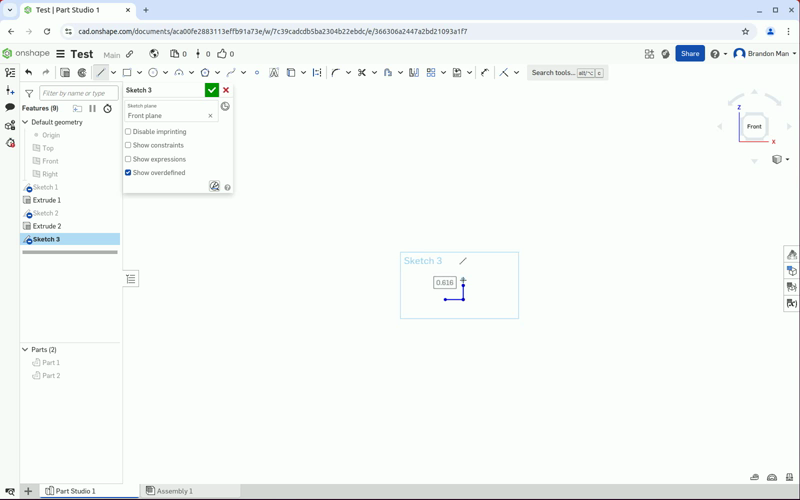
scroll(-6)
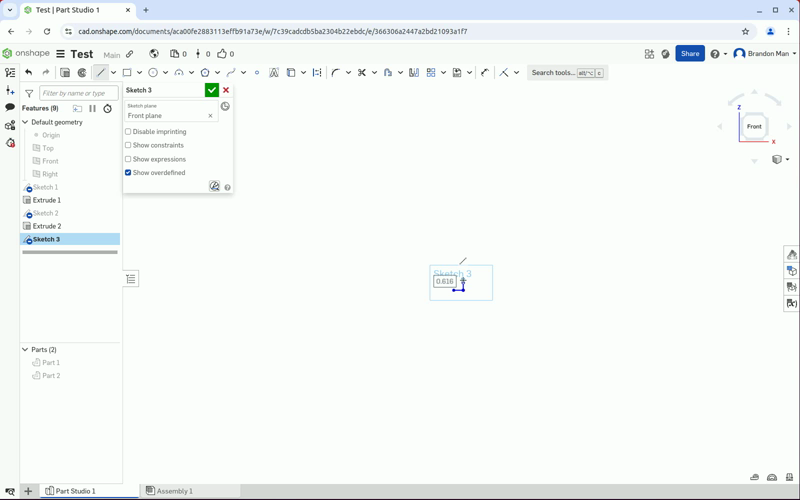
key_up(shift)
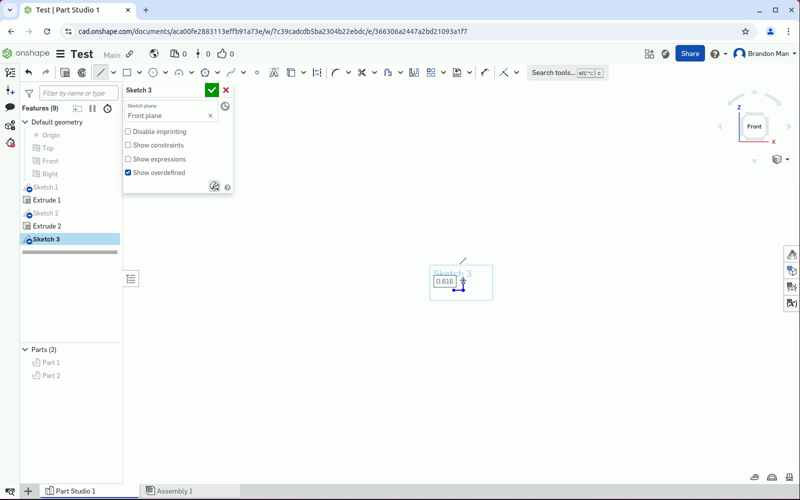
key_down(shift)
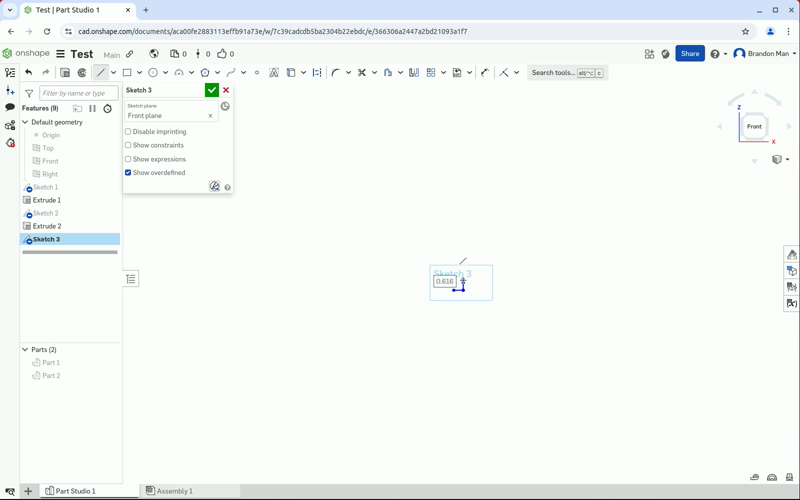
mouse_move(493, 279)
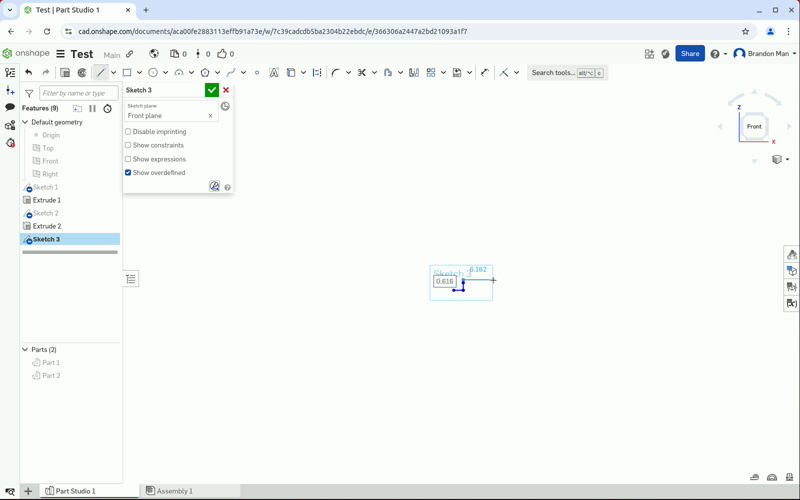
mouse_move(453, 279)
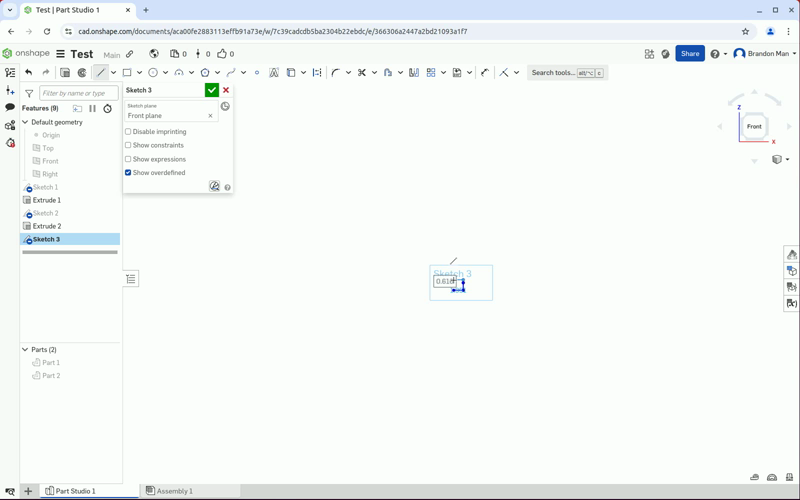
click(453, 279)
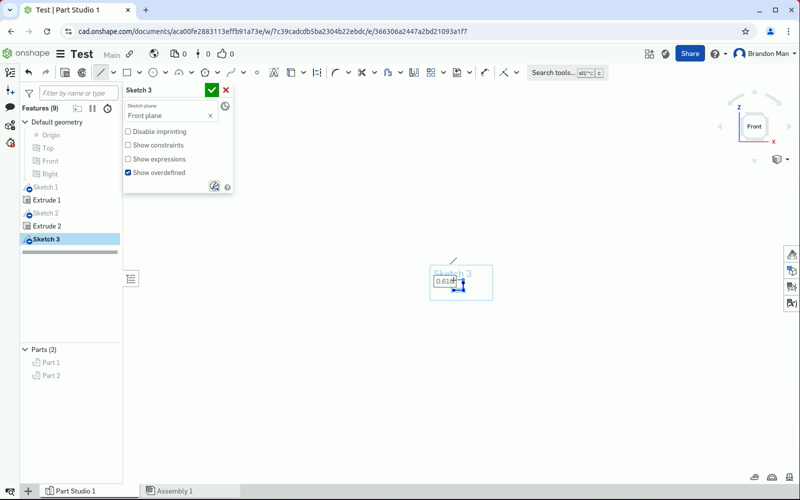
key_up(shift)
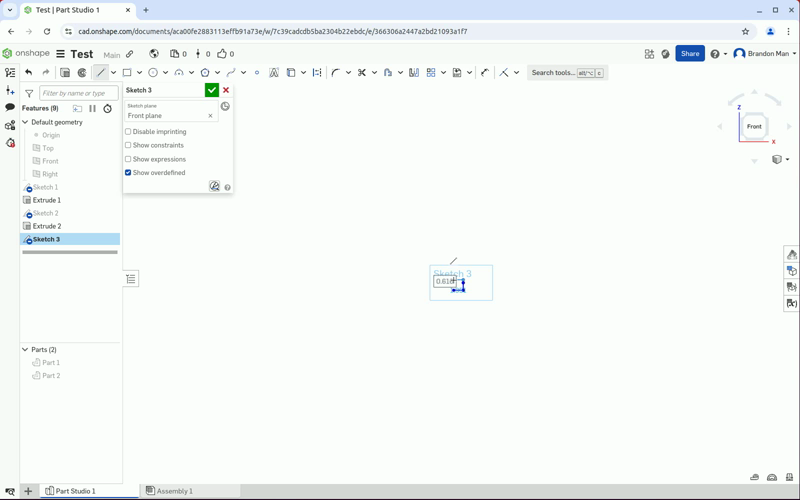
key_down(shift)
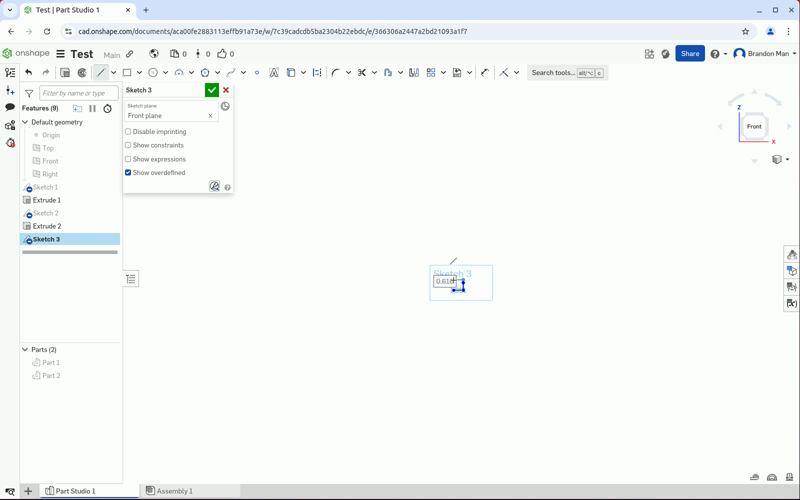
mouse_move(483, 279)
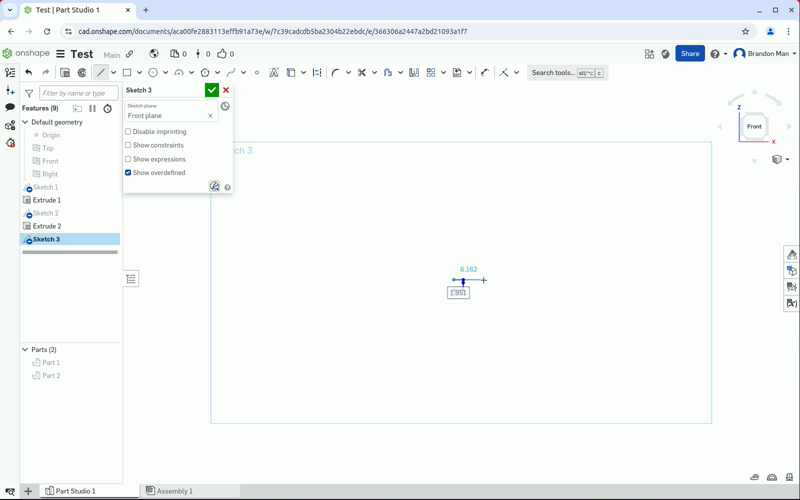
mouse_move(453, 282)
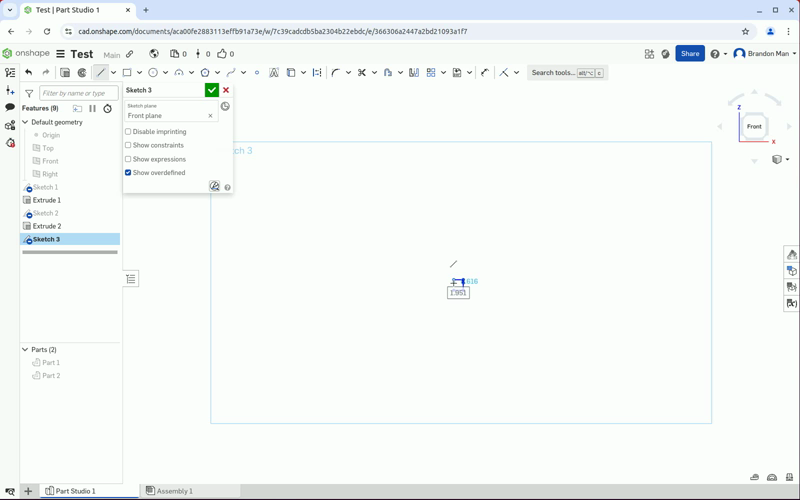
scroll(6)
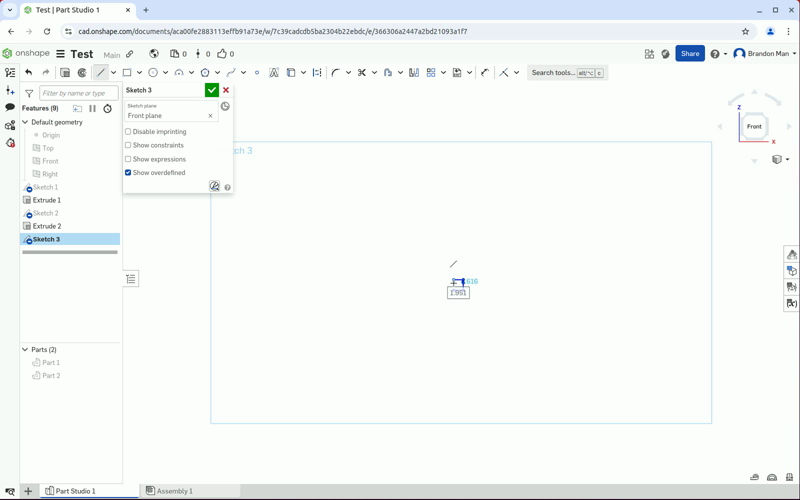
scroll(6)
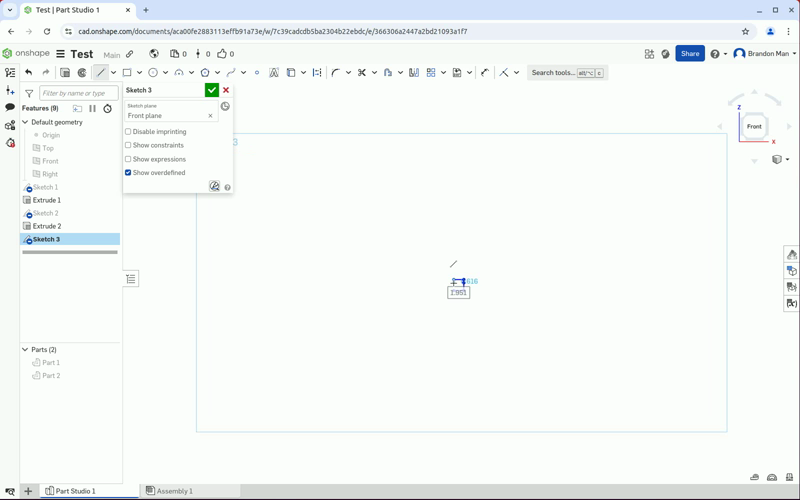
scroll(6)
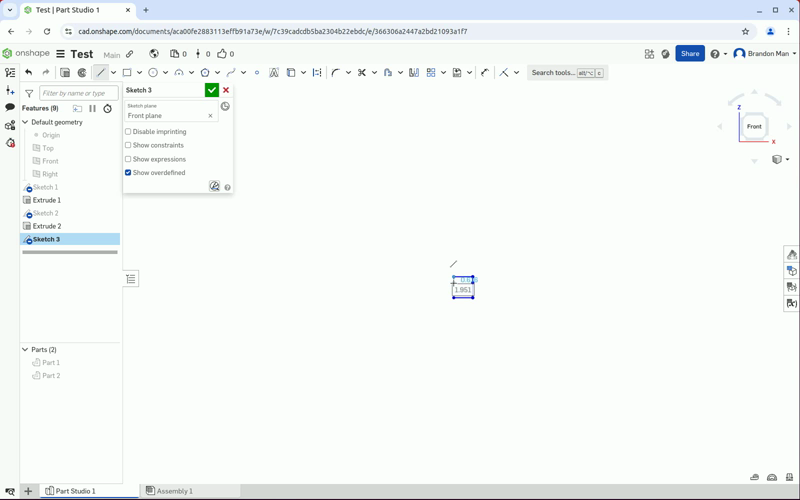
scroll(6)
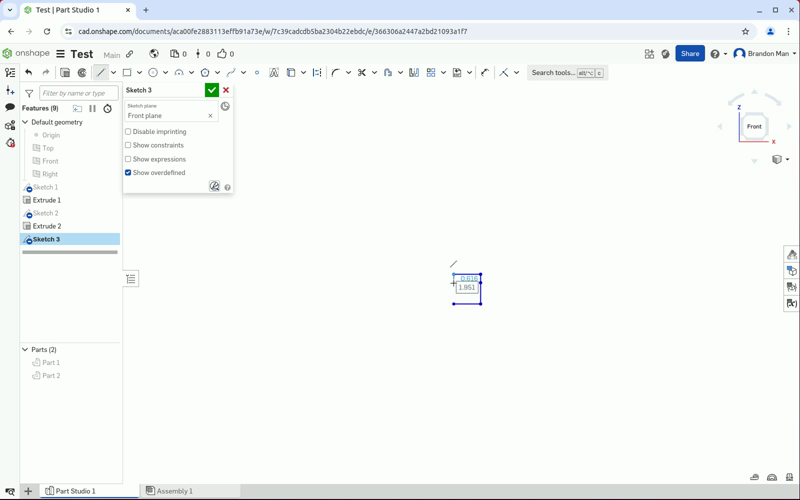
scroll(6)
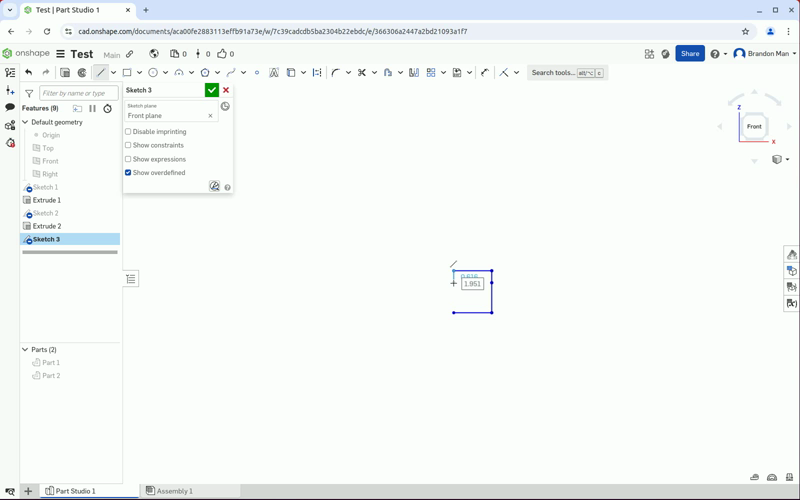
scroll(6)
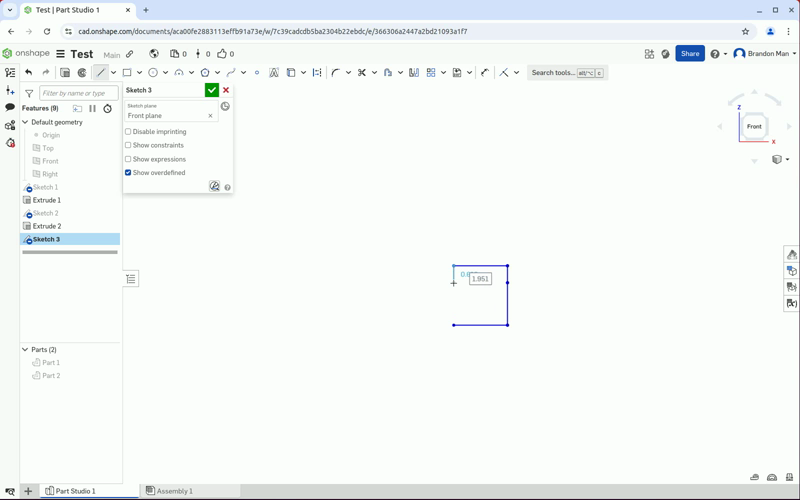
scroll(6)
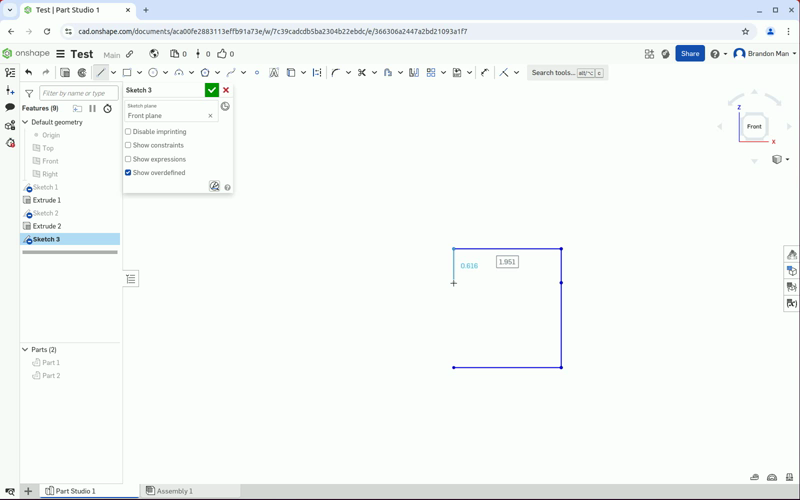
click(453, 282)
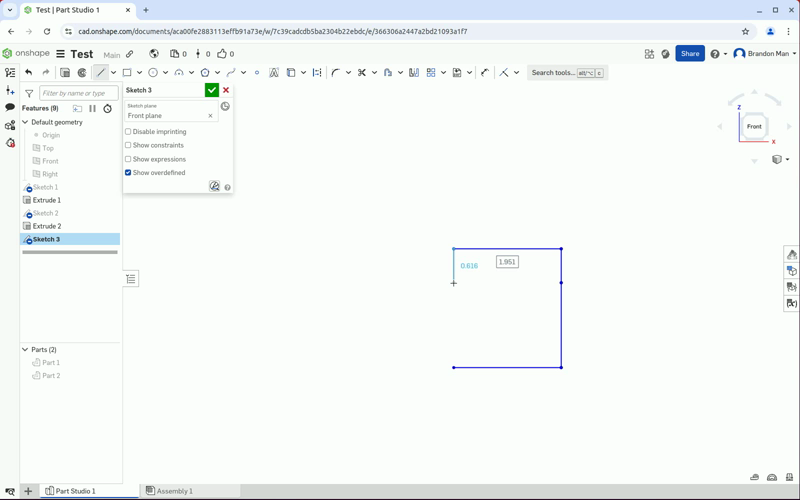
scroll(-6)
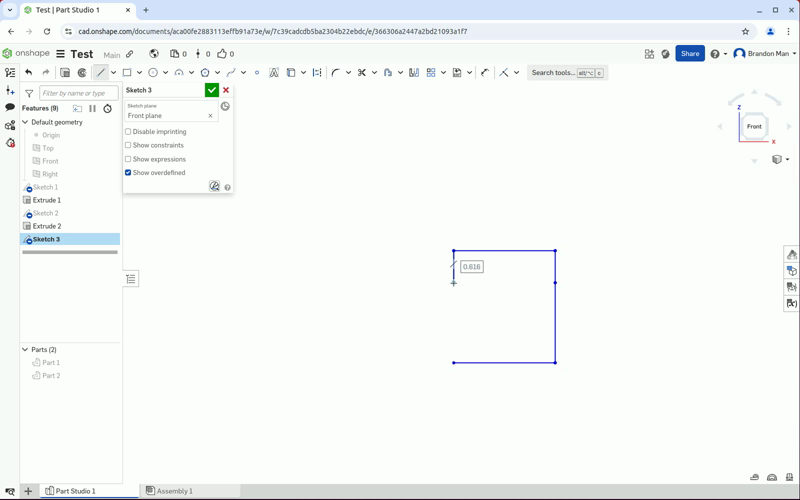
scroll(-6)
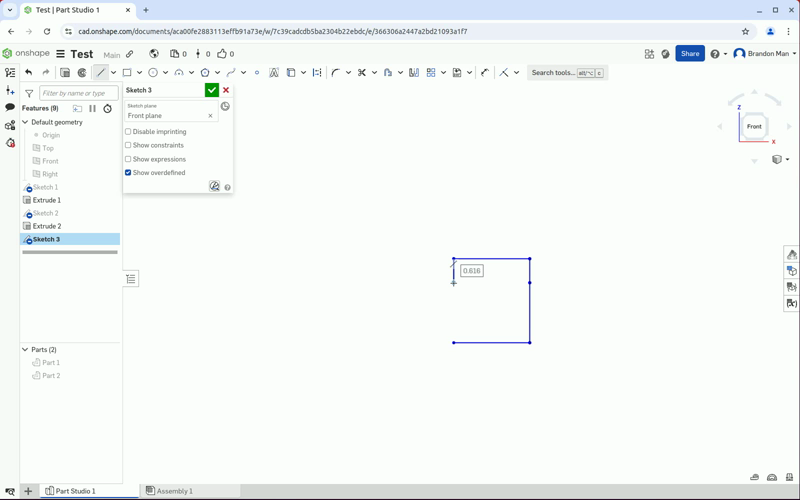
scroll(-6)
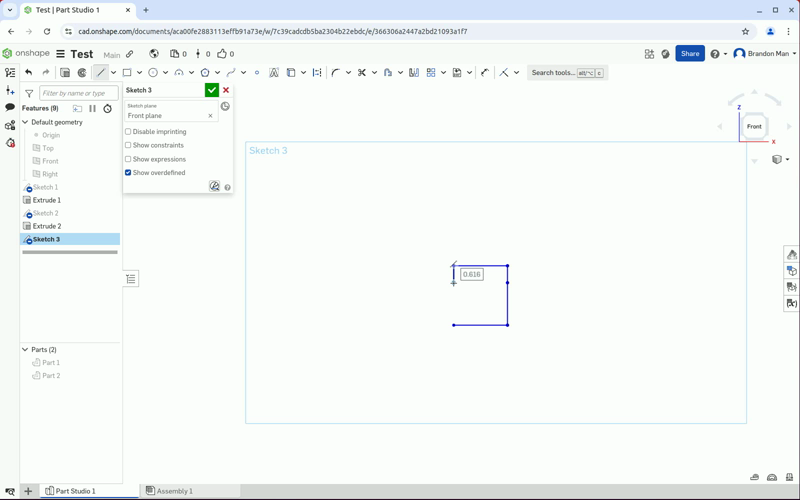
scroll(-6)
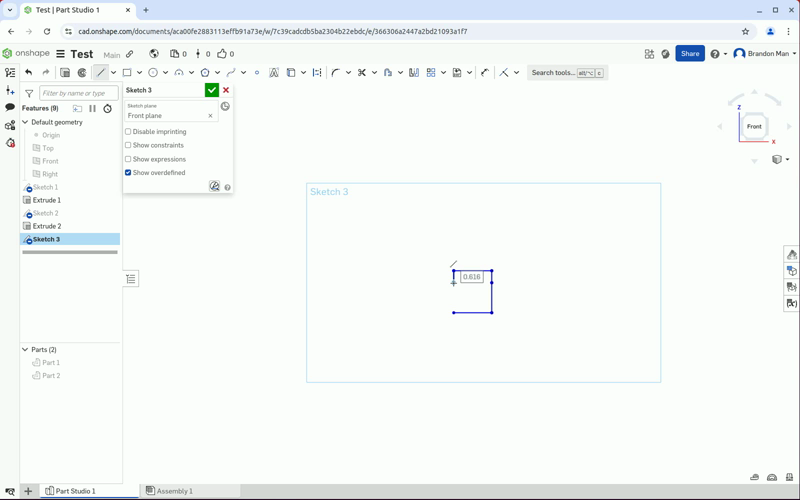
scroll(-6)
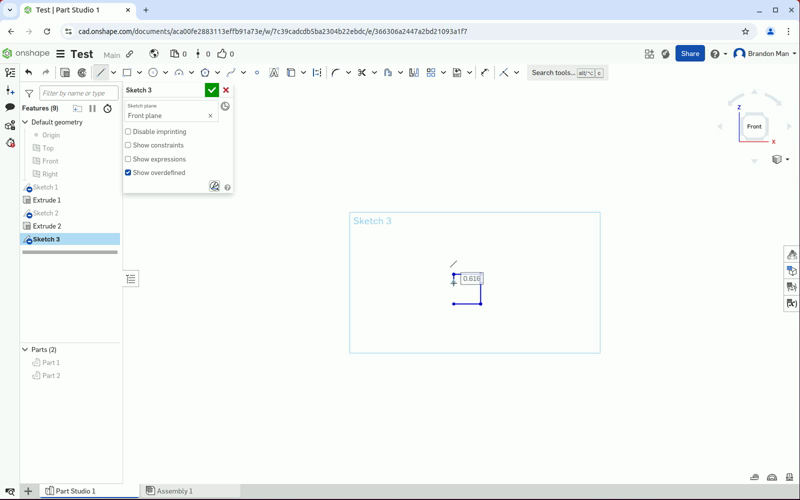
scroll(-6)
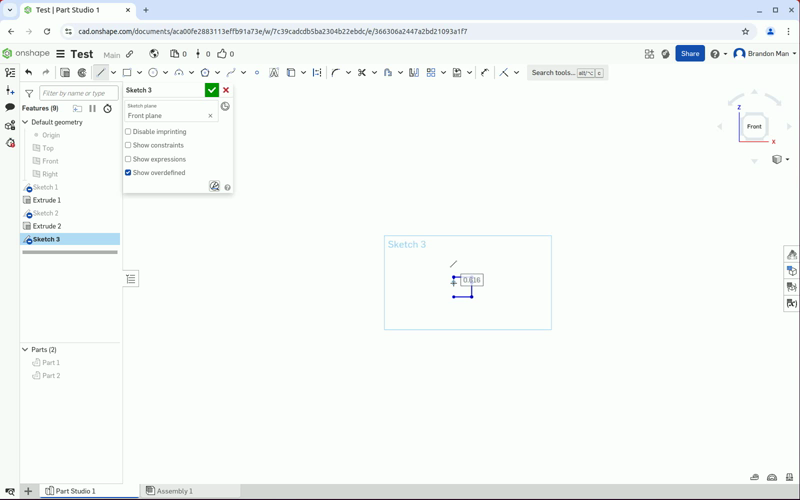
scroll(-6)
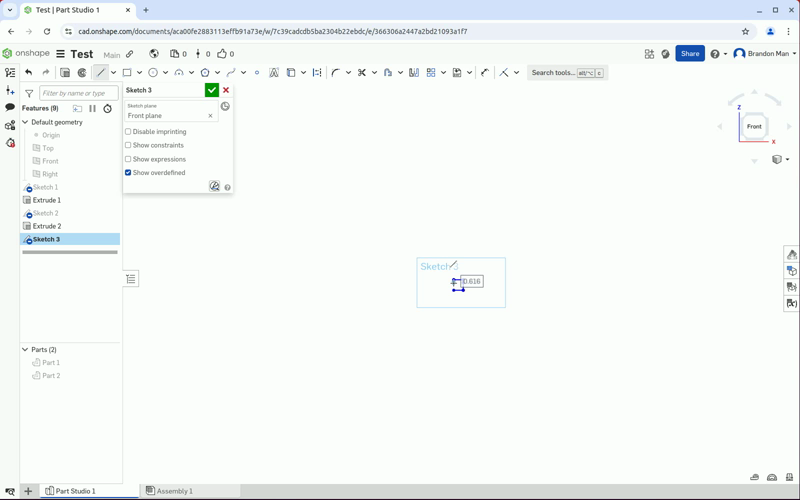
key_up(shift)
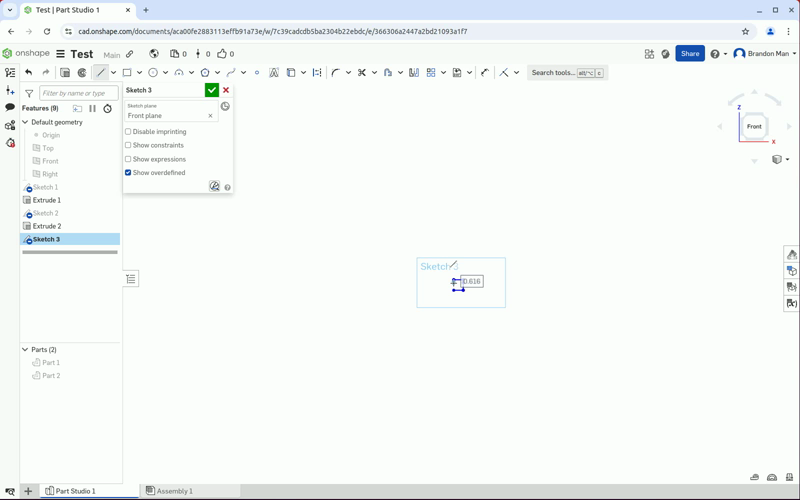
mouse_move(483, 282)
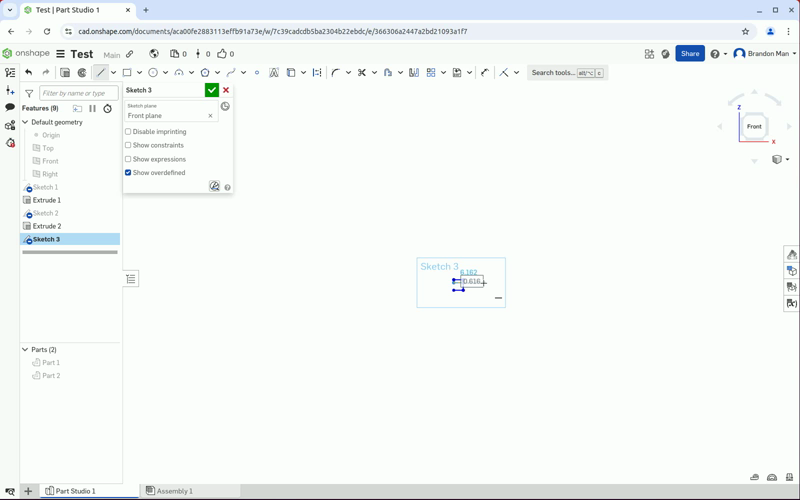
key_down(shift)
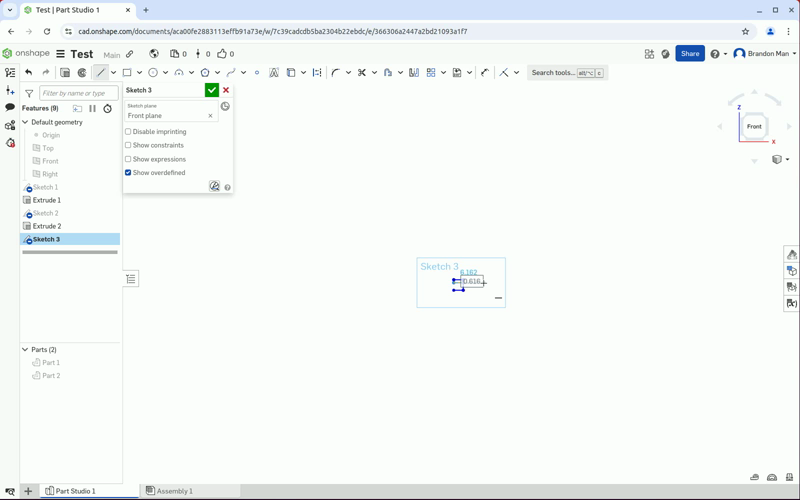
mouse_move(453, 290)
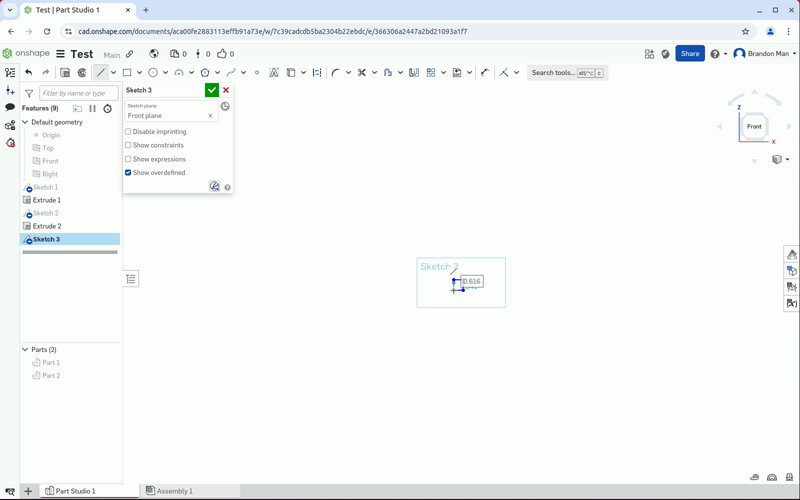
key_up(shift)
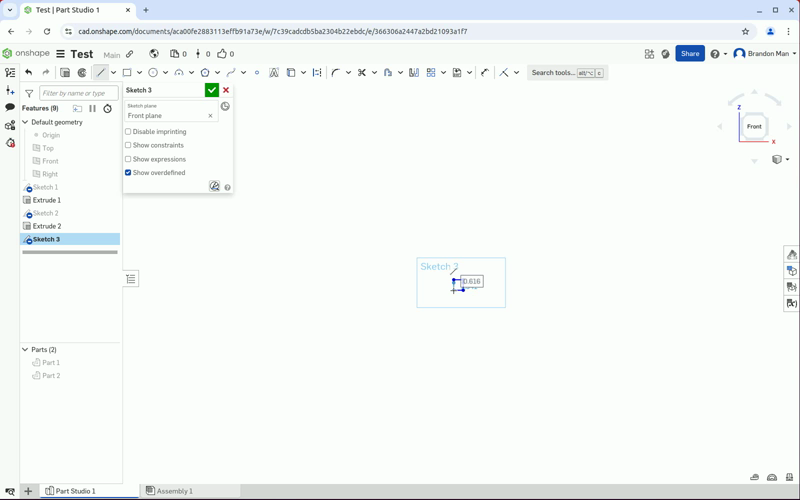
click(453, 290)
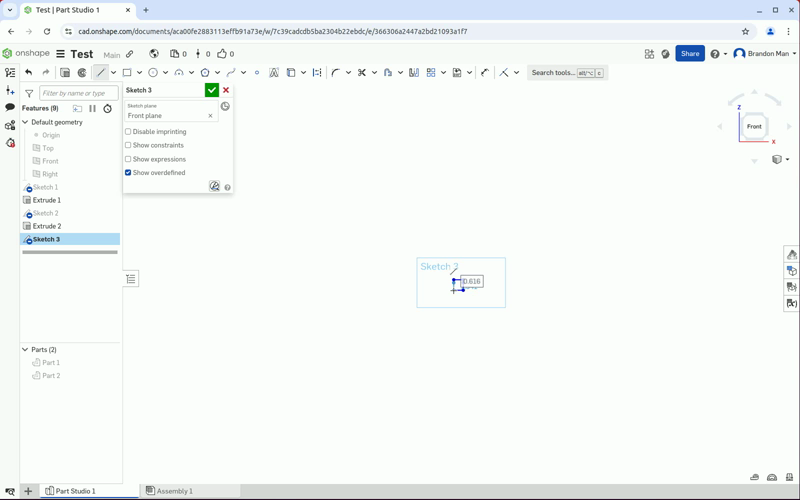
key(esc)
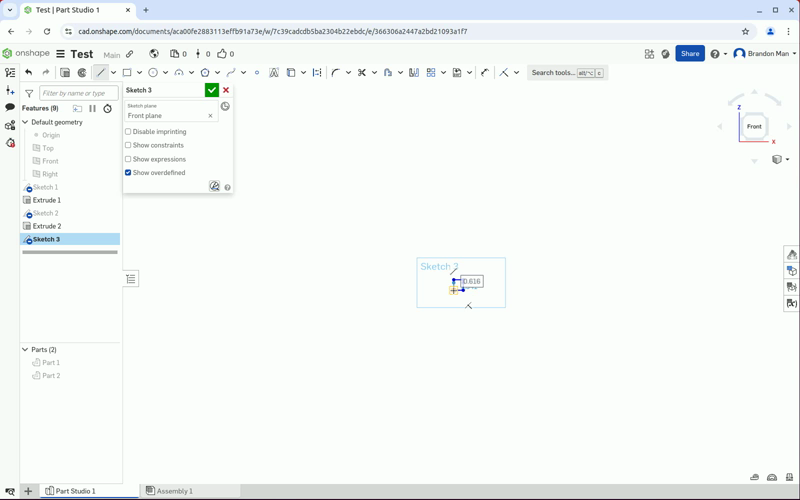
mouse_move(454, 283)
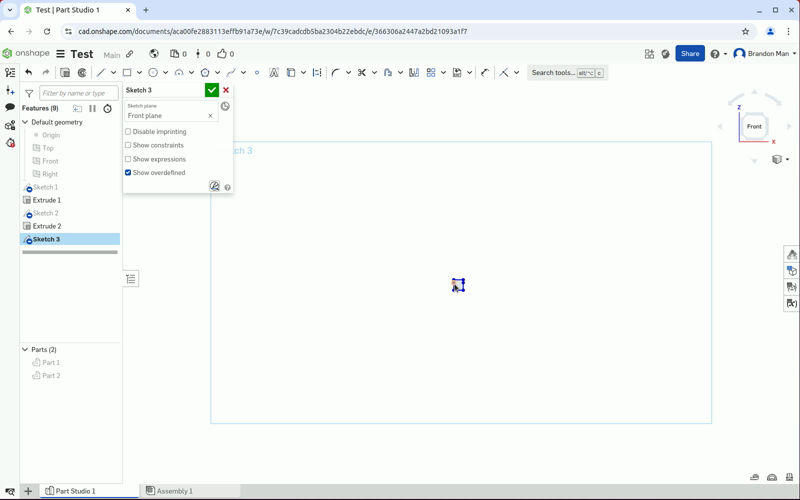
scroll(6)
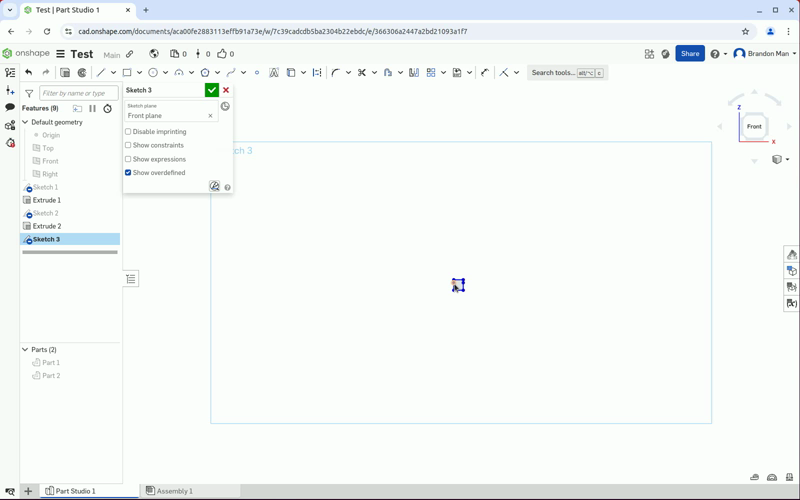
scroll(6)
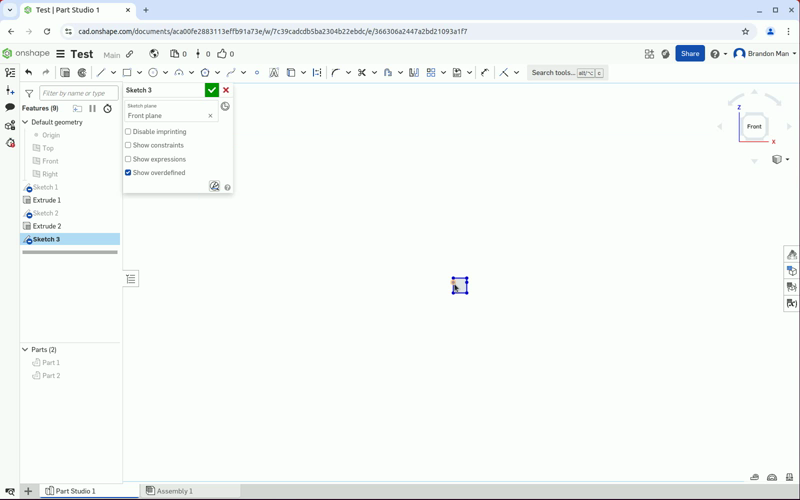
scroll(6)
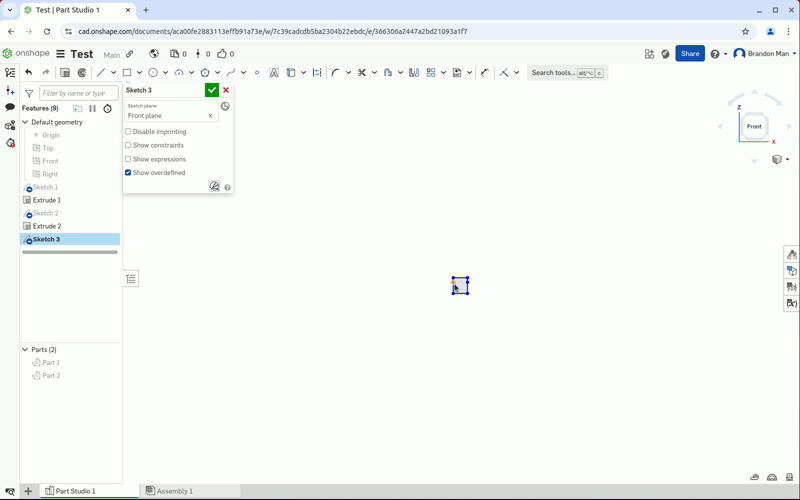
scroll(6)
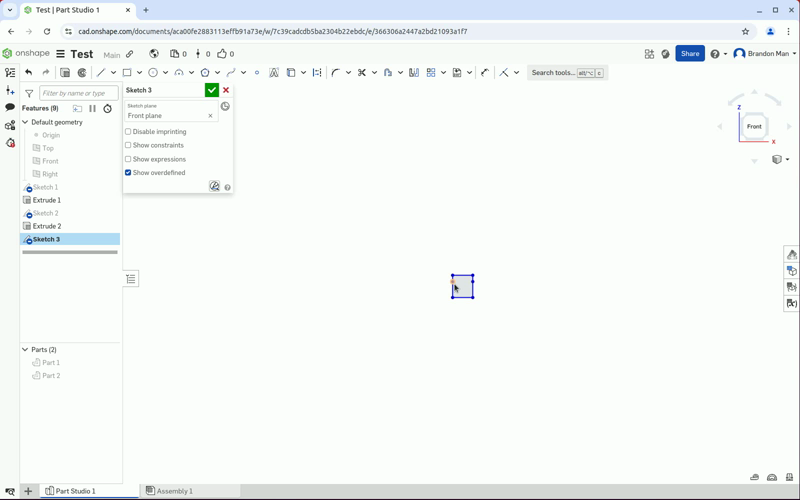
scroll(6)
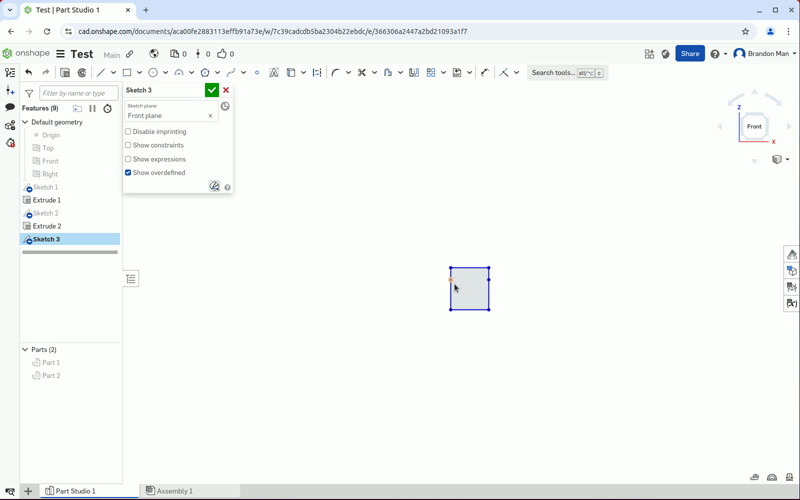
scroll(6)
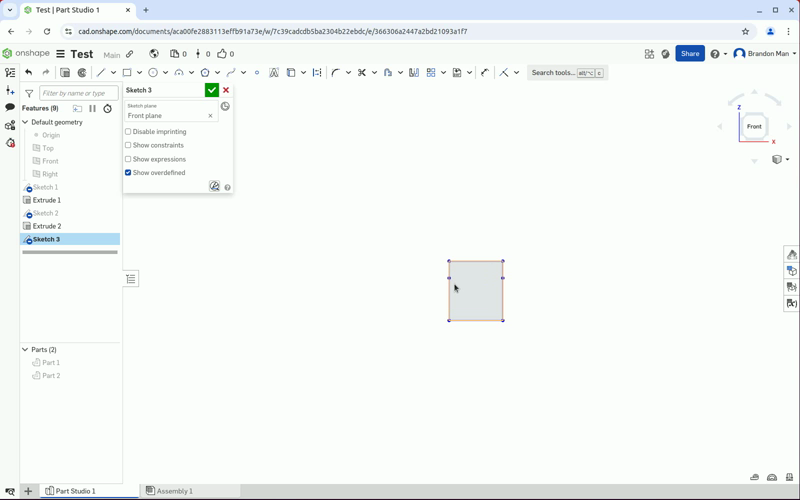
scroll(6)
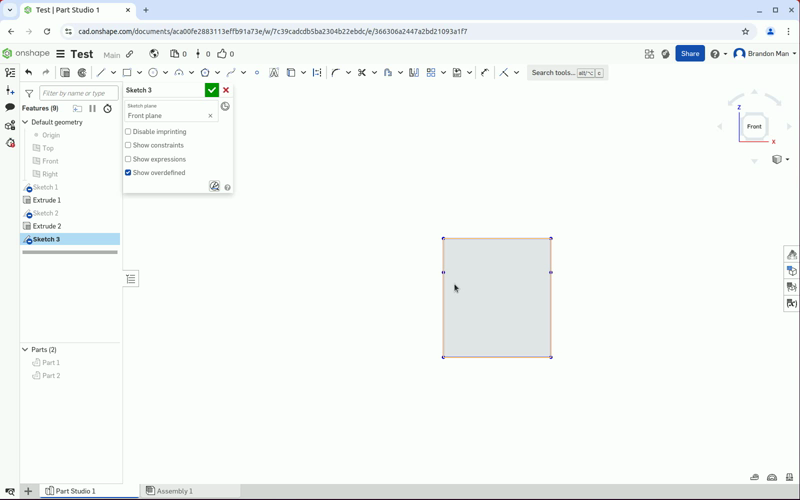
click(454, 283)
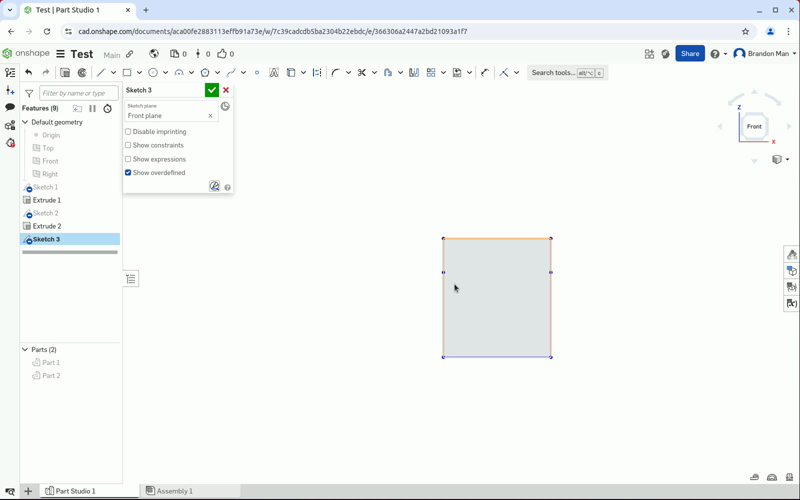
scroll(-6)
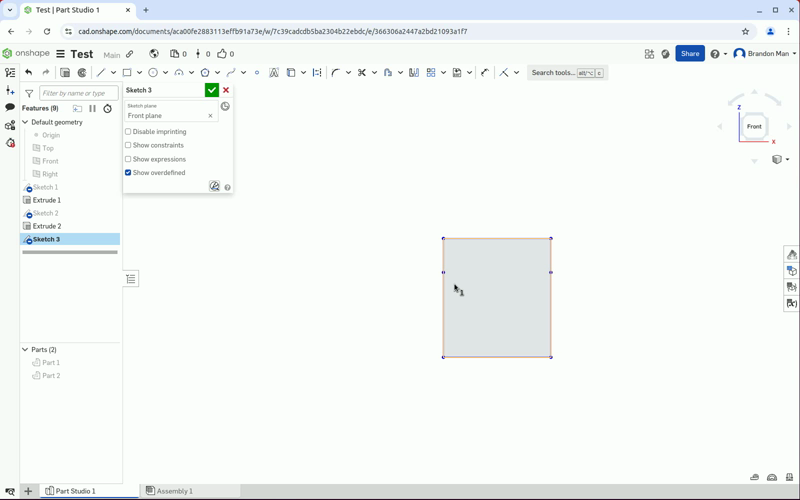
scroll(-6)
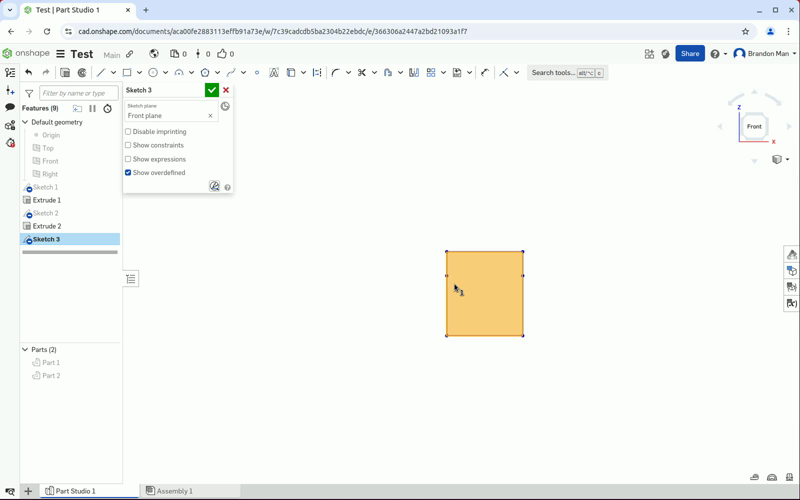
scroll(-6)
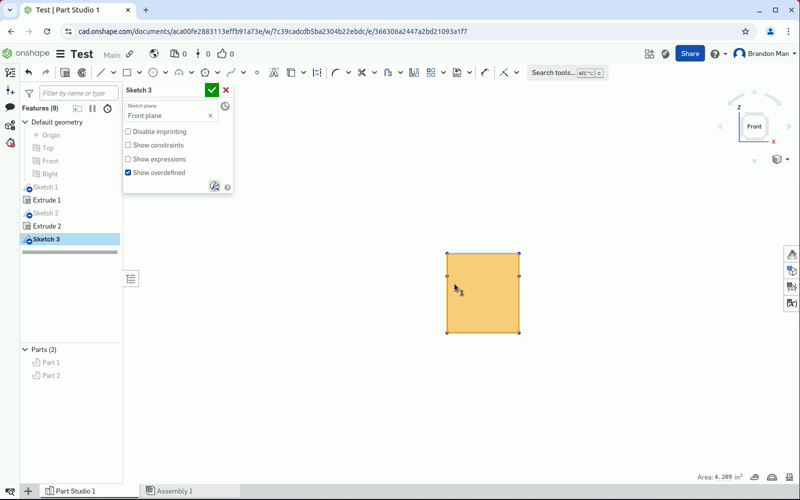
scroll(-6)
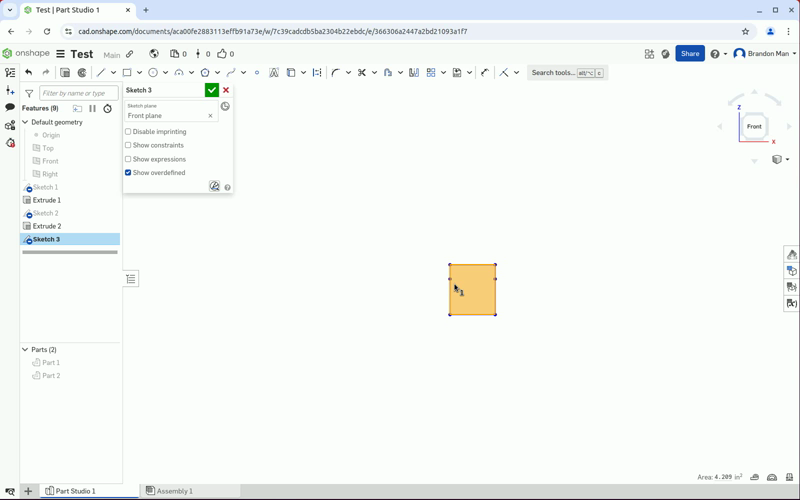
scroll(-6)
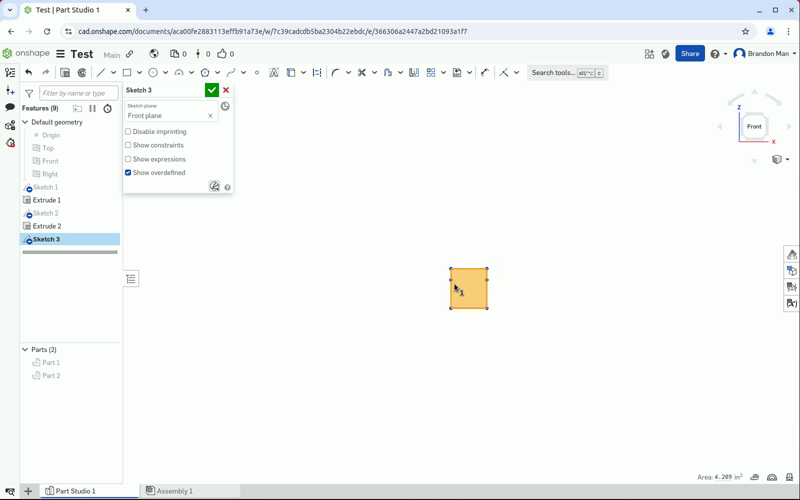
scroll(-6)
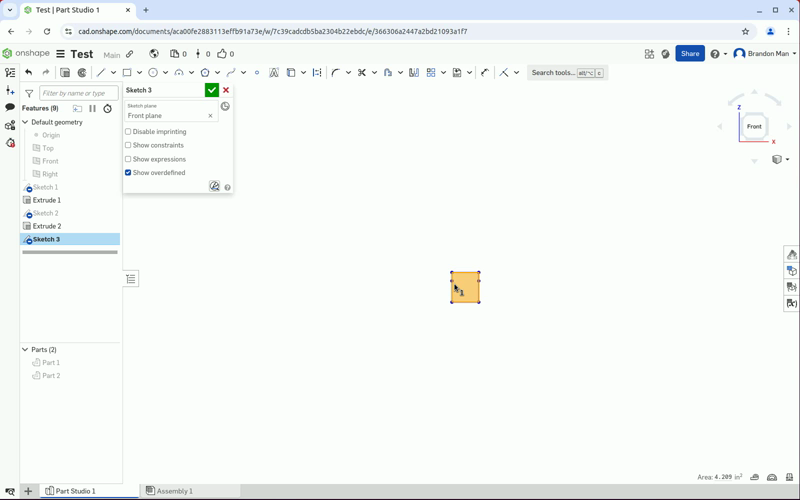
scroll(-6)
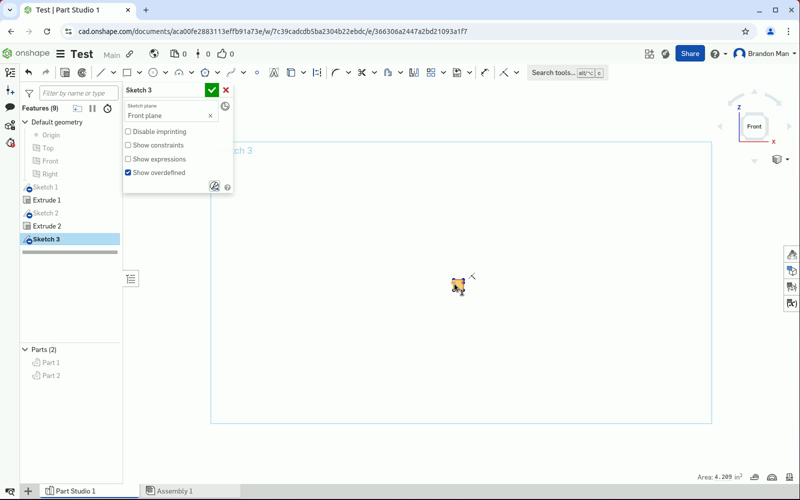
mouse_move(73, 352)
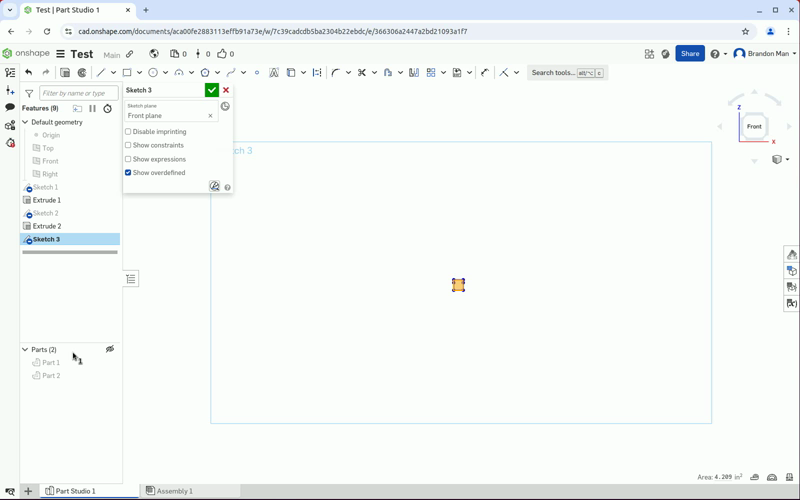
key(shift+y)
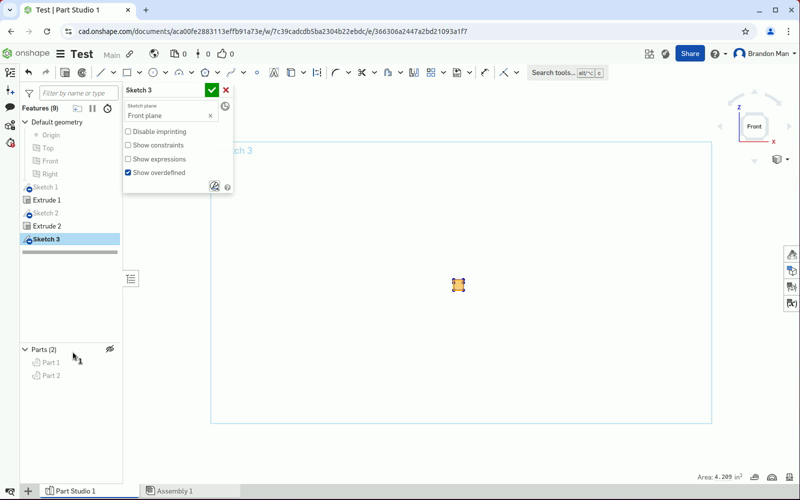
key(shift+e)
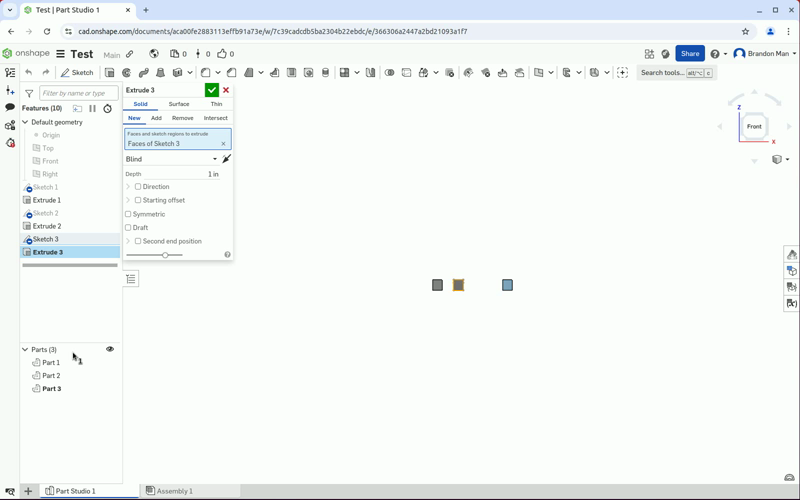
mouse_move(143, 106)
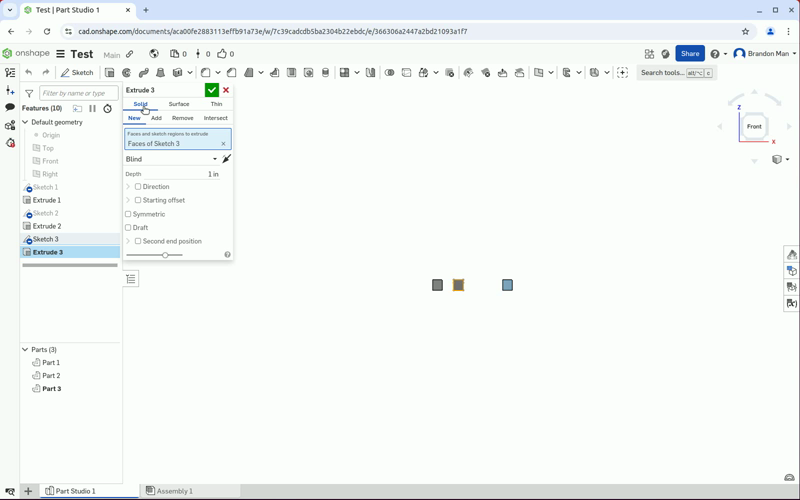
click(143, 106)
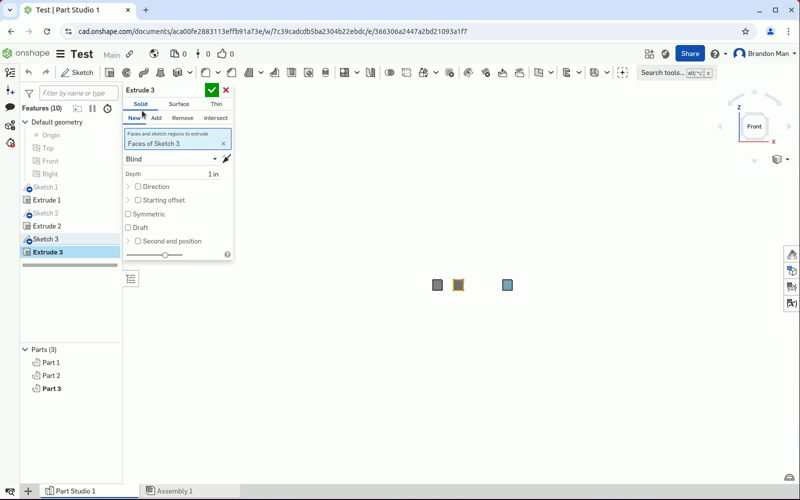
mouse_move(137, 120)
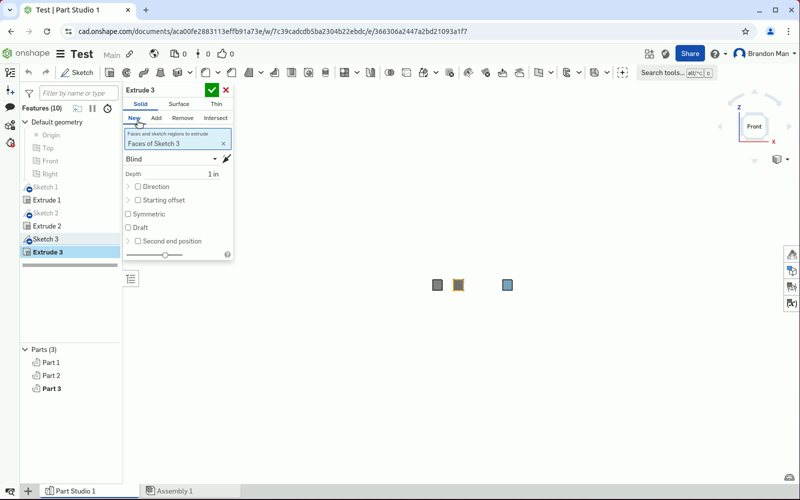
click(137, 120)
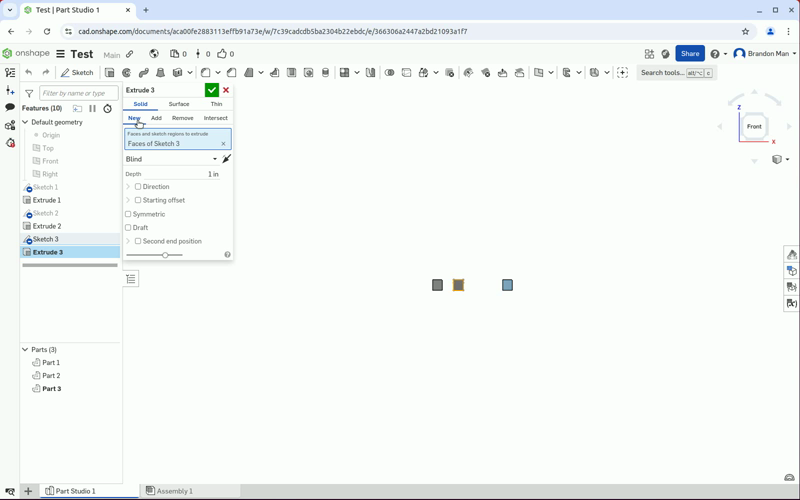
key(tab, 4)
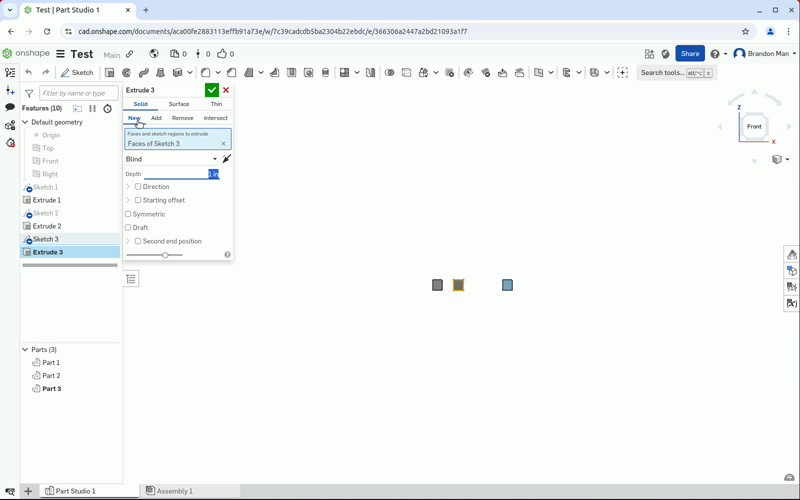
text(23.108)
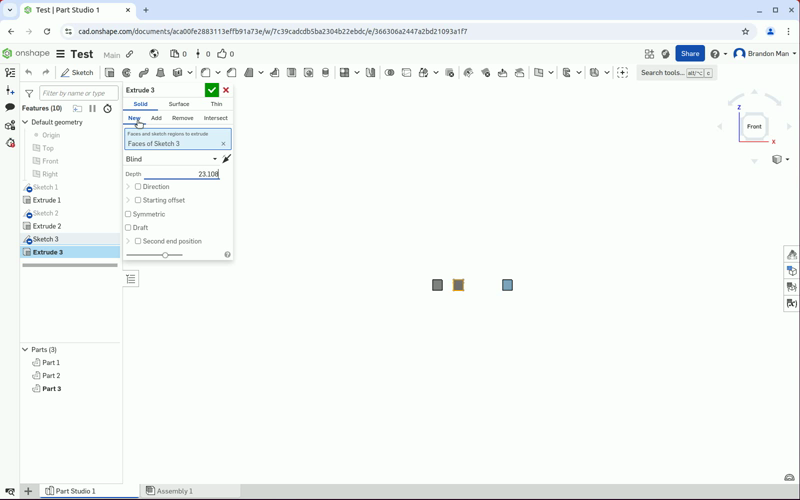
key(enter)
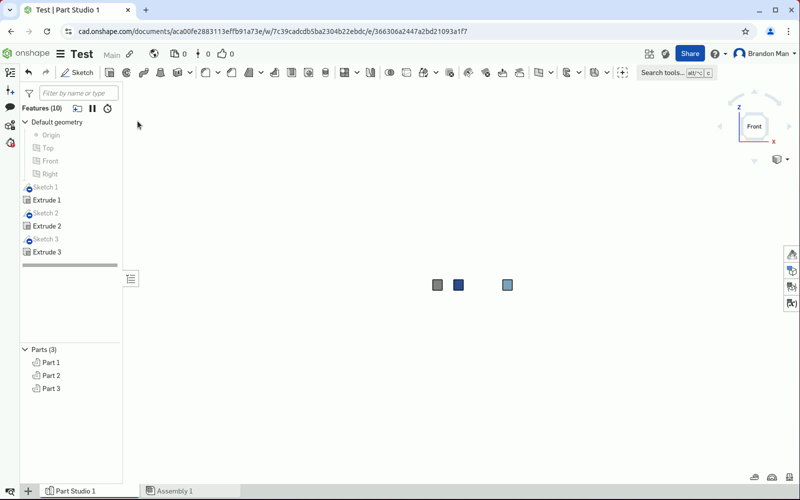
key(shift+h)
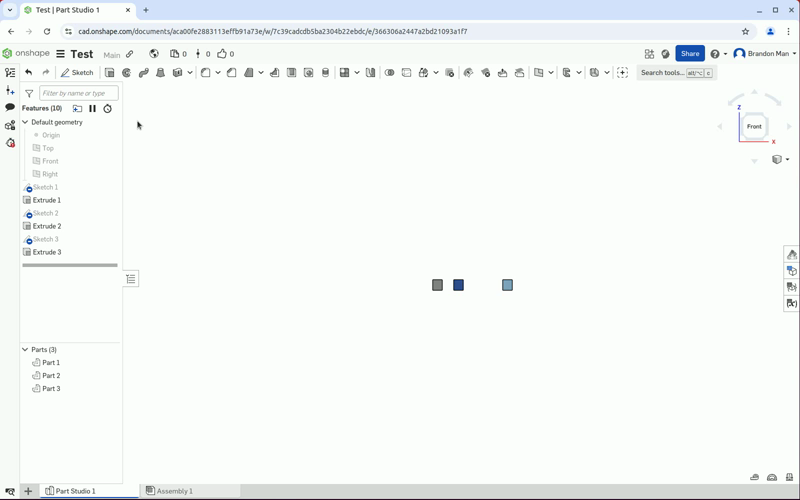
key(shift+h)
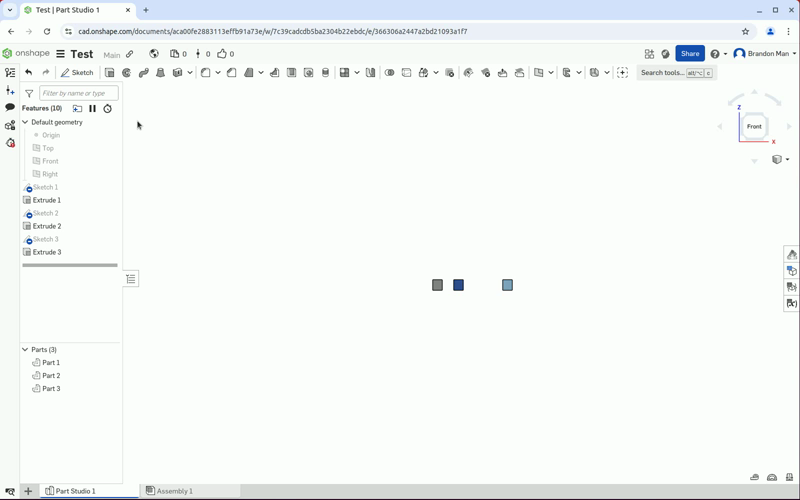
mouse_move(73, 189)
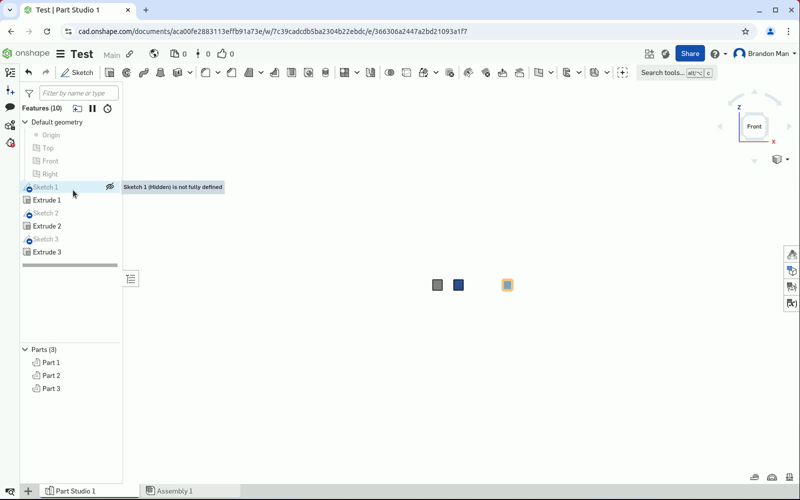
click(73, 189)
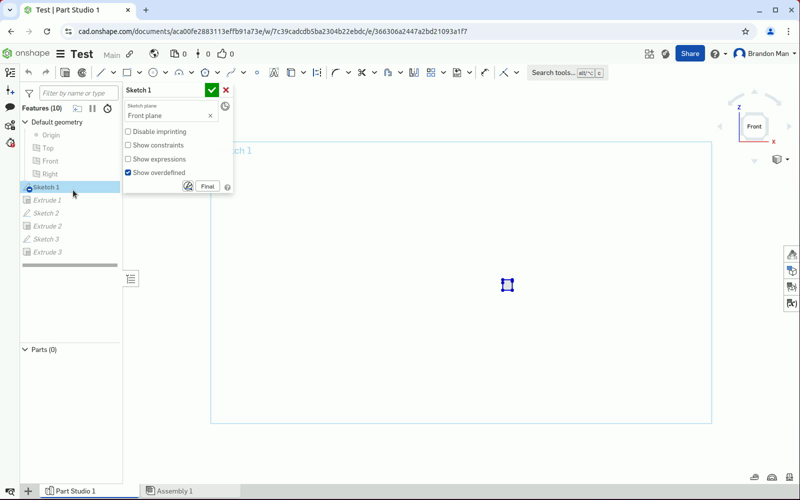
mouse_move(229, 92)
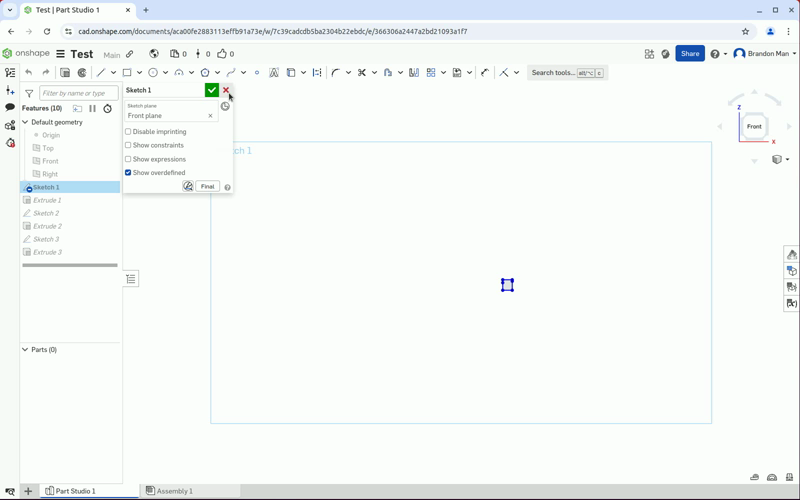
click(229, 92)
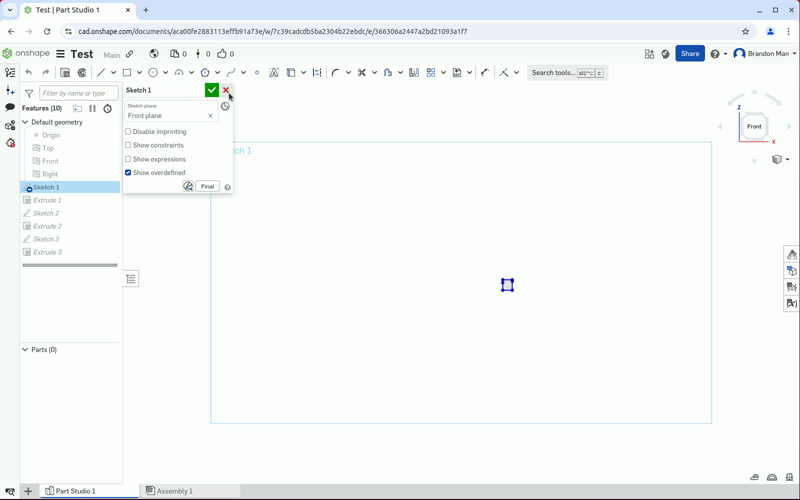
key(shift+s)
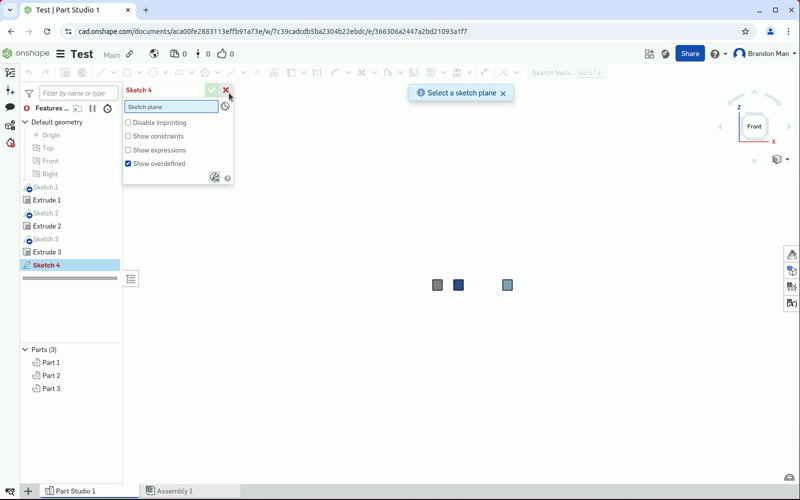
mouse_move(73, 163)
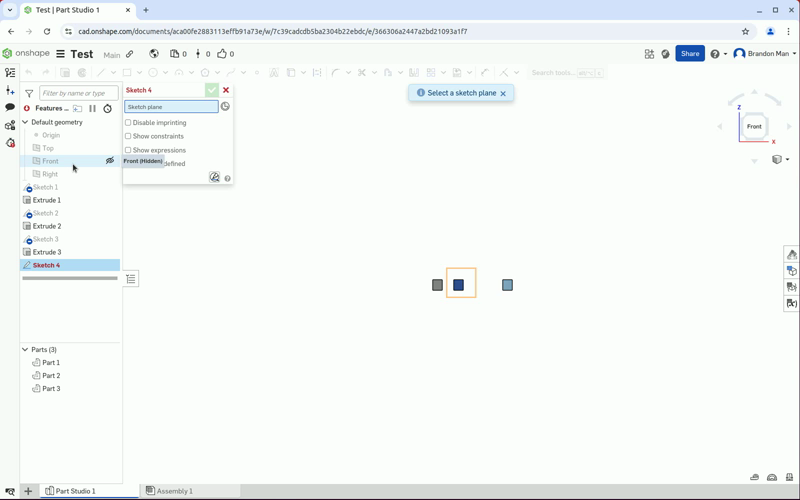
click(73, 163)
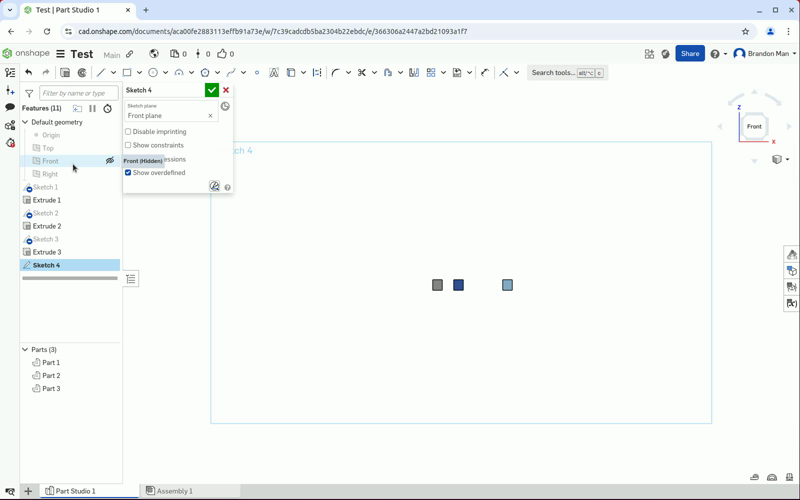
mouse_move(73, 352)
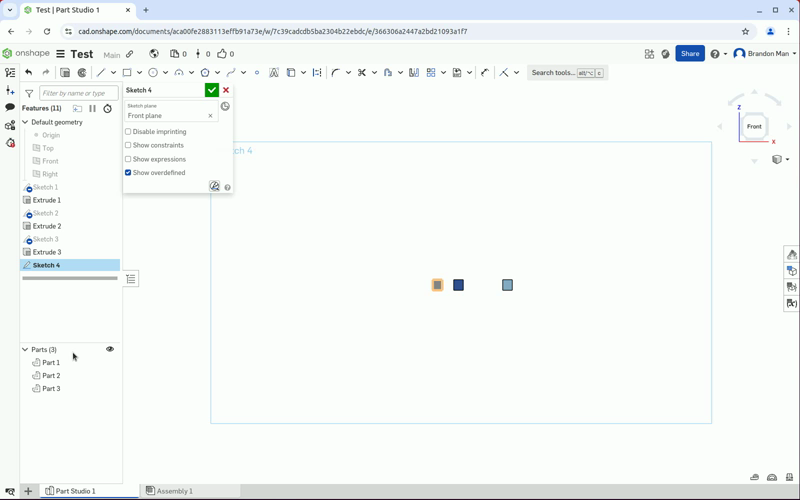
key(y)
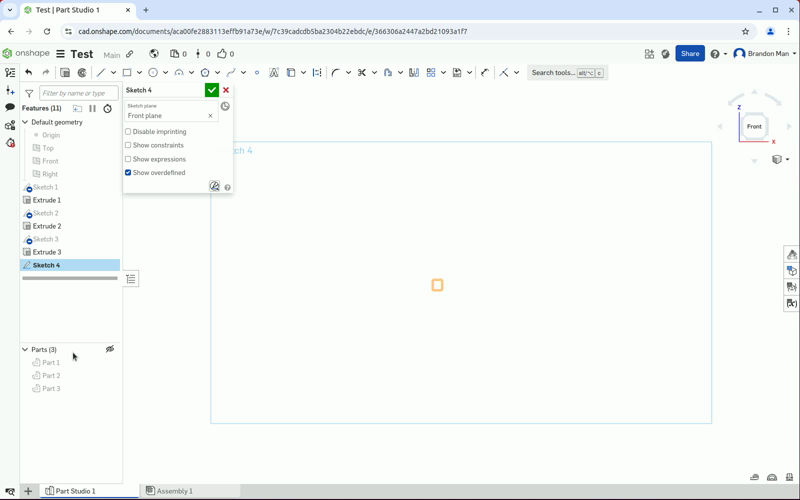
key(l)
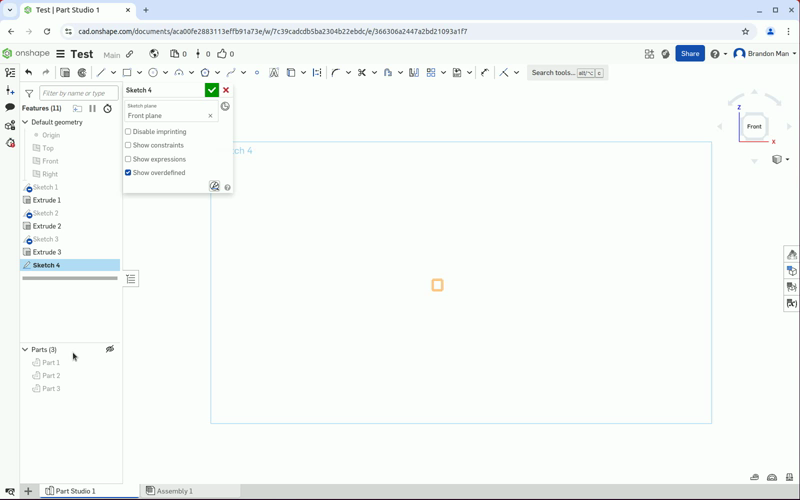
key_down(shift)
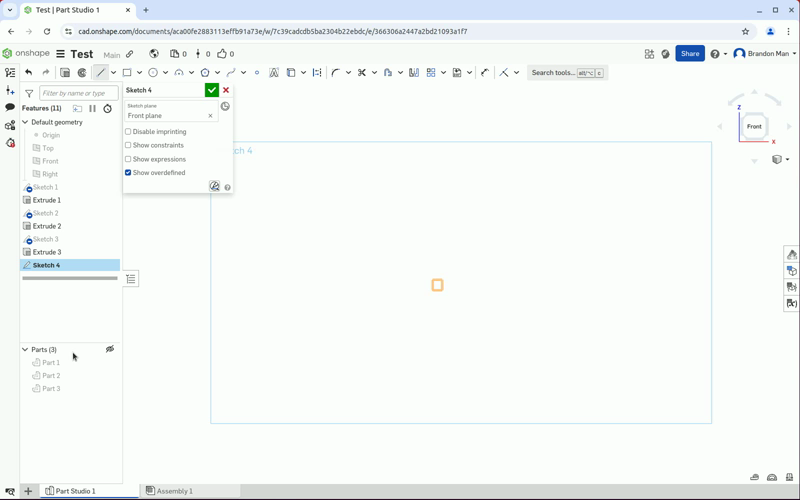
mouse_move(440, 282)
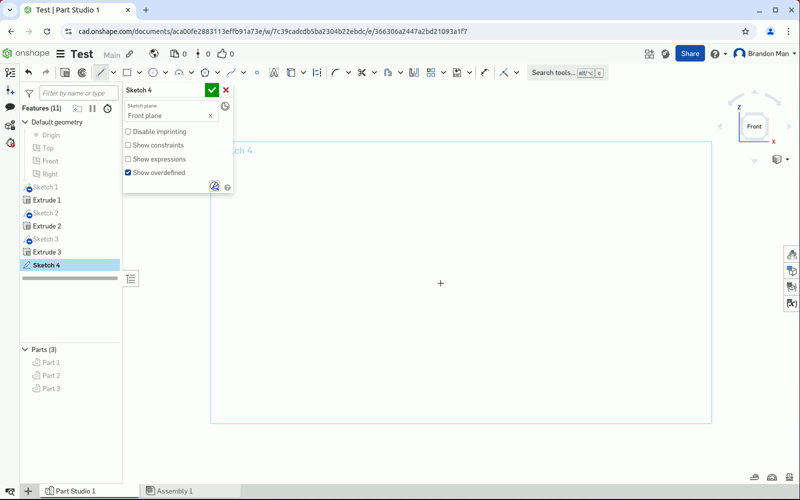
click(440, 282)
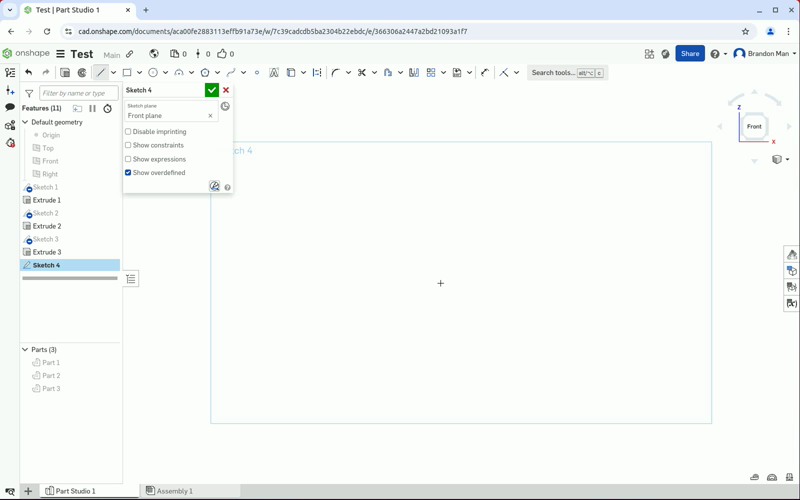
key_up(shift)
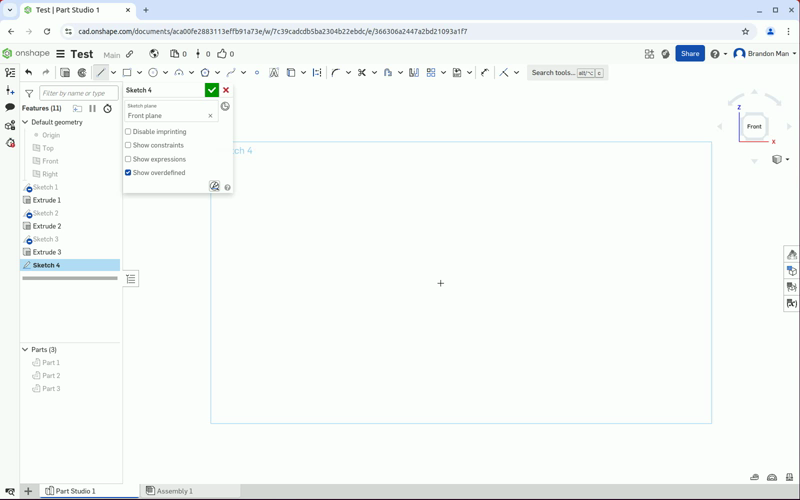
key_down(shift)
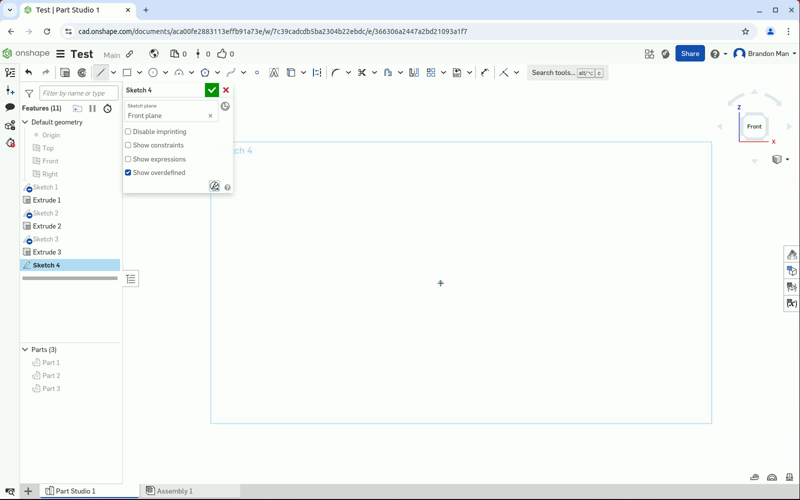
mouse_move(470, 282)
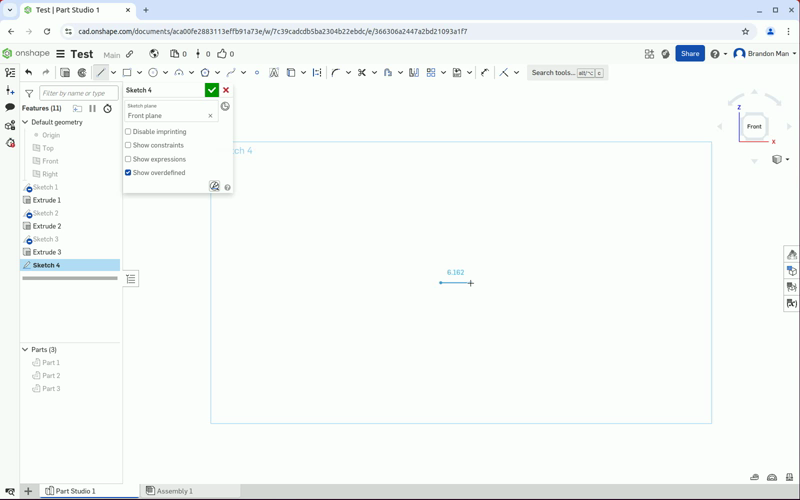
mouse_move(454, 282)
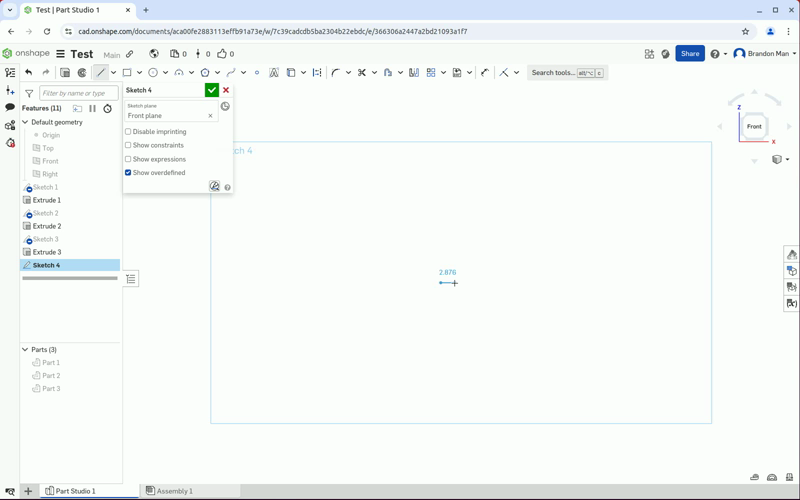
click(454, 282)
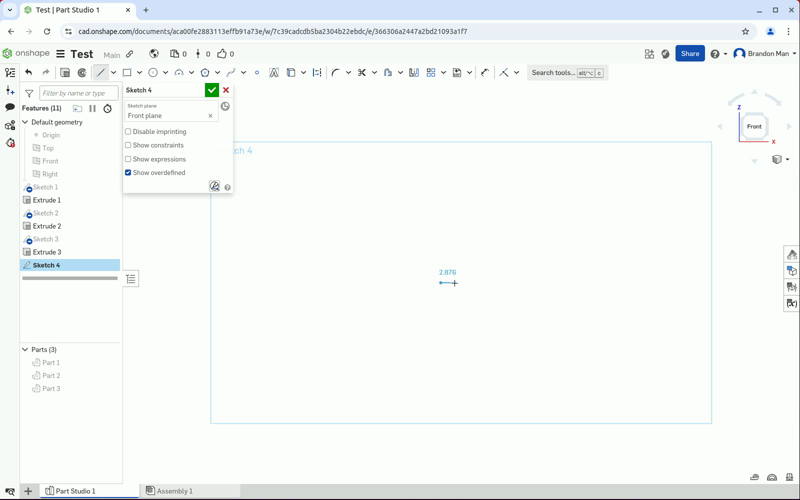
key_up(shift)
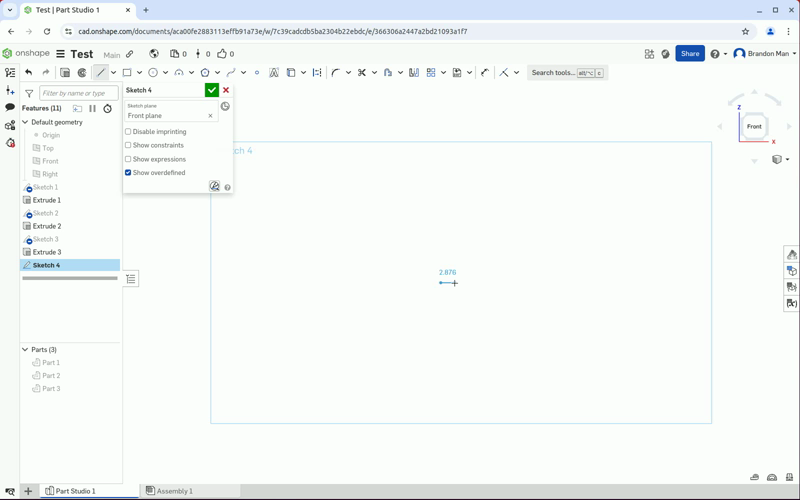
key_down(shift)
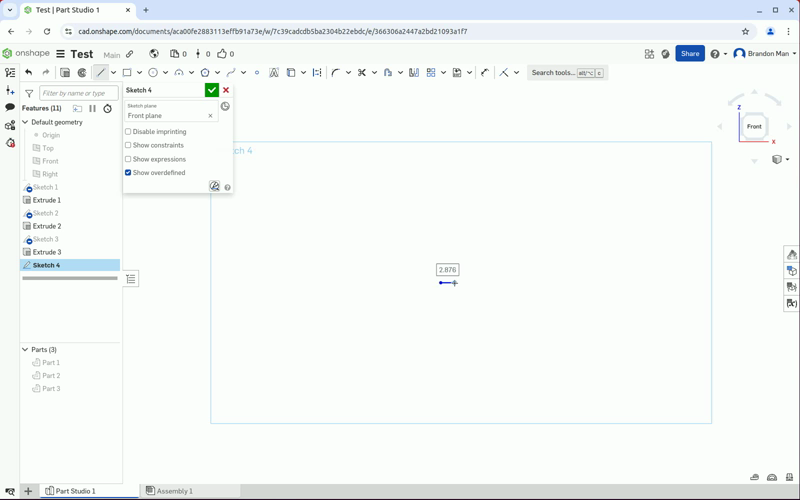
mouse_move(484, 282)
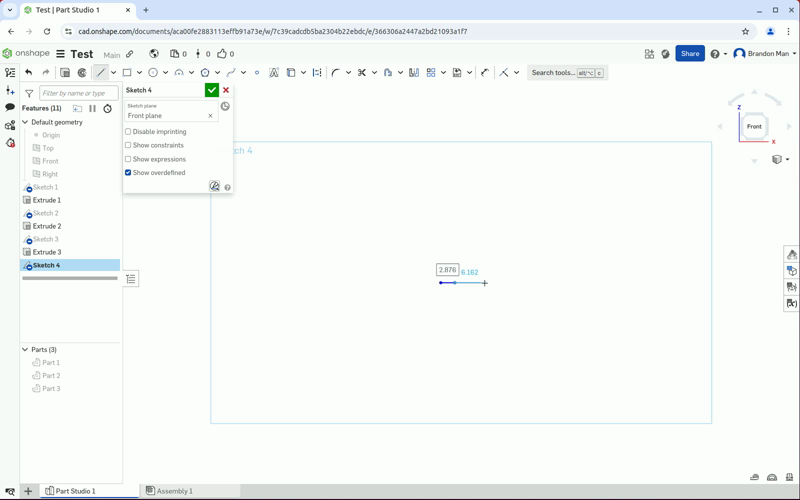
mouse_move(454, 279)
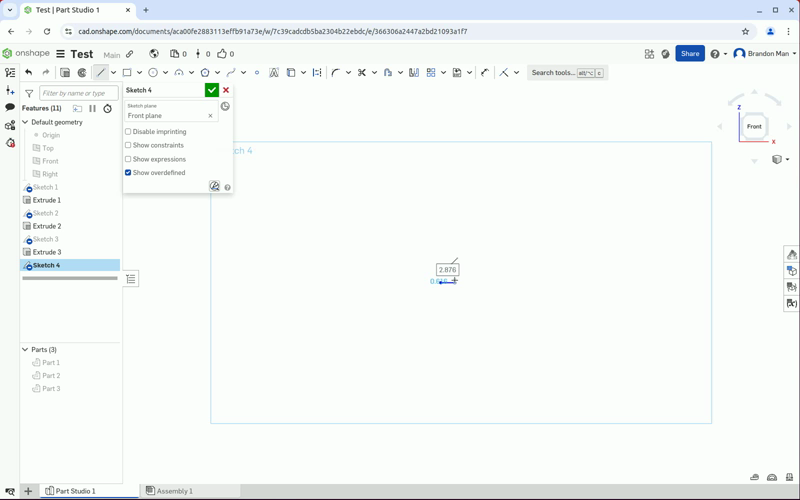
scroll(6)
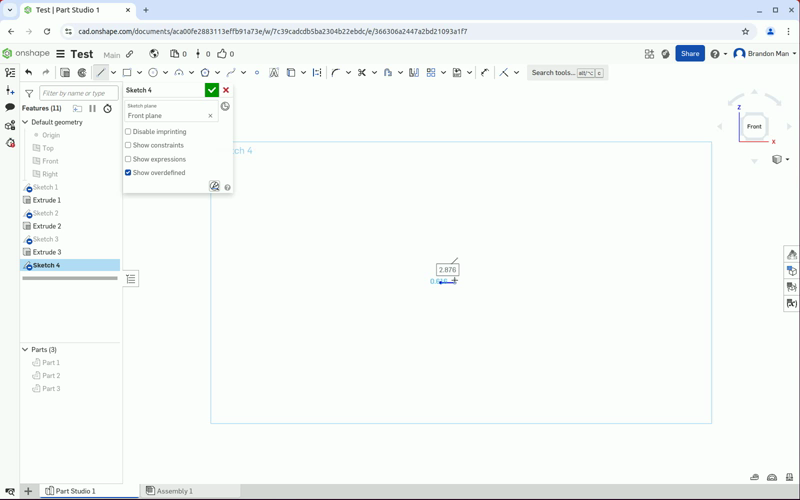
scroll(6)
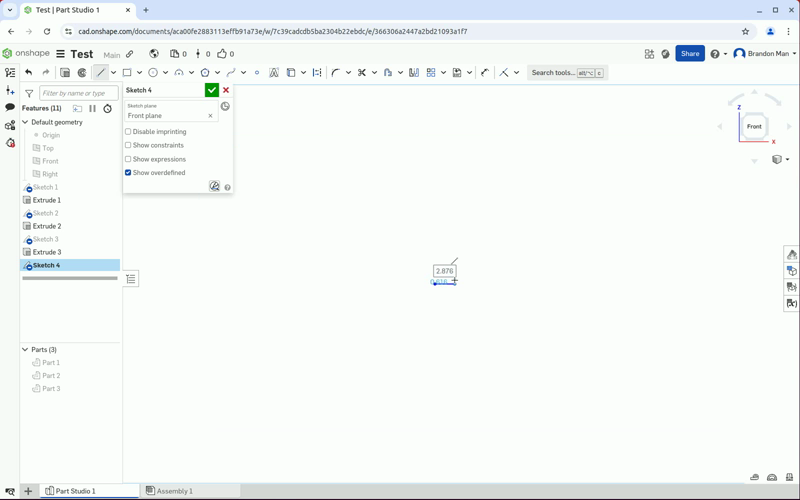
scroll(6)
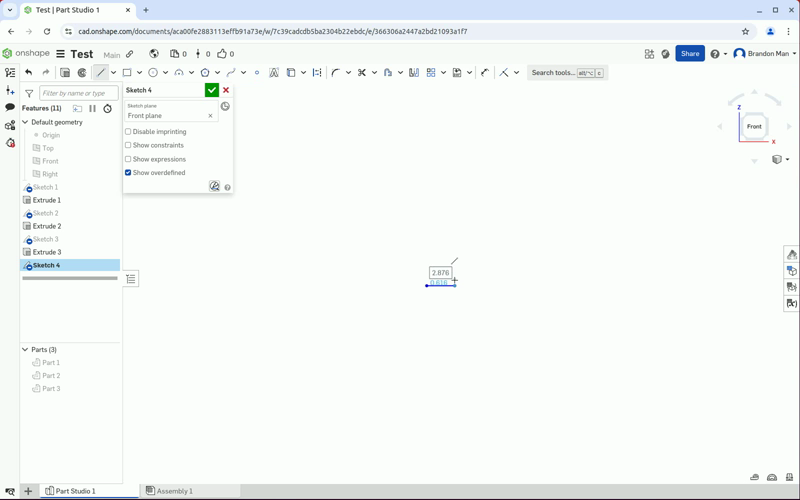
scroll(6)
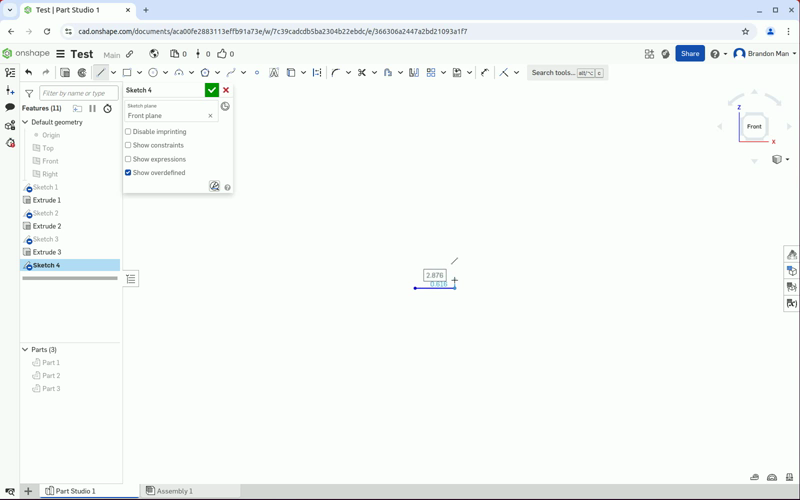
scroll(6)
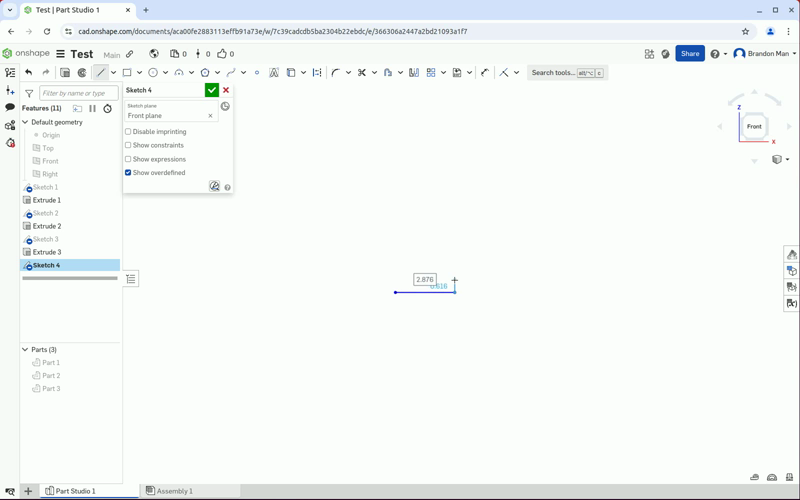
scroll(6)
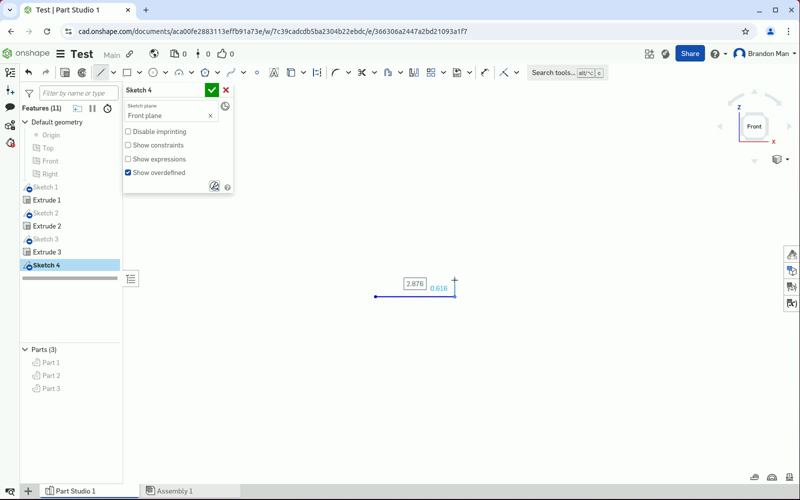
scroll(6)
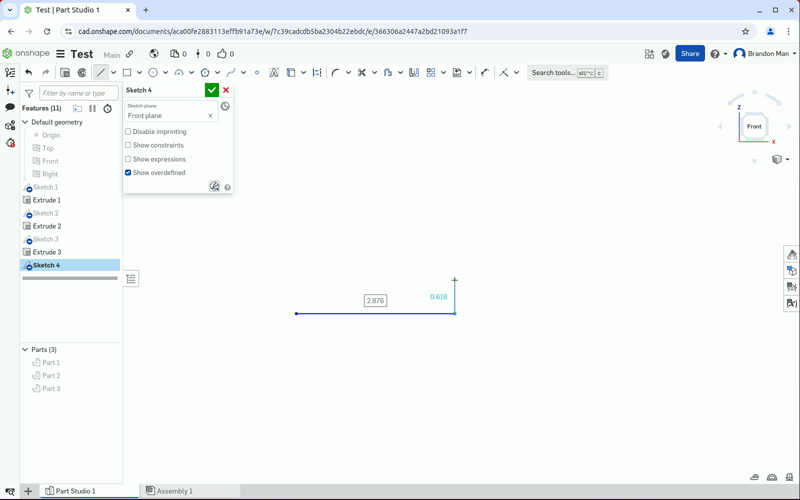
click(454, 279)
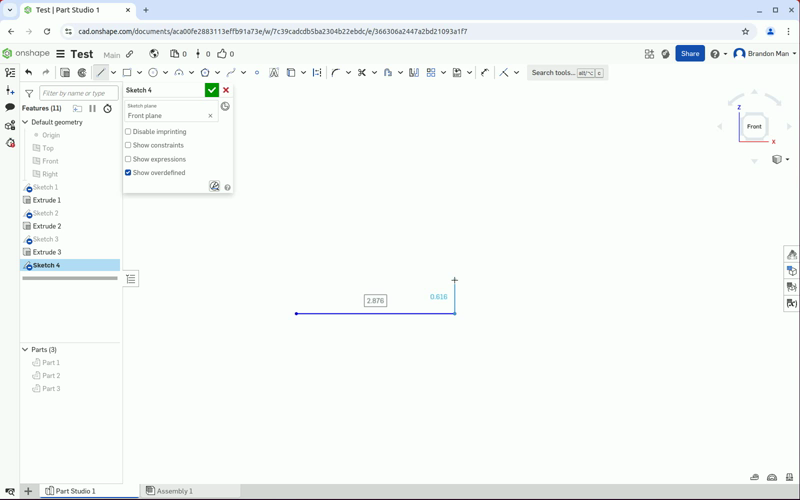
scroll(-6)
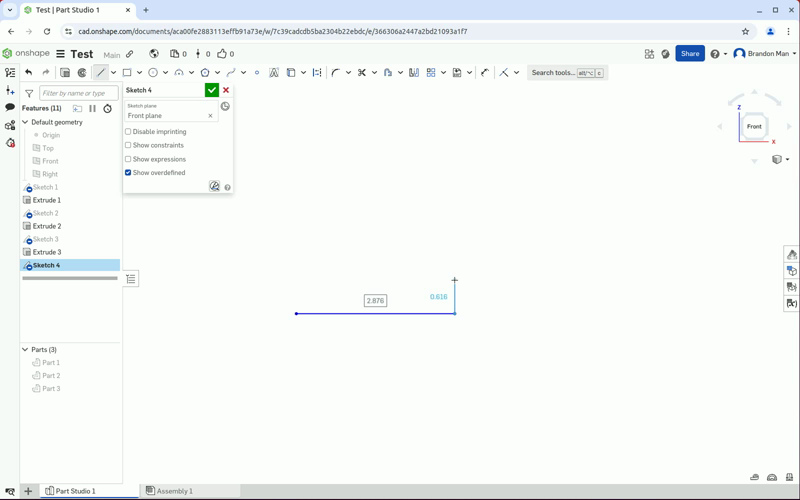
scroll(-6)
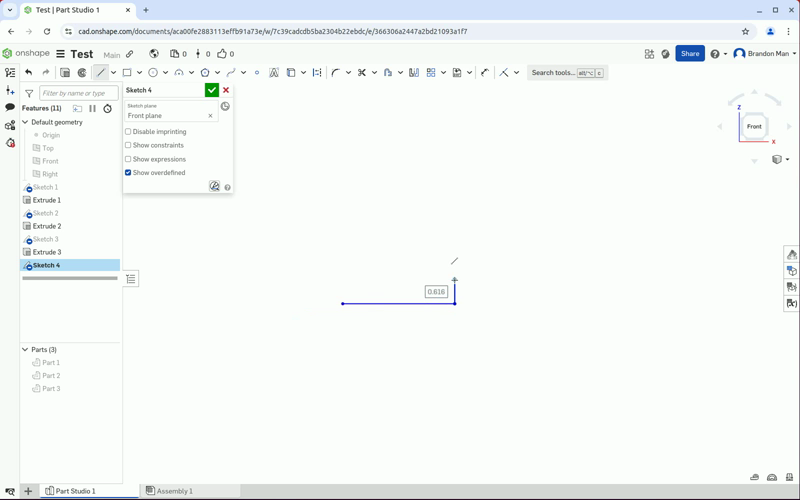
scroll(-6)
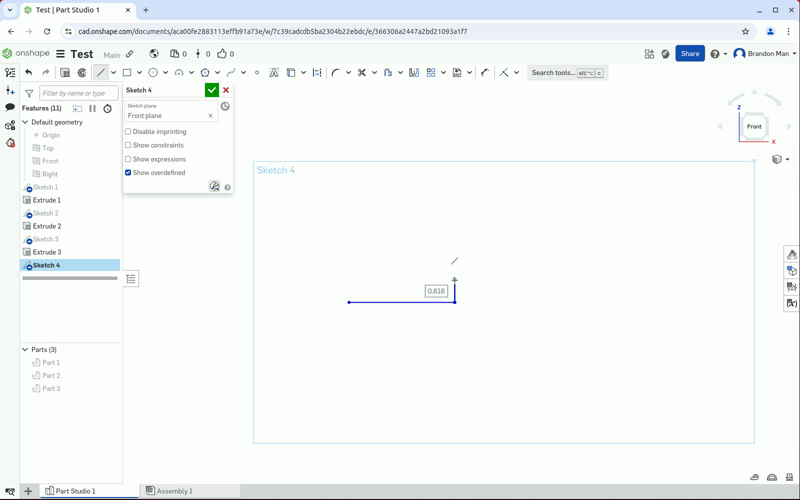
scroll(-6)
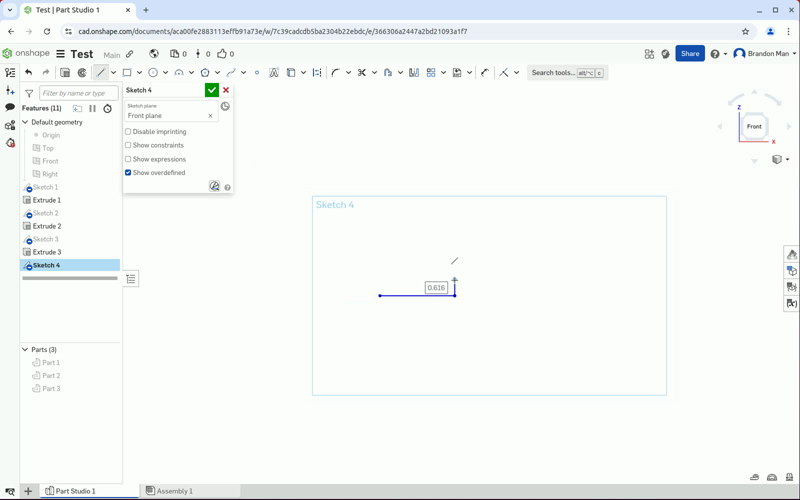
scroll(-6)
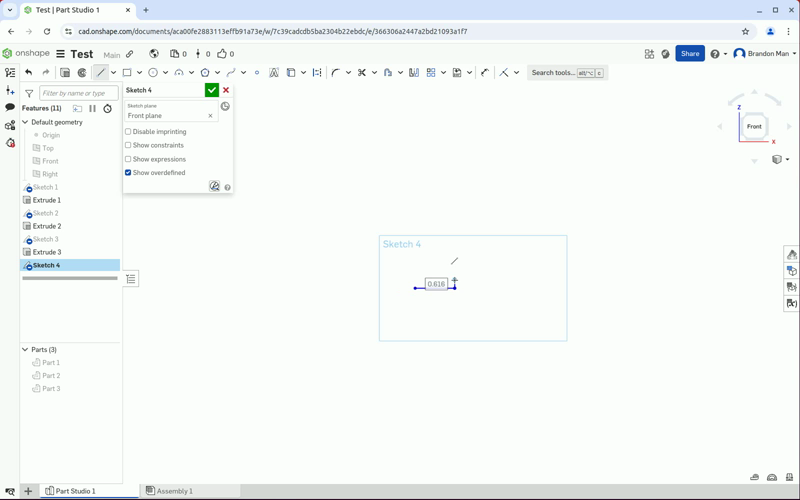
scroll(-6)
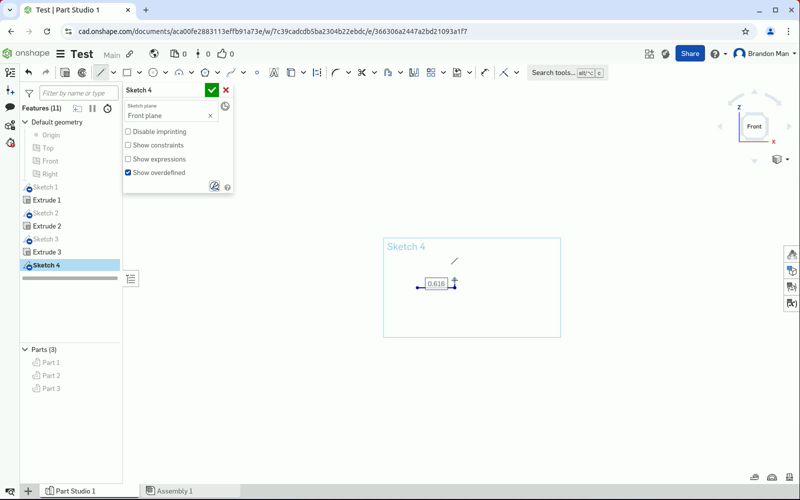
scroll(-6)
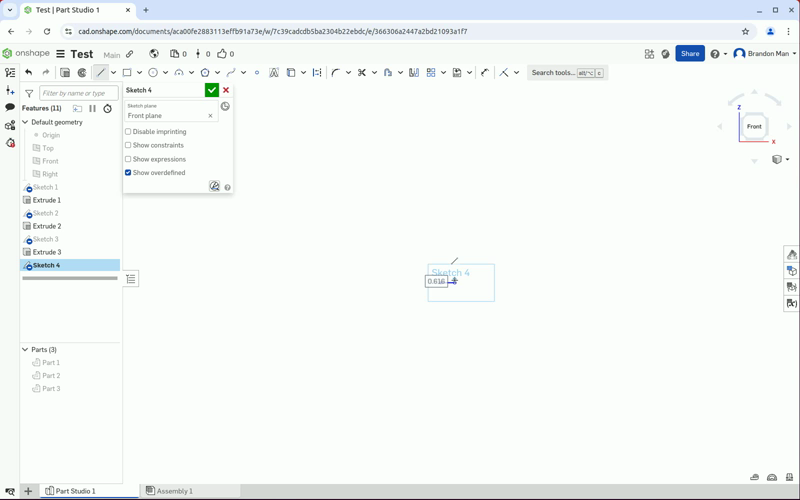
key_up(shift)
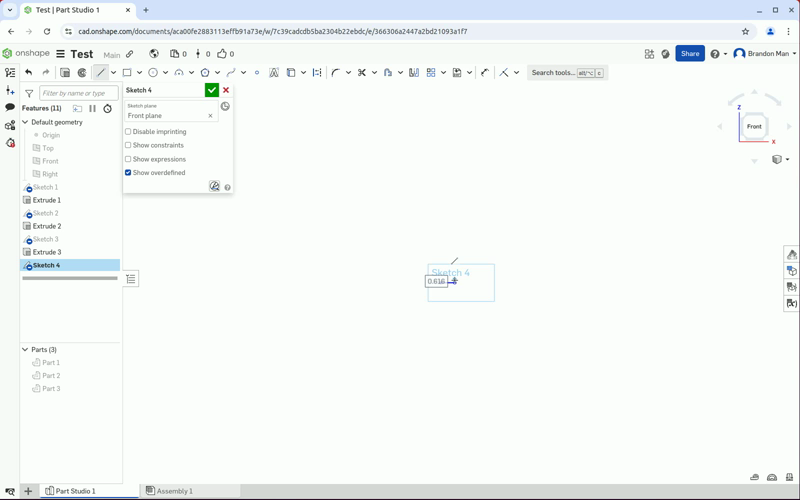
key_down(shift)
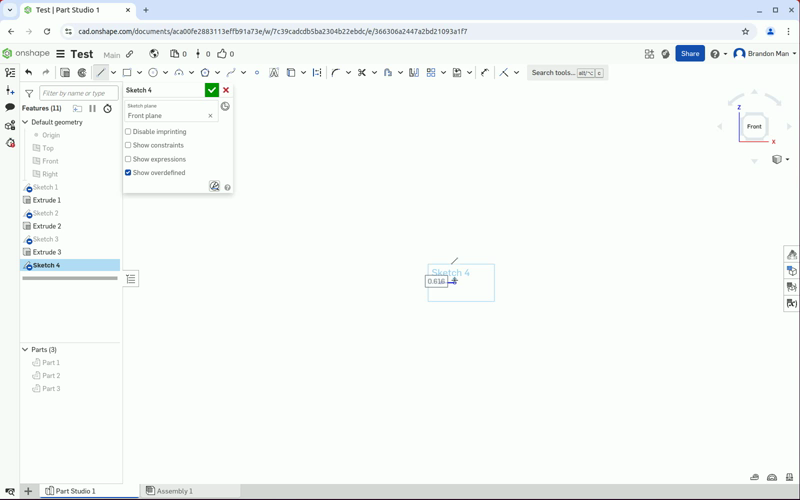
mouse_move(484, 279)
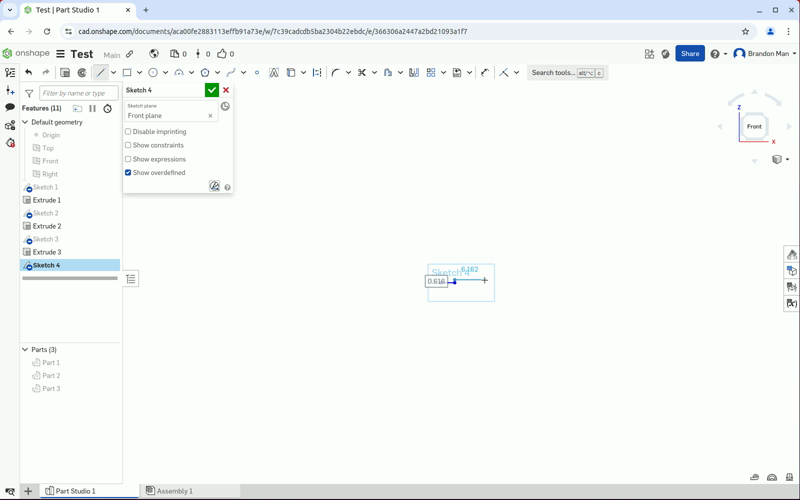
mouse_move(440, 279)
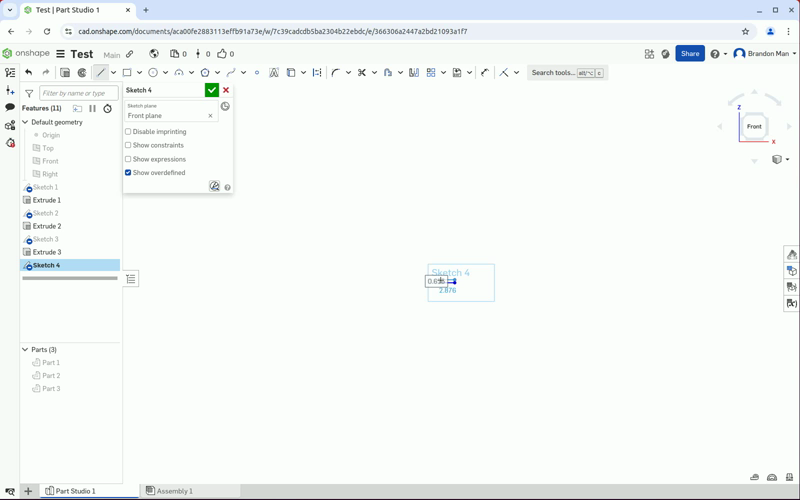
scroll(6)
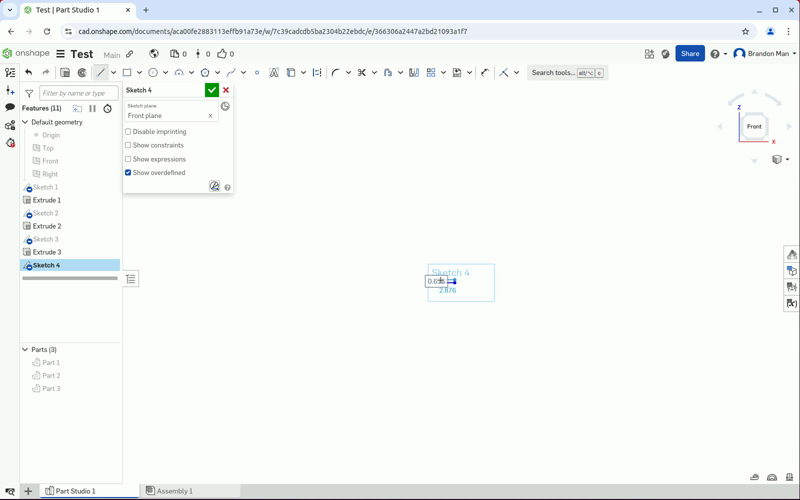
scroll(6)
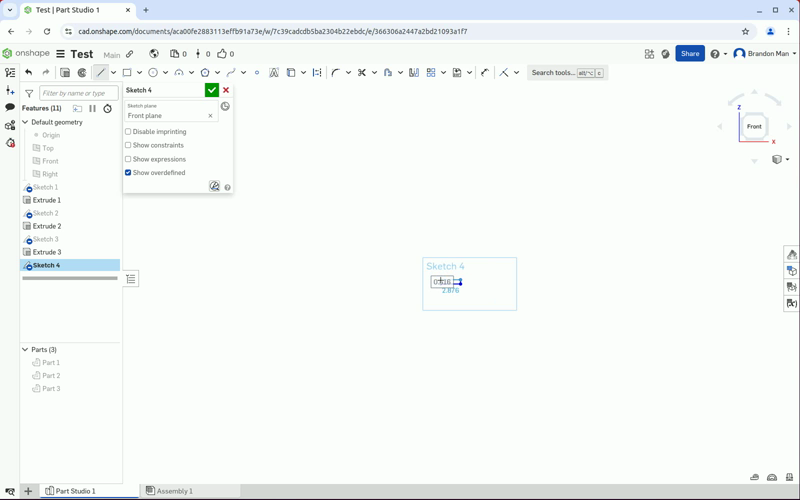
scroll(6)
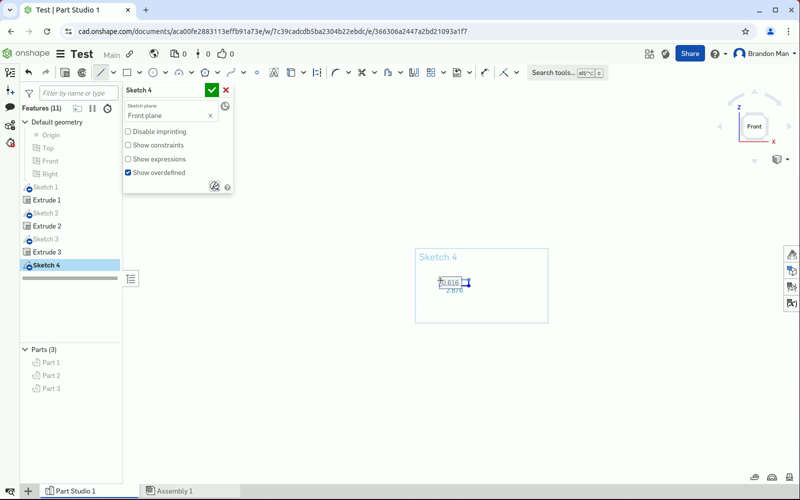
scroll(6)
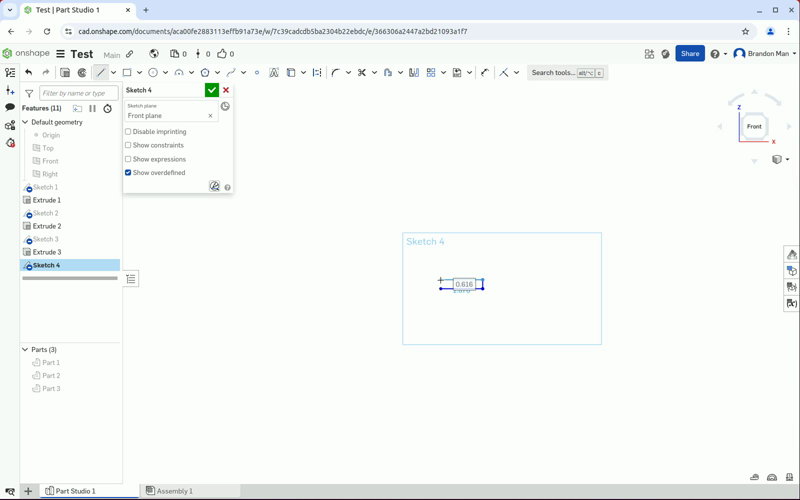
scroll(6)
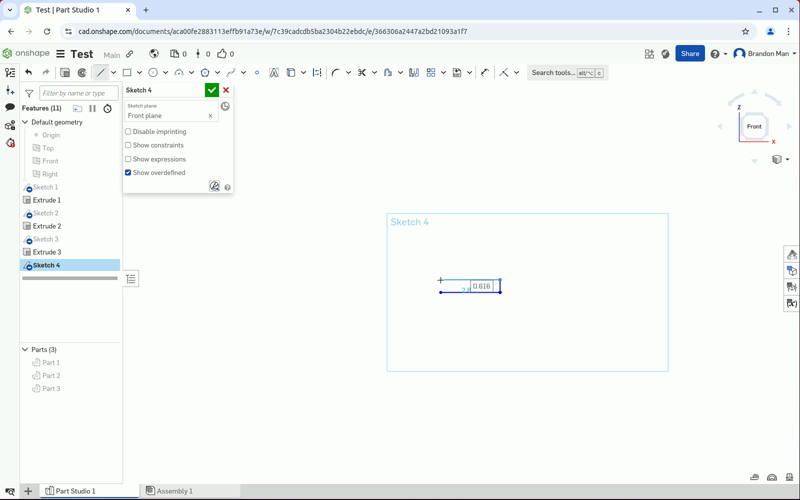
scroll(6)
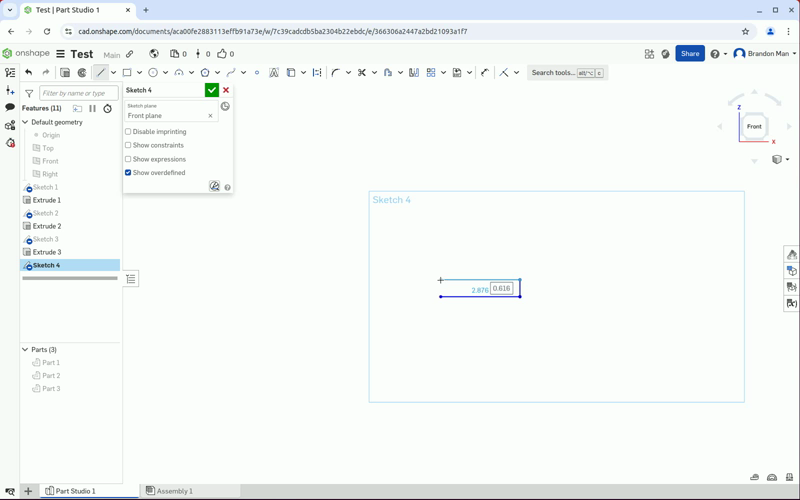
scroll(6)
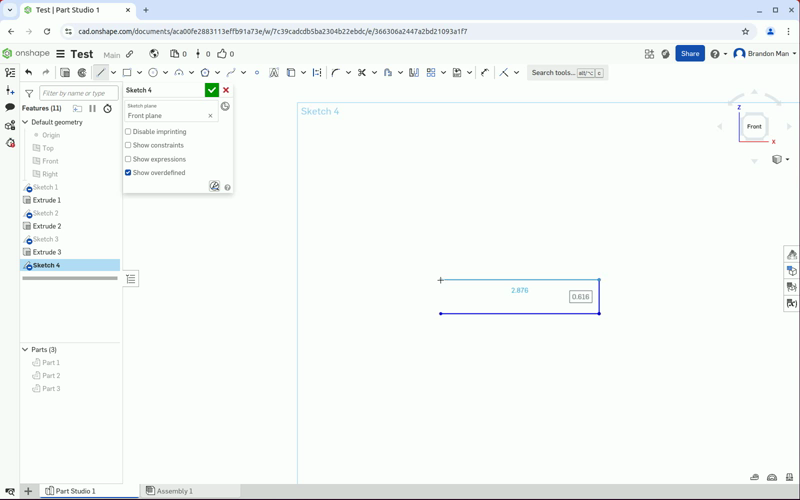
click(440, 279)
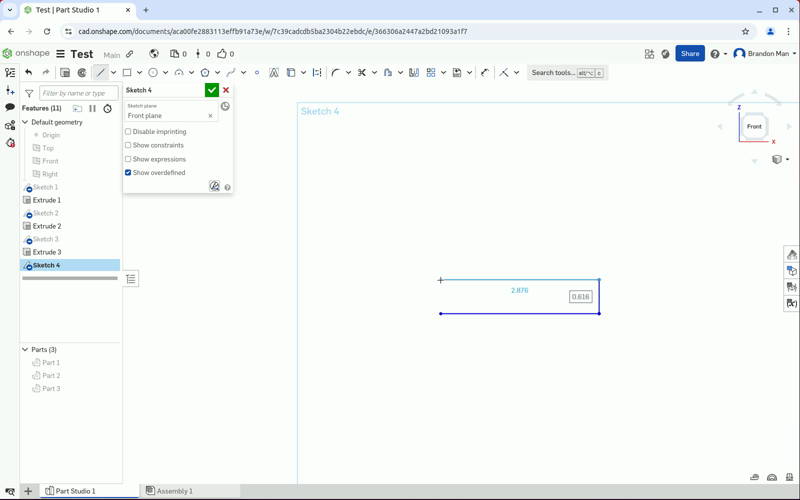
scroll(-6)
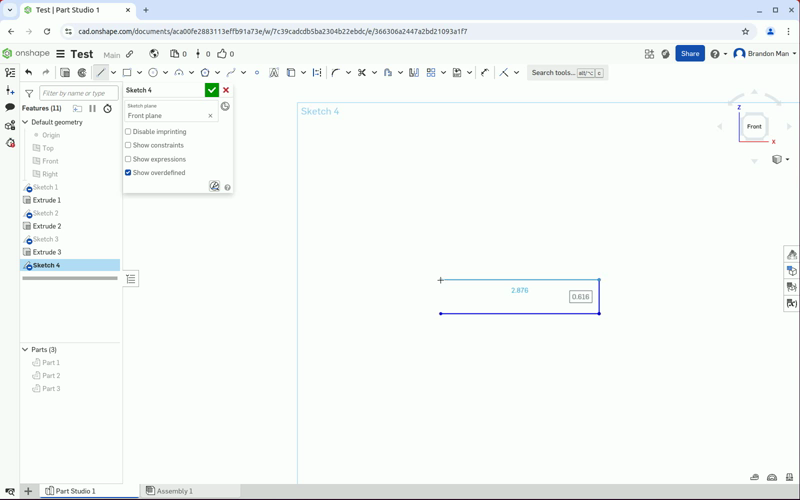
scroll(-6)
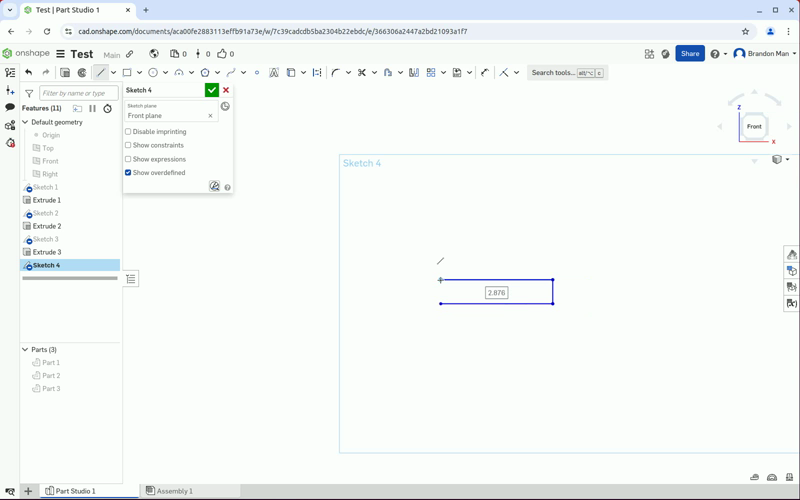
scroll(-6)
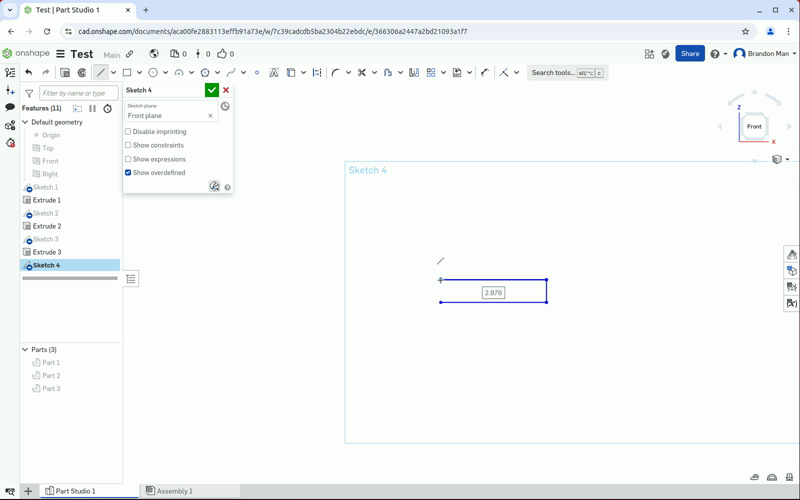
scroll(-6)
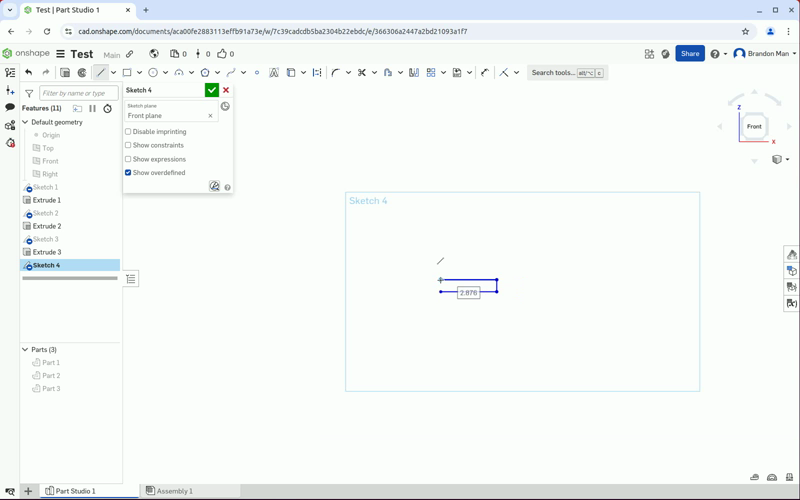
scroll(-6)
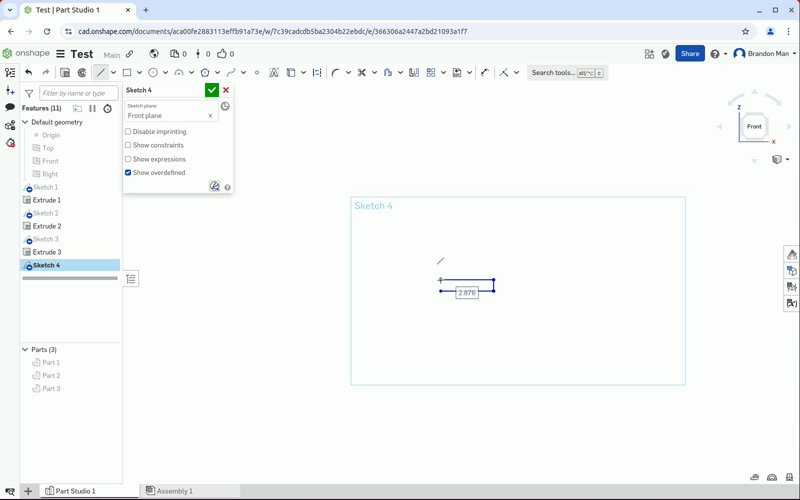
scroll(-6)
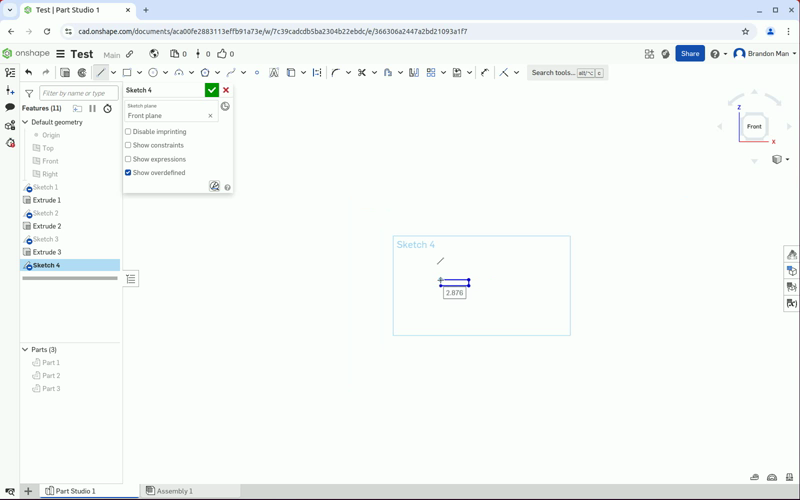
scroll(-6)
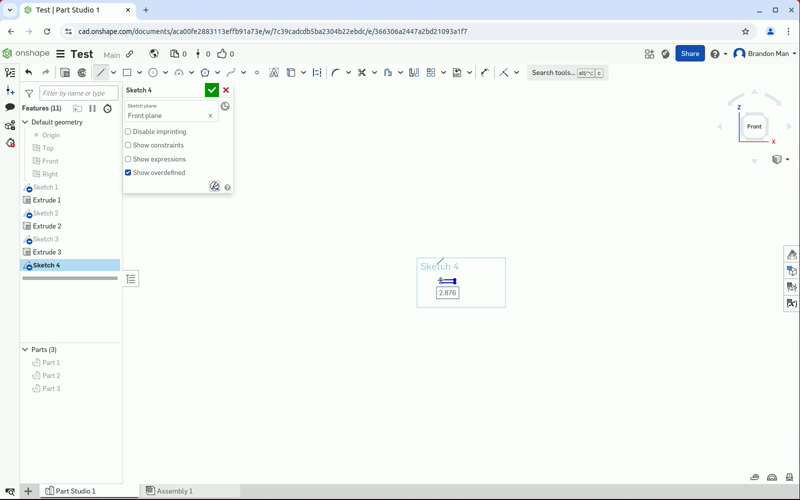
key_up(shift)
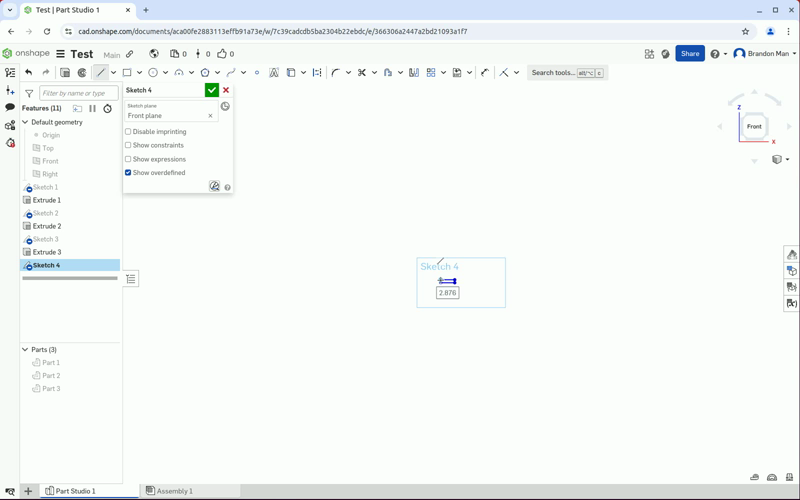
mouse_move(470, 279)
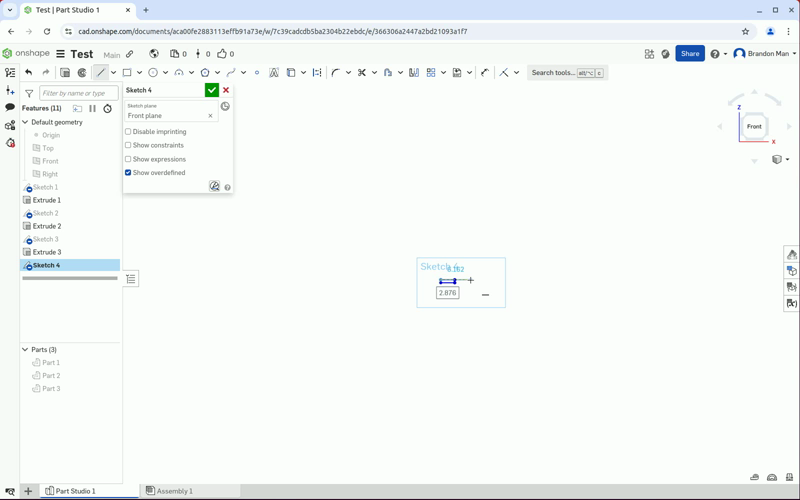
key_down(shift)
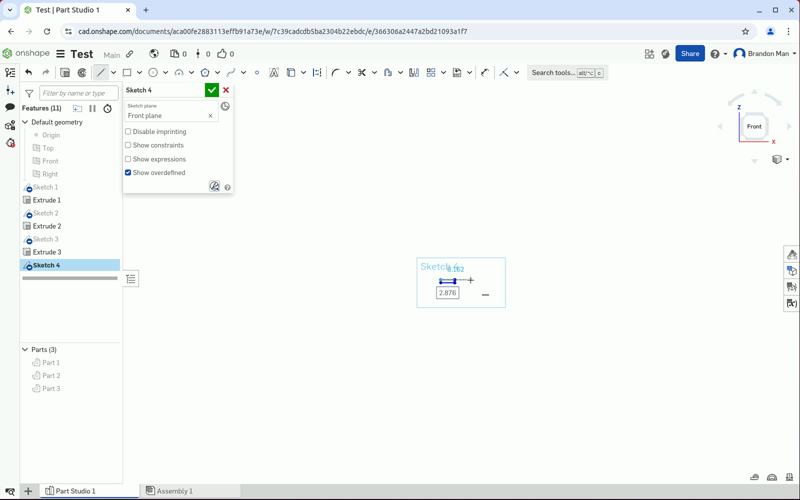
mouse_move(440, 282)
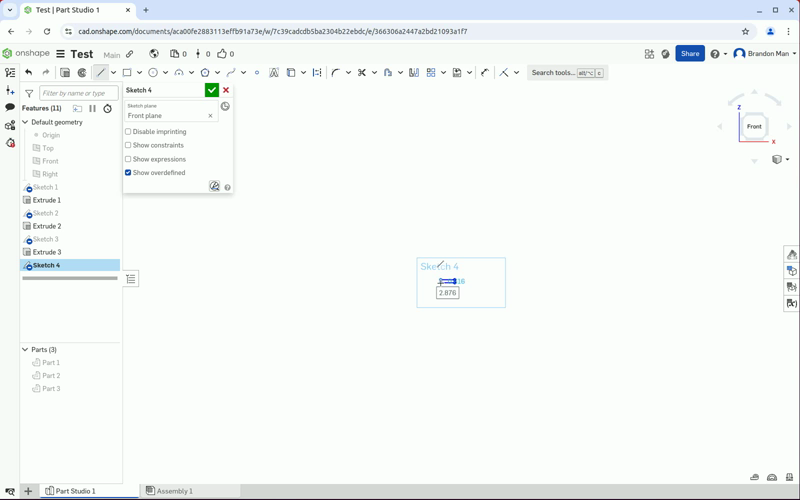
scroll(6)
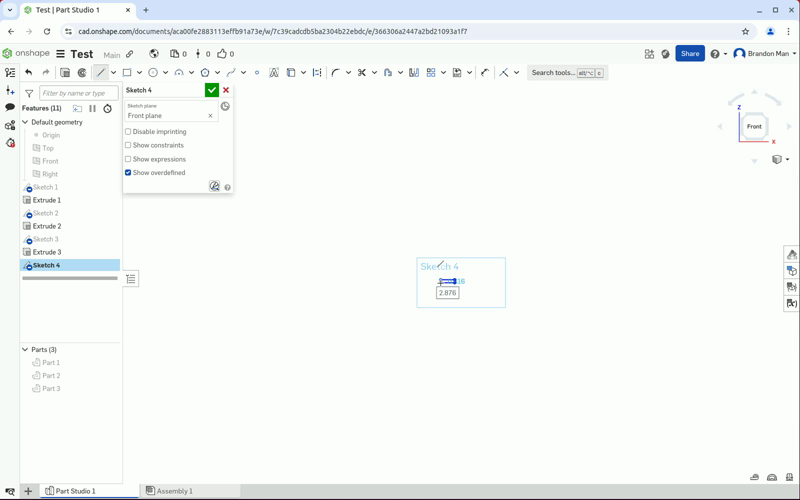
scroll(6)
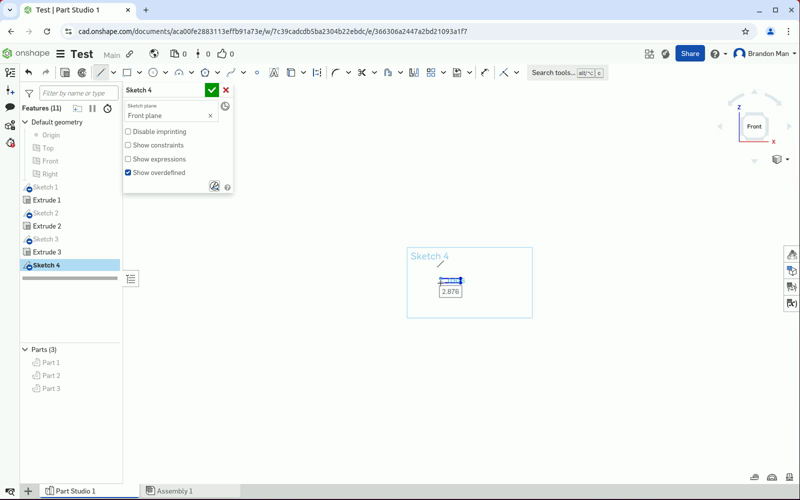
scroll(6)
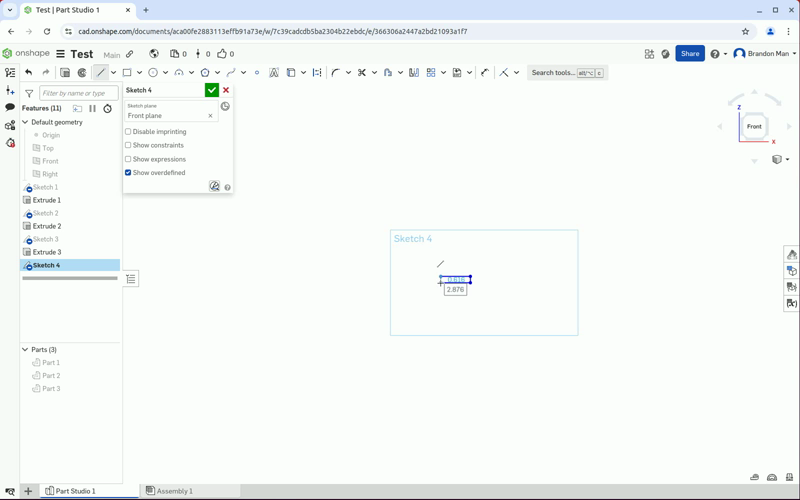
scroll(6)
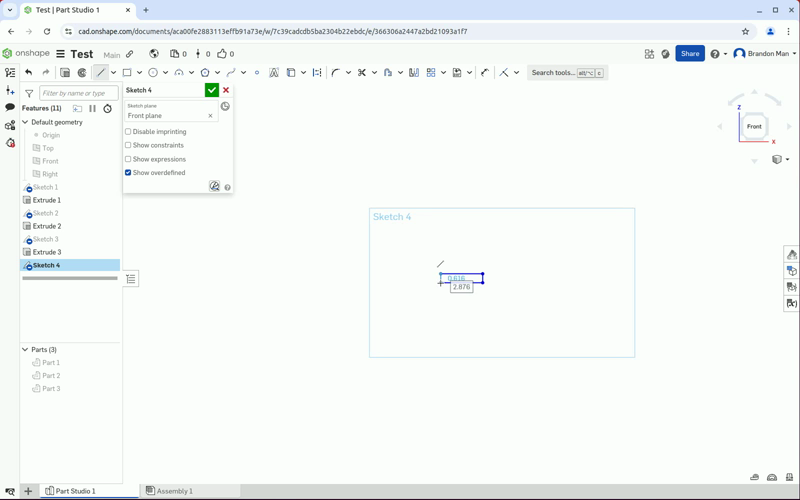
scroll(6)
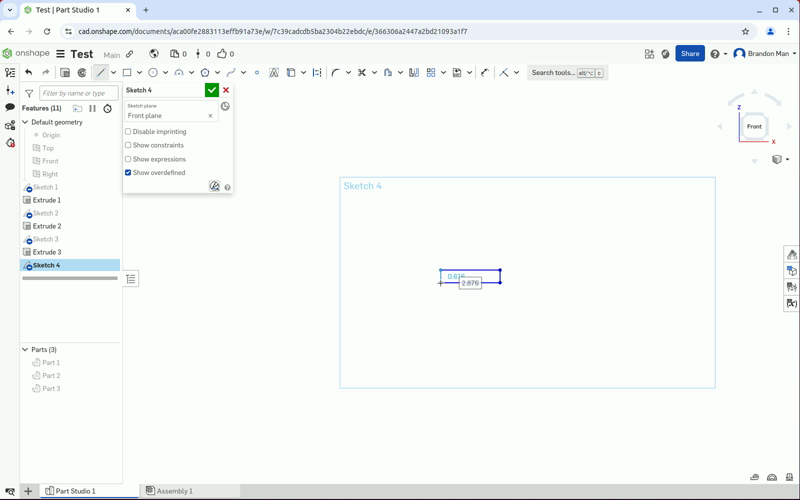
scroll(6)
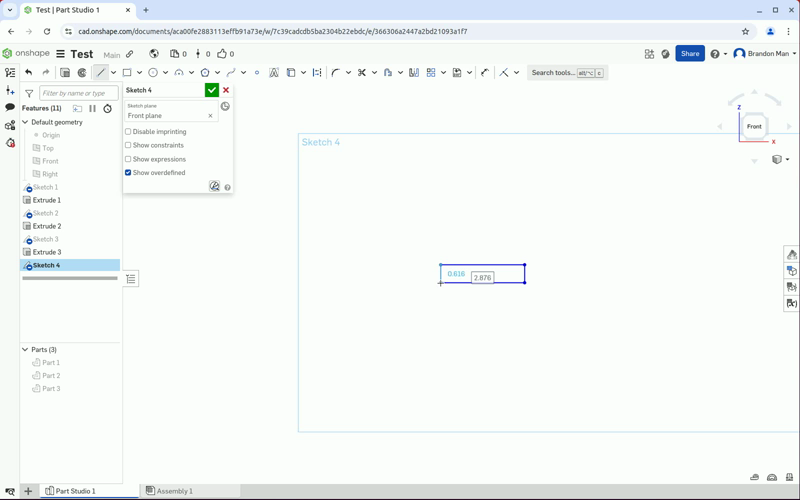
scroll(6)
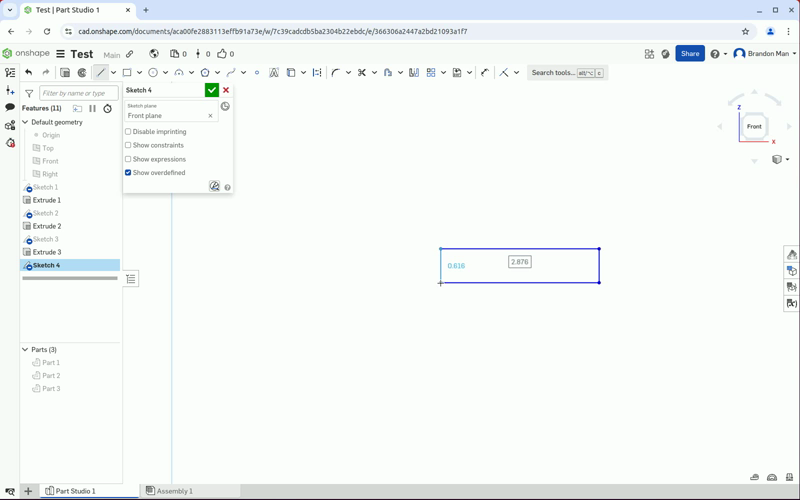
key_up(shift)
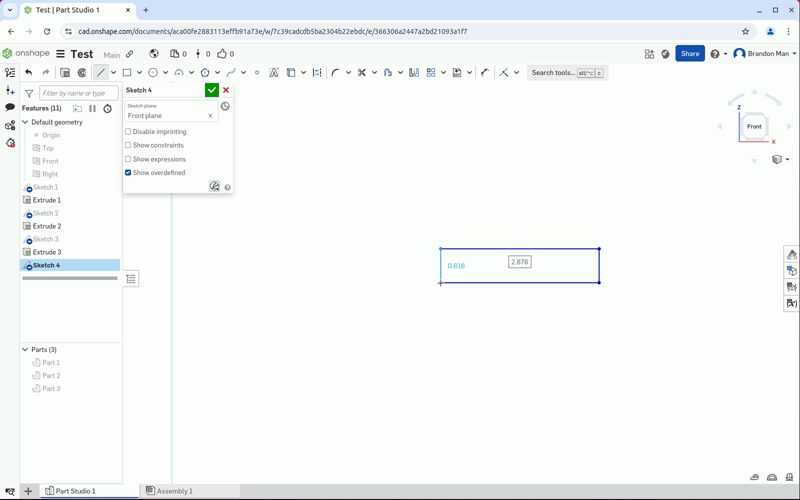
click(440, 282)
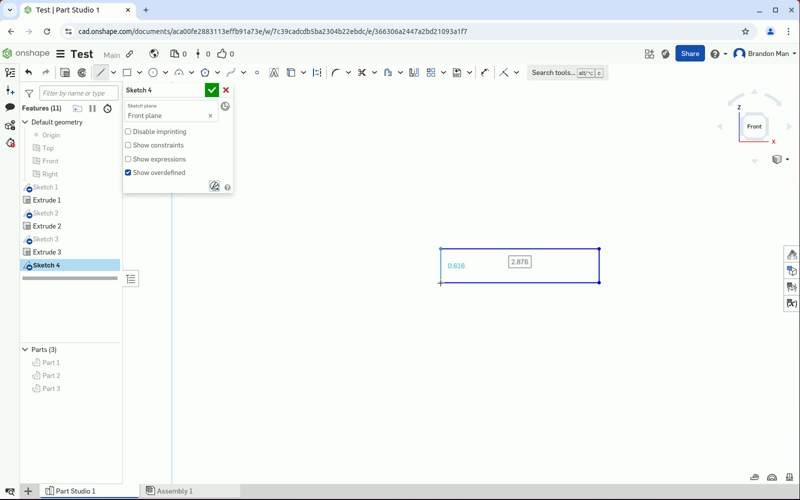
scroll(-6)
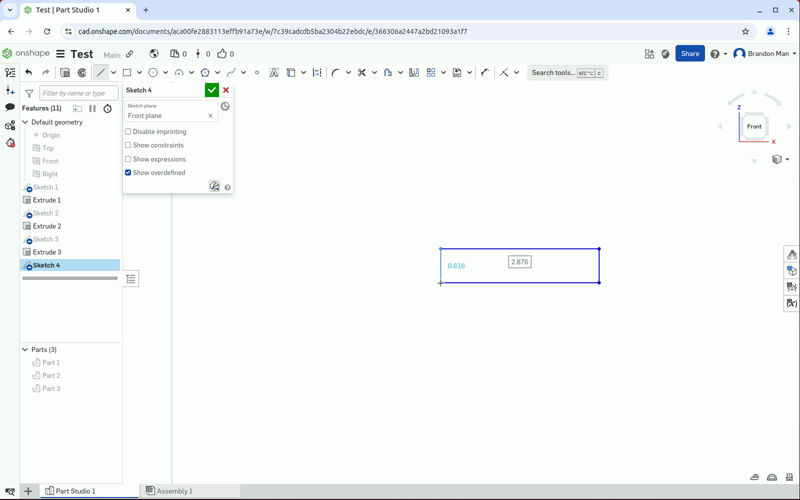
scroll(-6)
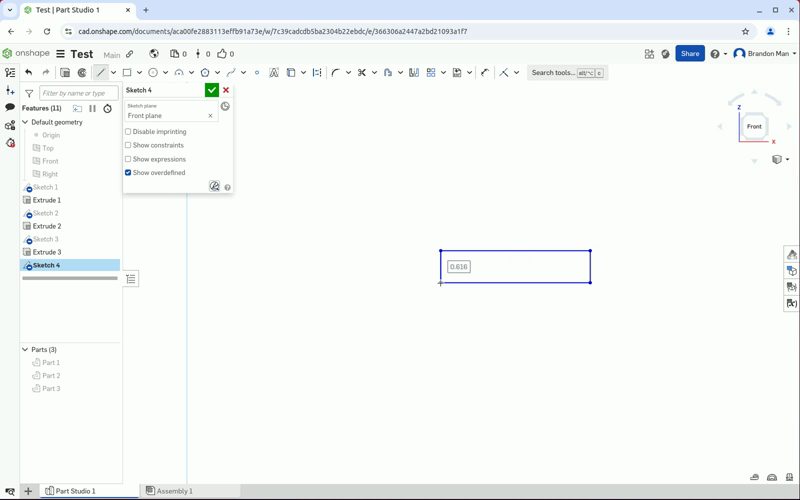
scroll(-6)
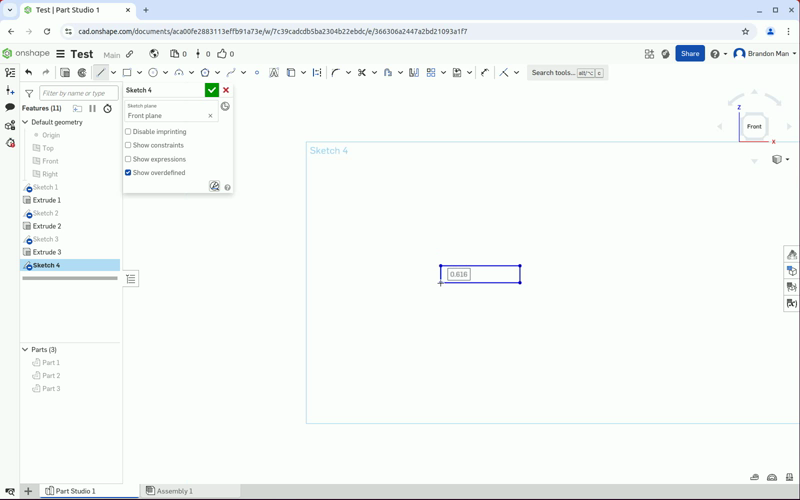
scroll(-6)
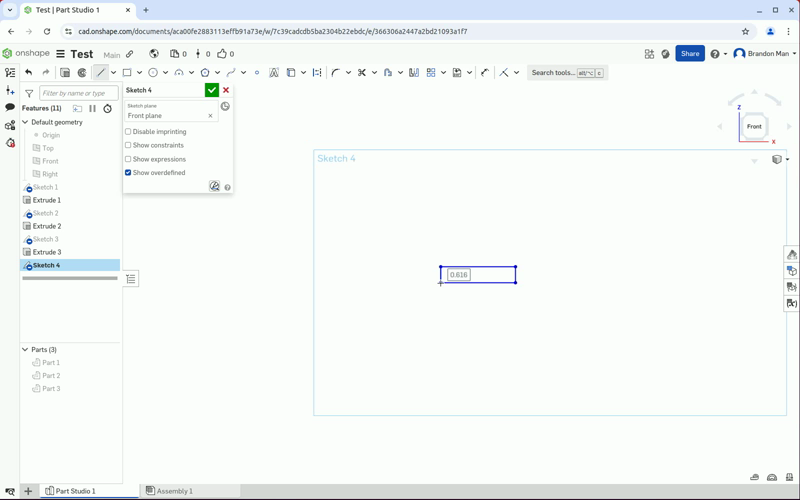
scroll(-6)
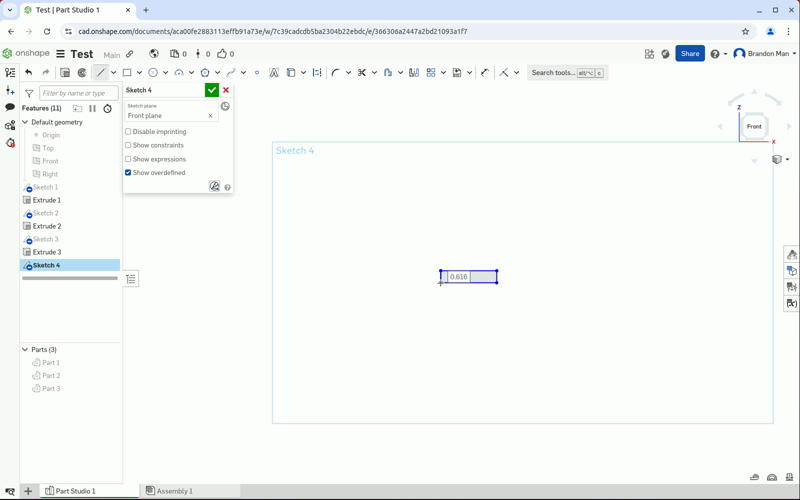
scroll(-6)
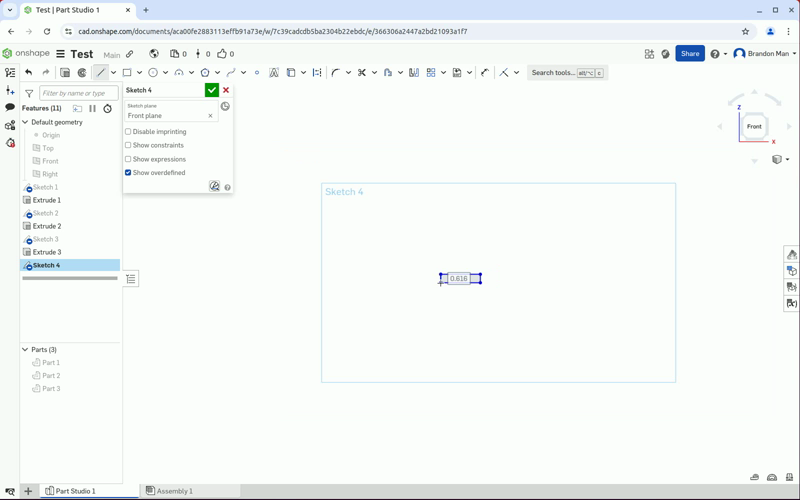
scroll(-6)
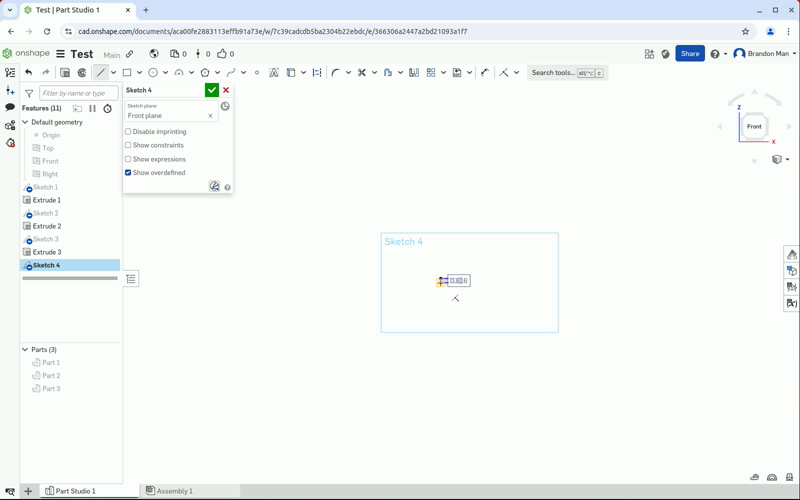
key(esc)
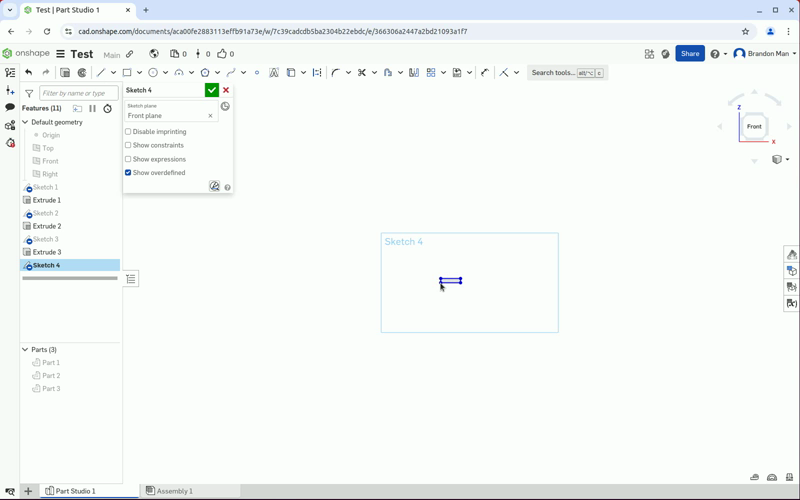
mouse_move(447, 280)
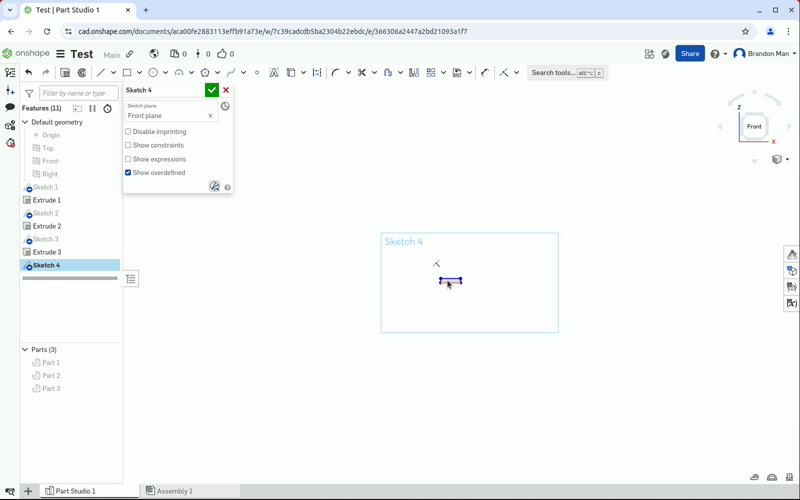
scroll(6)
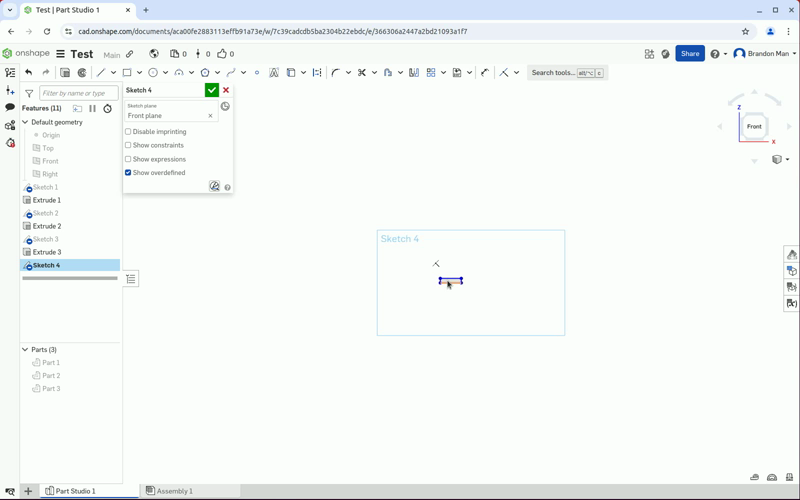
scroll(6)
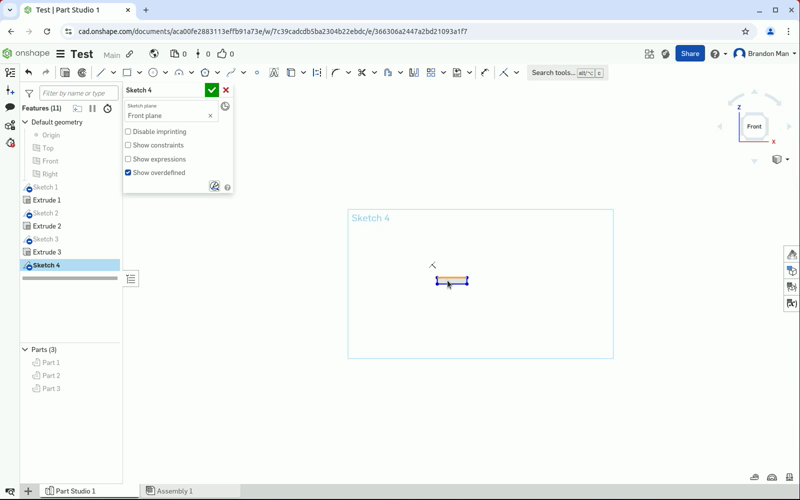
scroll(6)
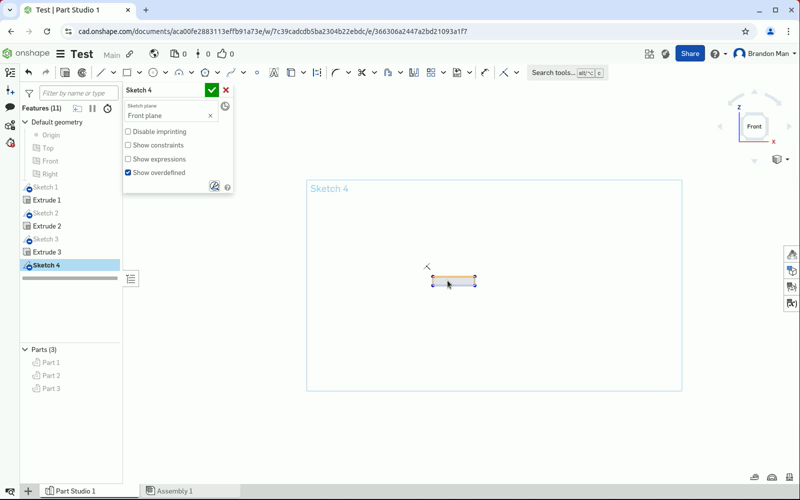
scroll(6)
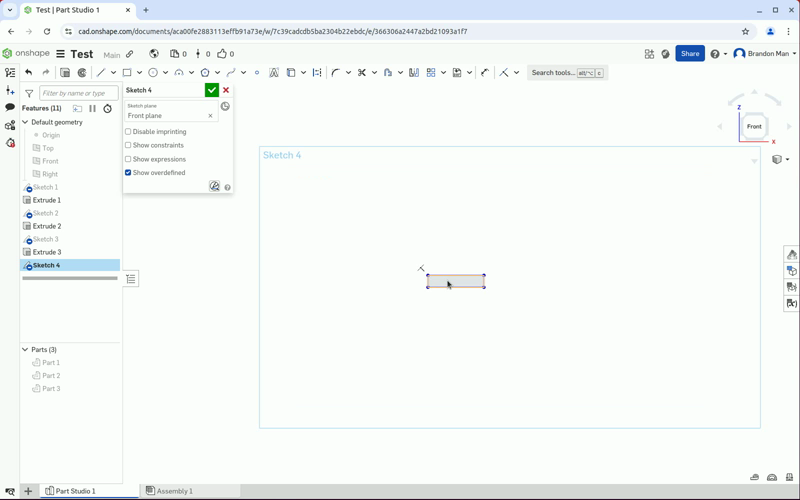
scroll(6)
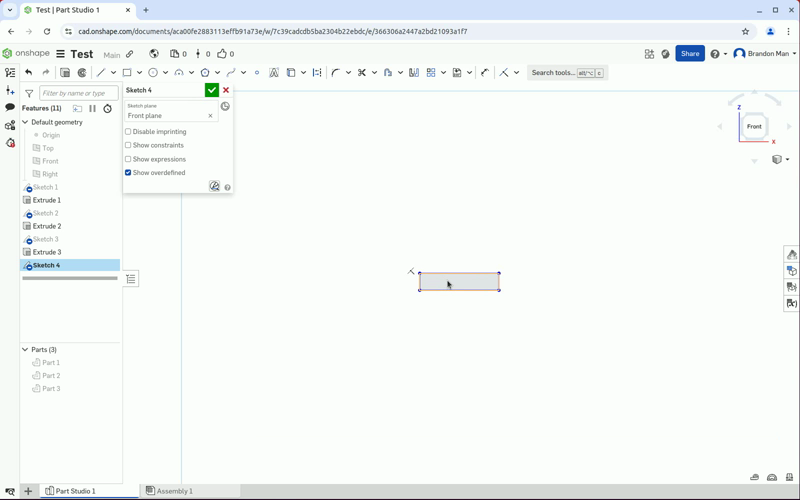
scroll(6)
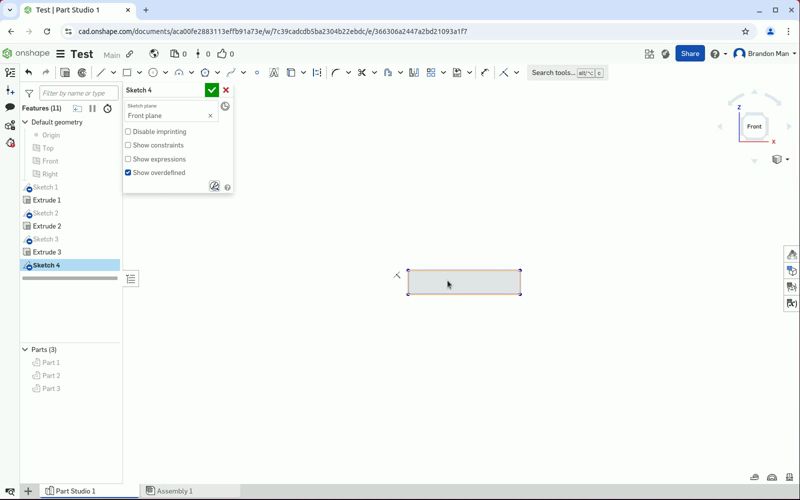
scroll(6)
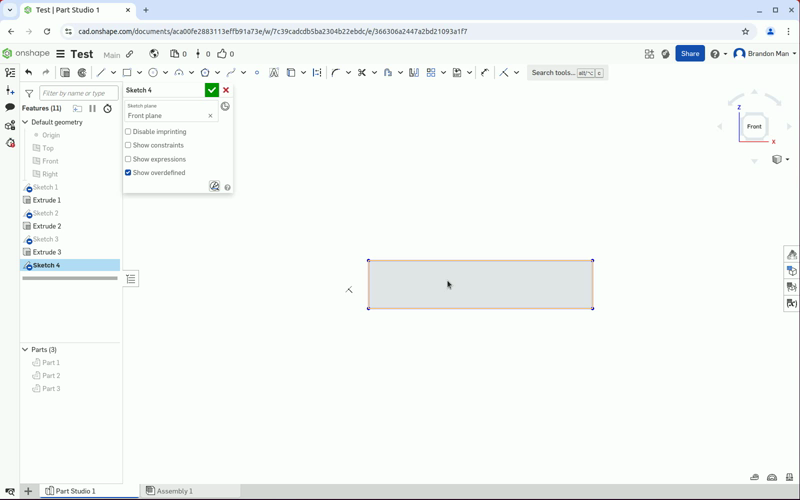
click(447, 280)
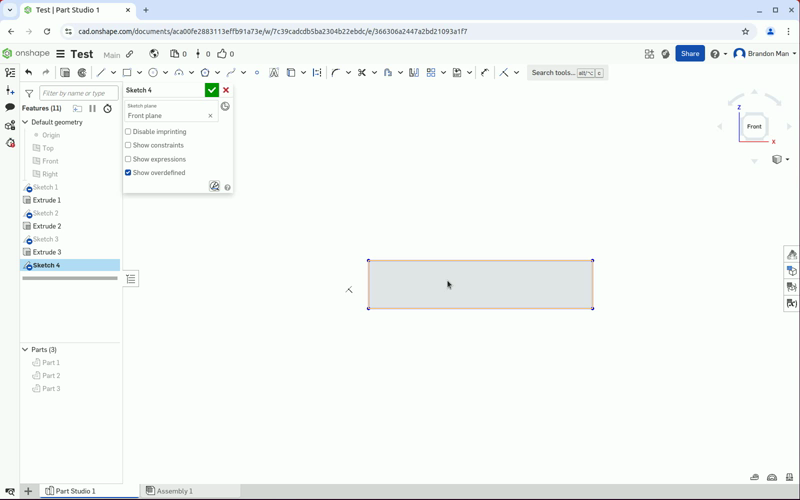
scroll(-6)
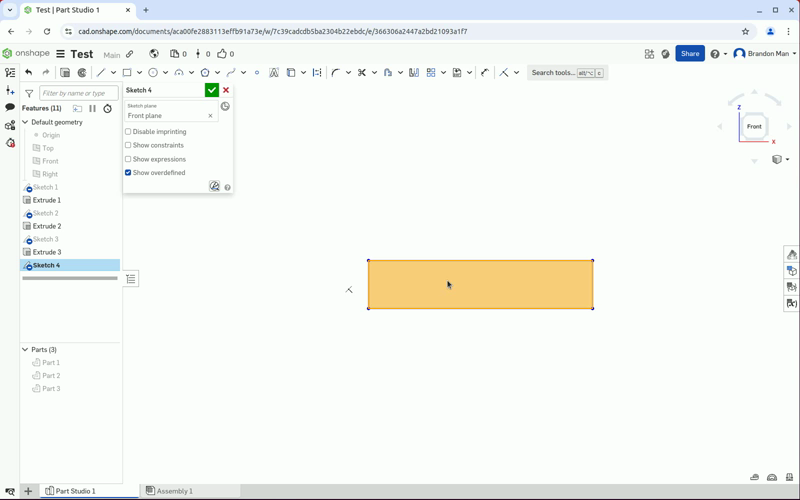
scroll(-6)
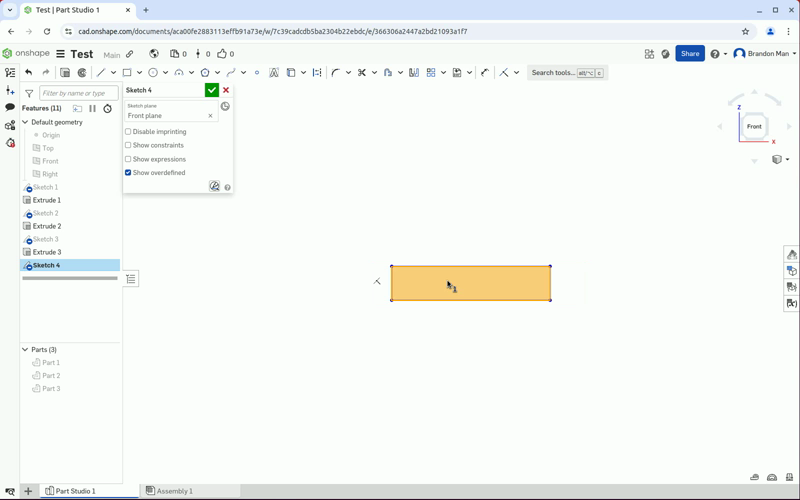
scroll(-6)
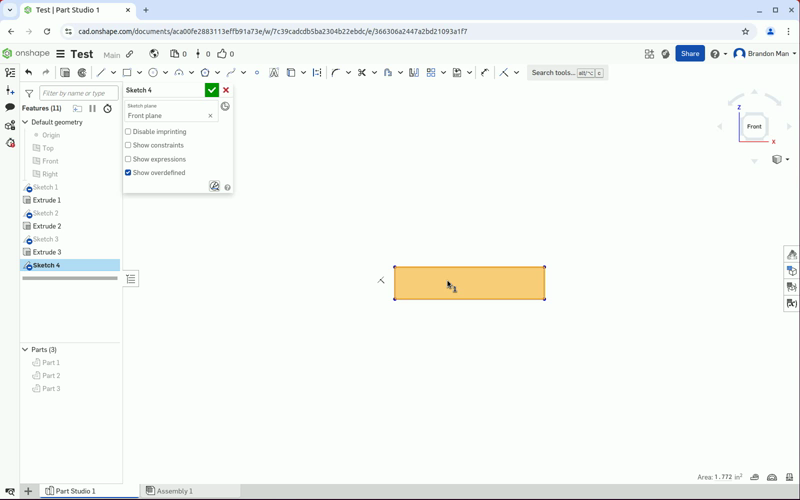
scroll(-6)
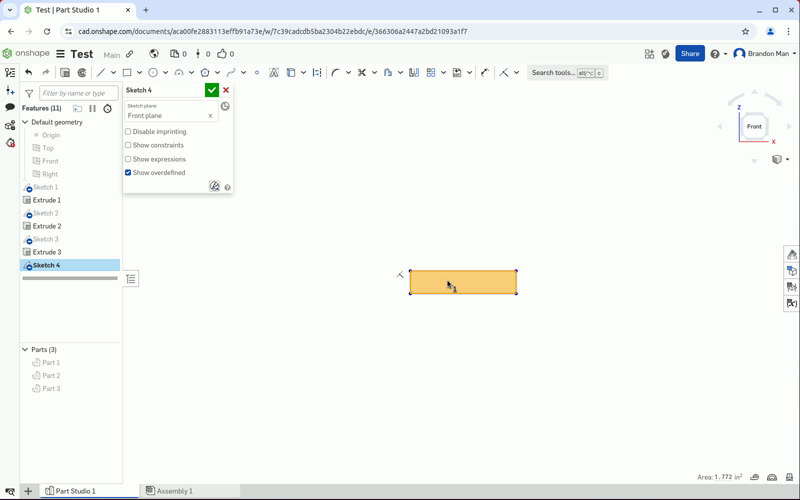
scroll(-6)
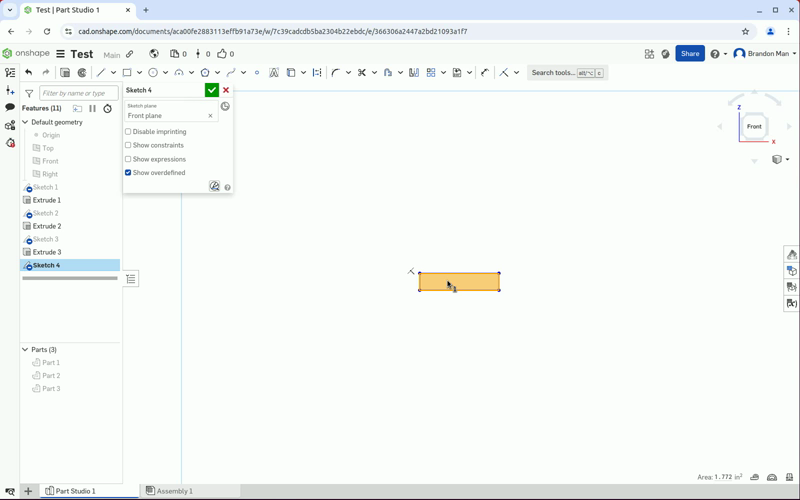
scroll(-6)
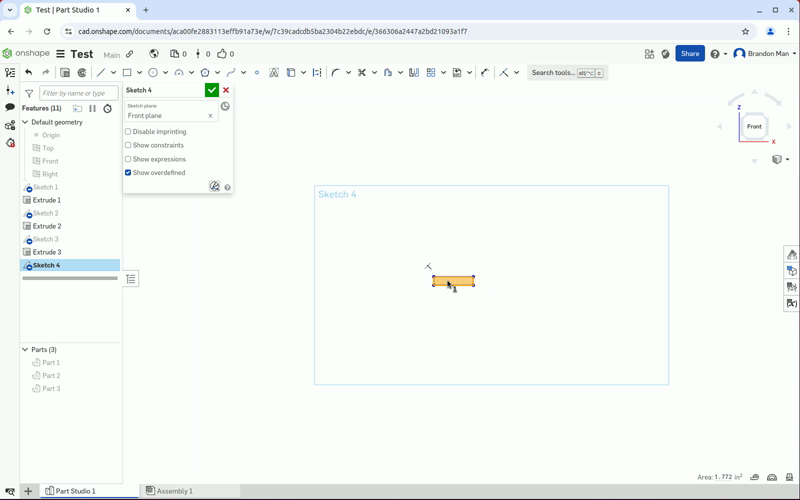
scroll(-6)
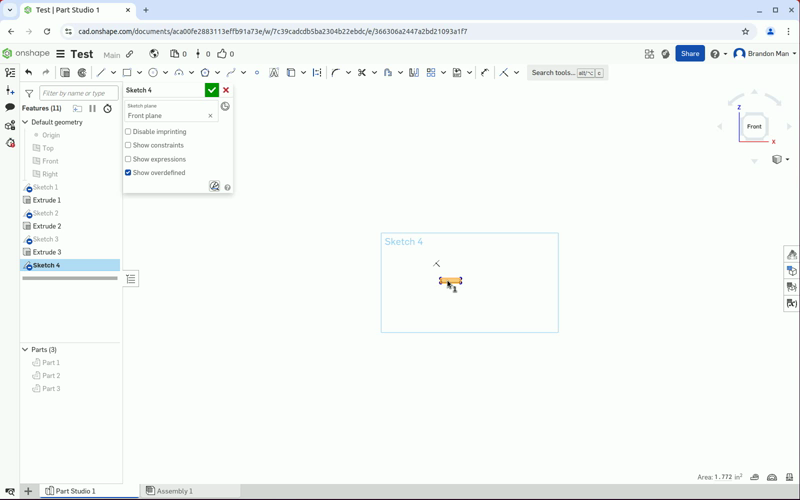
mouse_move(73, 352)
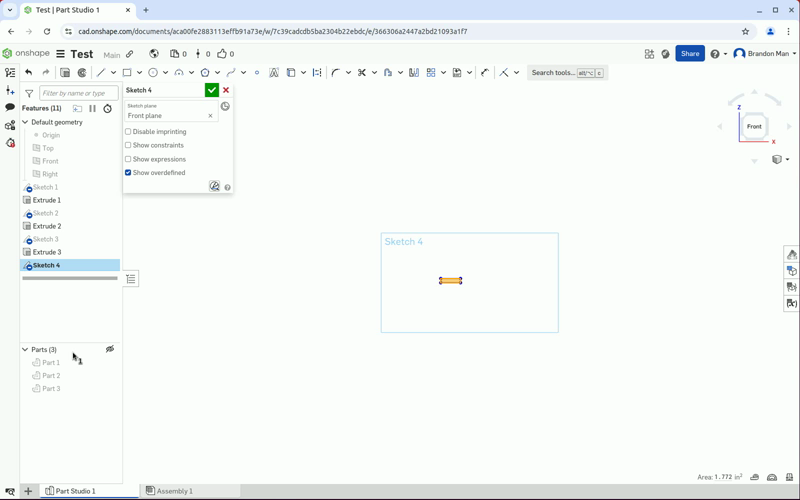
key(shift+y)
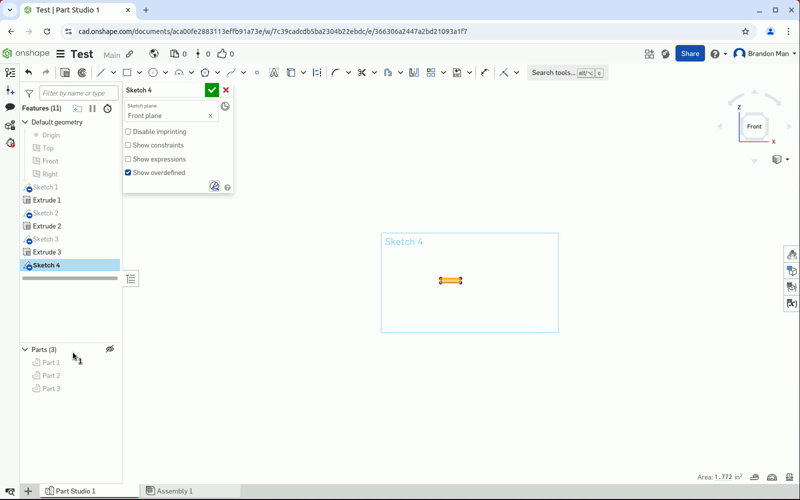
key(shift+e)
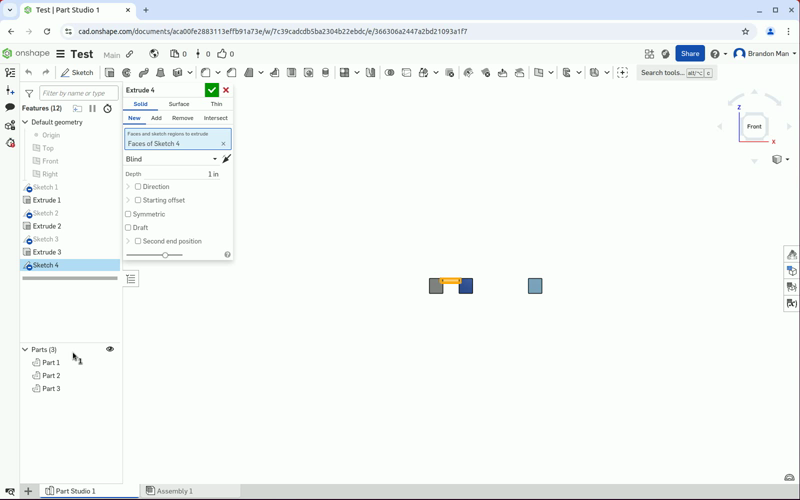
mouse_move(143, 106)
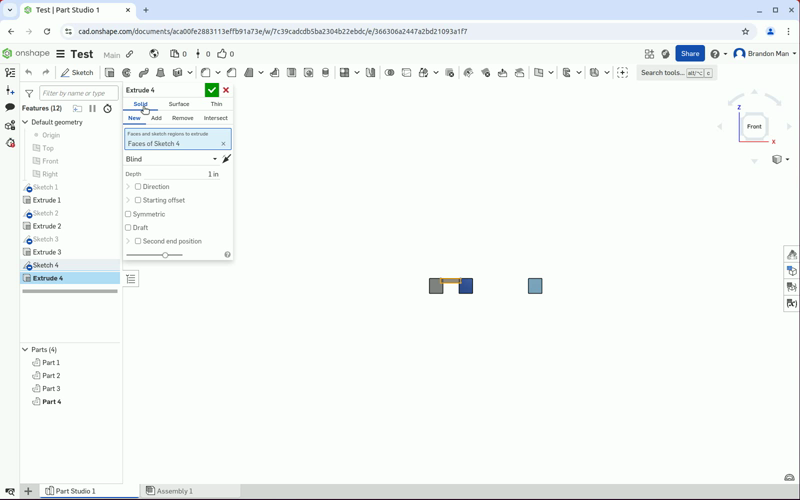
click(143, 106)
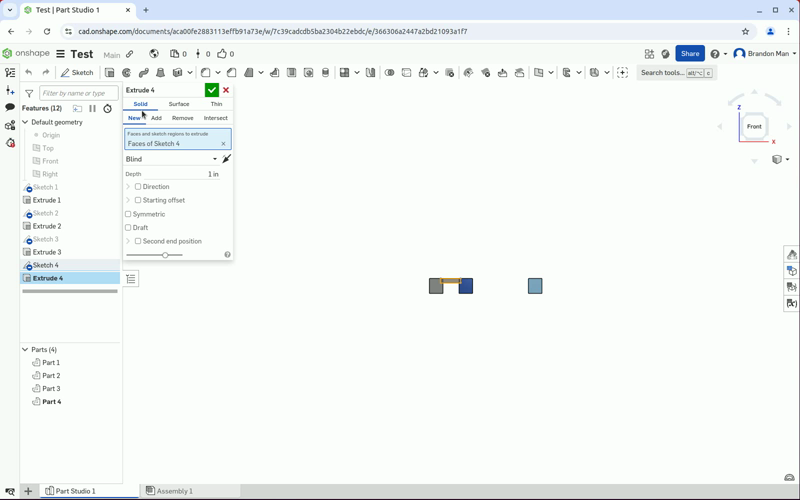
mouse_move(137, 120)
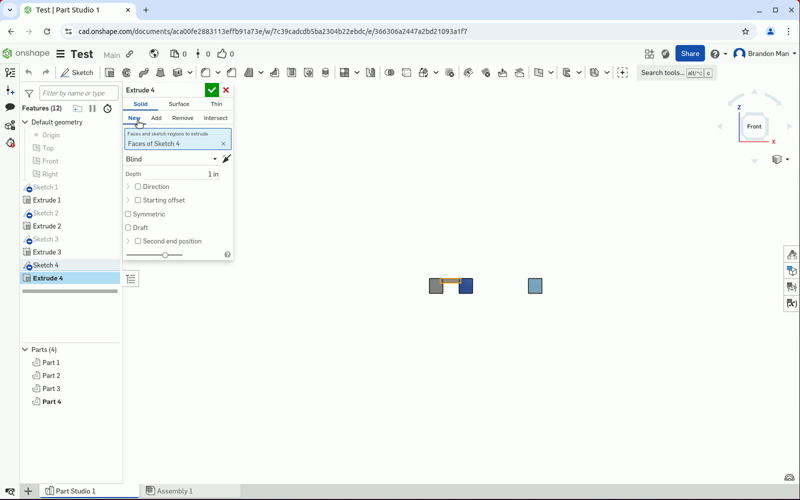
click(137, 120)
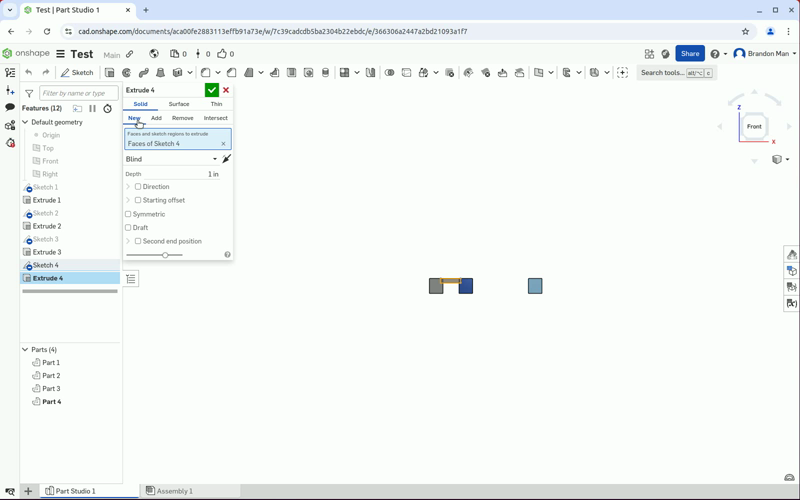
key(tab, 4)
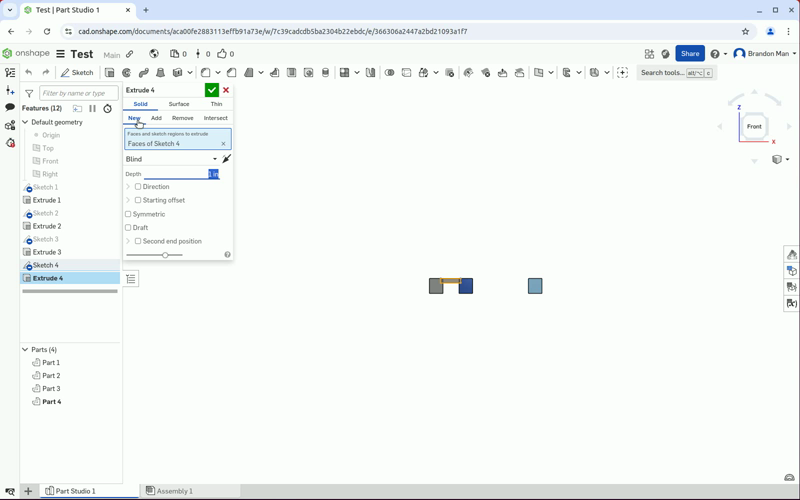
text(23.108)
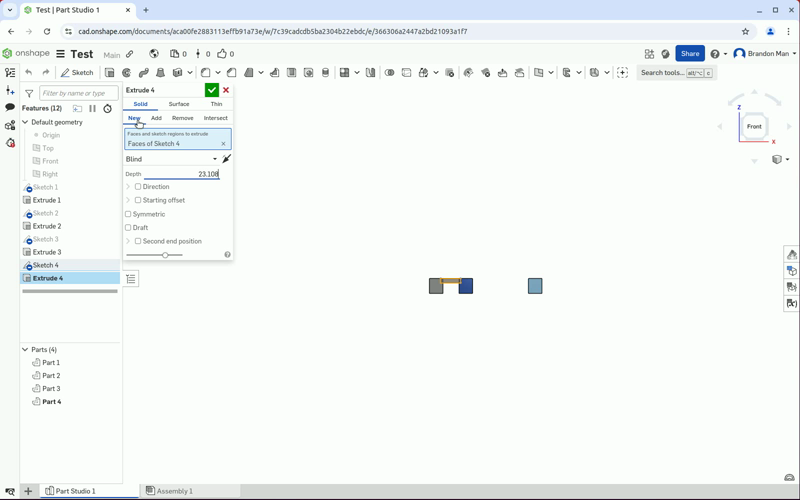
key(enter)
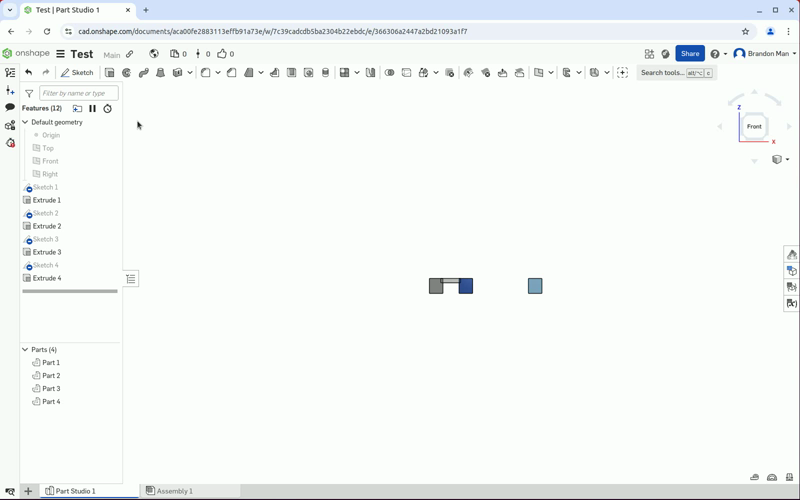
key(shift+h)
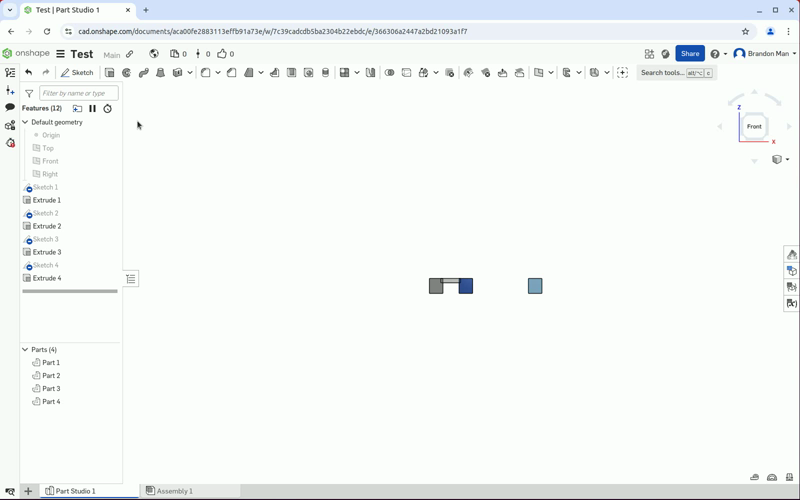
key(shift+h)
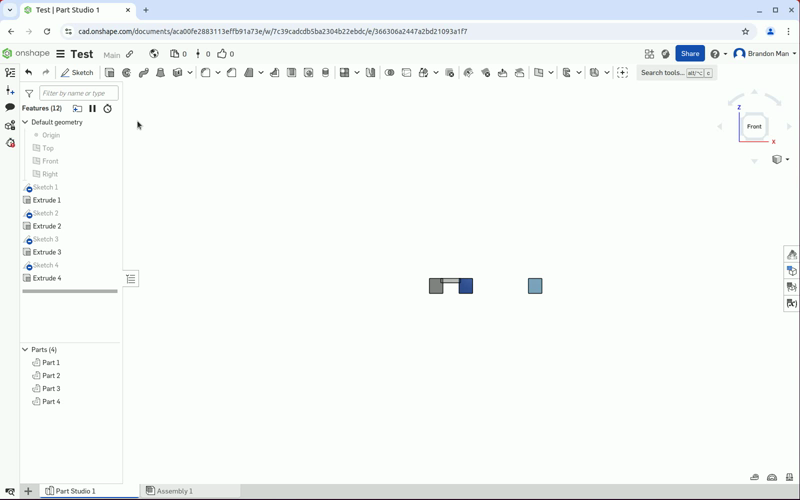
mouse_move(73, 189)
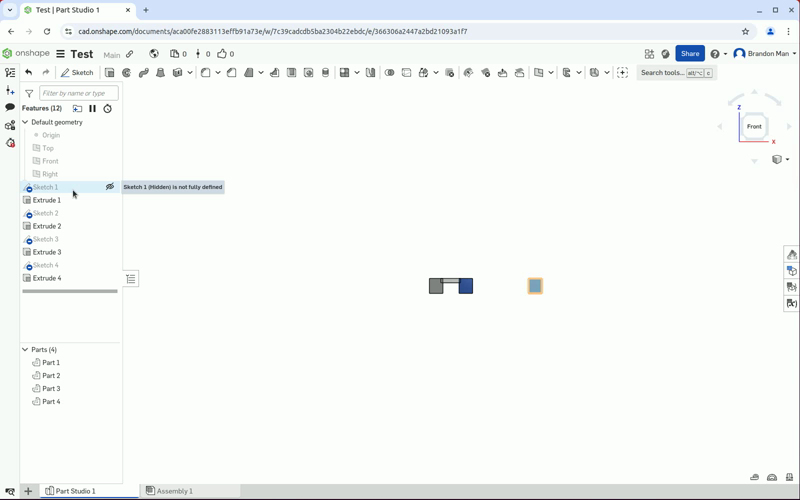
click(73, 189)
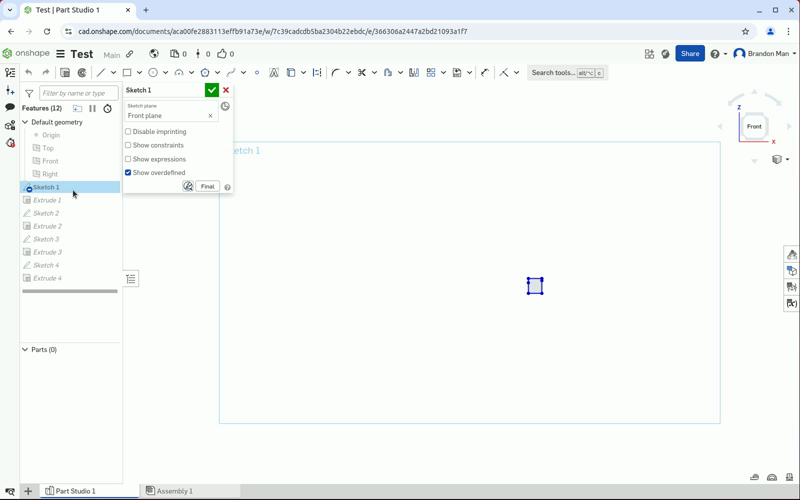
mouse_move(229, 92)
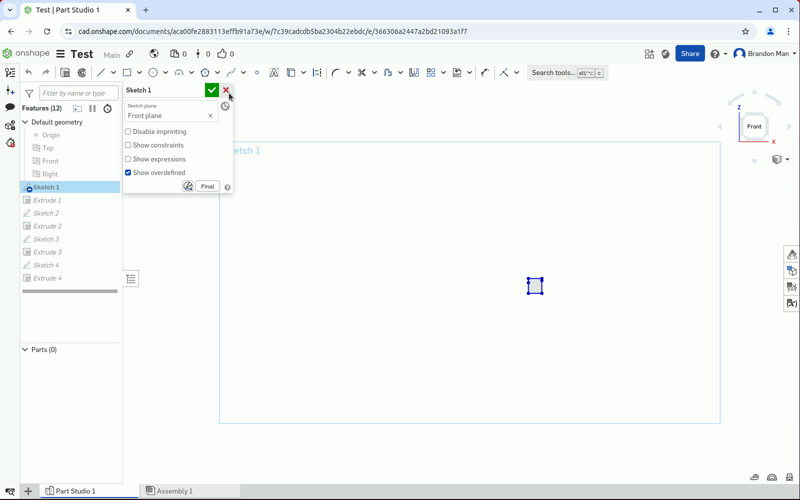
click(229, 92)
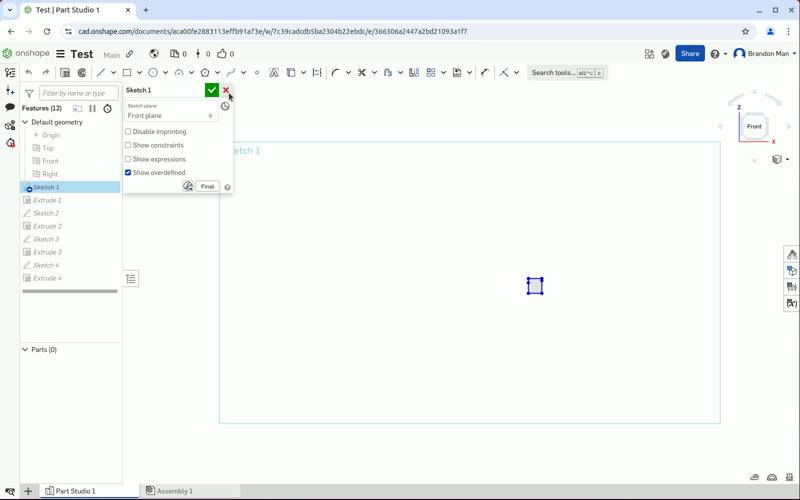
key(shift+s)
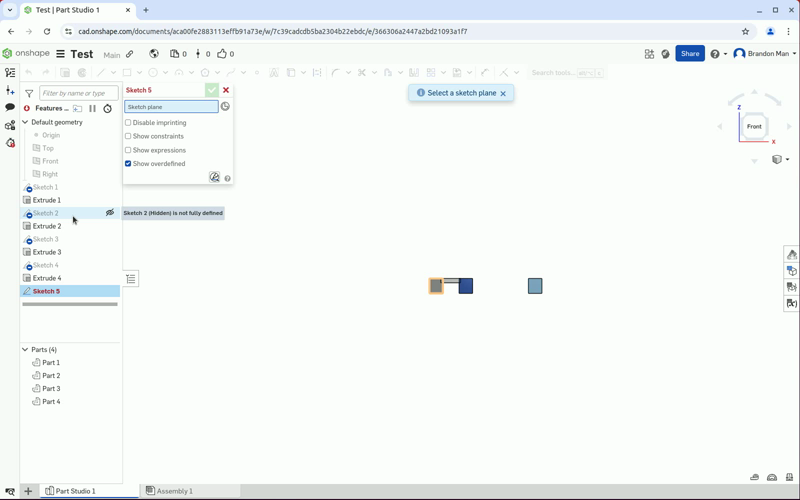
scroll(3)
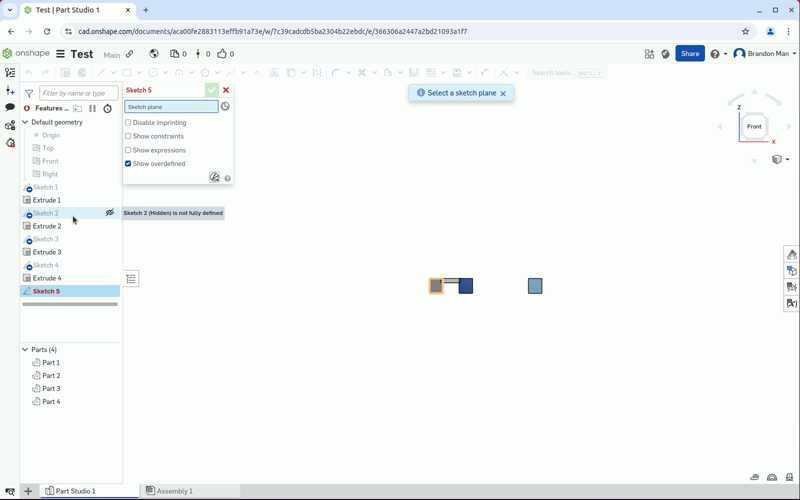
mouse_move(73, 163)
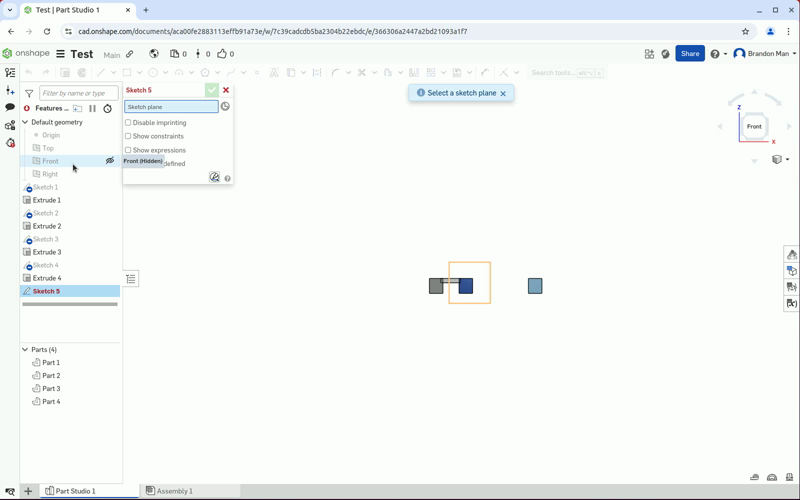
click(73, 163)
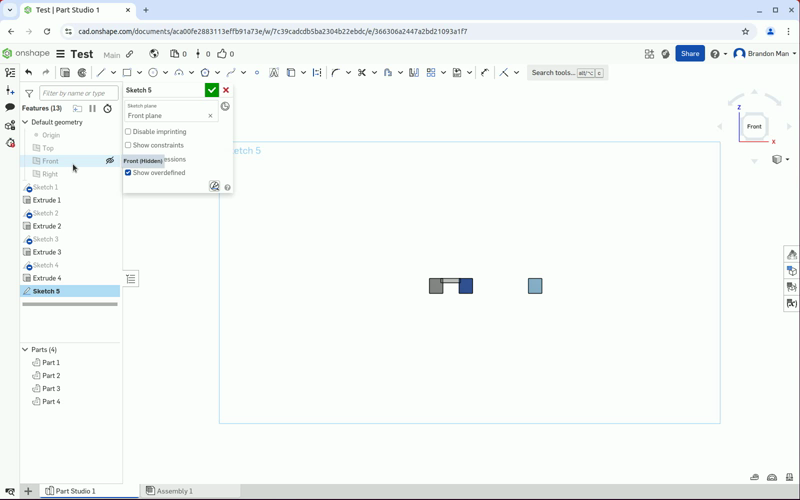
mouse_move(73, 352)
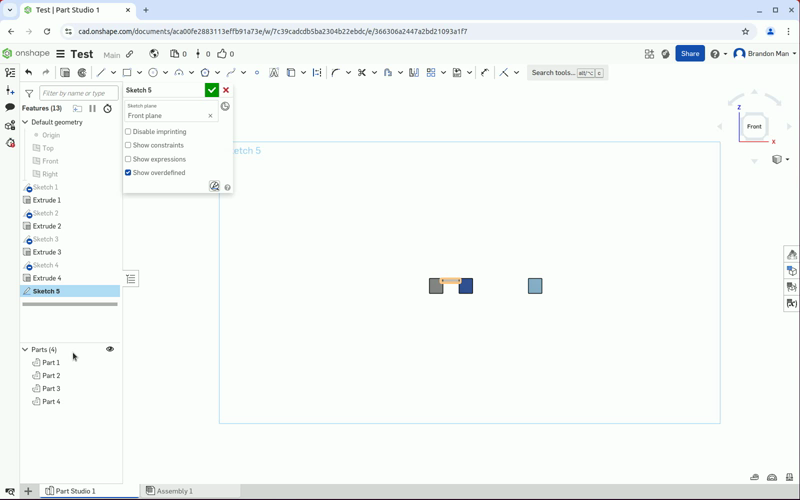
key(y)
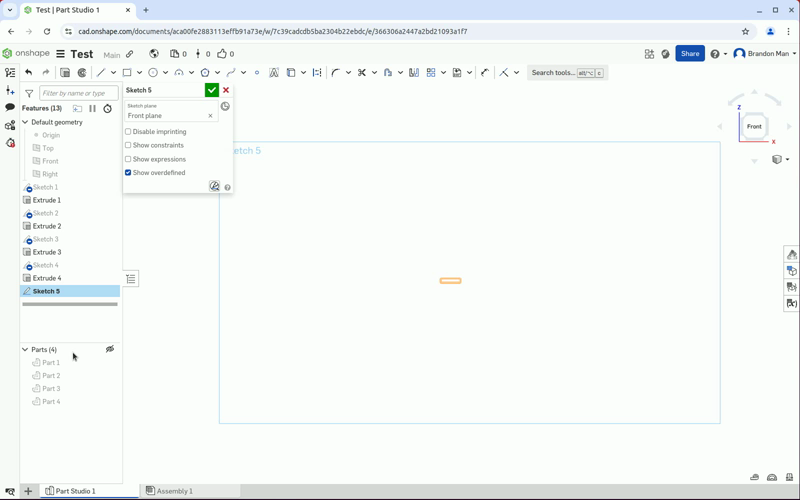
key(l)
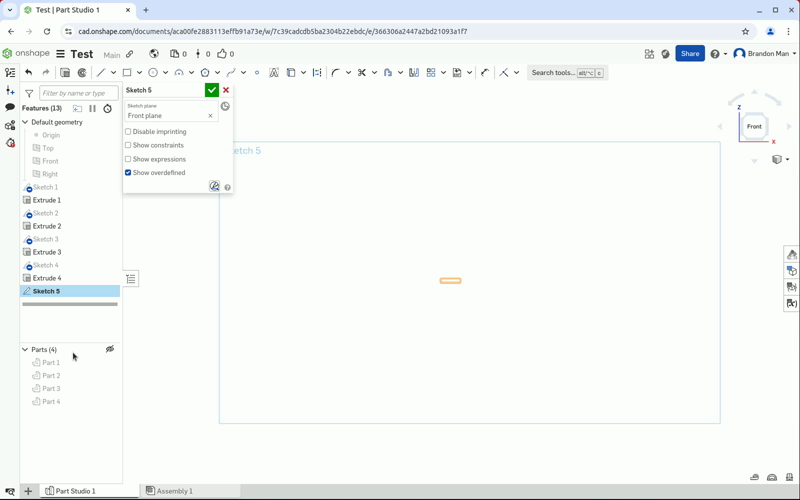
key_down(shift)
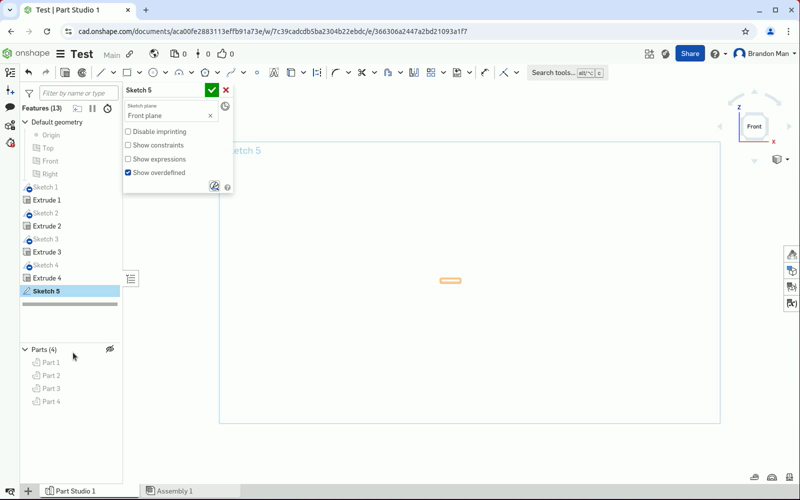
mouse_move(489, 282)
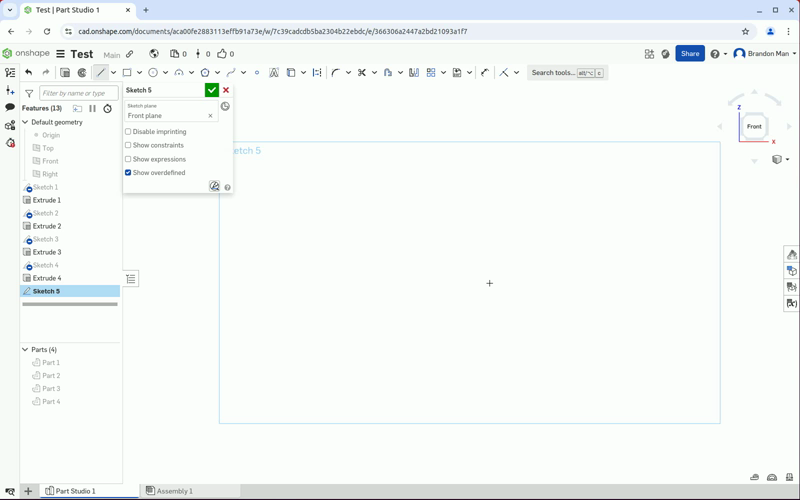
click(489, 282)
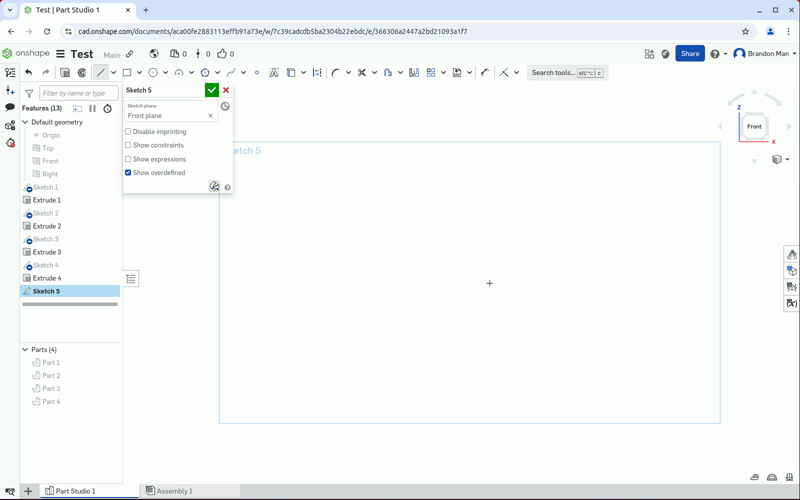
key_up(shift)
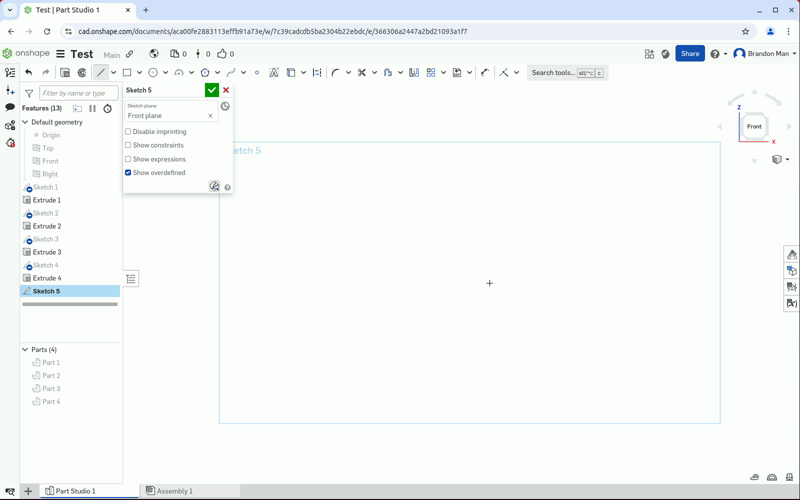
key_down(shift)
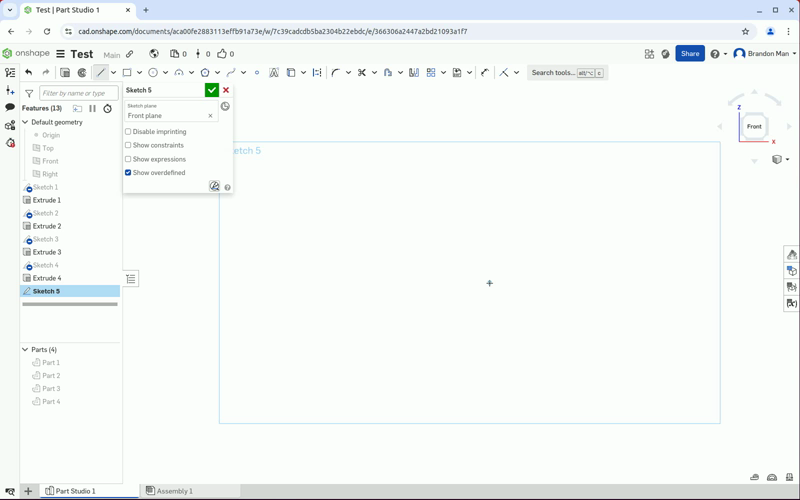
mouse_move(519, 282)
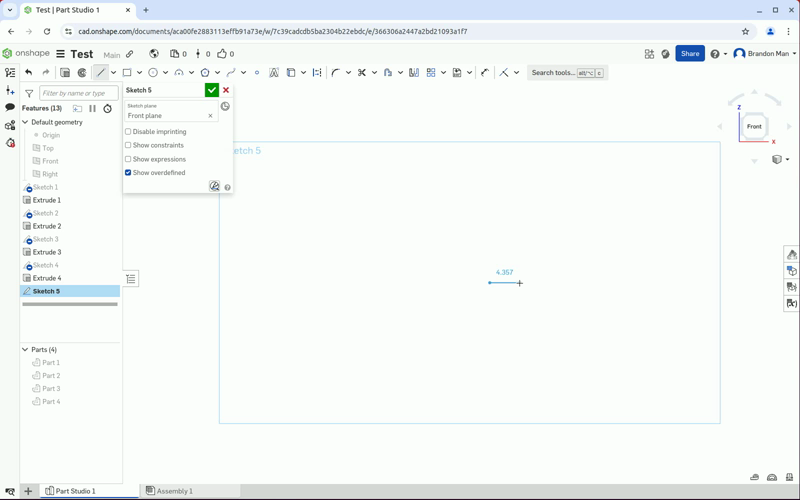
mouse_move(504, 282)
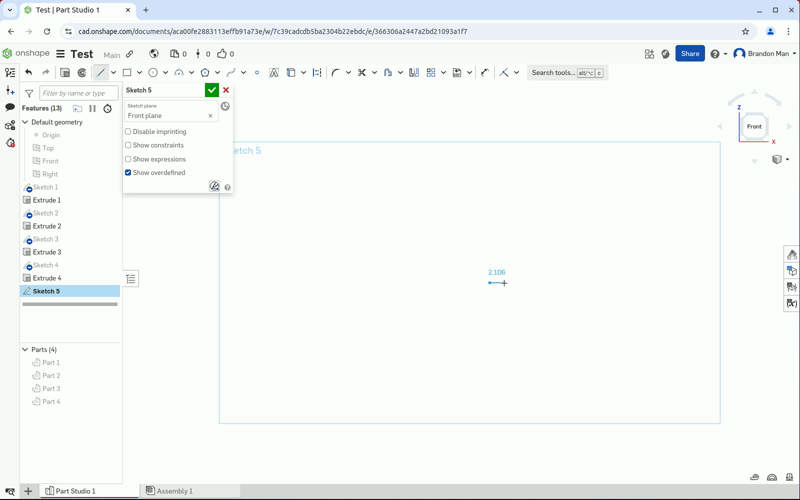
click(504, 282)
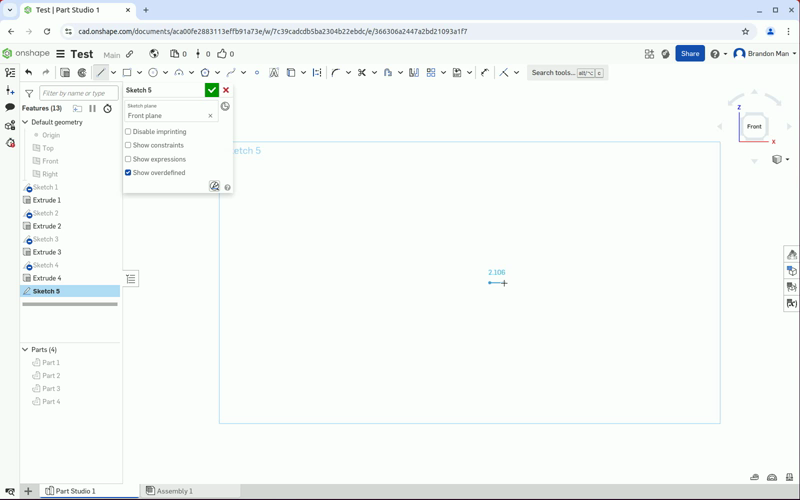
key_up(shift)
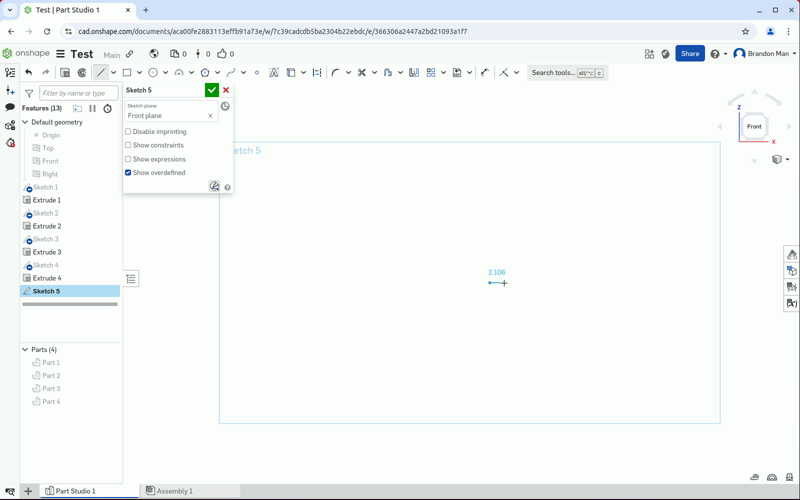
key_down(shift)
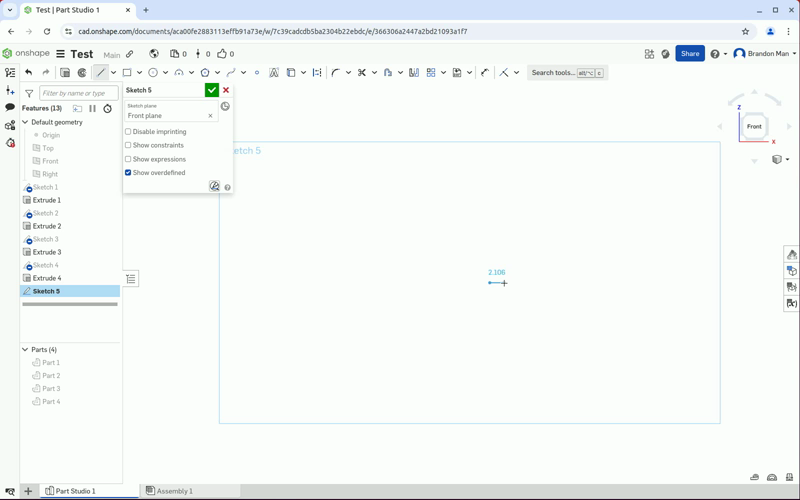
mouse_move(534, 282)
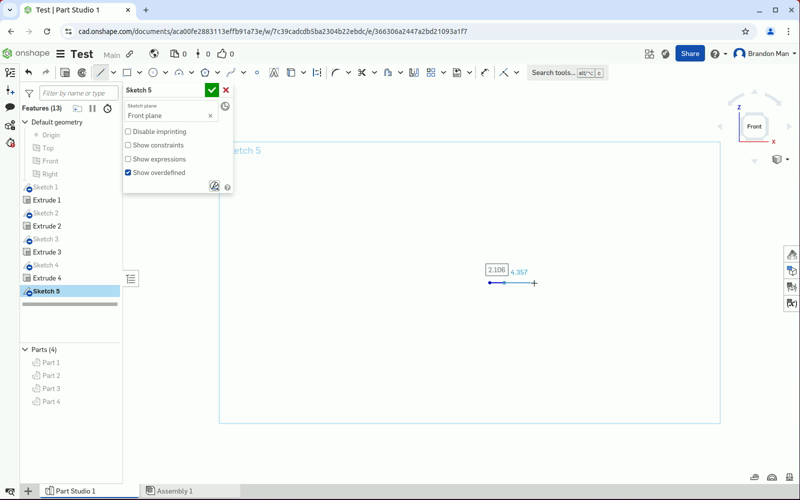
mouse_move(504, 279)
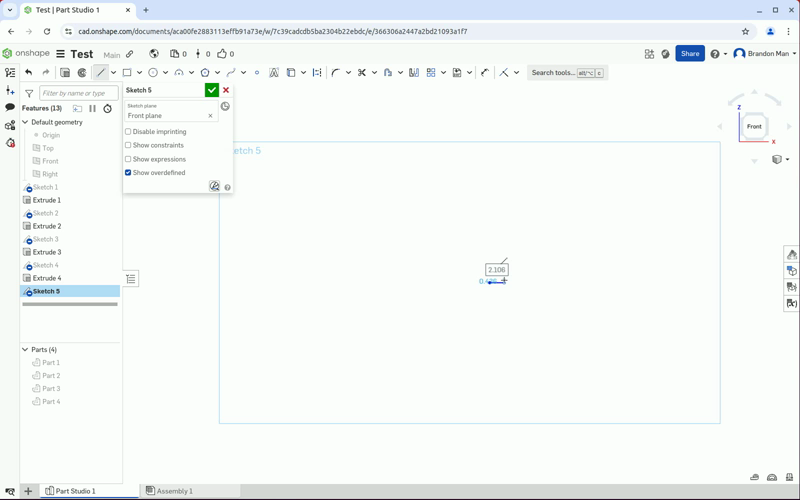
scroll(6)
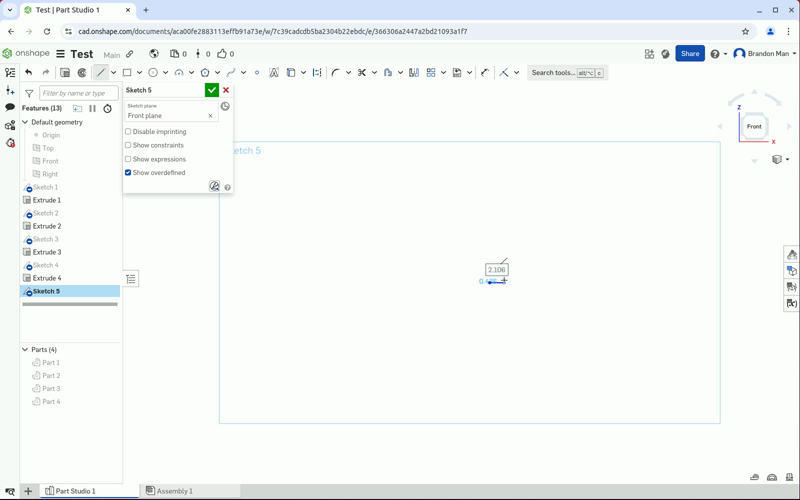
scroll(6)
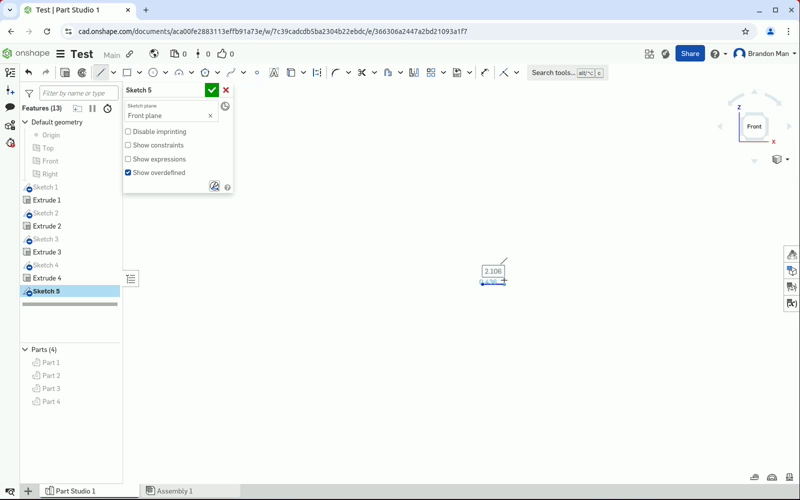
scroll(6)
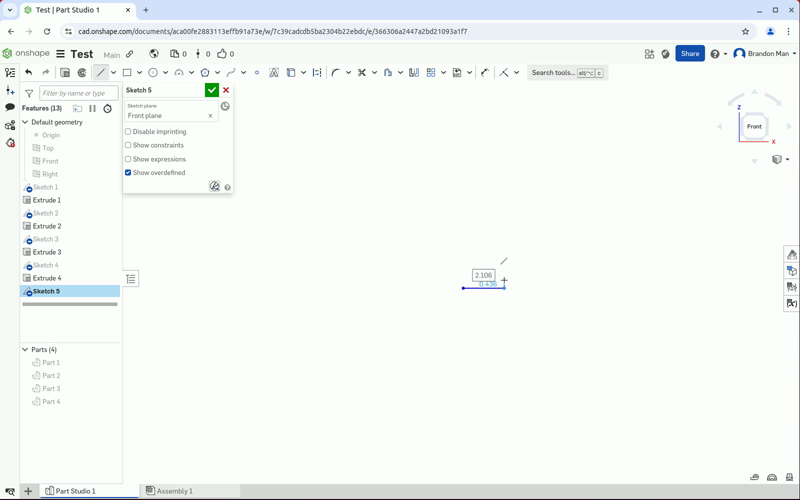
scroll(6)
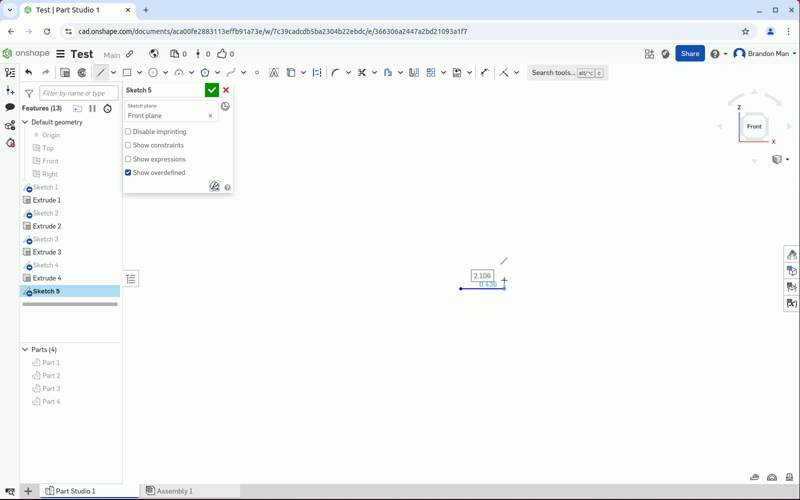
scroll(6)
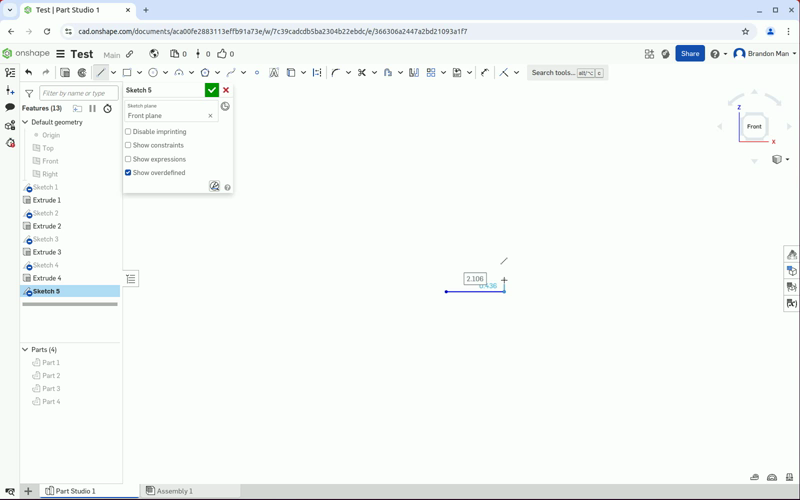
scroll(6)
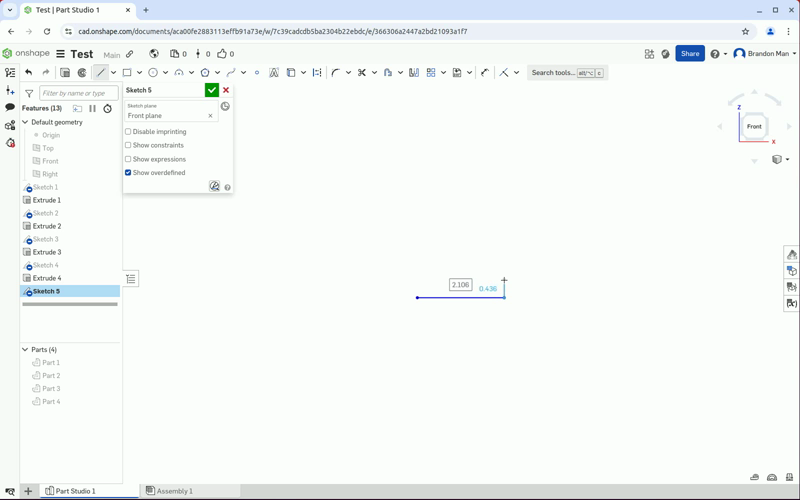
scroll(6)
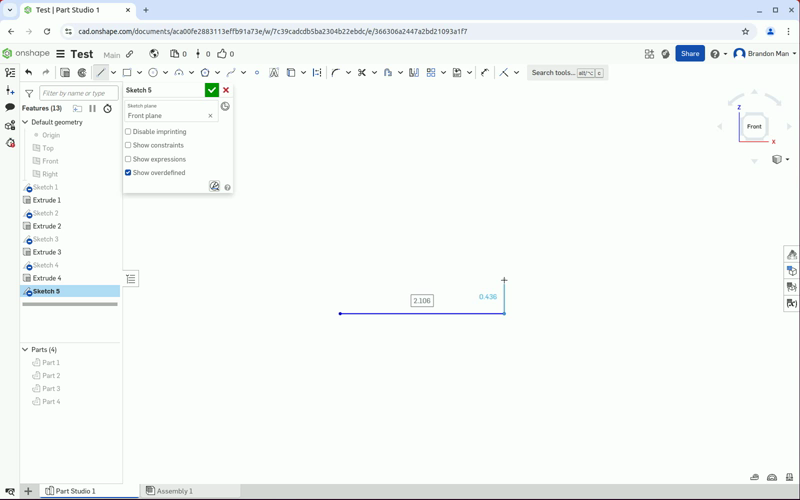
click(504, 279)
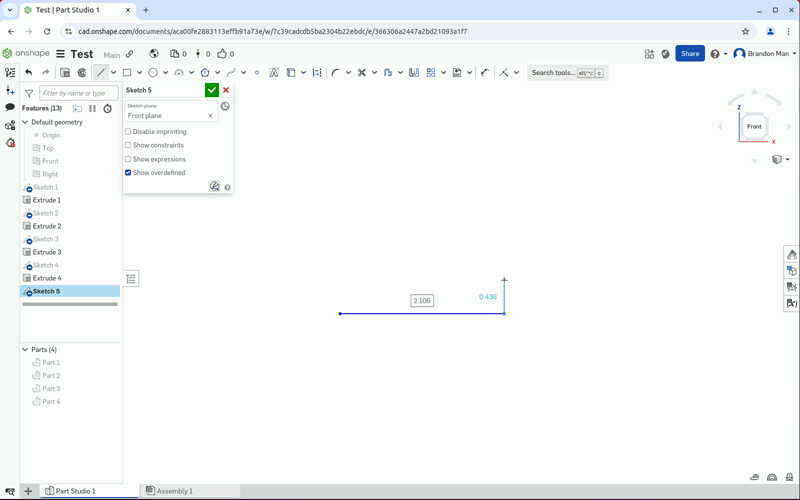
scroll(-6)
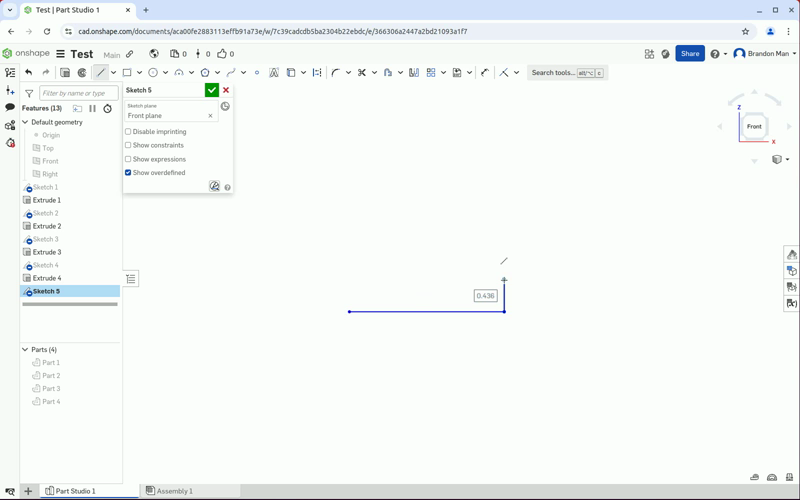
scroll(-6)
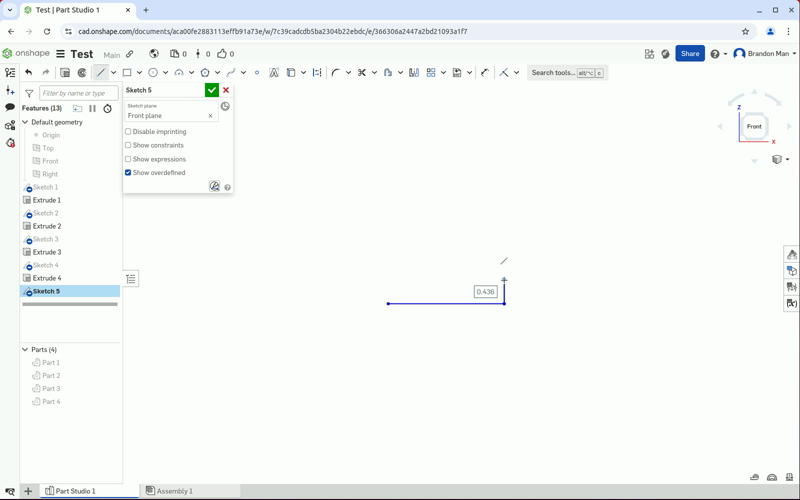
scroll(-6)
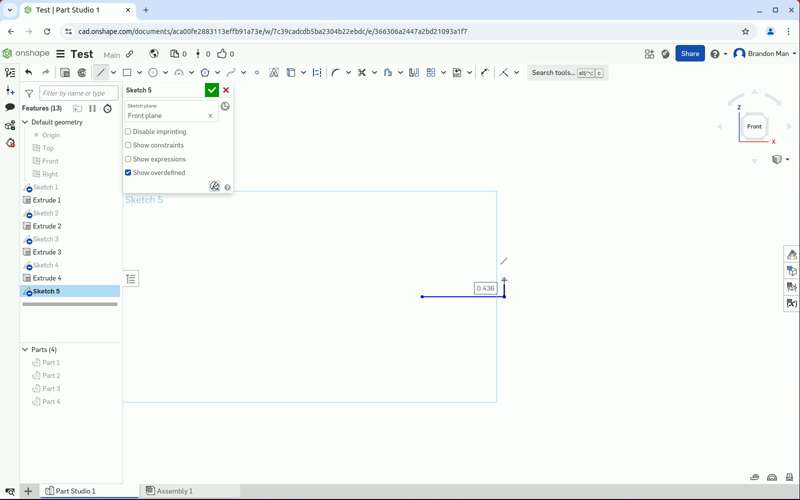
scroll(-6)
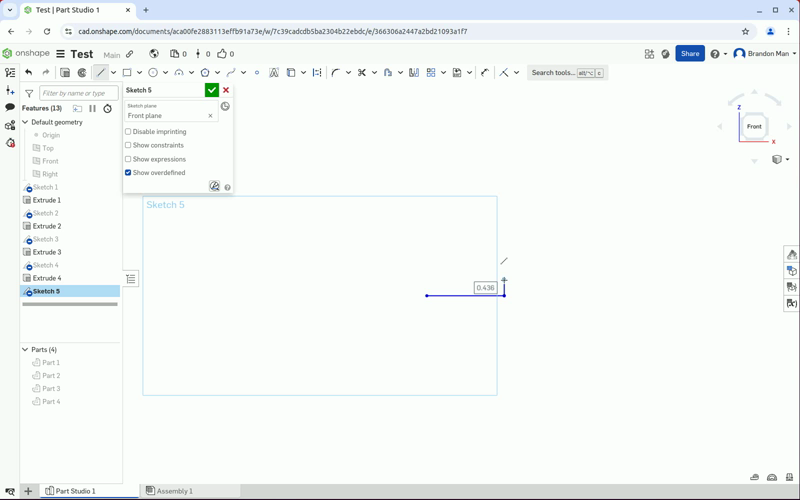
scroll(-6)
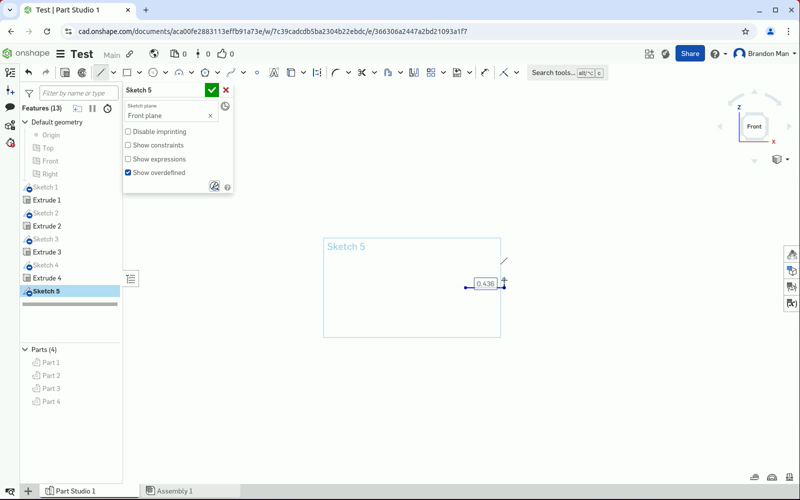
scroll(-6)
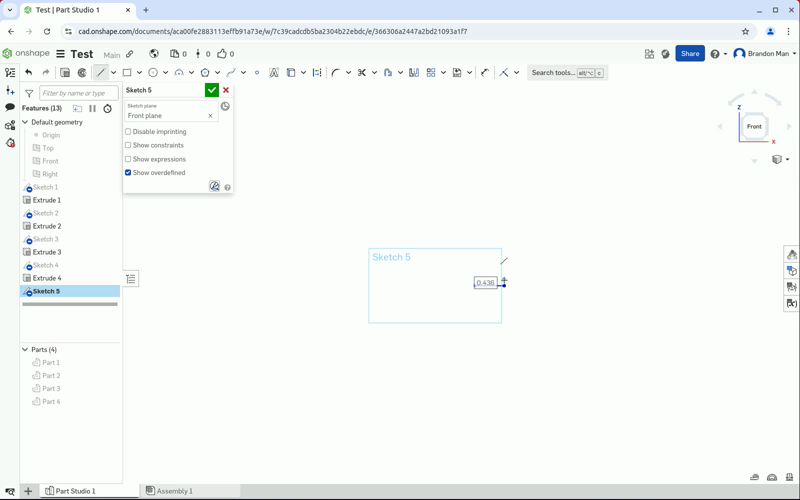
scroll(-6)
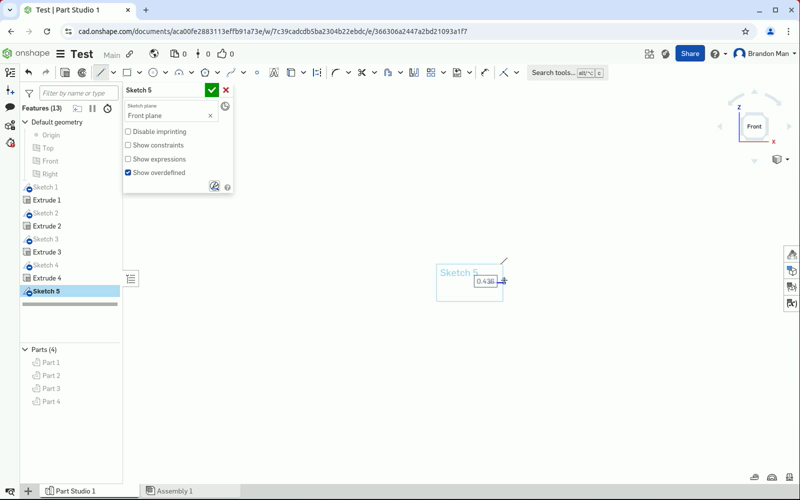
key_up(shift)
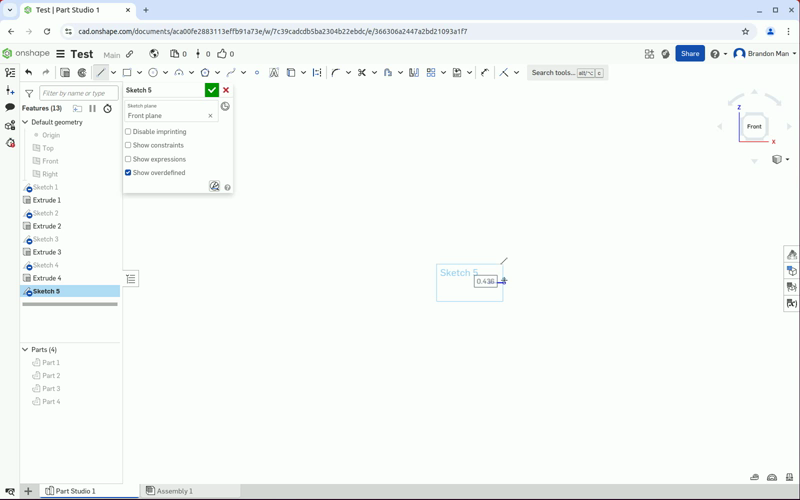
key_down(shift)
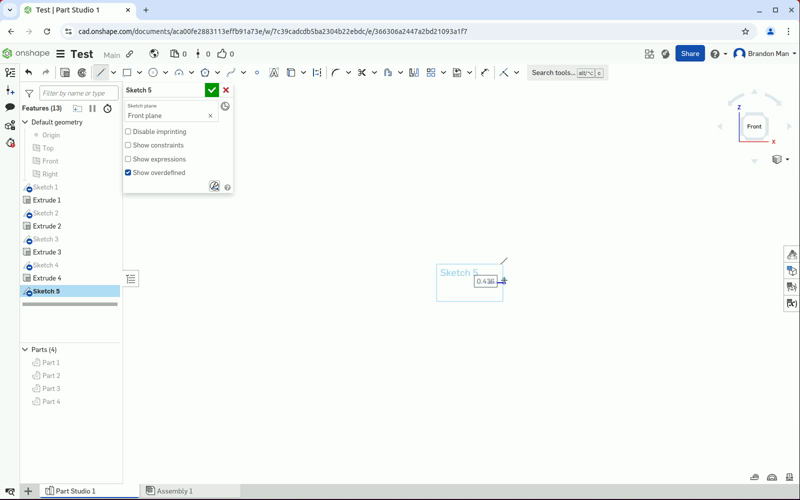
mouse_move(534, 279)
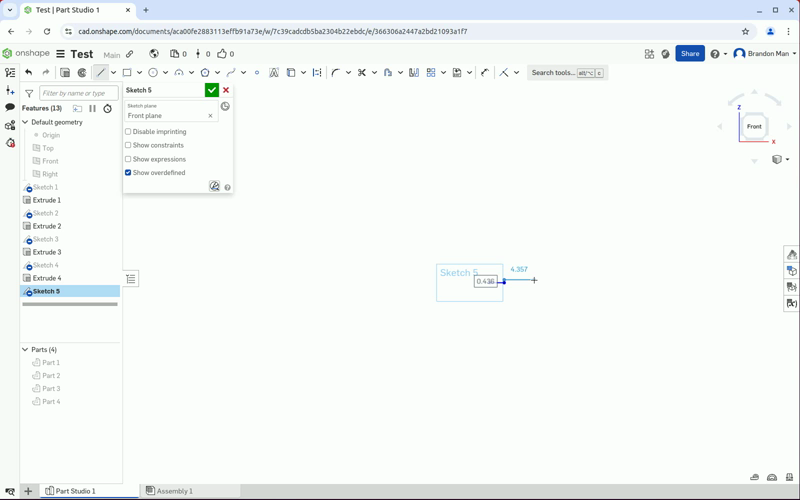
mouse_move(489, 279)
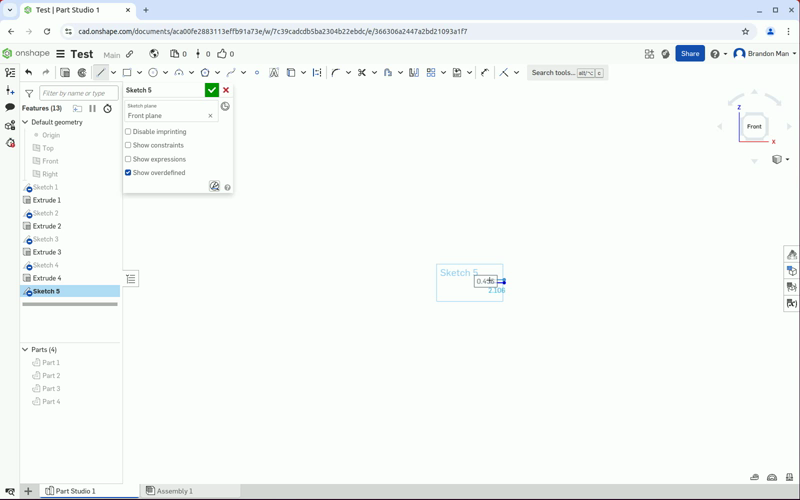
scroll(6)
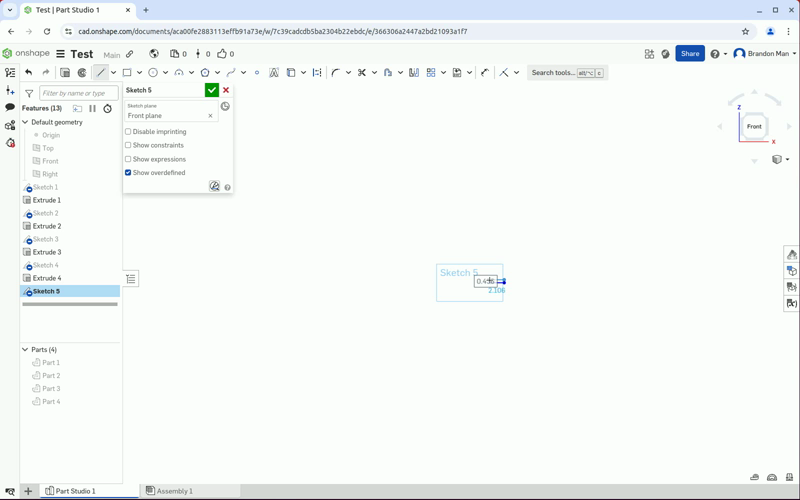
scroll(6)
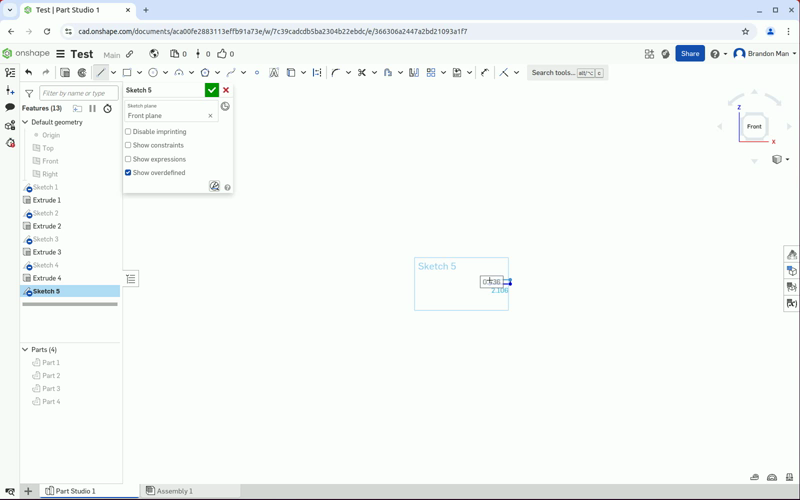
scroll(6)
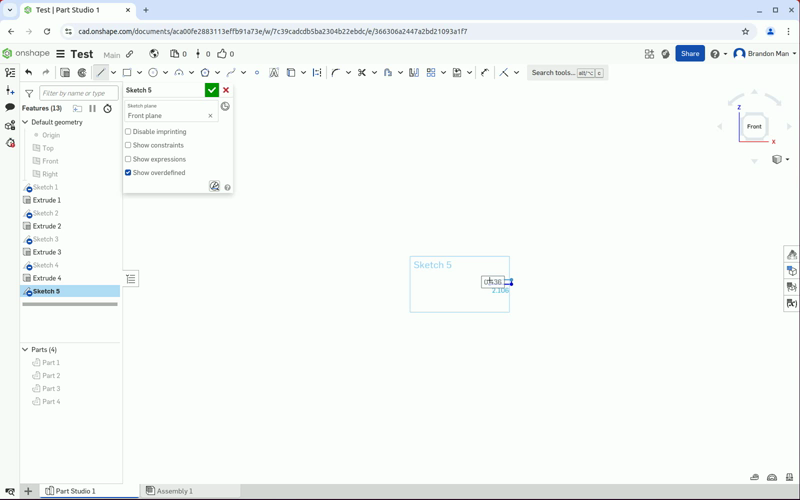
scroll(6)
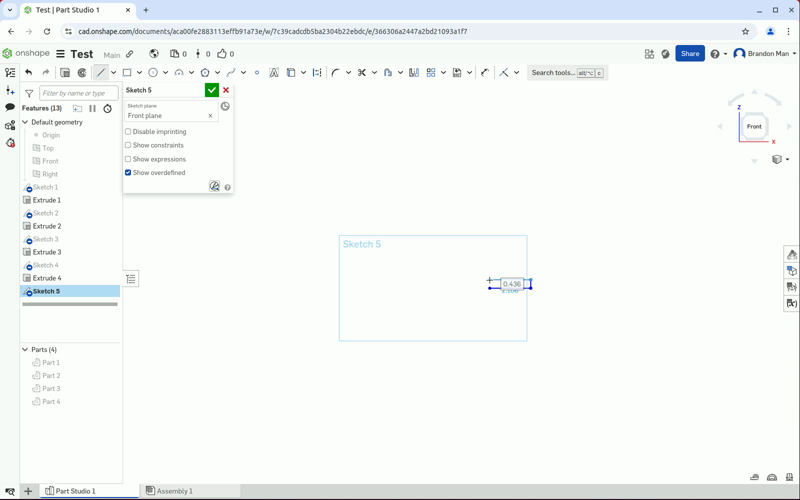
scroll(6)
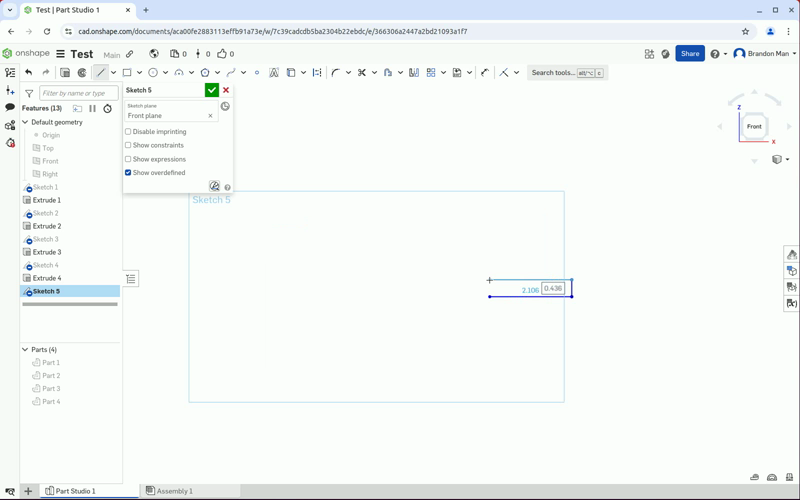
scroll(6)
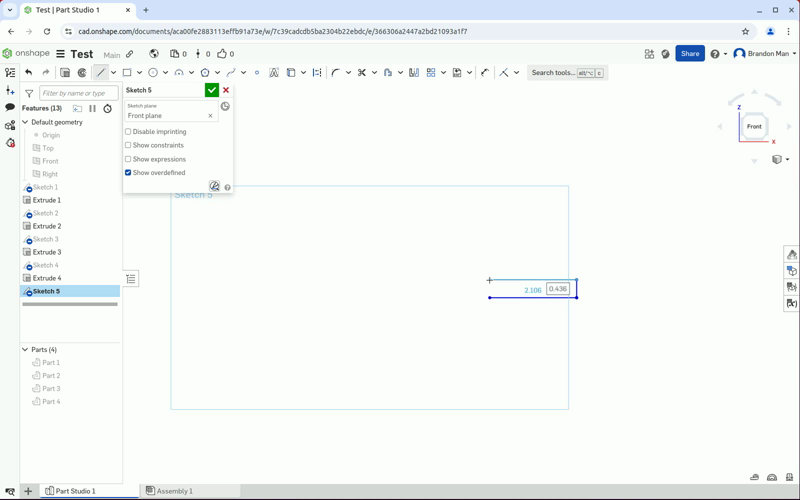
scroll(6)
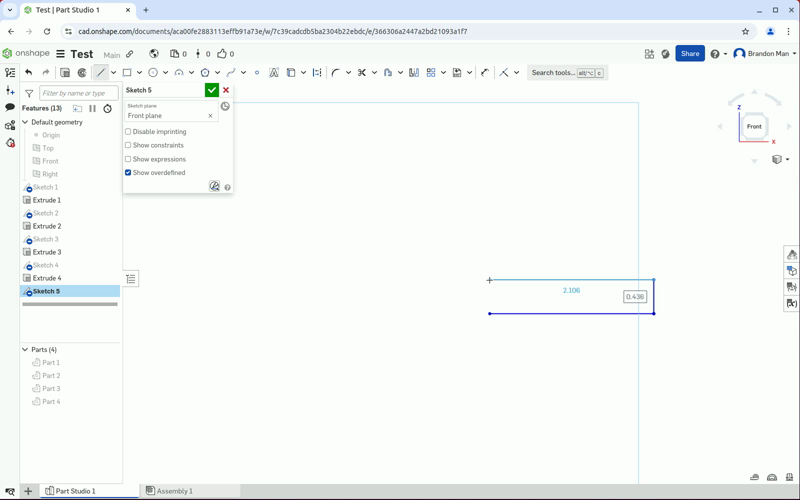
click(489, 279)
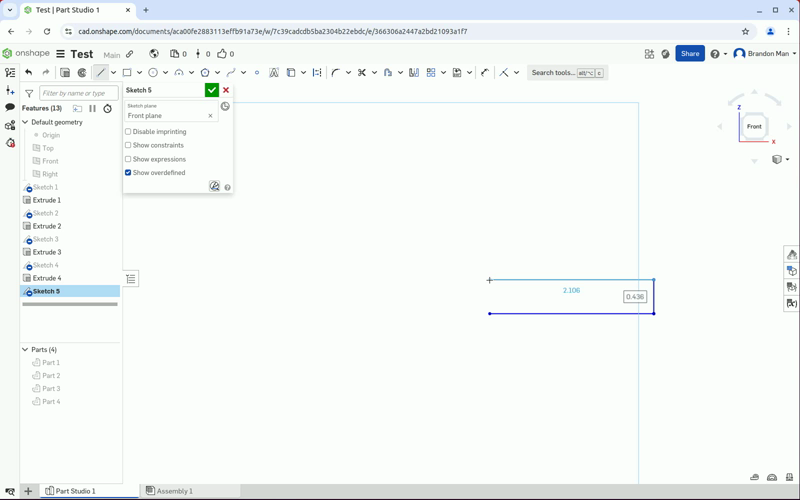
scroll(-6)
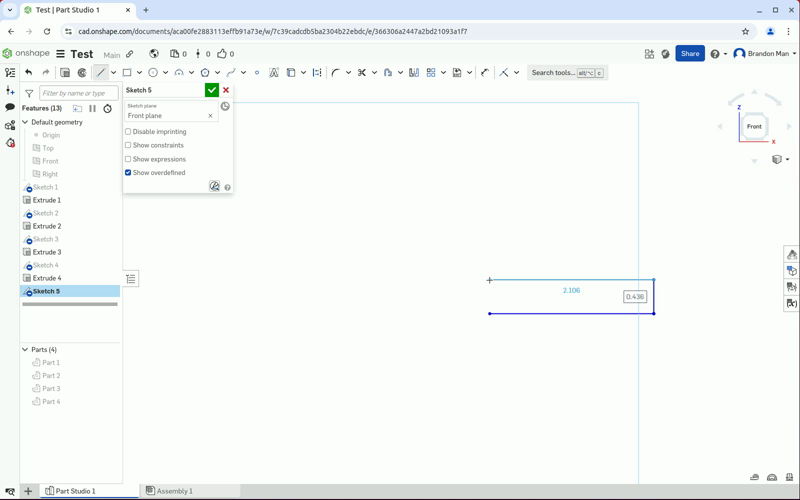
scroll(-6)
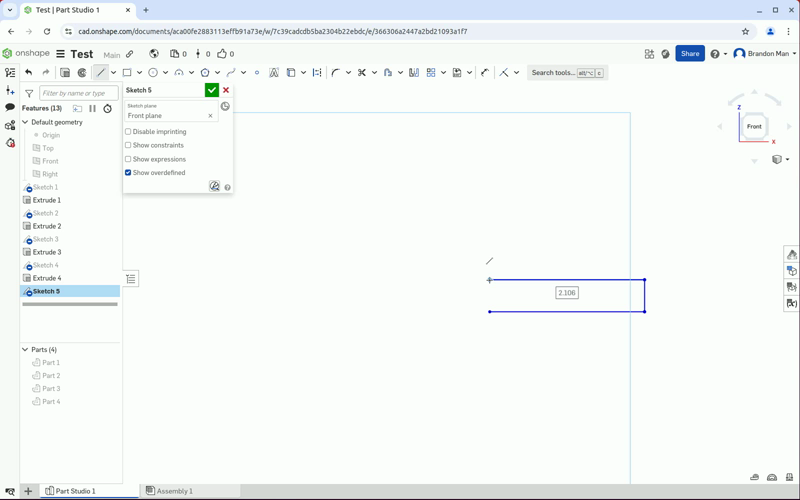
scroll(-6)
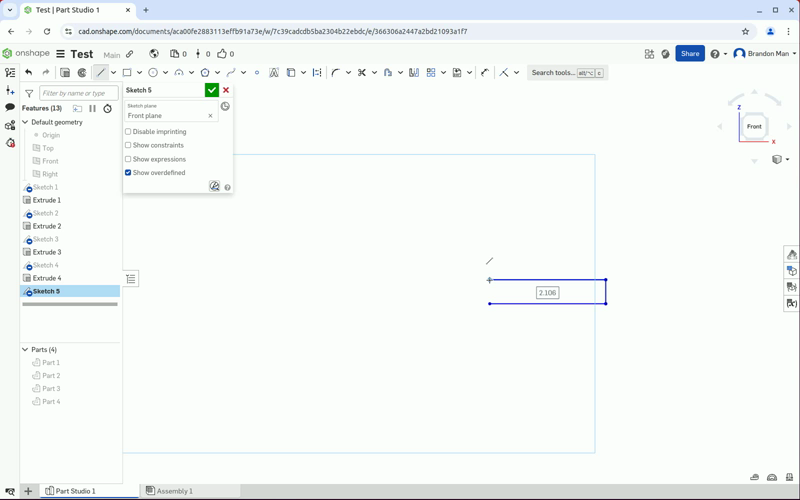
scroll(-6)
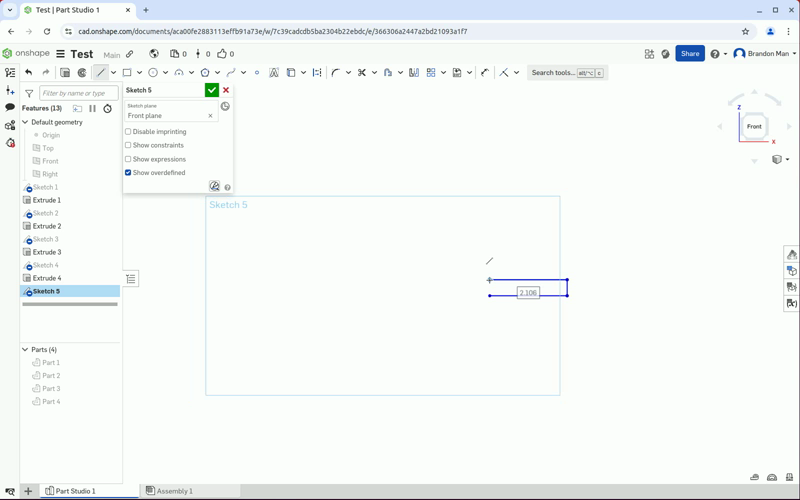
scroll(-6)
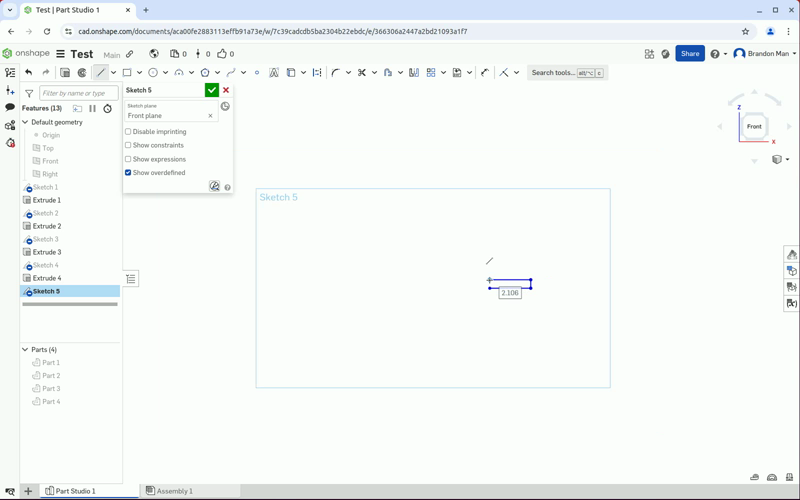
scroll(-6)
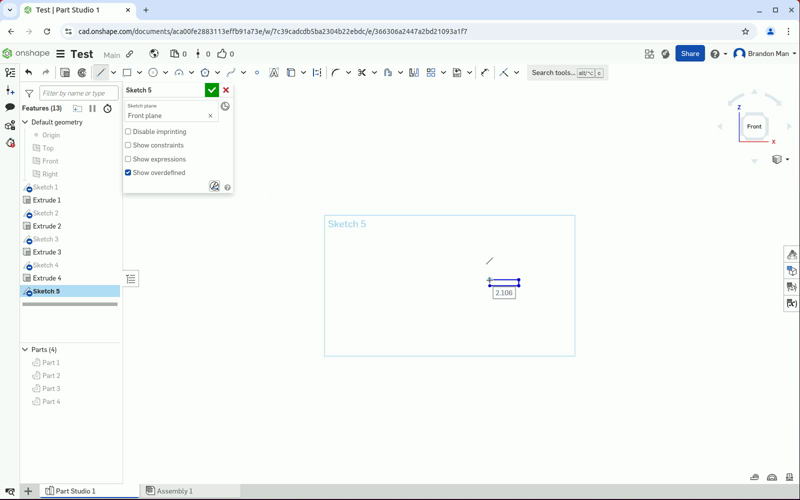
scroll(-6)
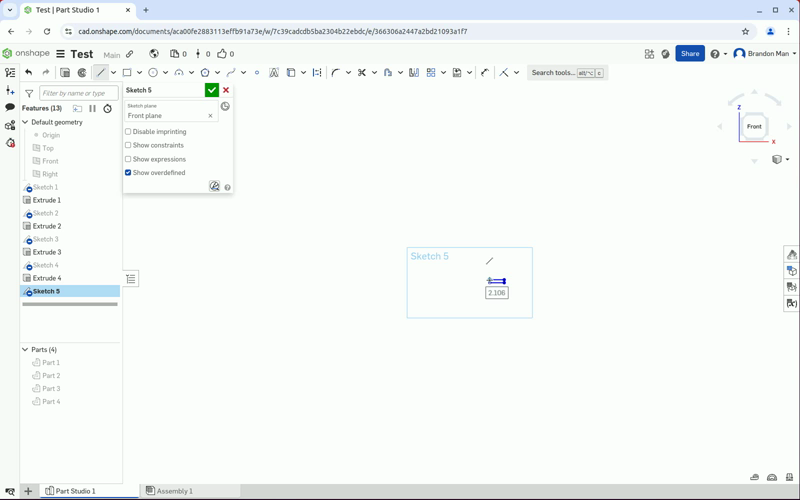
key_up(shift)
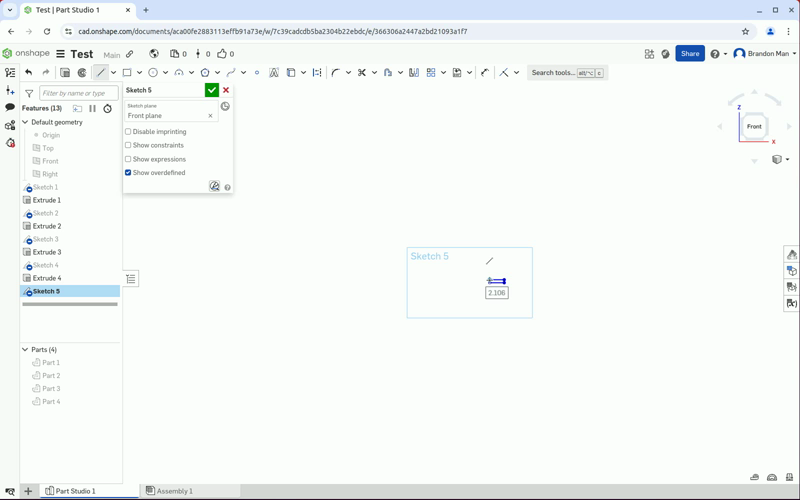
key_down(shift)
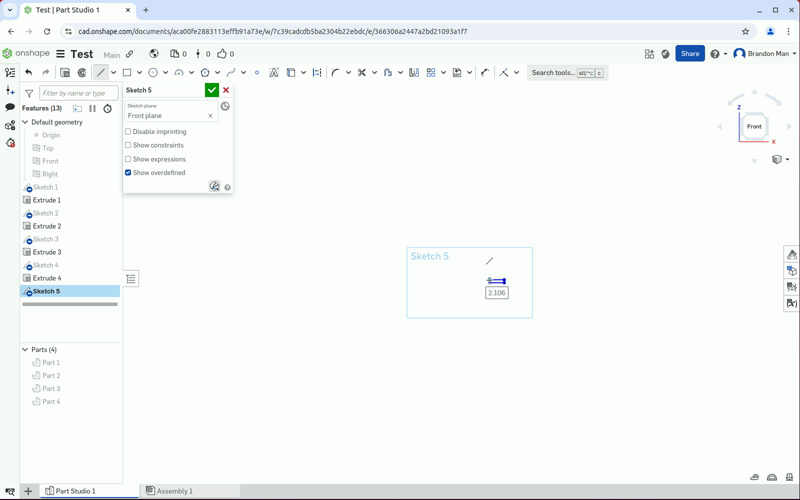
mouse_move(519, 279)
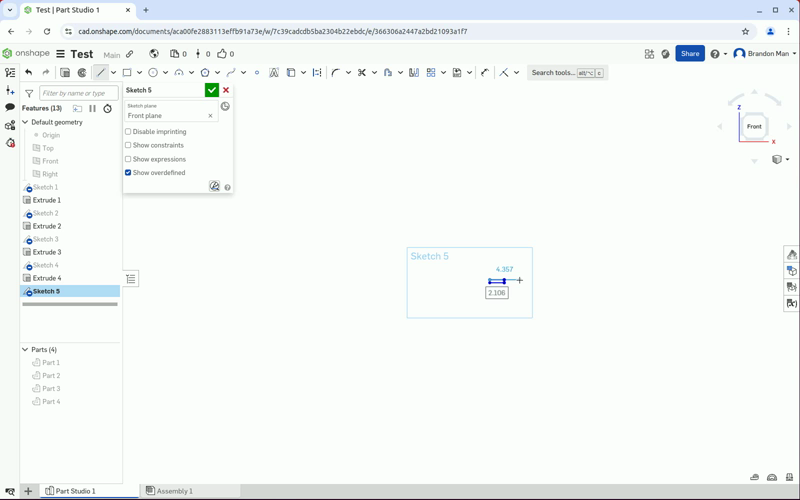
mouse_move(489, 282)
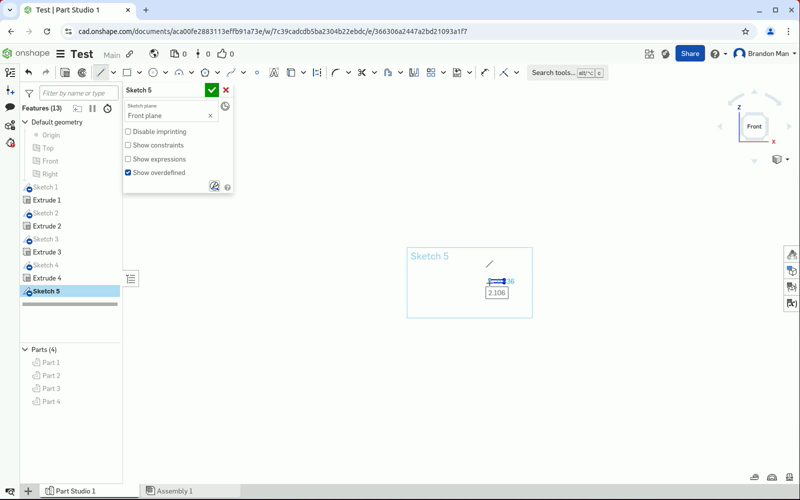
scroll(6)
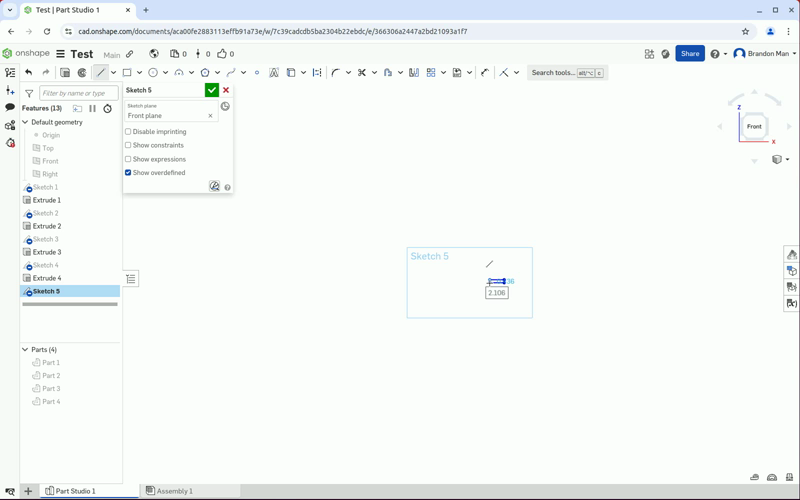
scroll(6)
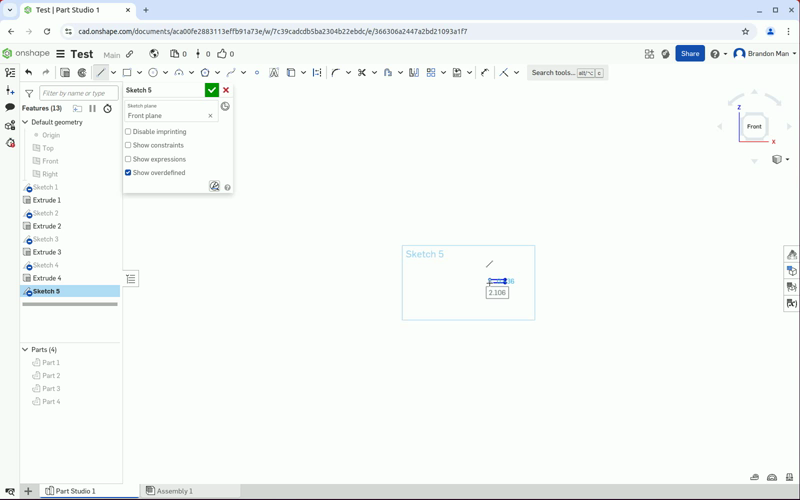
scroll(6)
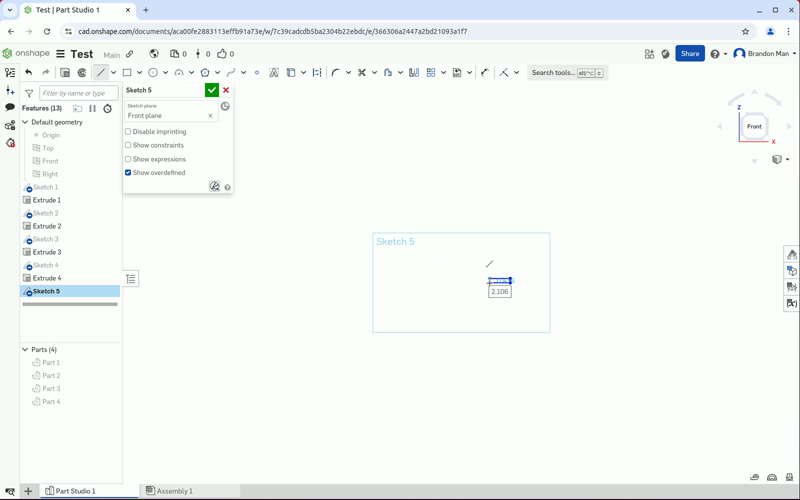
scroll(6)
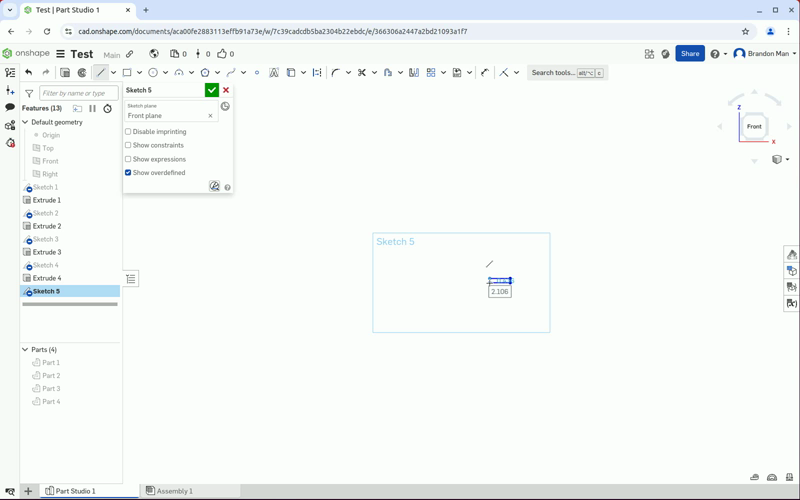
scroll(6)
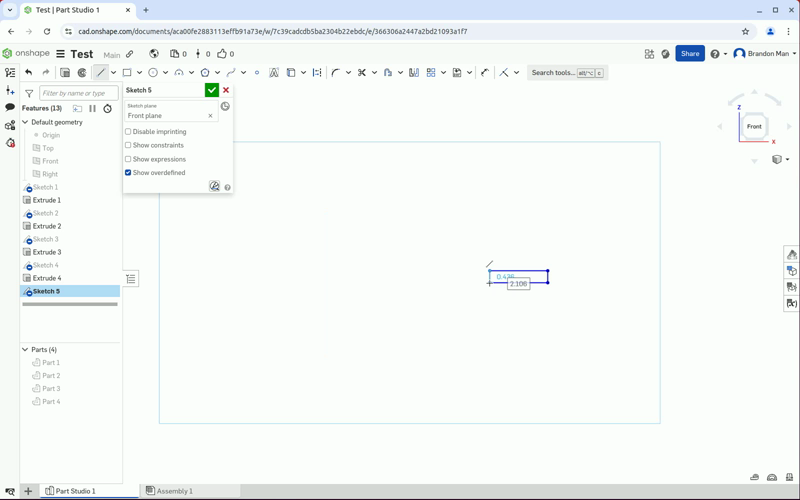
scroll(6)
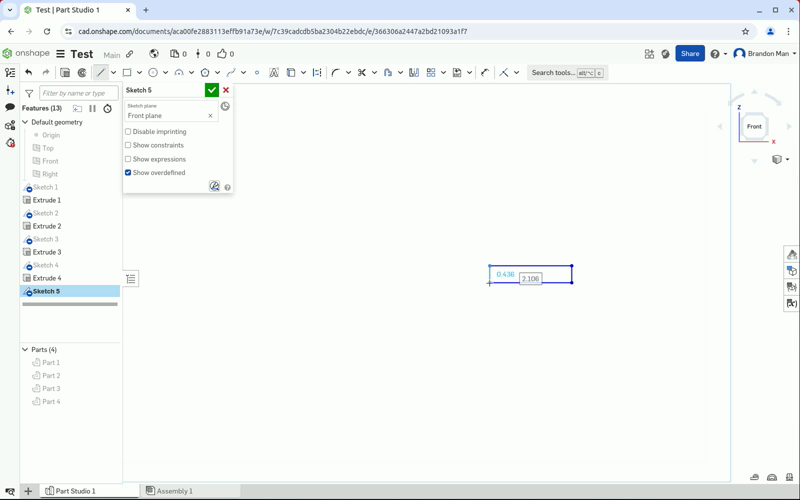
scroll(6)
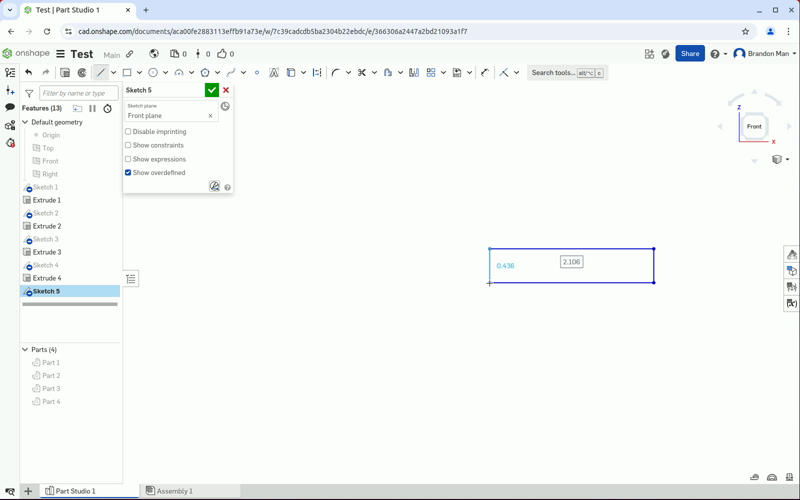
click(489, 282)
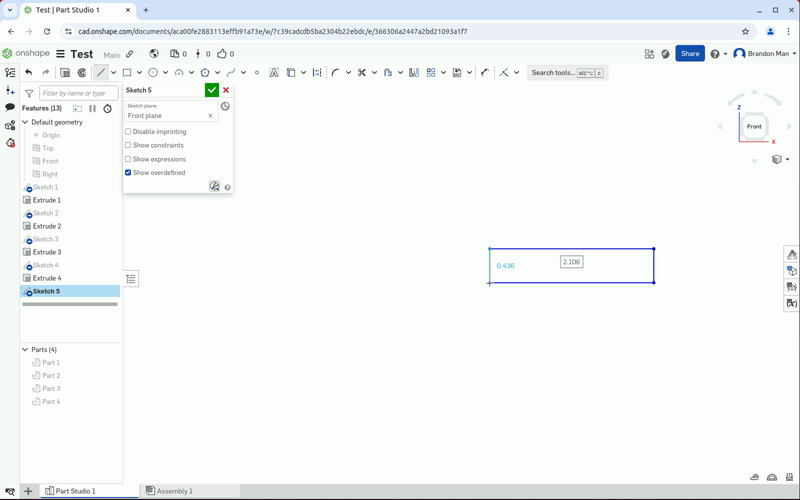
scroll(-6)
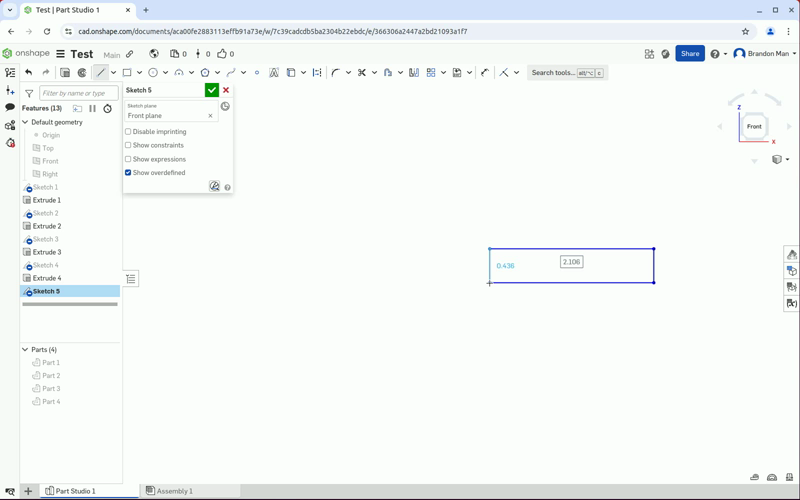
scroll(-6)
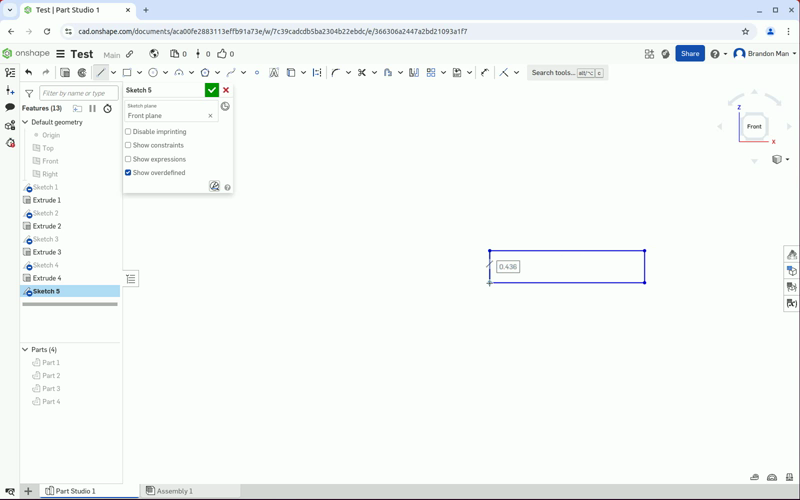
scroll(-6)
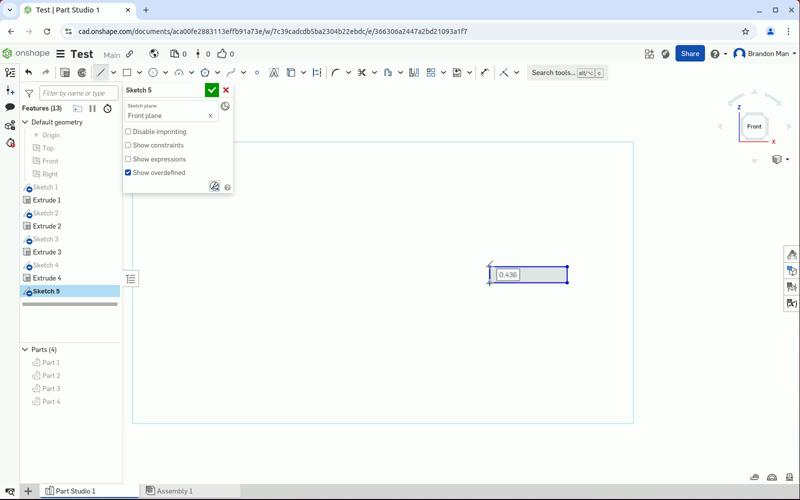
scroll(-6)
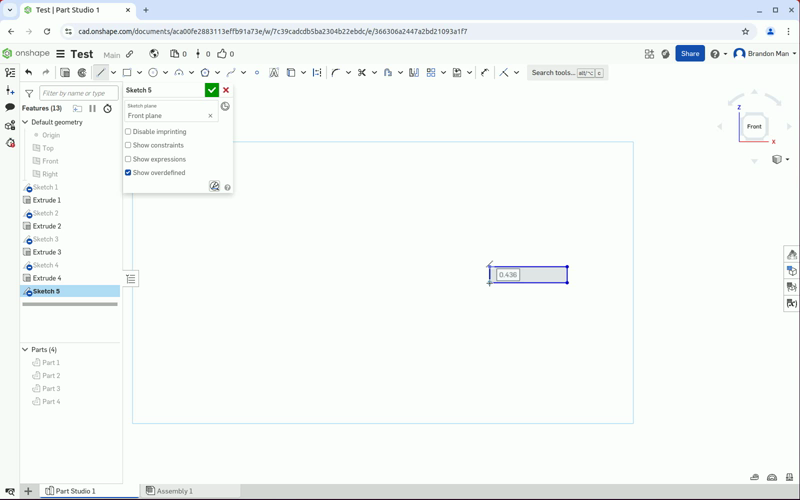
scroll(-6)
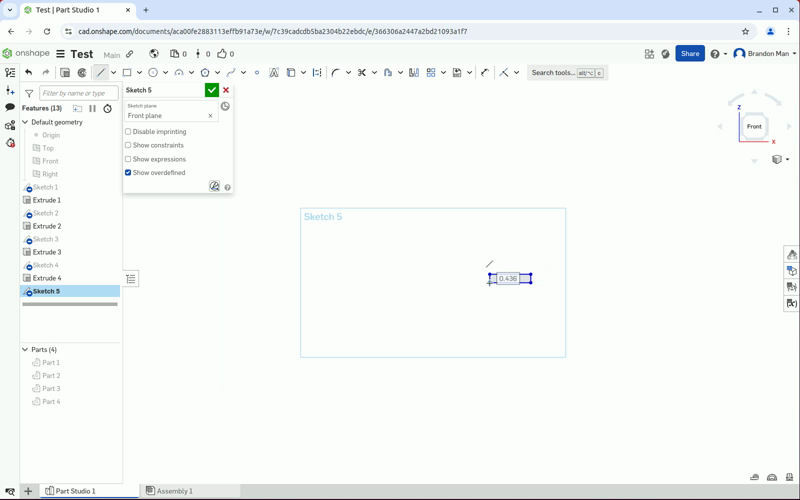
scroll(-6)
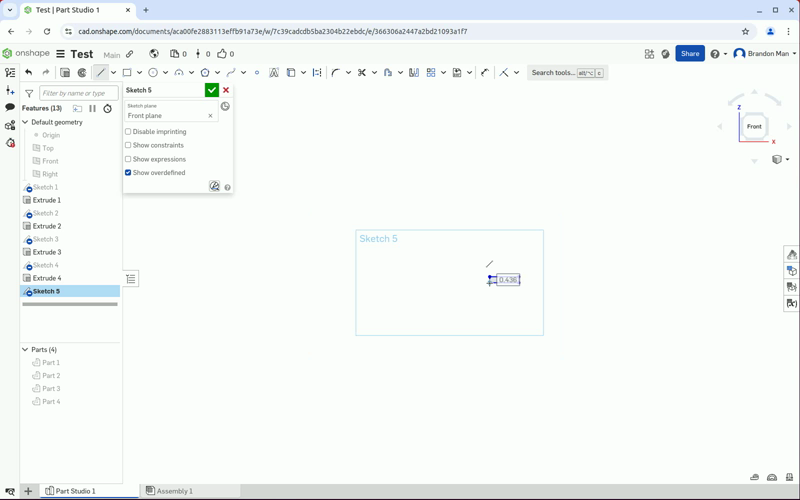
scroll(-6)
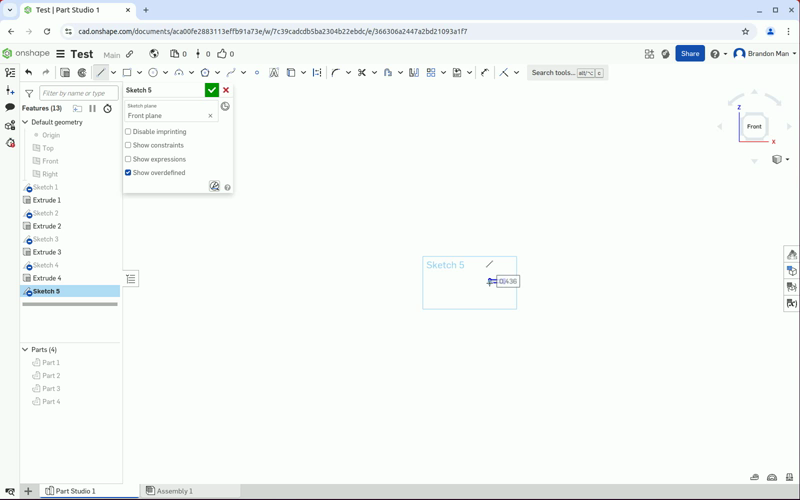
key_up(shift)
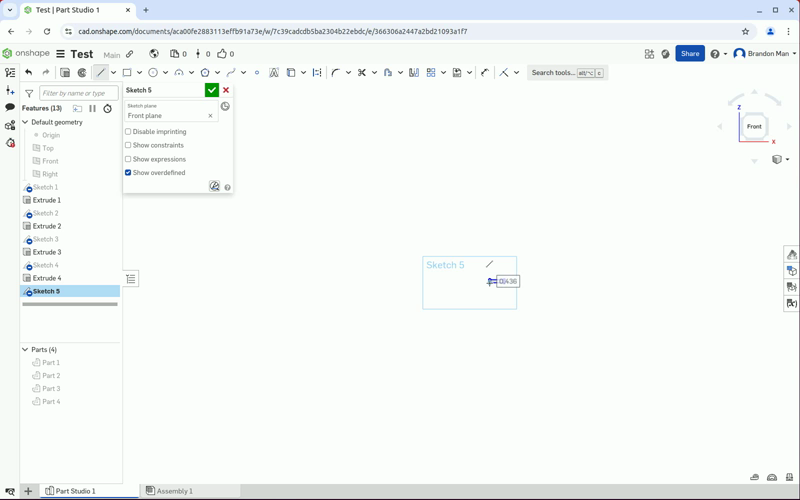
key(esc)
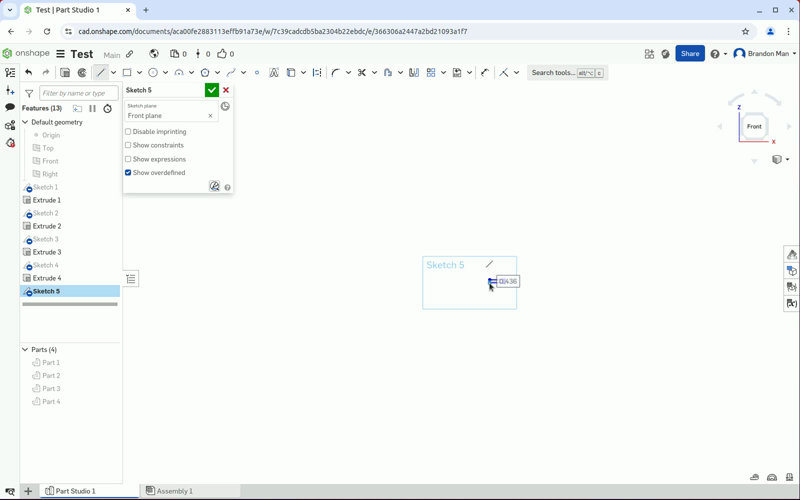
mouse_move(498, 281)
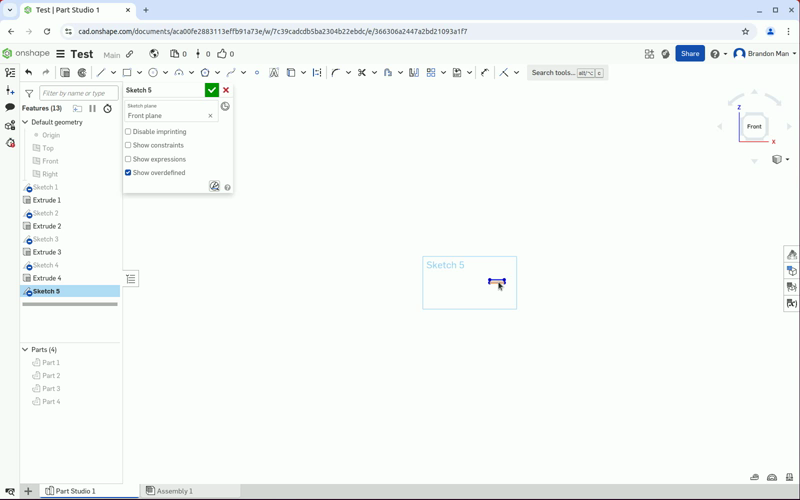
scroll(6)
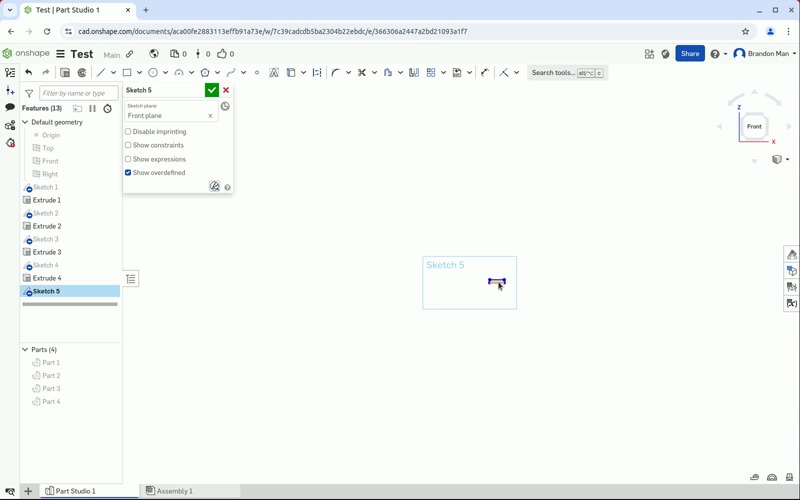
scroll(6)
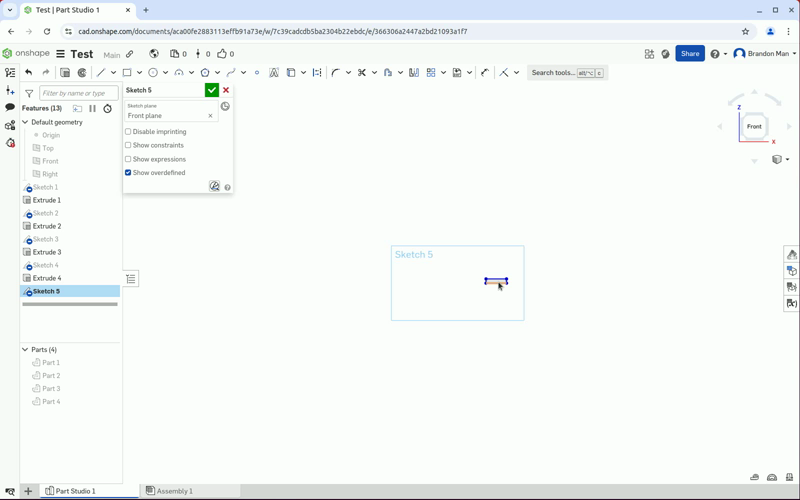
scroll(6)
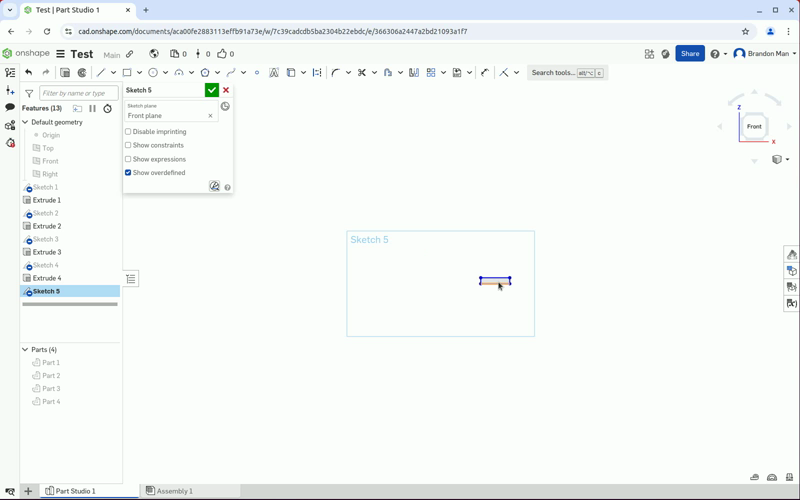
scroll(6)
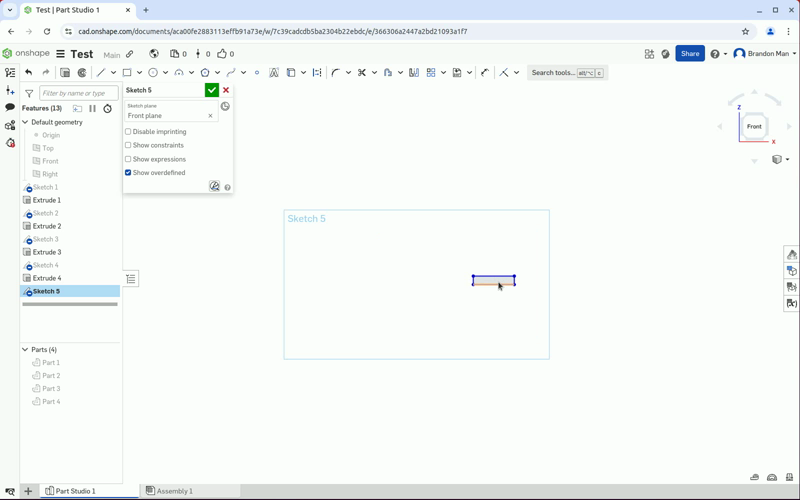
scroll(6)
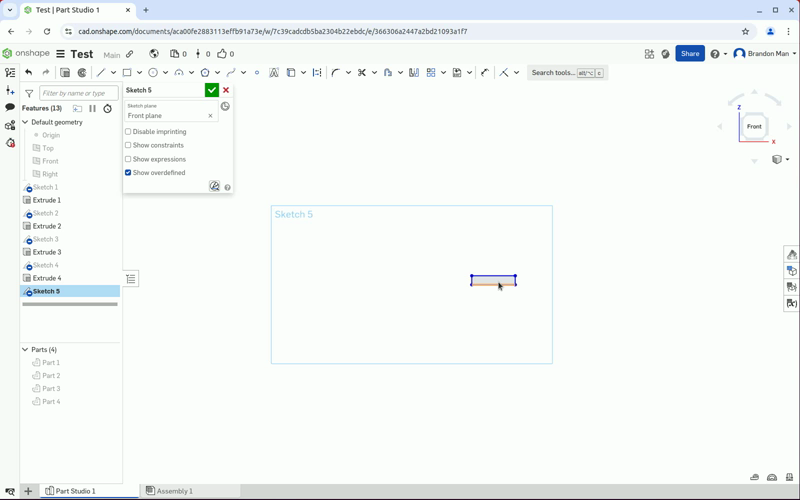
scroll(6)
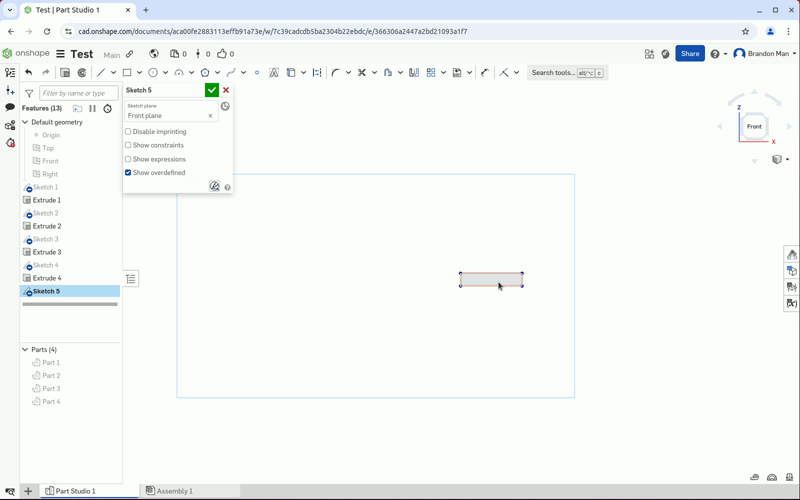
scroll(6)
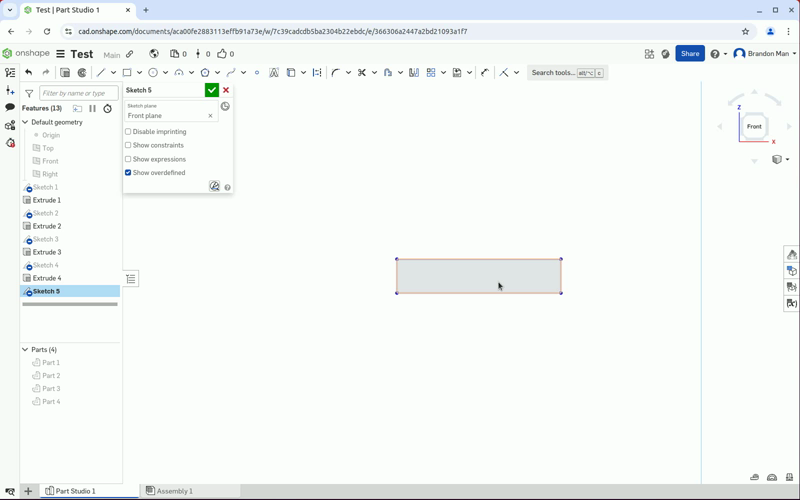
click(498, 281)
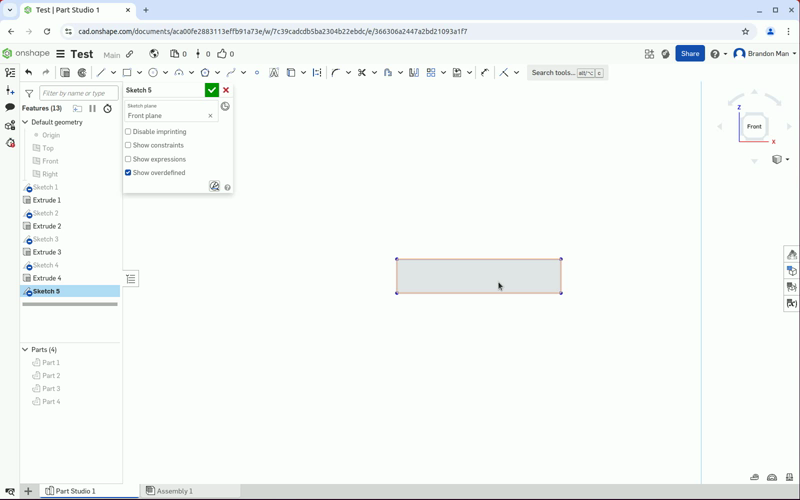
scroll(-6)
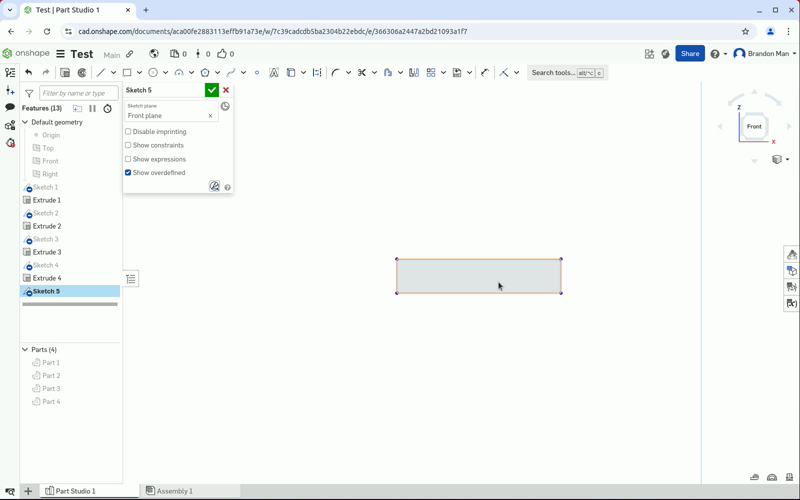
scroll(-6)
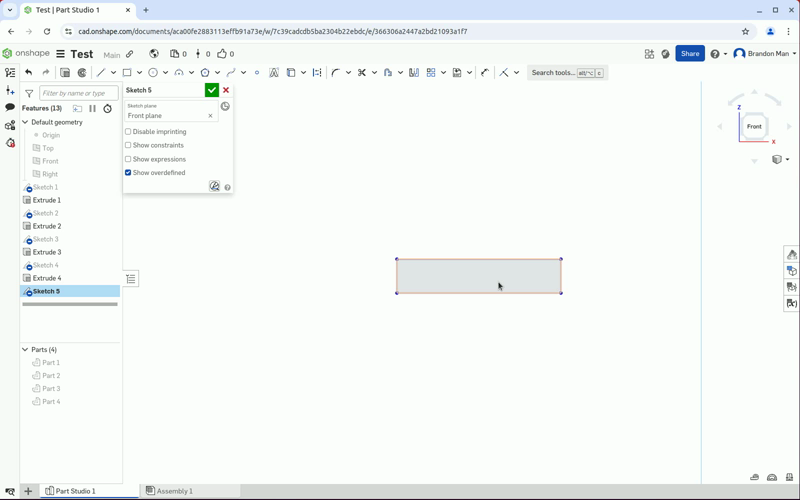
scroll(-6)
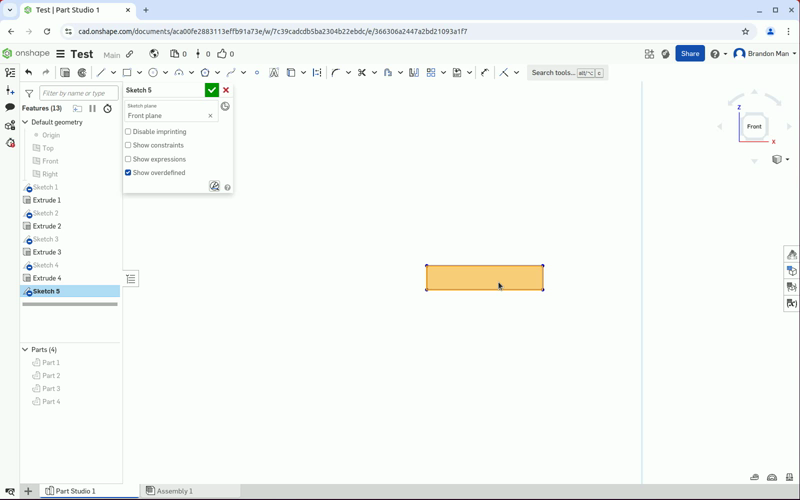
scroll(-6)
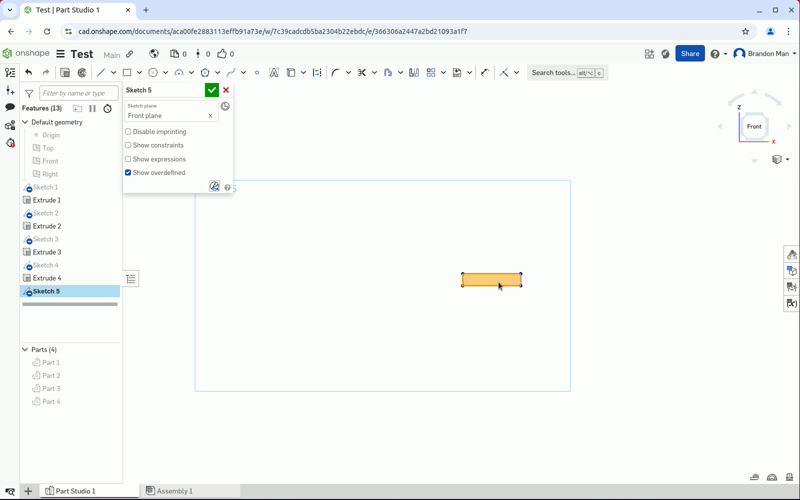
scroll(-6)
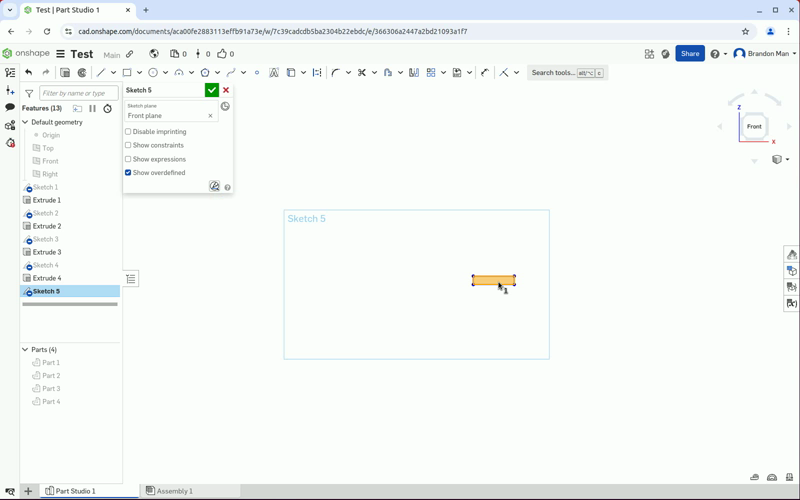
scroll(-6)
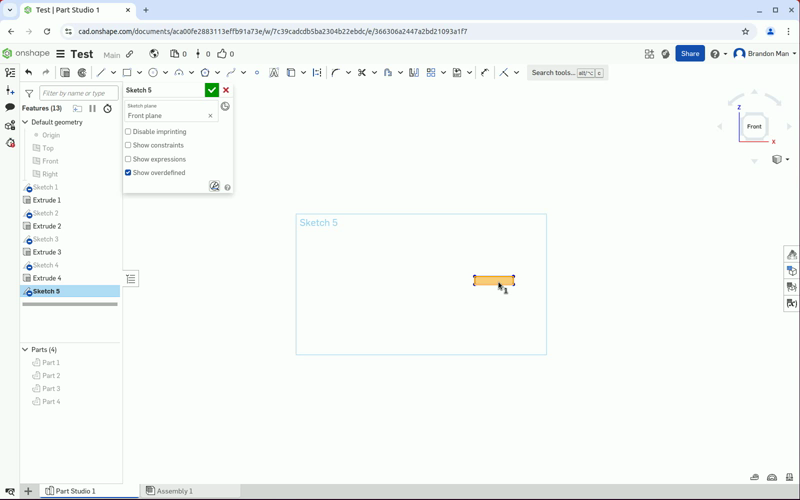
scroll(-6)
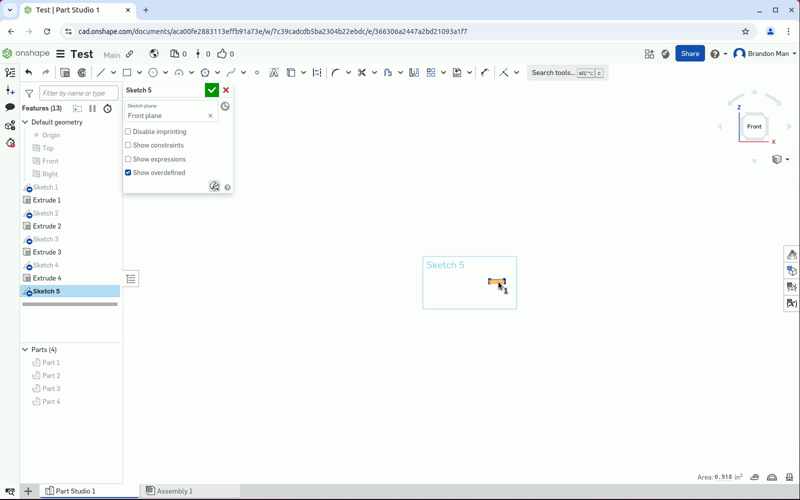
mouse_move(73, 352)
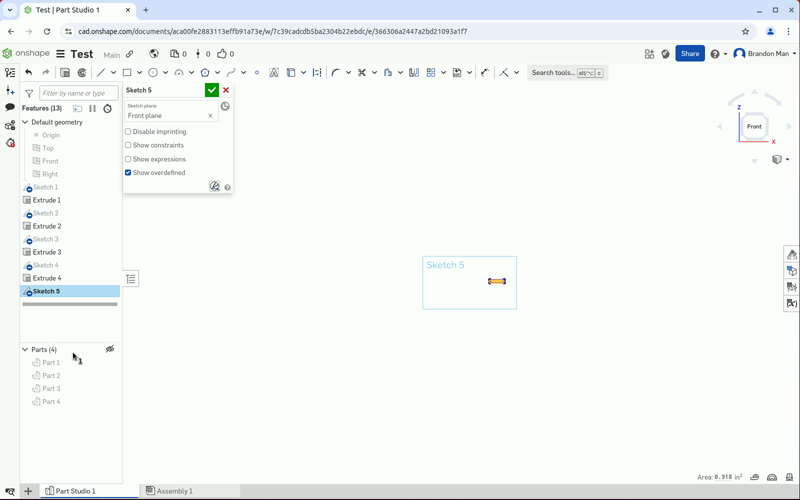
key(shift+y)
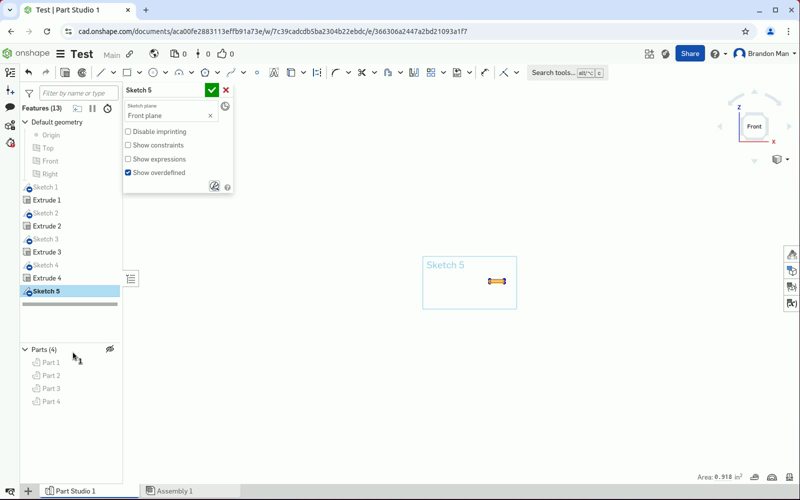
key(shift+e)
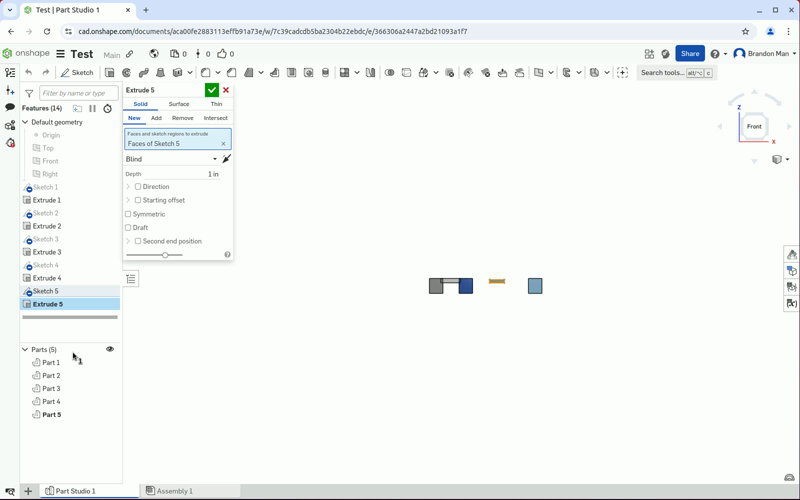
mouse_move(143, 106)
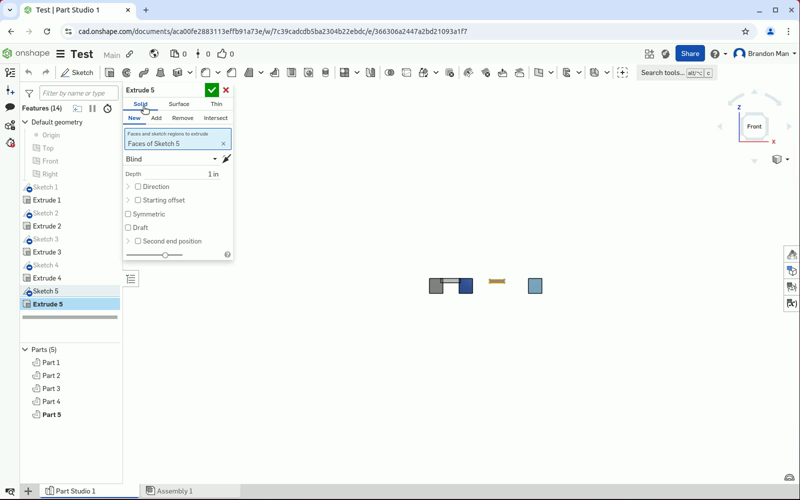
click(143, 106)
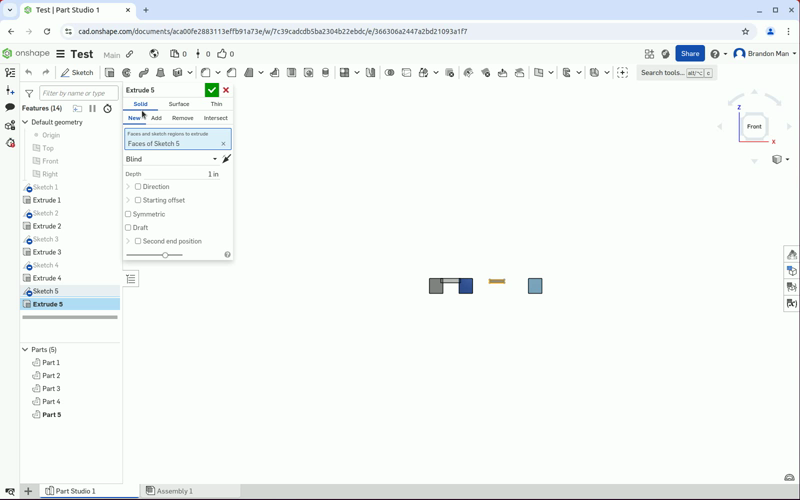
mouse_move(137, 120)
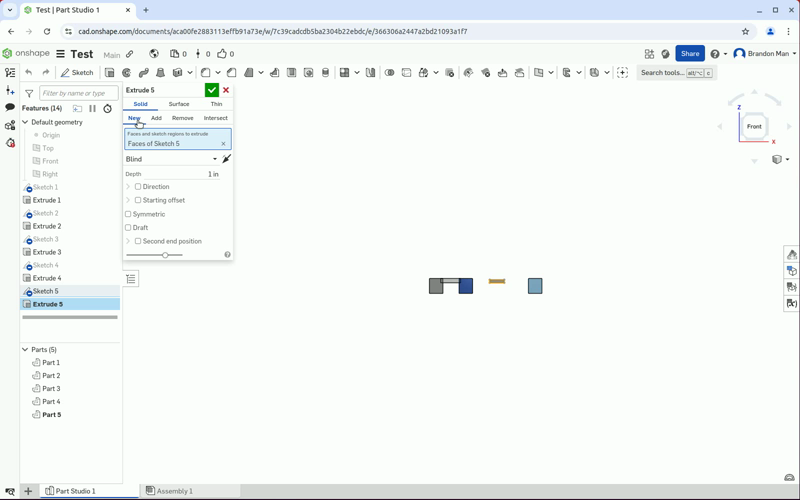
click(137, 120)
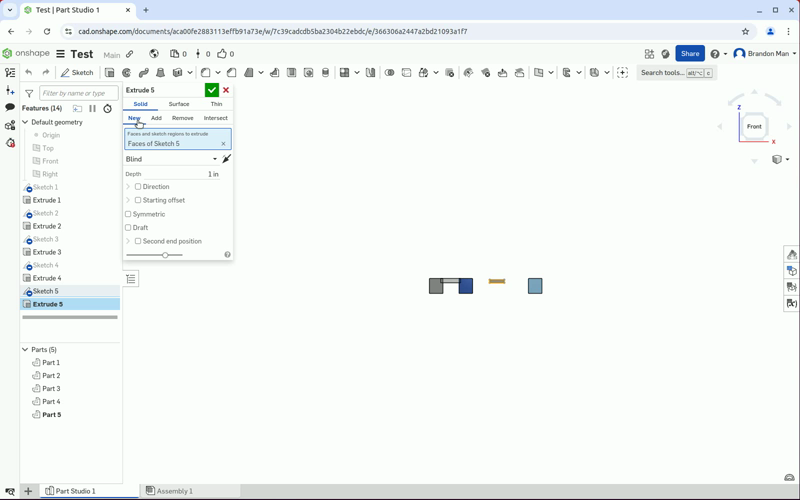
key(tab, 4)
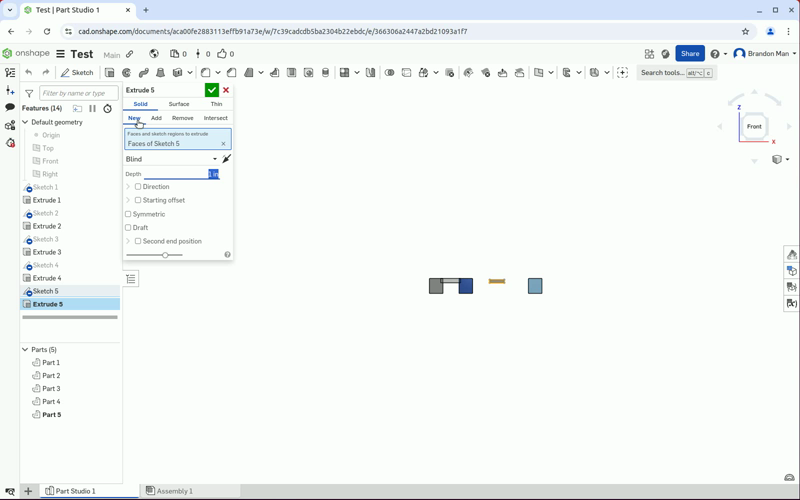
text(23.108)
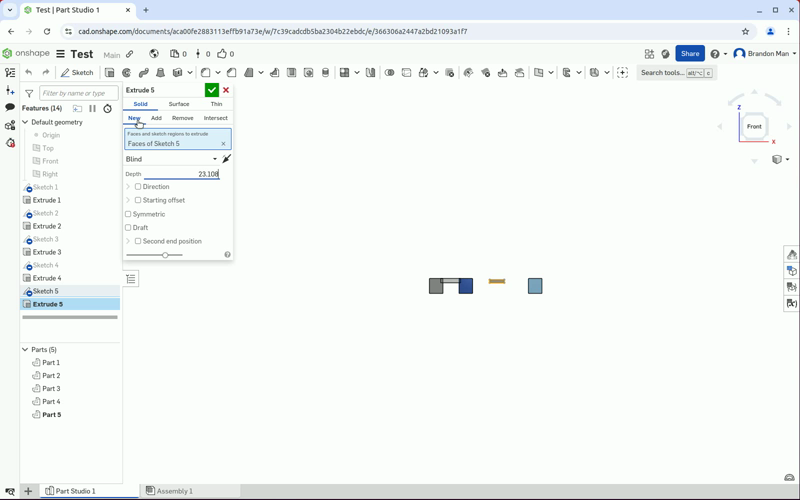
key(enter)
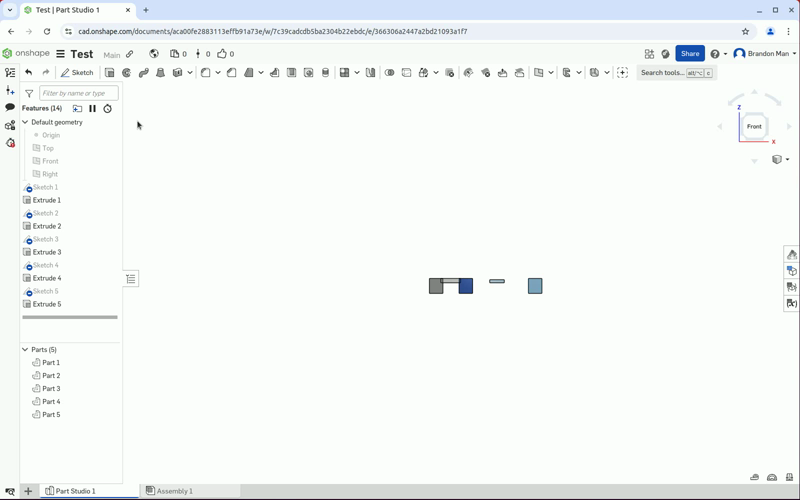
key(shift+h)
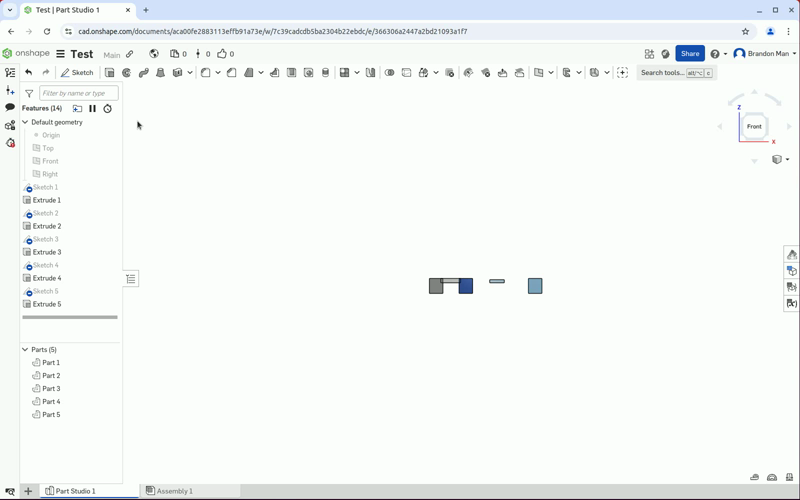
key(shift+h)
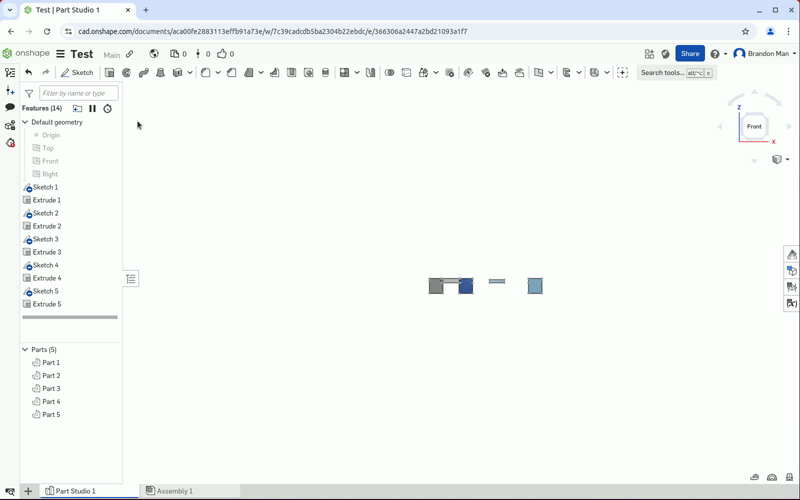
key(shift+7)
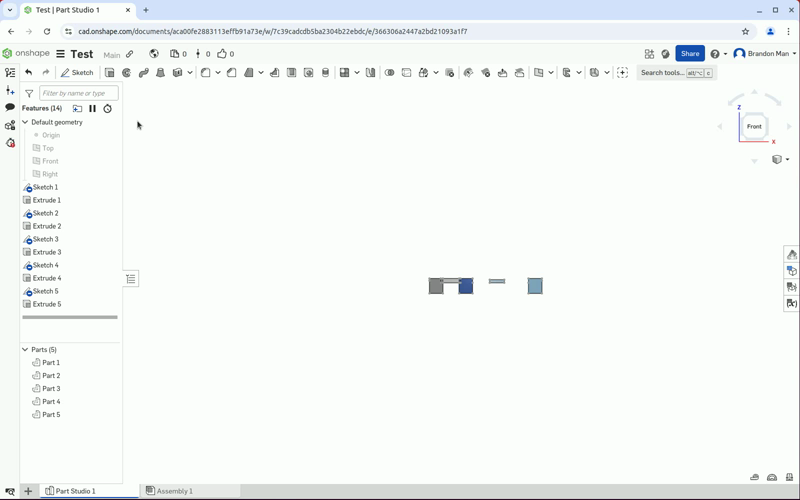
key(left, 2)
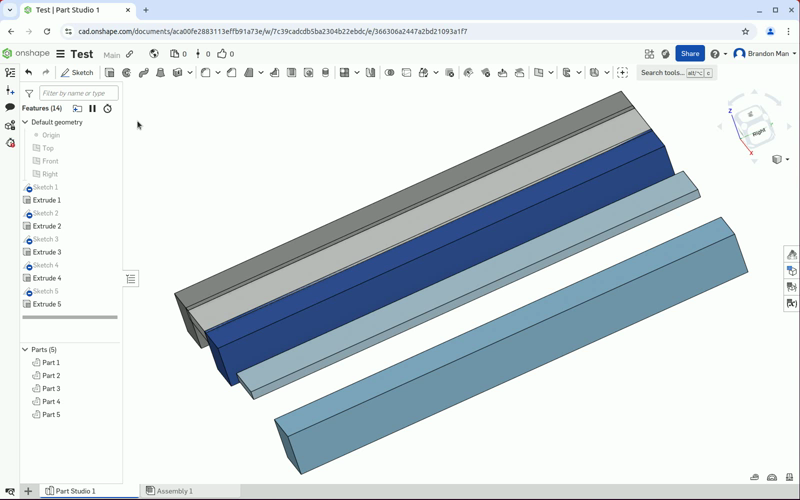
key(down, 2)
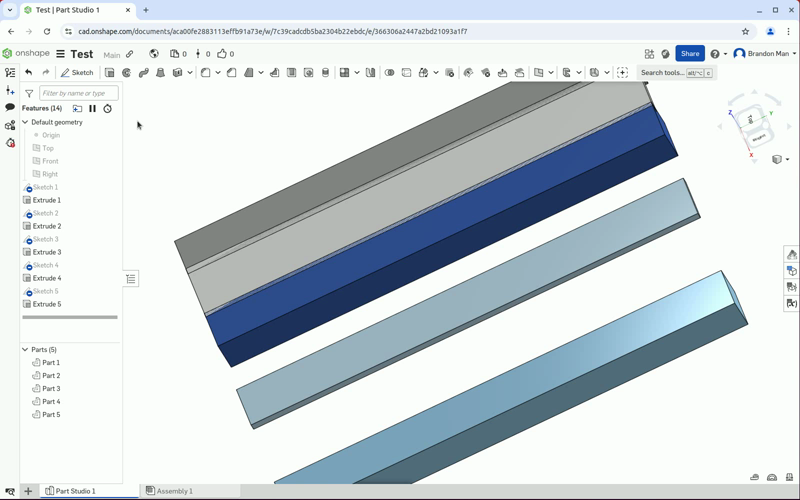
key(up, 2)
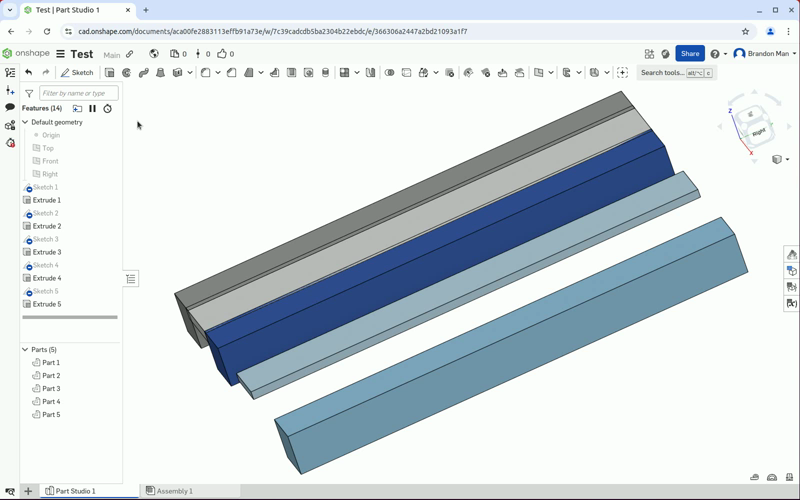
key(right, 2)
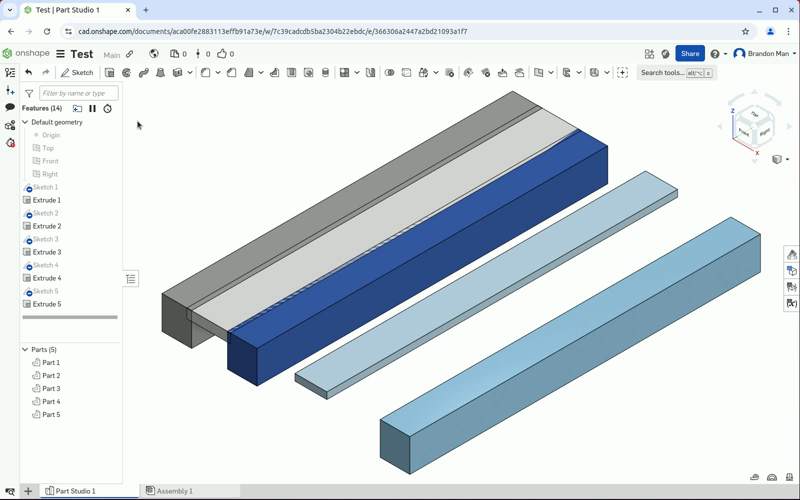
mouse_move(73, 189)
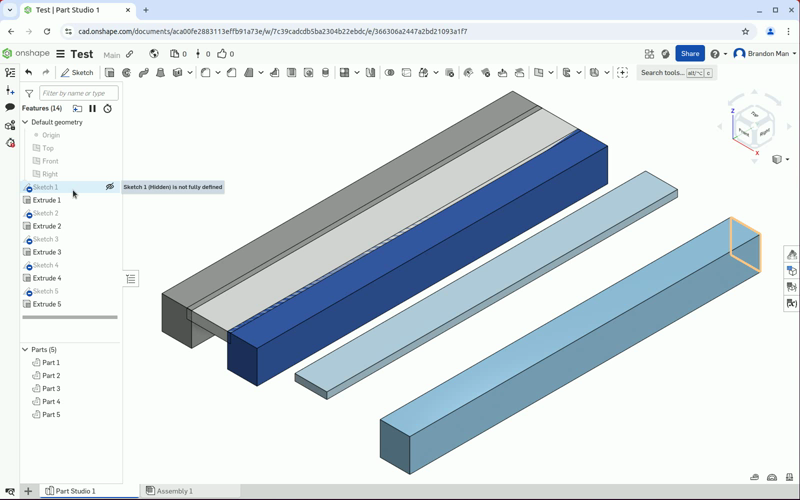
click(73, 189)